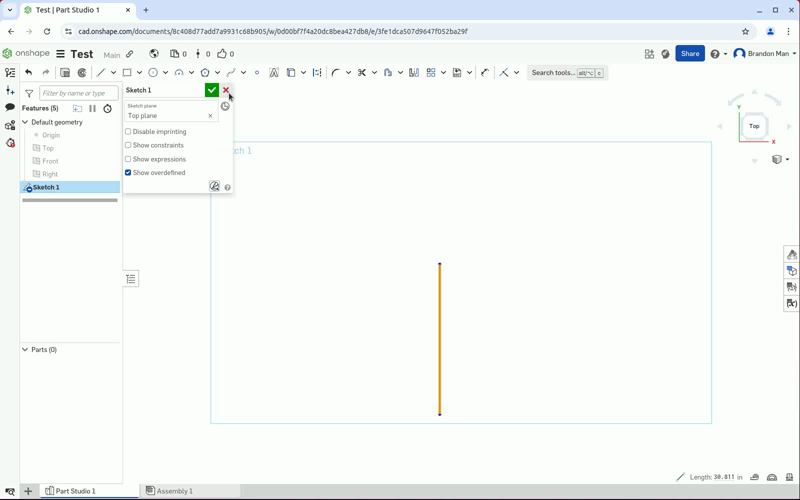
key(shift+h)
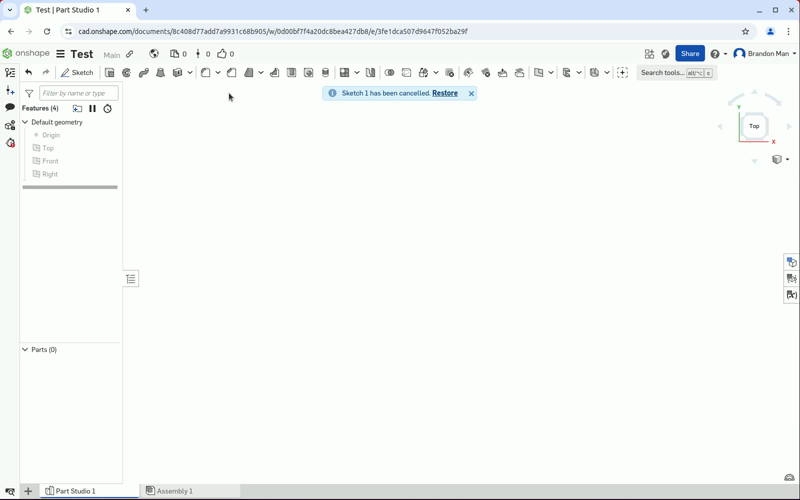
mouse_move(73, 352)
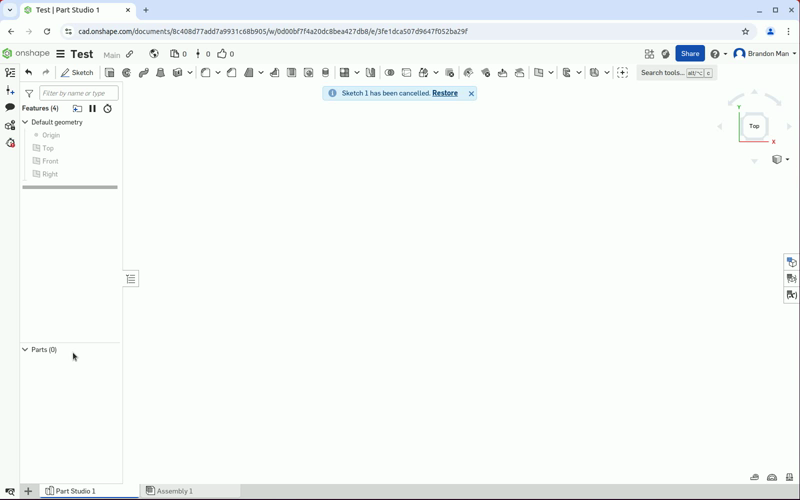
key(y)
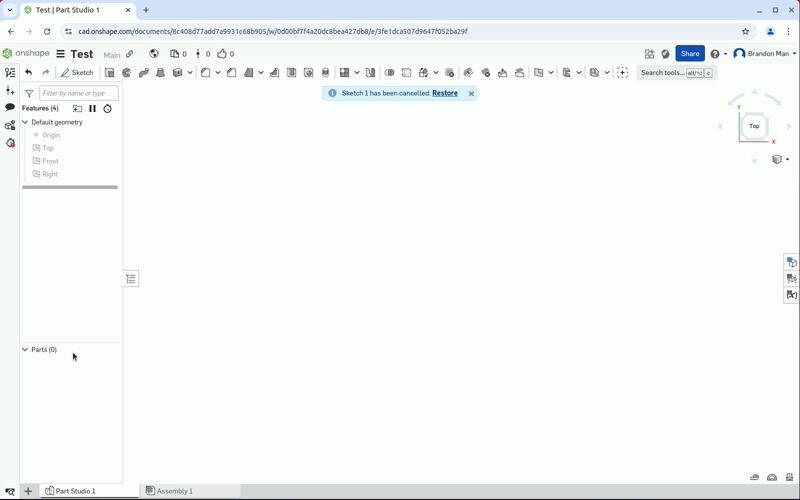
key(shift+p)
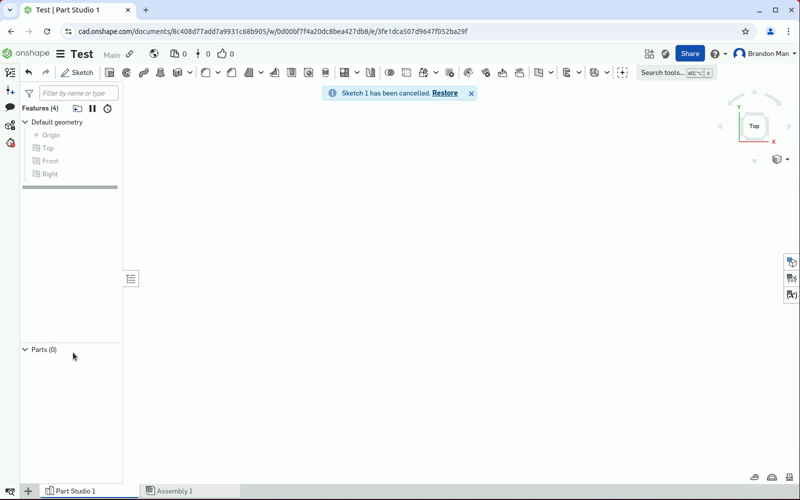
key(space)
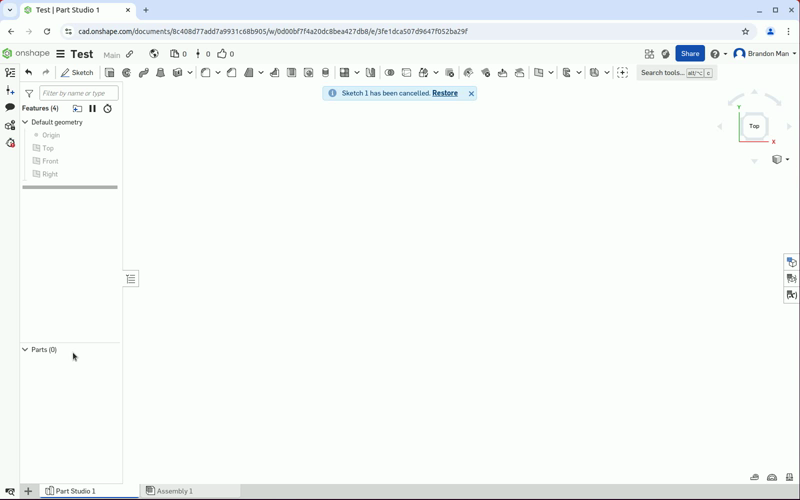
key_down(shift)
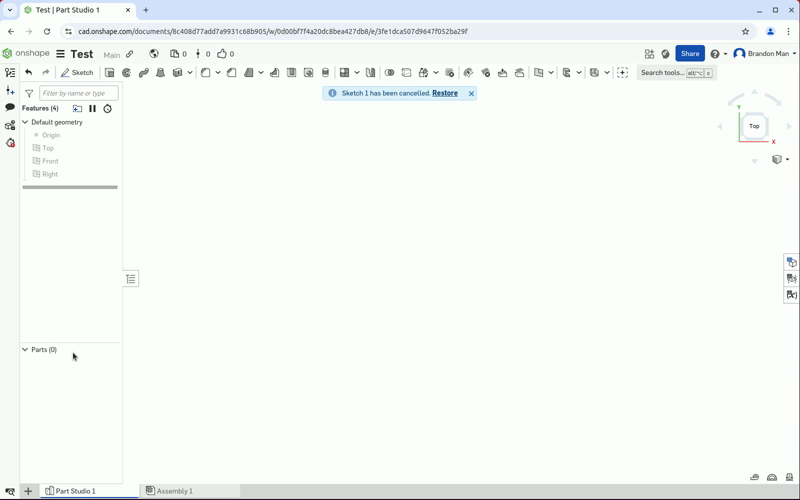
key(up)
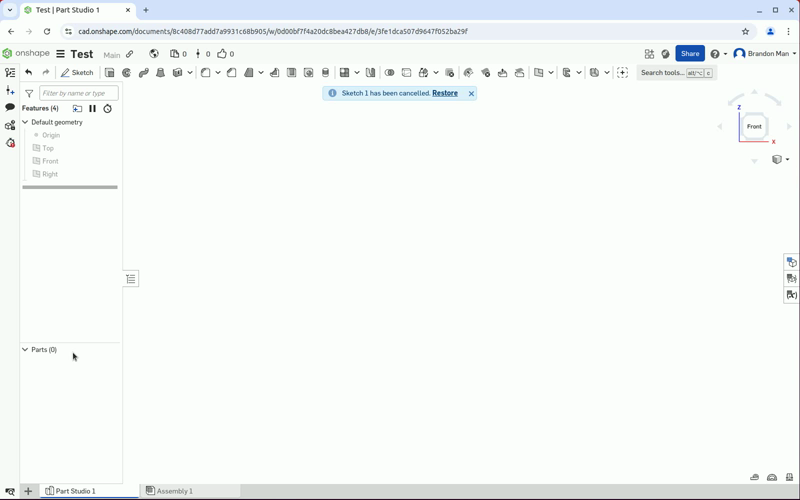
key_up(shift)
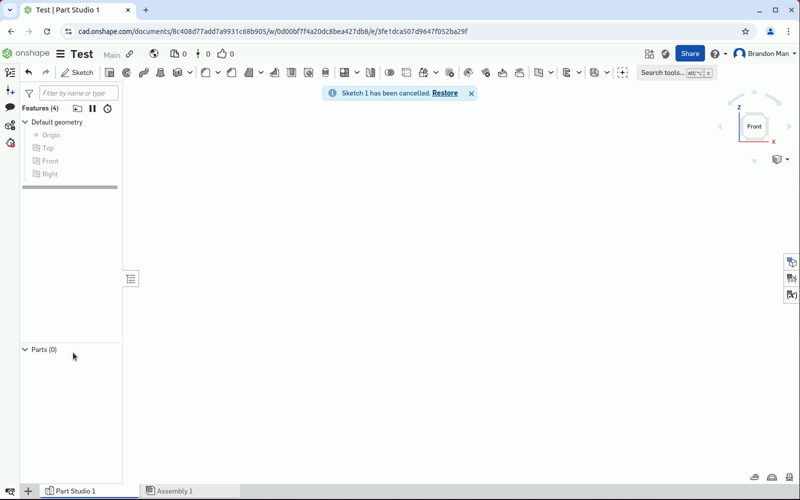
mouse_move(73, 352)
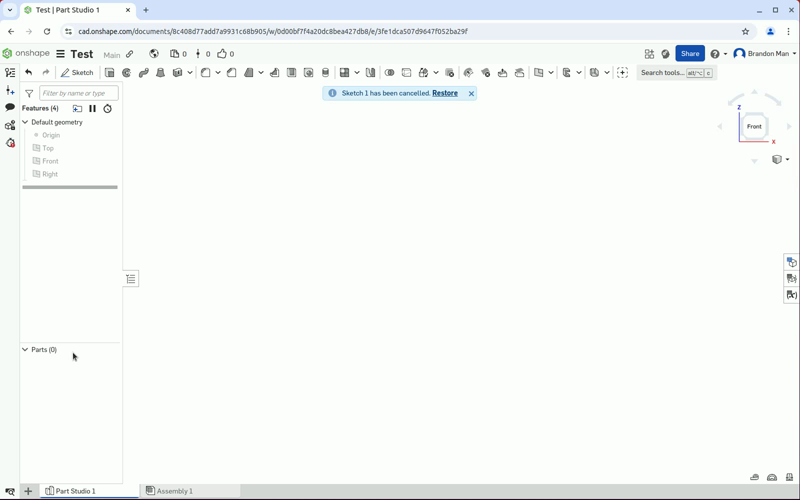
key(shift+y)
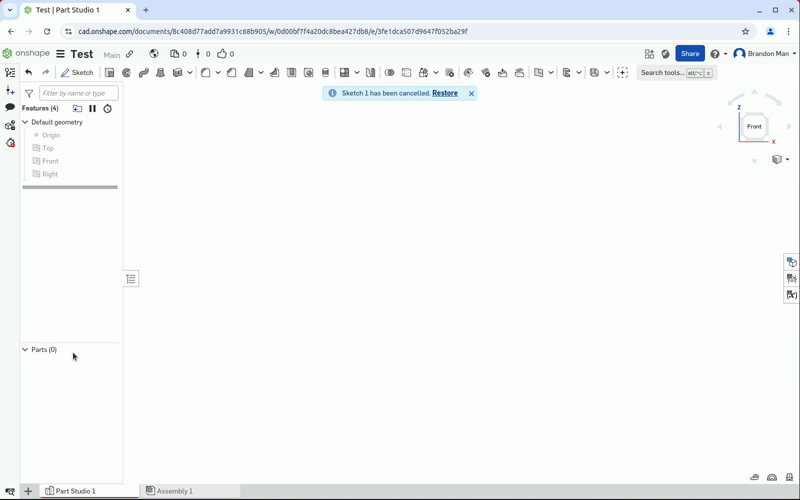
key(shift+s)
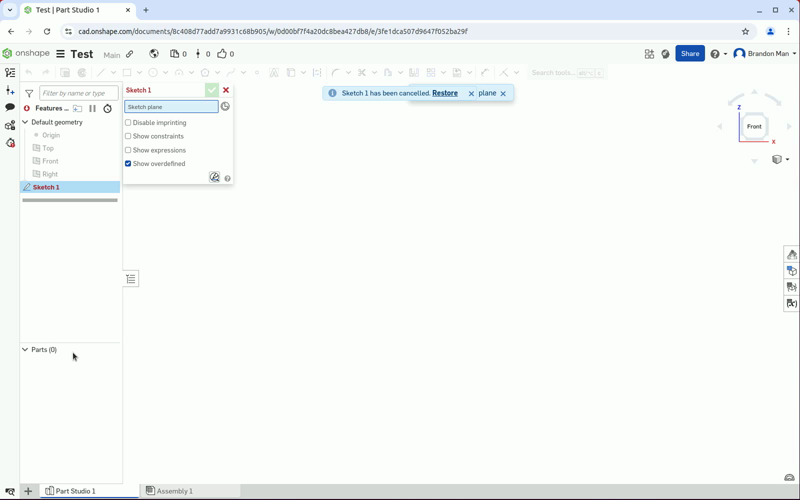
mouse_move(73, 163)
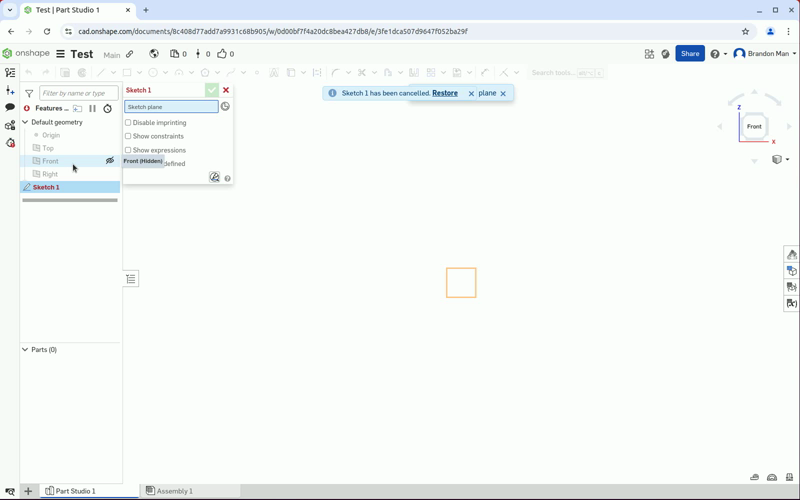
click(73, 163)
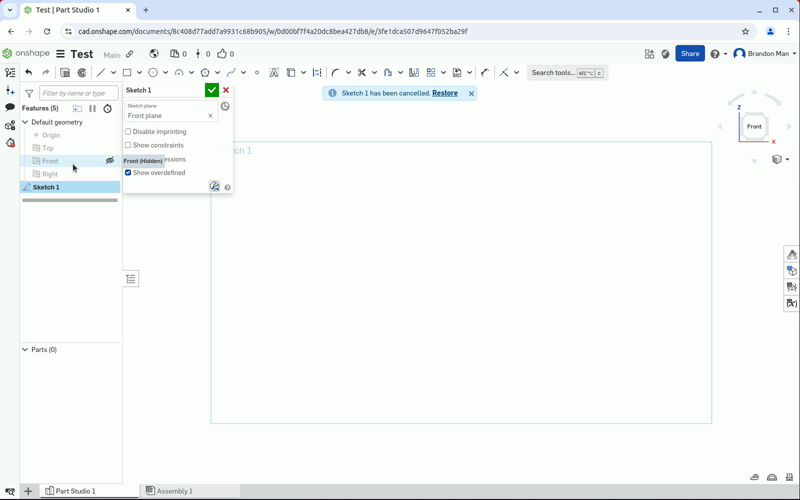
mouse_move(73, 352)
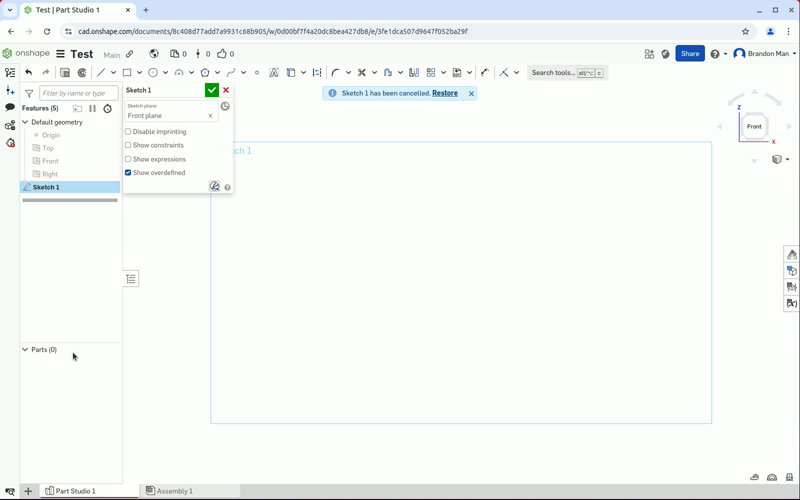
key(y)
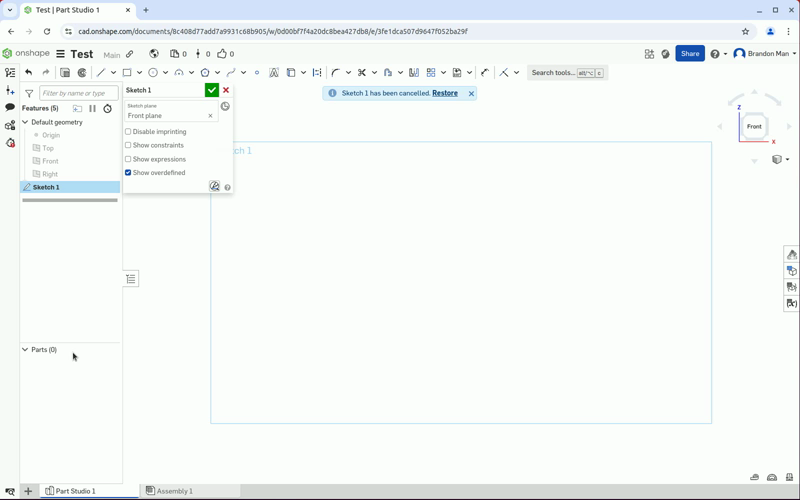
key(l)
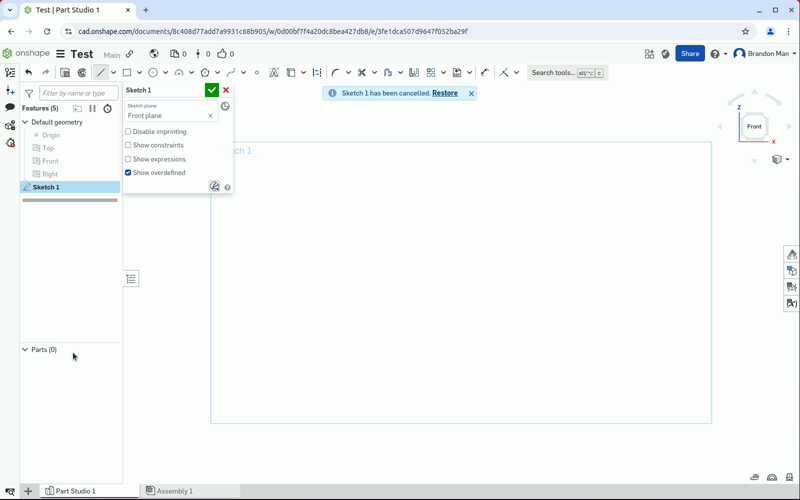
key_down(shift)
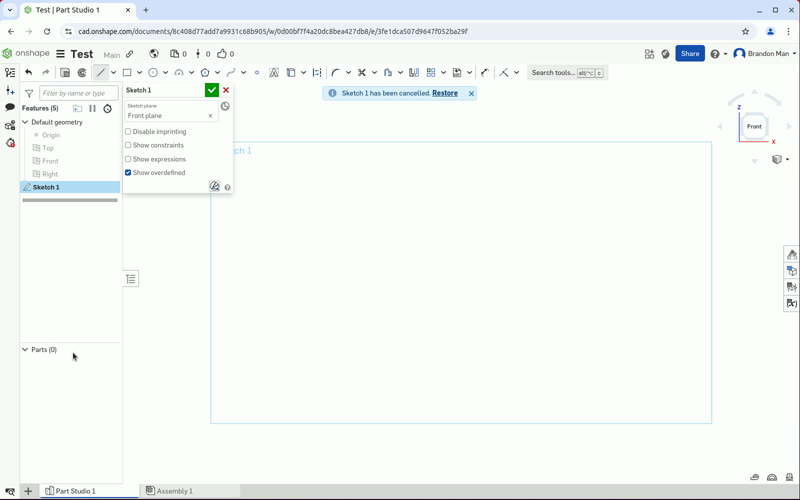
mouse_move(404, 311)
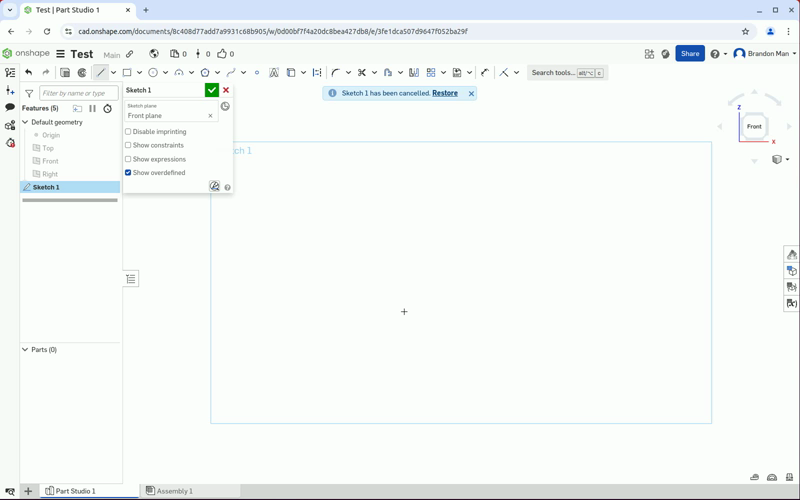
click(404, 311)
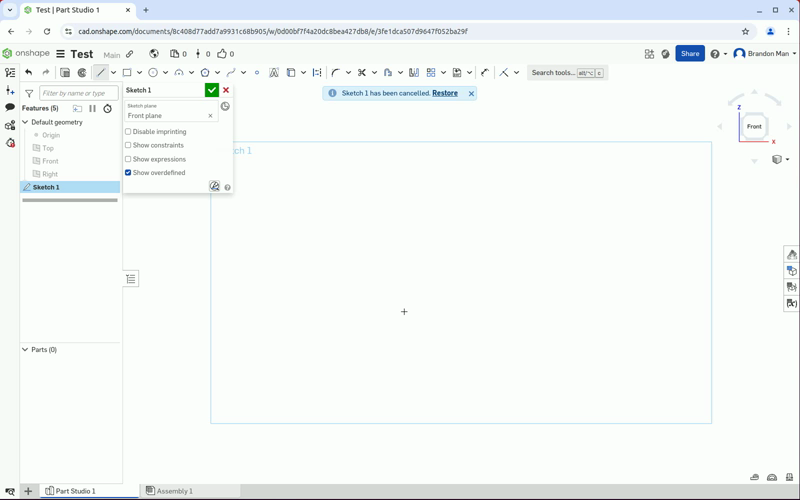
key_up(shift)
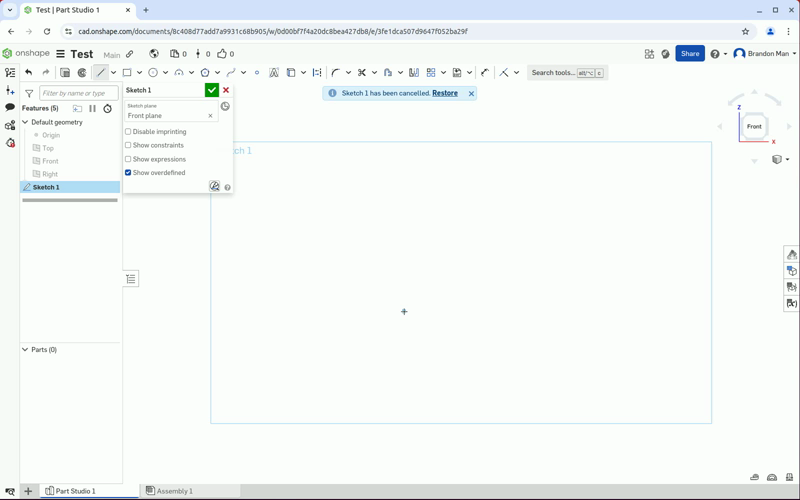
key_down(shift)
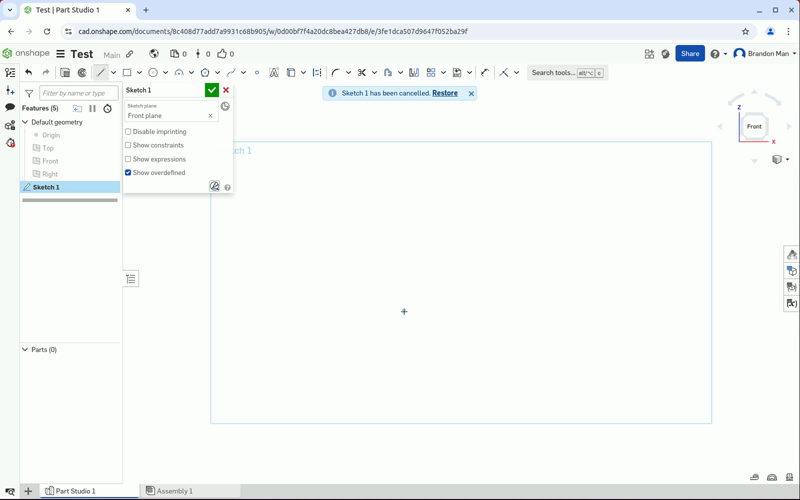
mouse_move(516, 311)
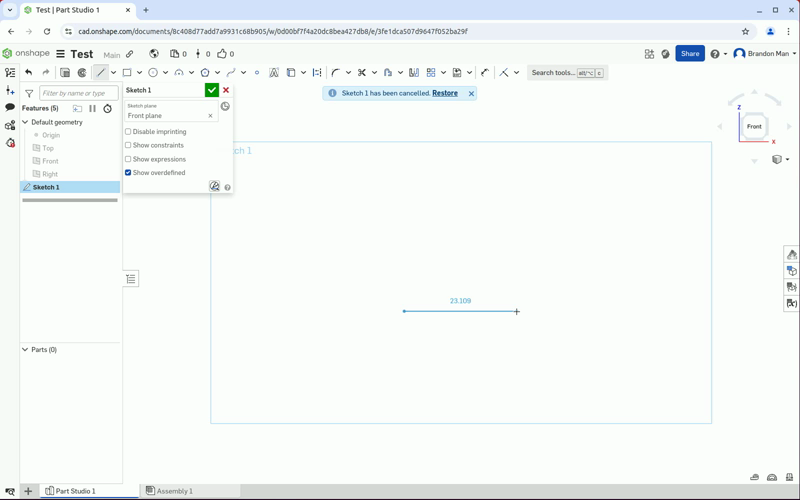
click(516, 311)
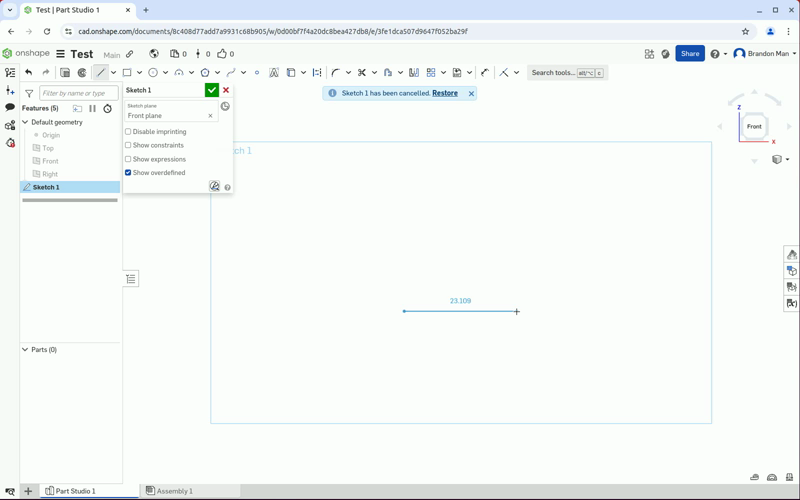
key_up(shift)
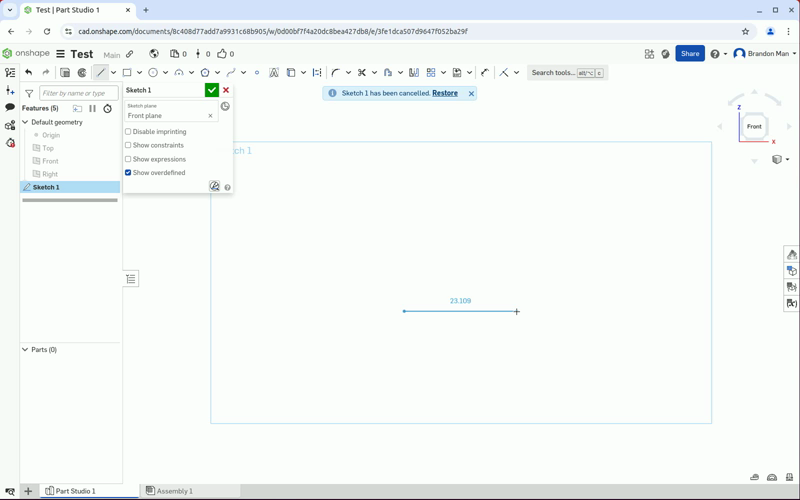
key_down(shift)
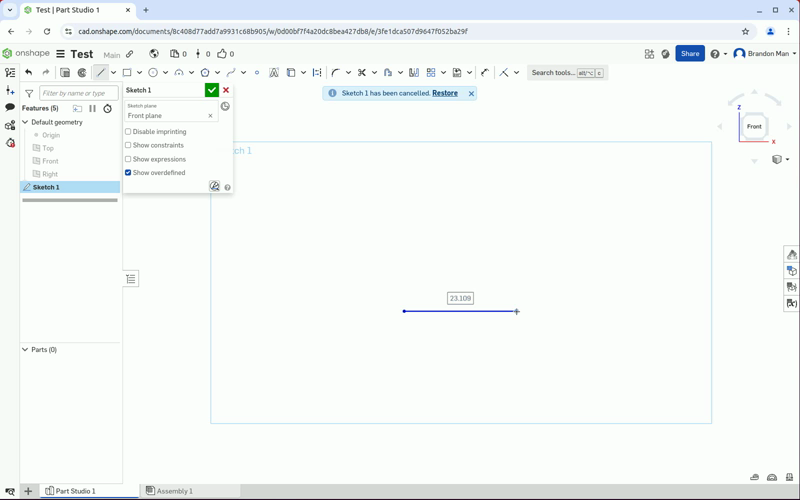
mouse_move(546, 311)
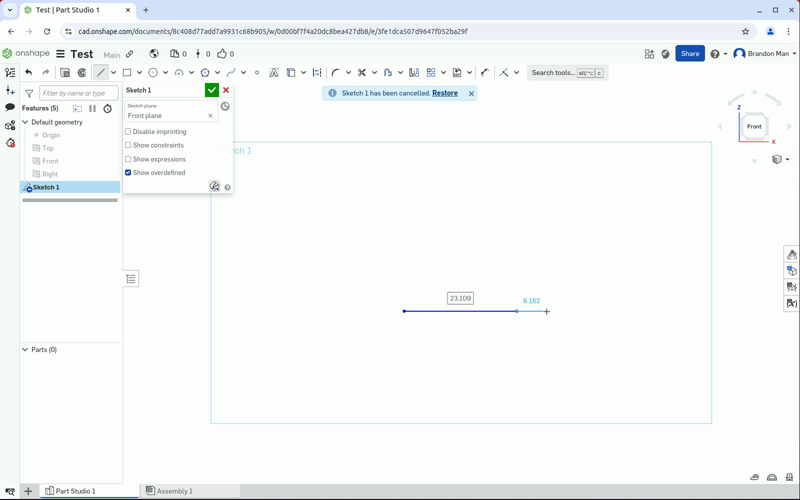
mouse_move(516, 268)
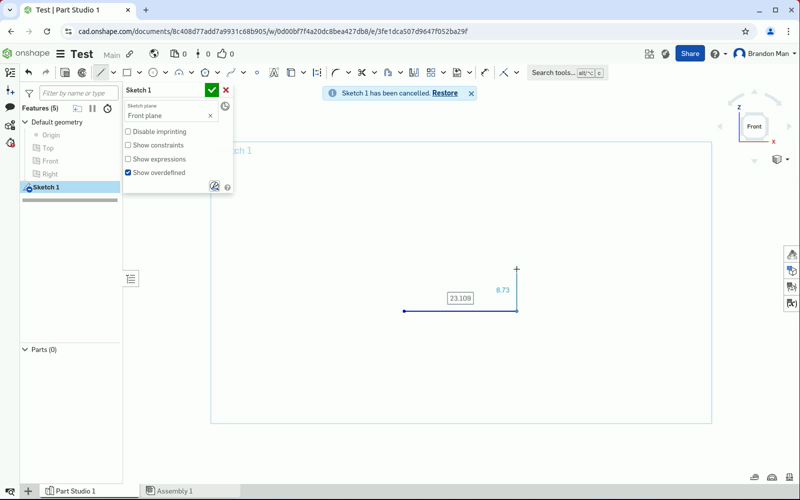
click(516, 268)
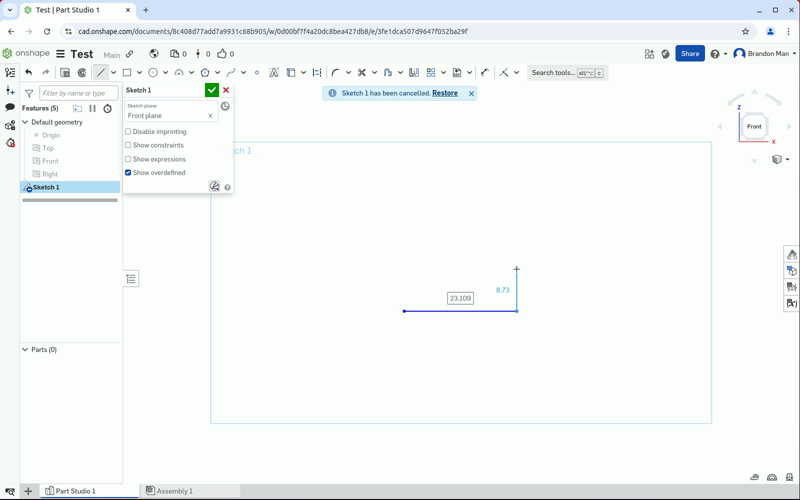
key_up(shift)
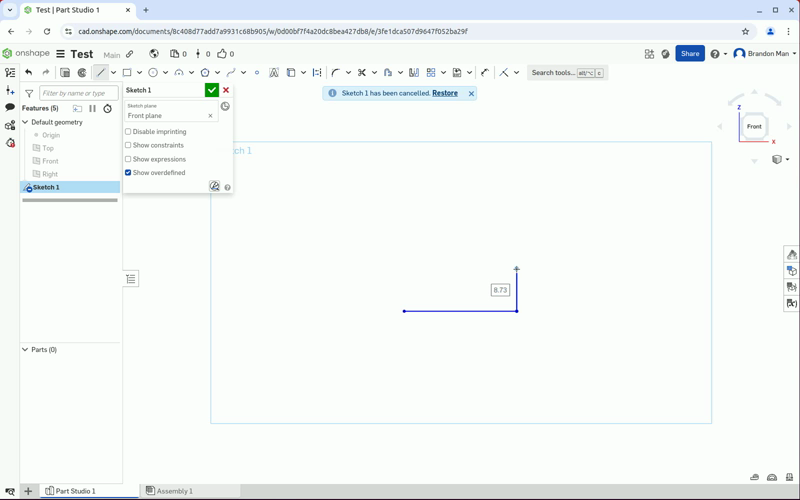
key(esc)
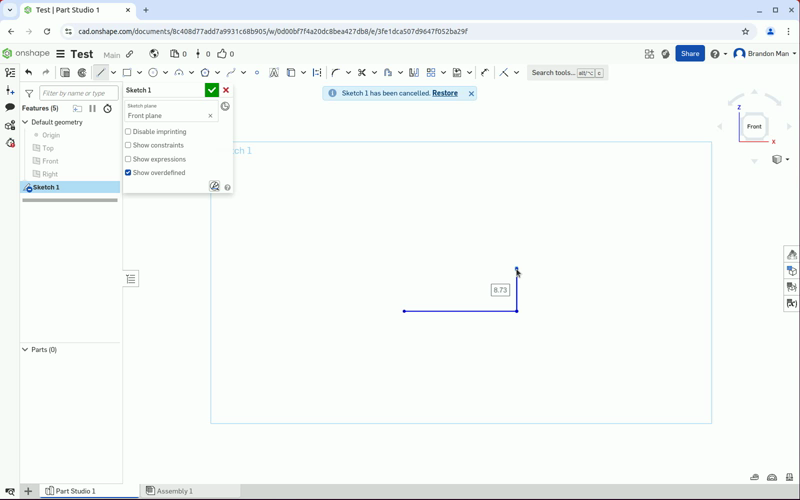
key(a)
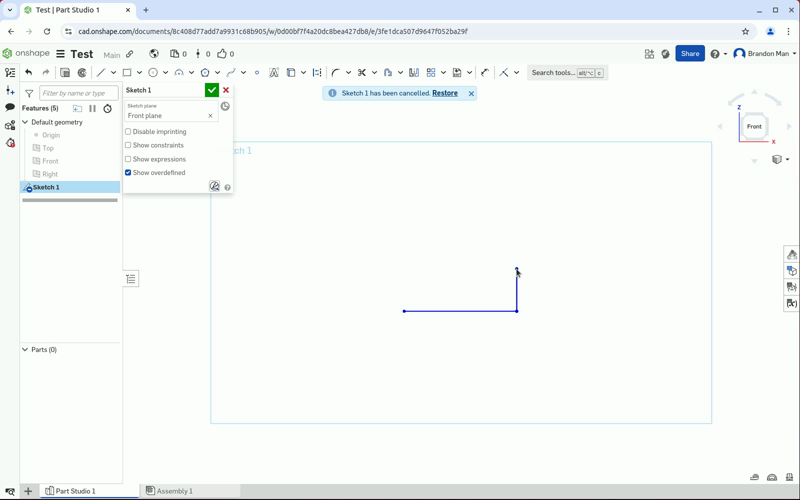
mouse_move(516, 268)
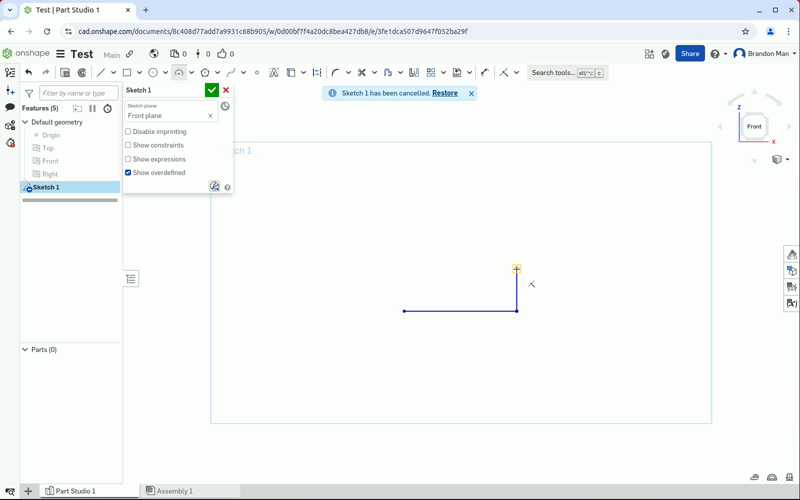
click(516, 268)
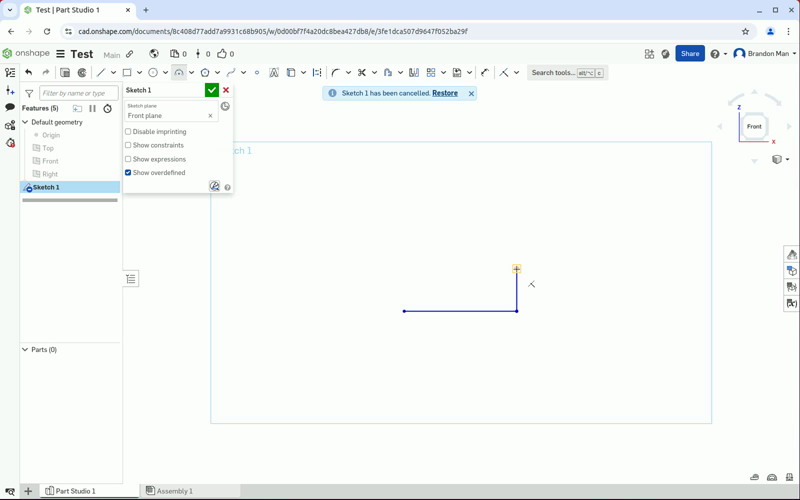
key_down(shift)
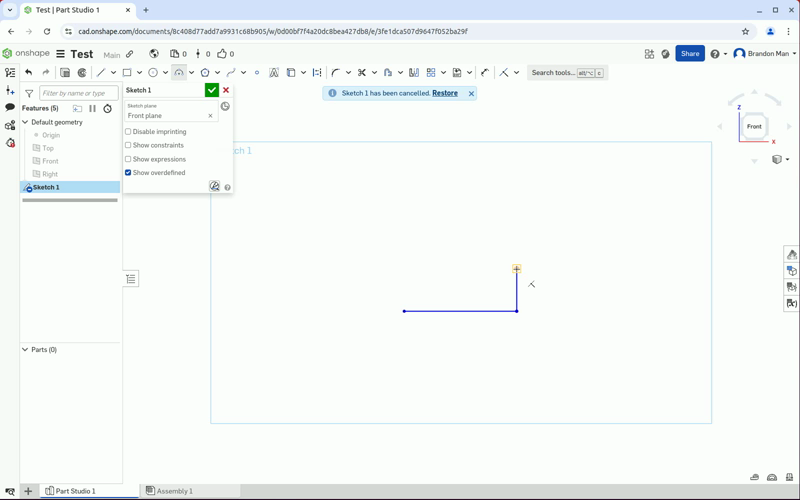
mouse_move(502, 254)
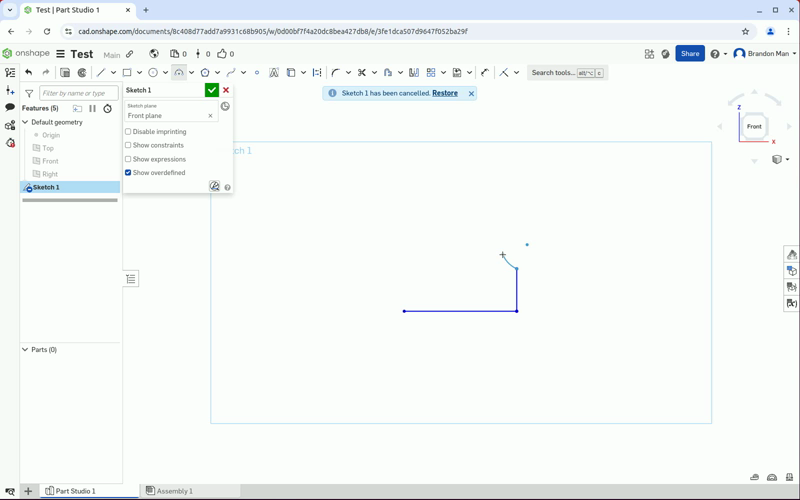
click(502, 254)
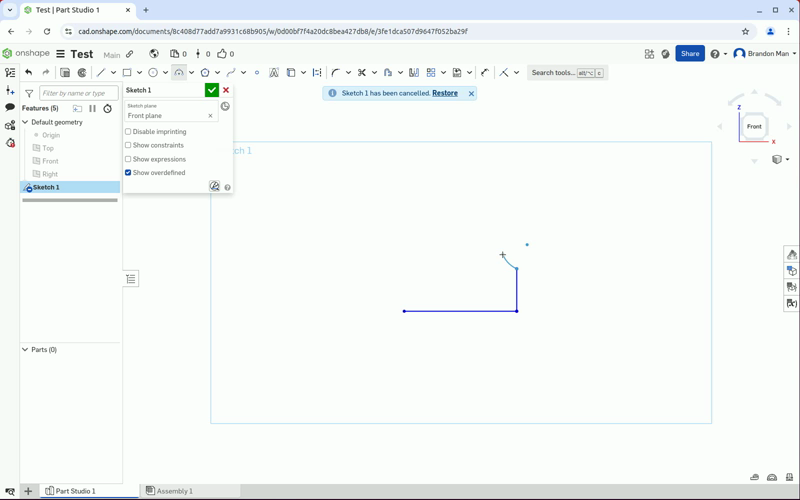
mouse_move(513, 258)
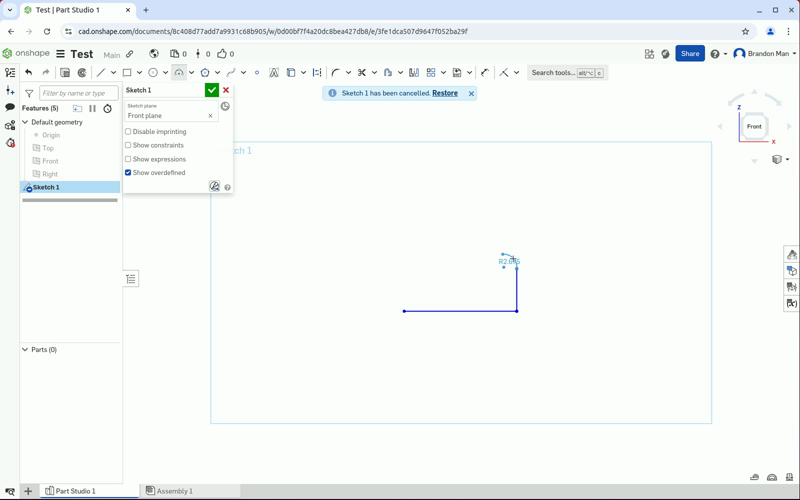
click(513, 258)
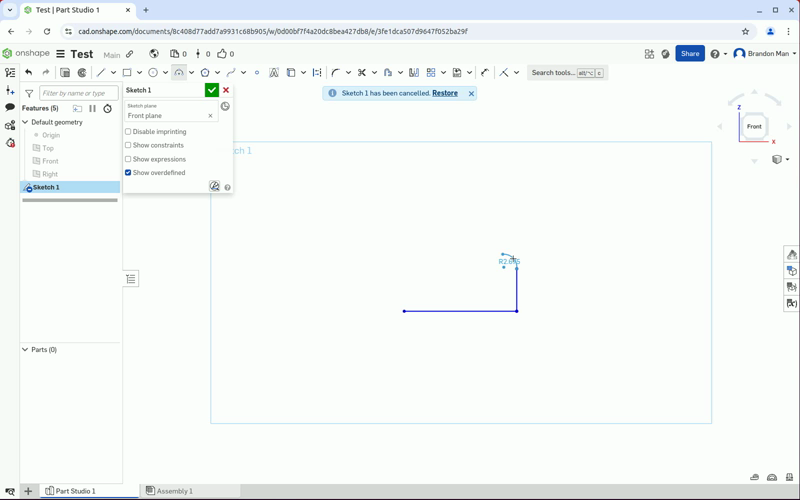
key_up(shift)
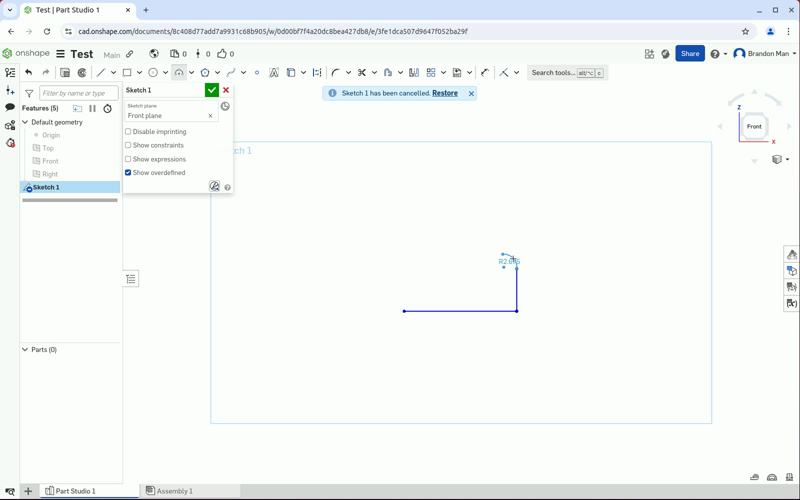
key(esc)
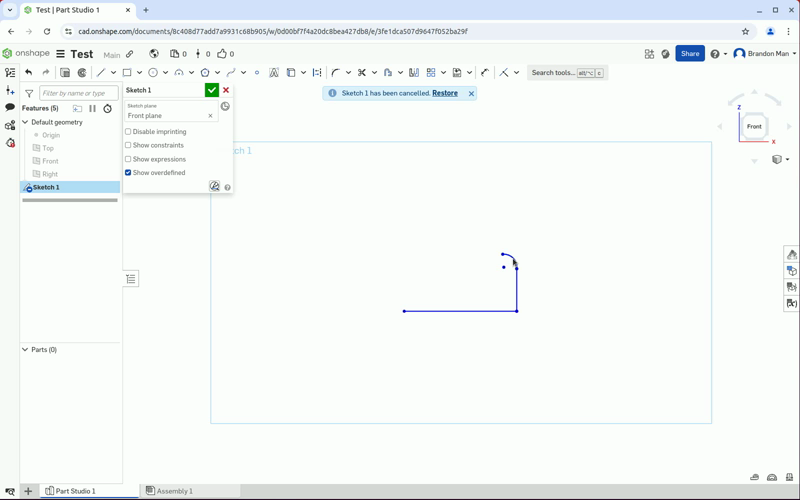
key(l)
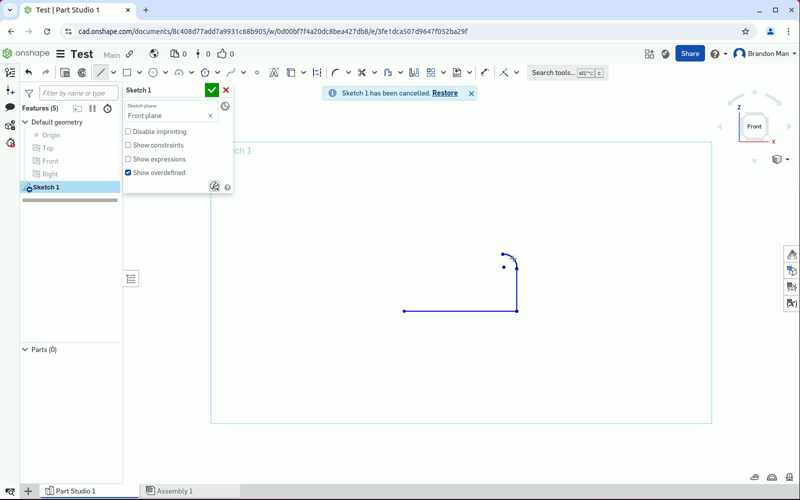
mouse_move(502, 254)
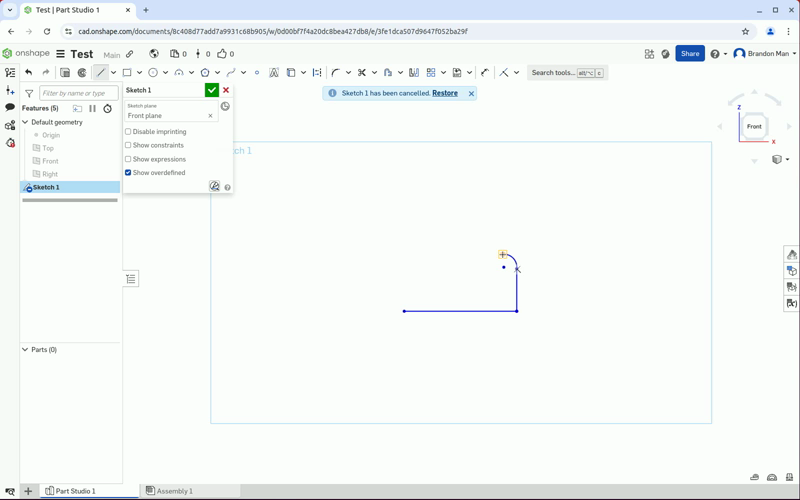
click(502, 254)
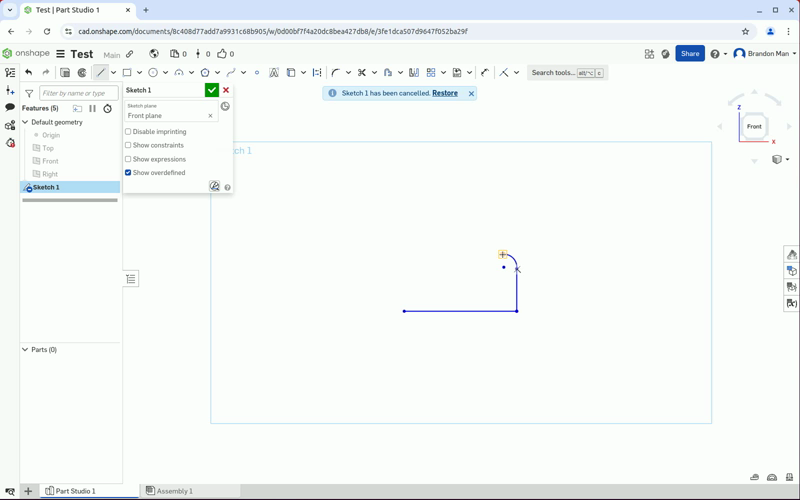
key_down(shift)
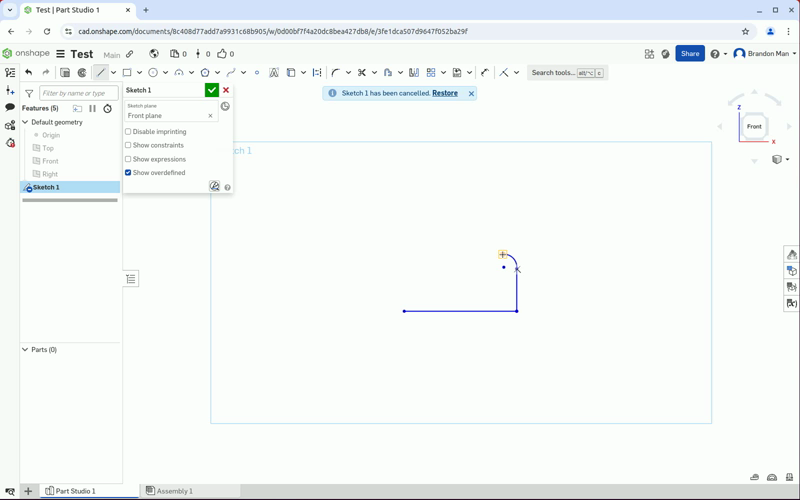
mouse_move(418, 254)
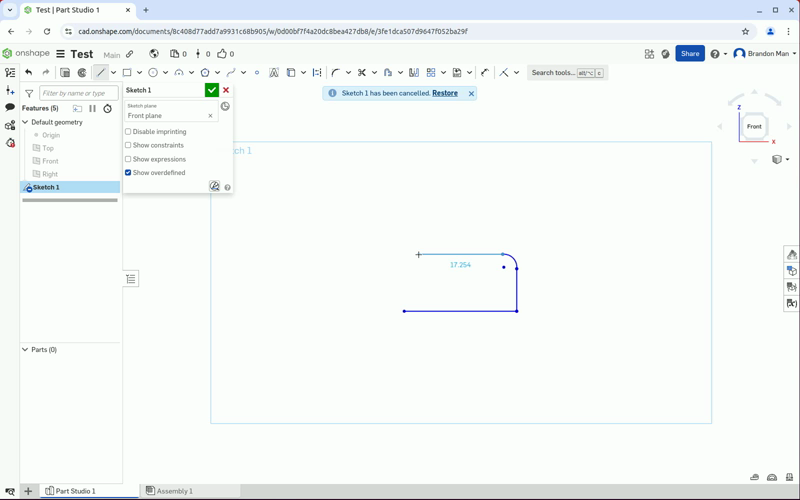
click(418, 254)
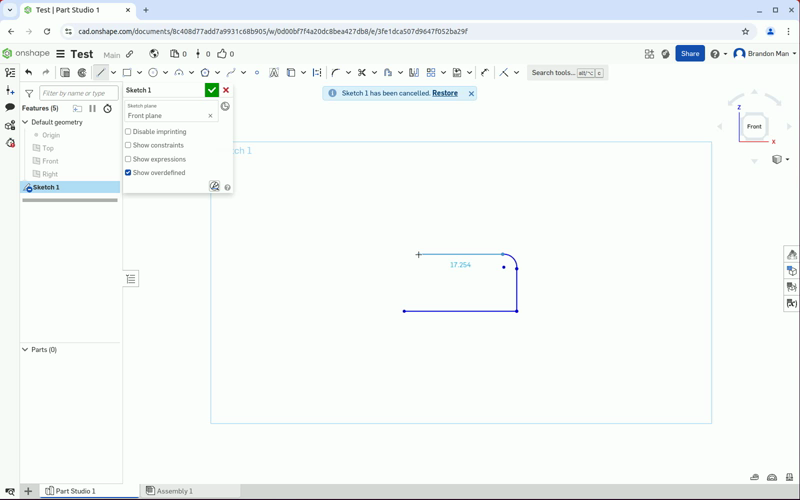
key_up(shift)
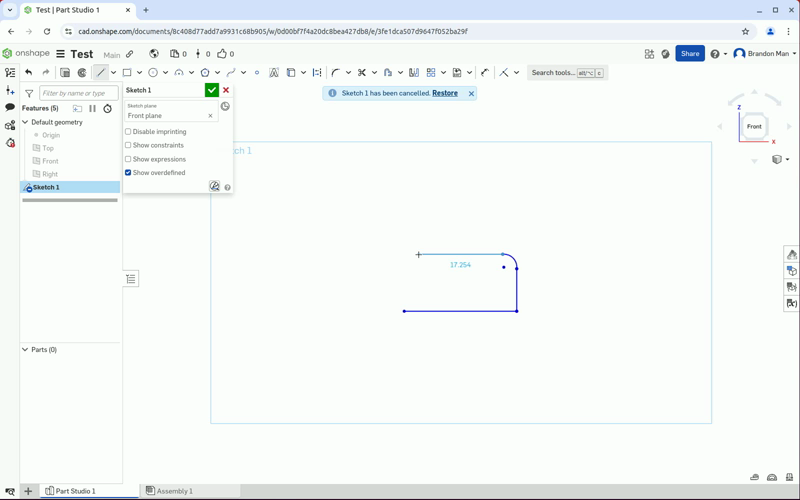
key(esc)
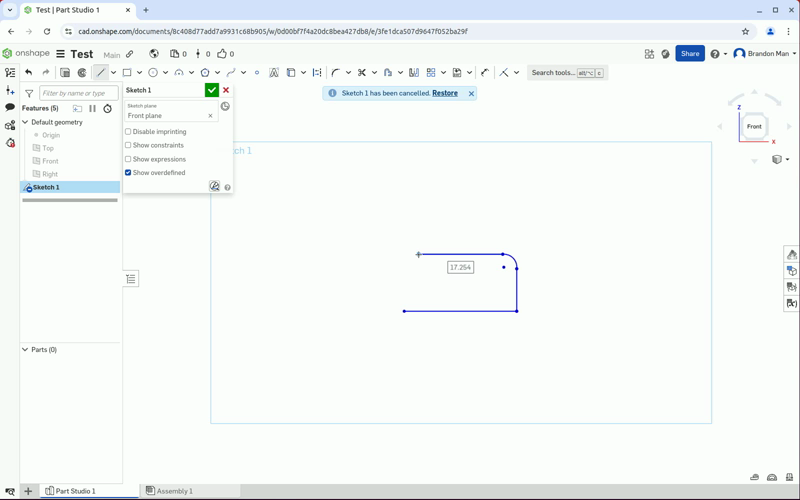
key(a)
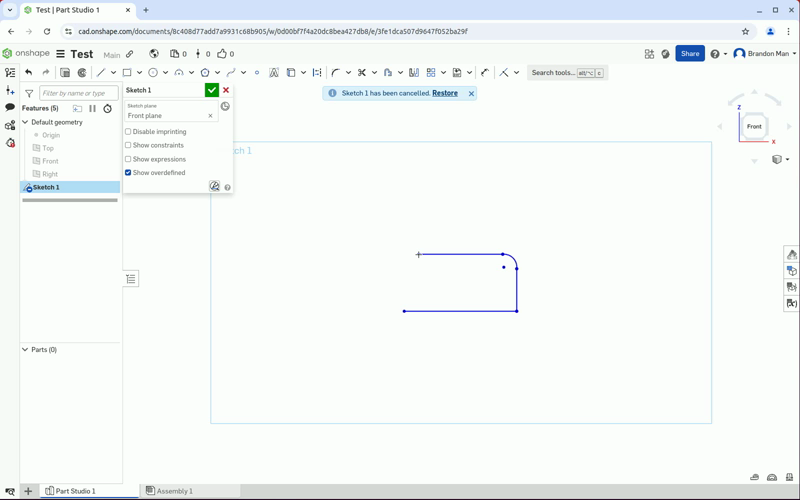
mouse_move(418, 254)
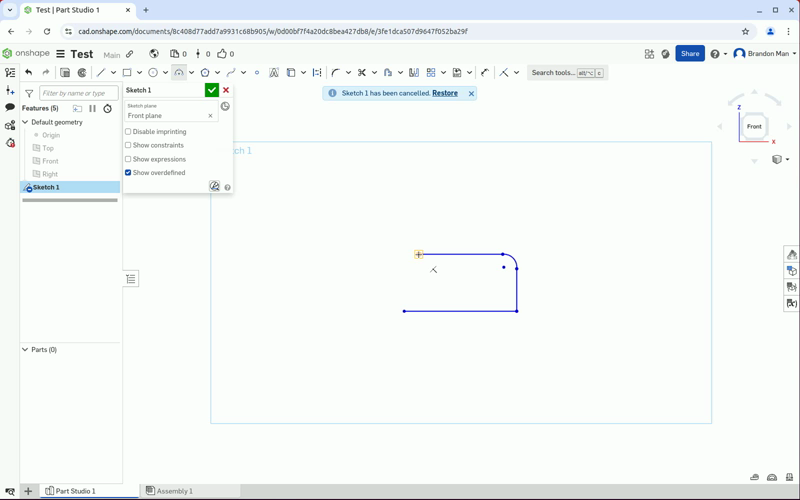
click(418, 254)
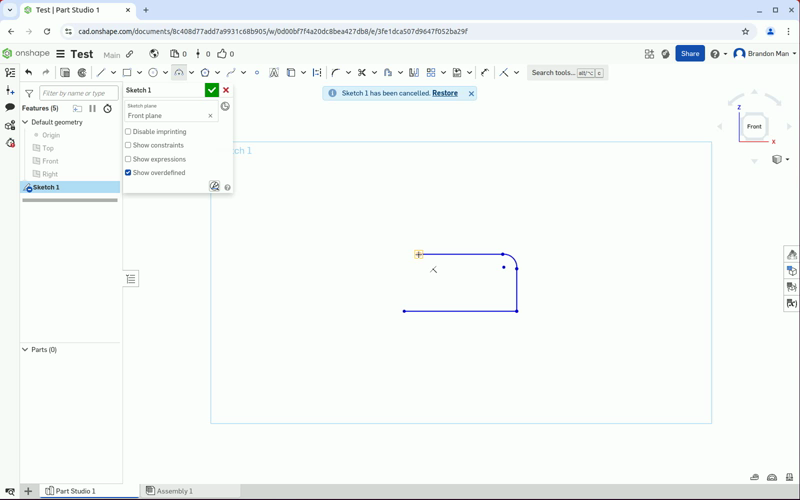
key_down(shift)
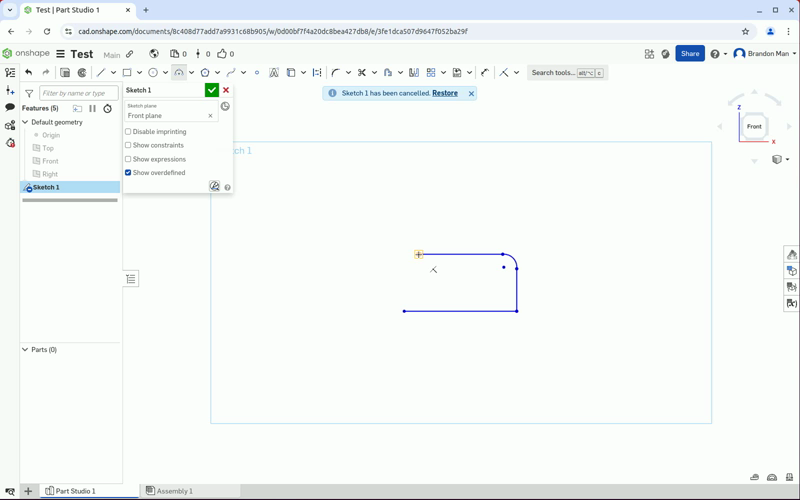
mouse_move(404, 268)
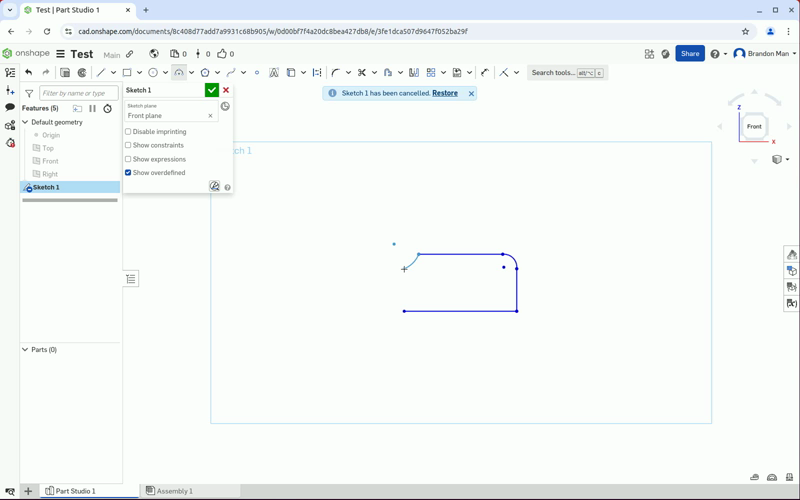
click(404, 268)
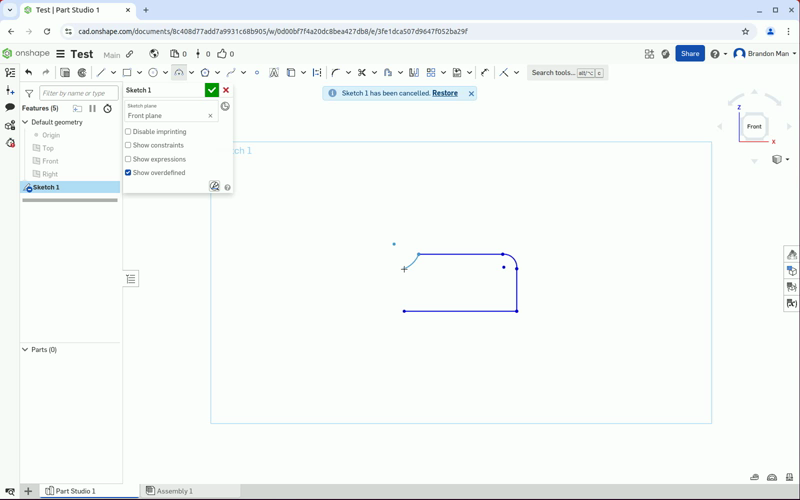
mouse_move(408, 258)
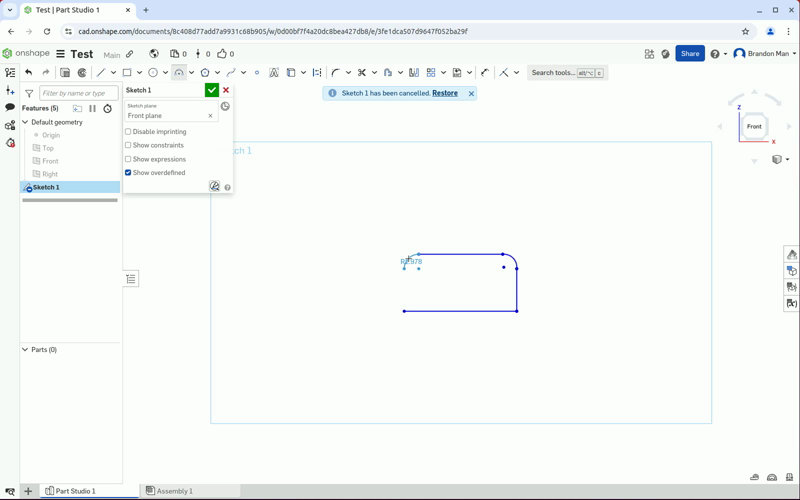
click(408, 258)
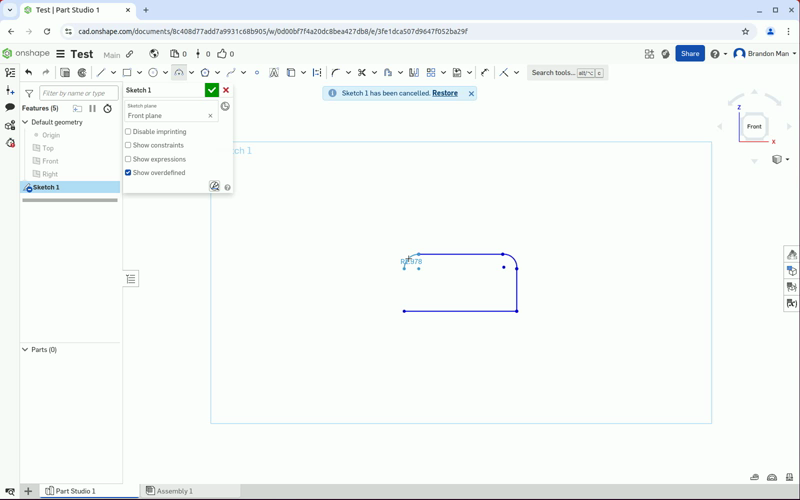
key_up(shift)
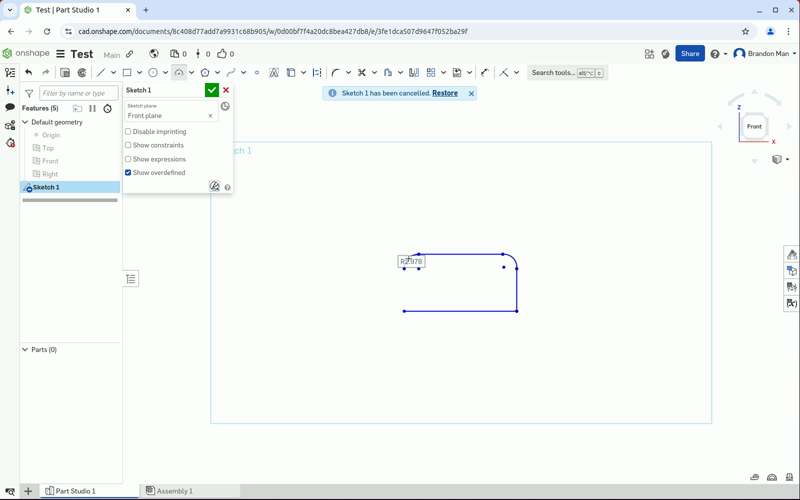
key(esc)
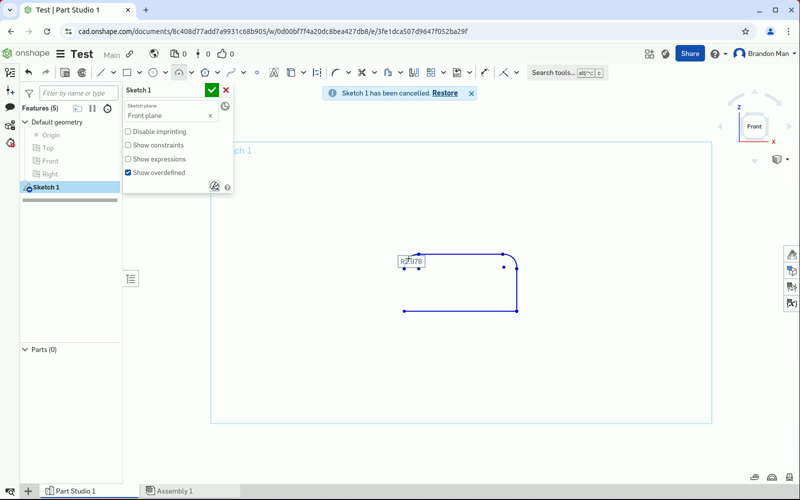
key(l)
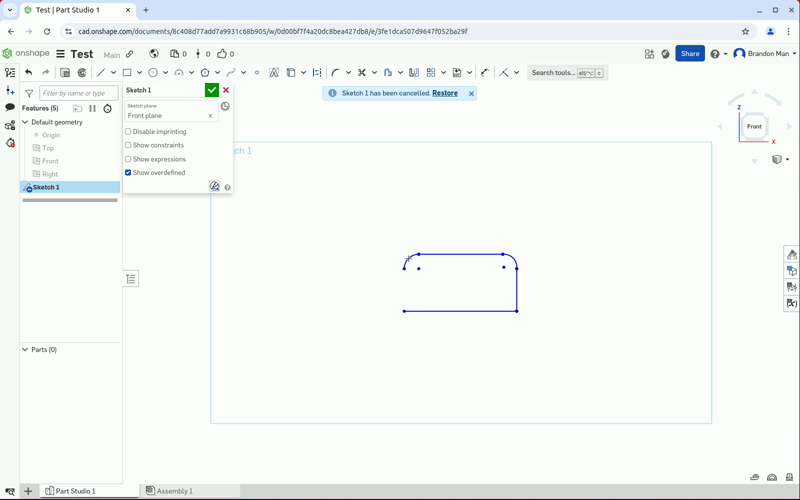
mouse_move(404, 268)
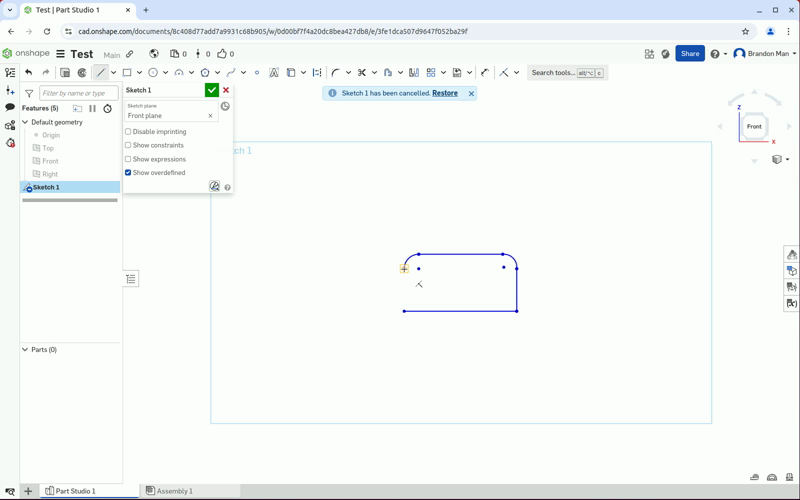
click(404, 268)
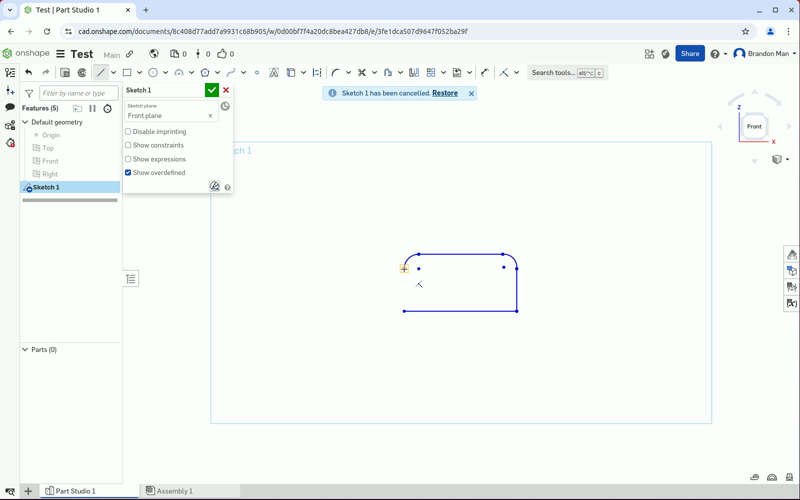
mouse_move(434, 268)
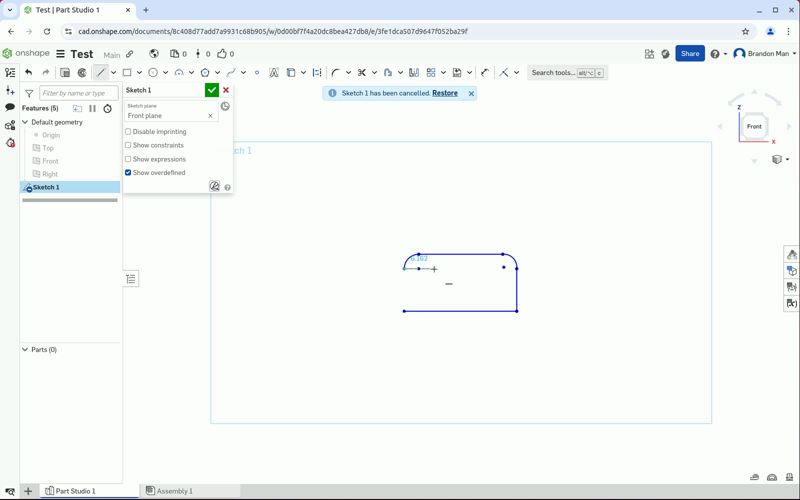
key_down(shift)
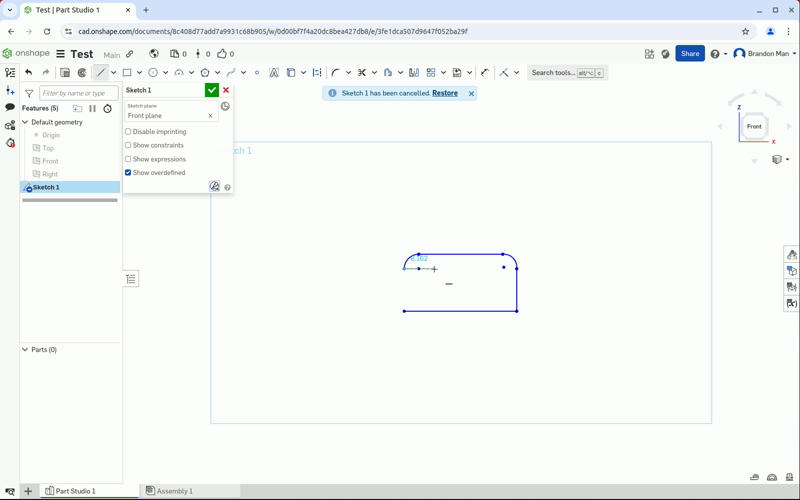
mouse_move(404, 311)
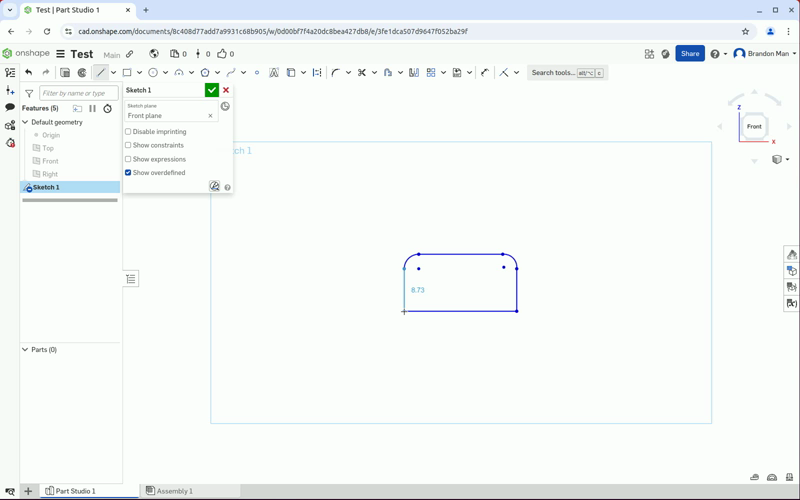
key_up(shift)
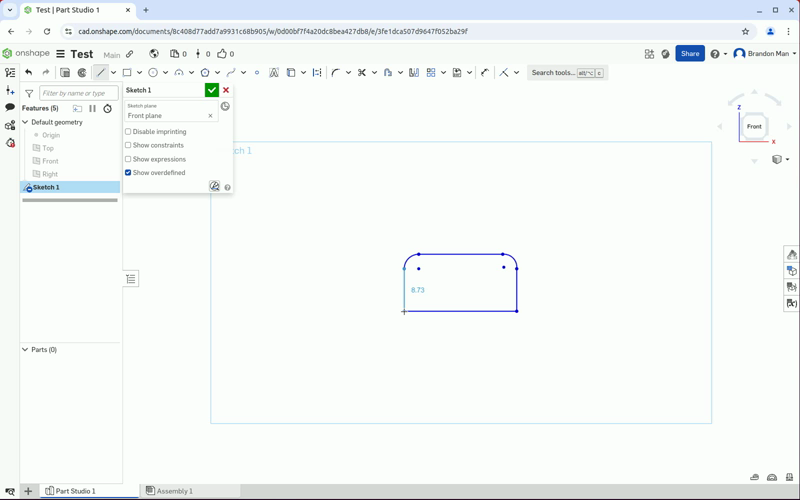
click(404, 311)
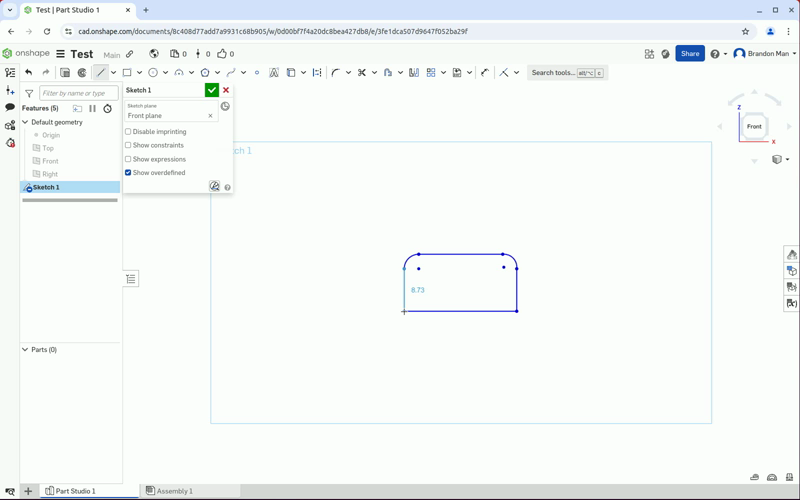
key(esc)
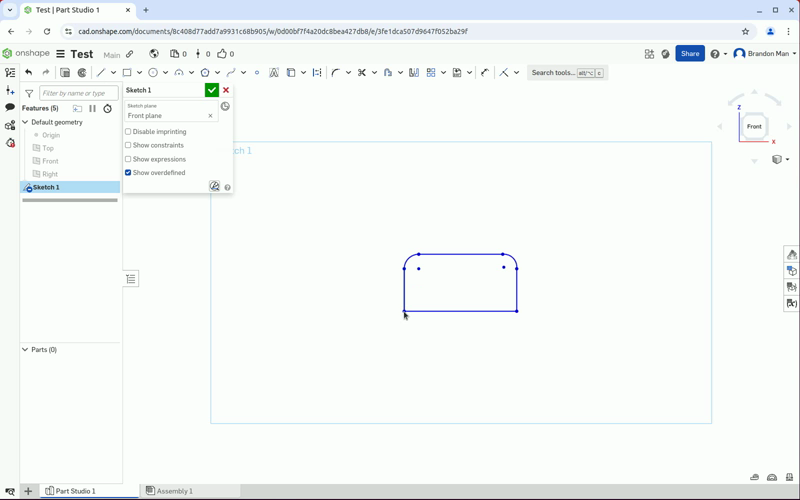
mouse_move(426, 287)
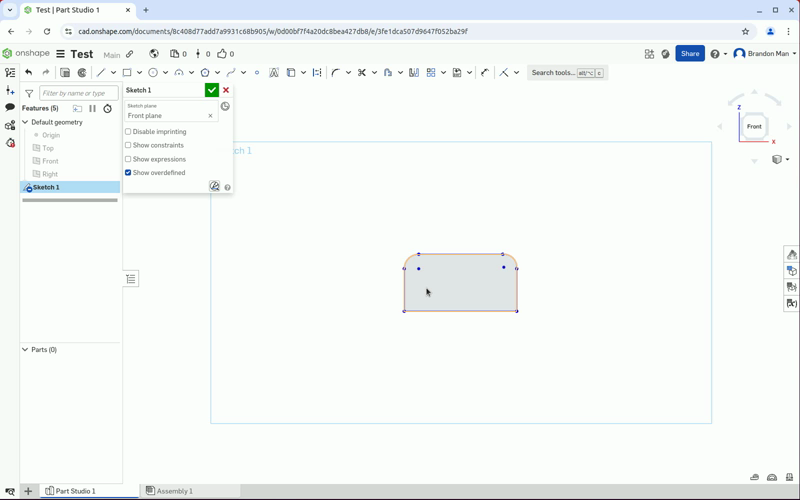
click(426, 287)
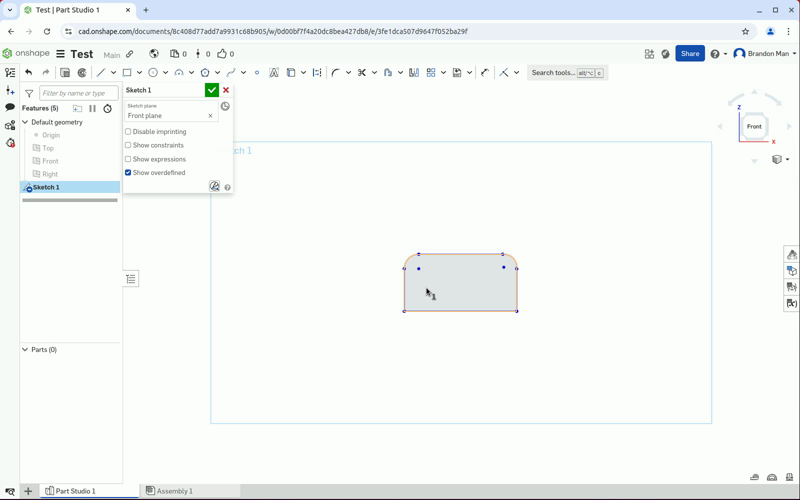
mouse_move(73, 352)
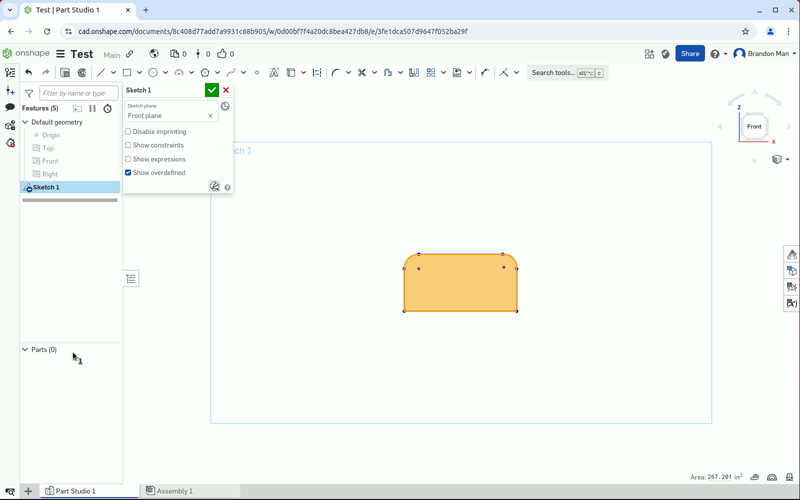
key(shift+y)
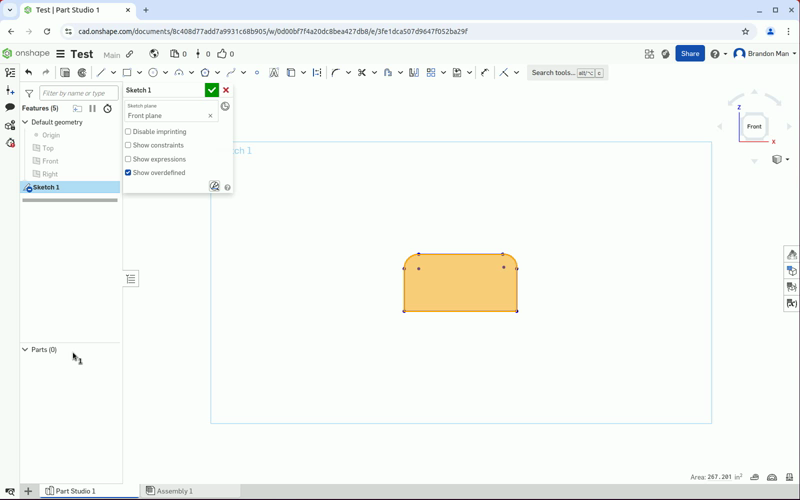
key(shift+e)
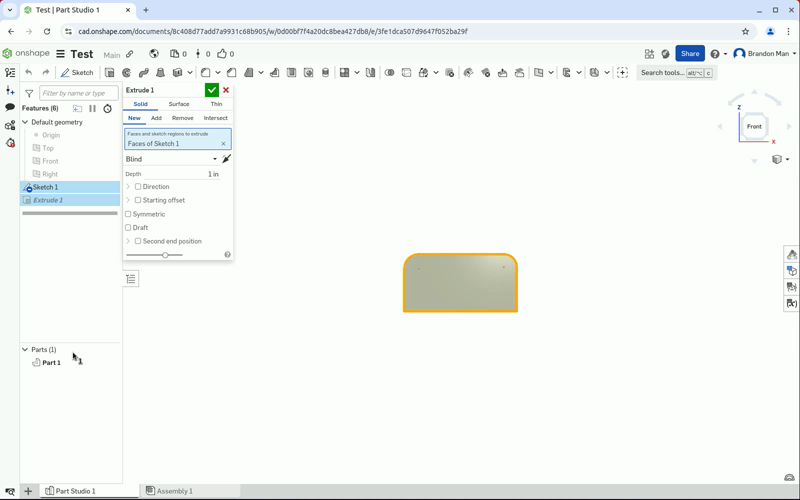
mouse_move(143, 106)
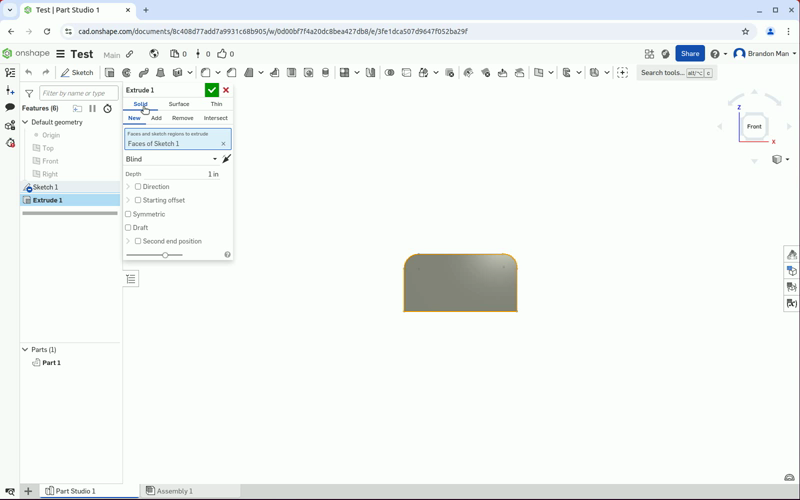
click(143, 106)
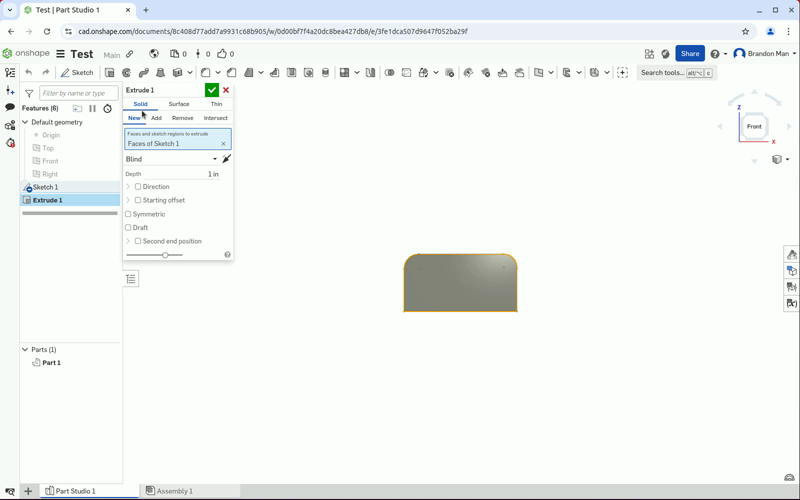
mouse_move(137, 120)
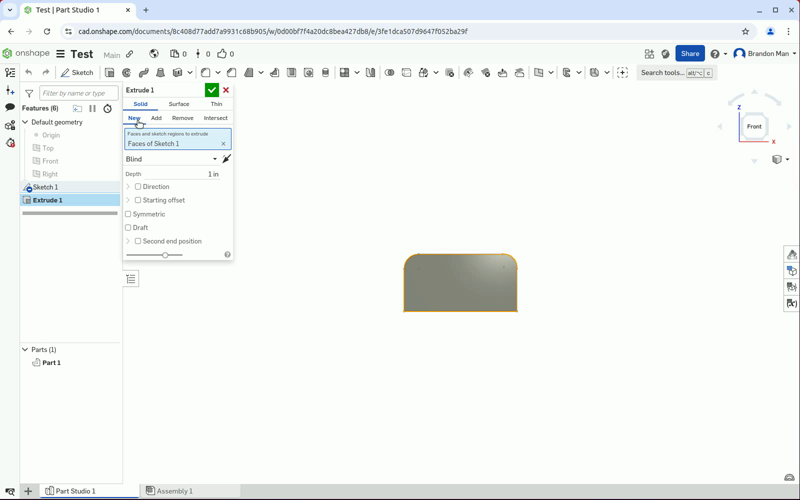
click(137, 120)
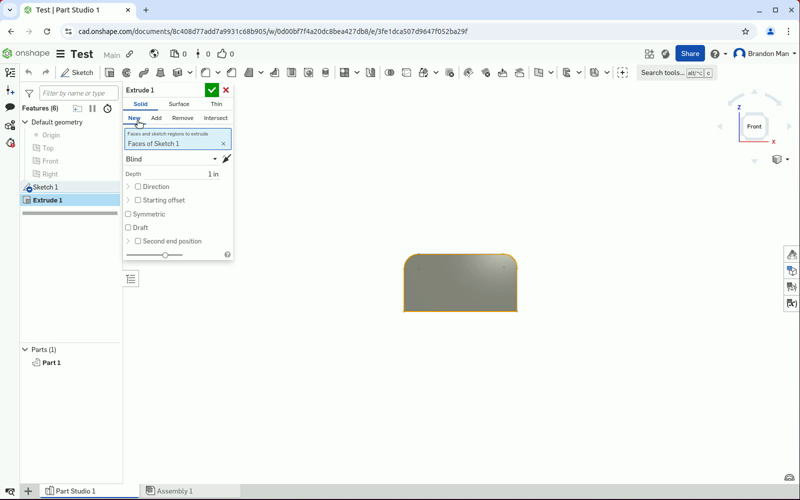
key(tab, 4)
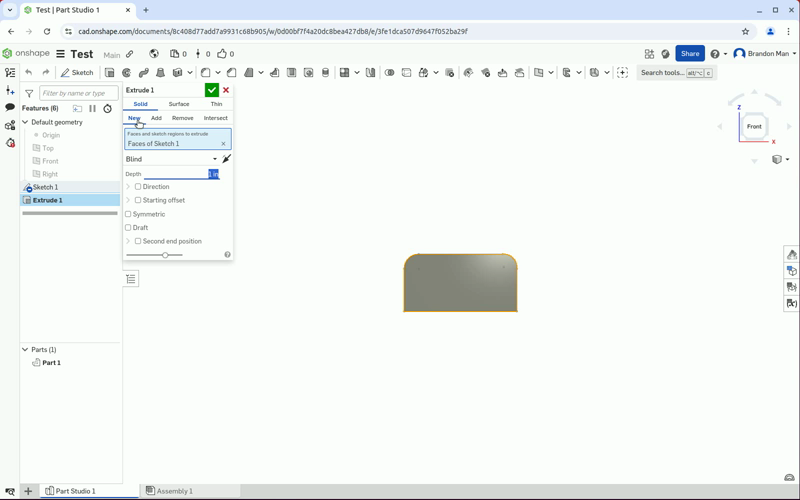
text(11.554)
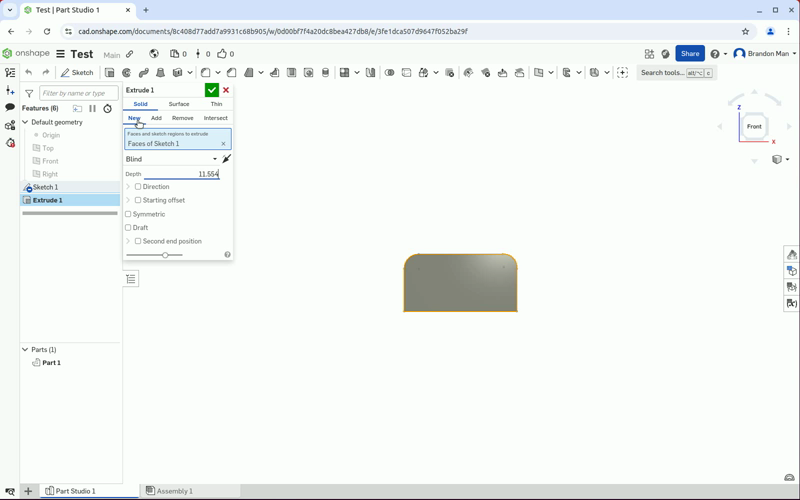
key(enter)
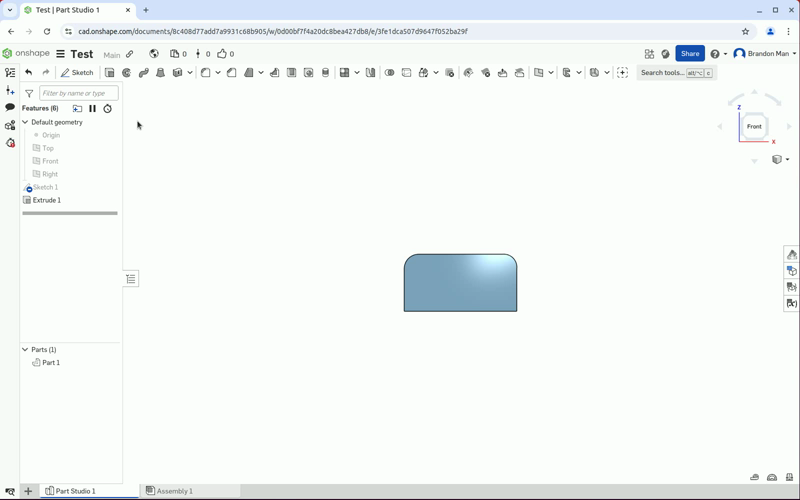
key(shift+h)
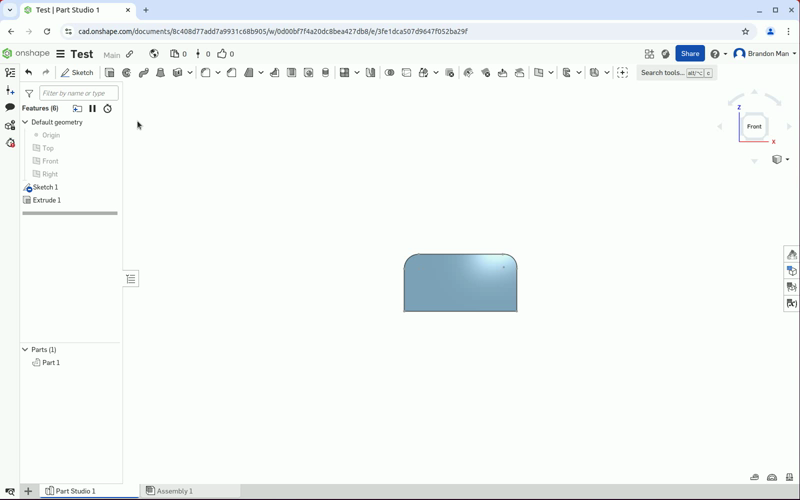
key(shift+h)
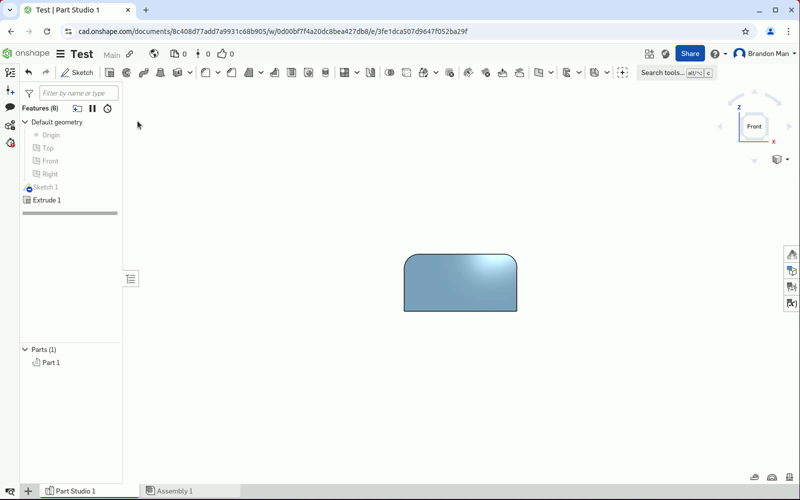
mouse_move(73, 189)
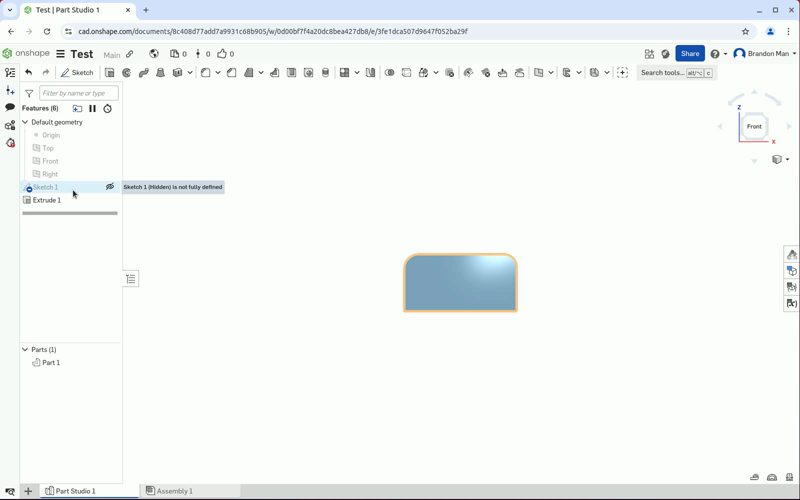
click(73, 189)
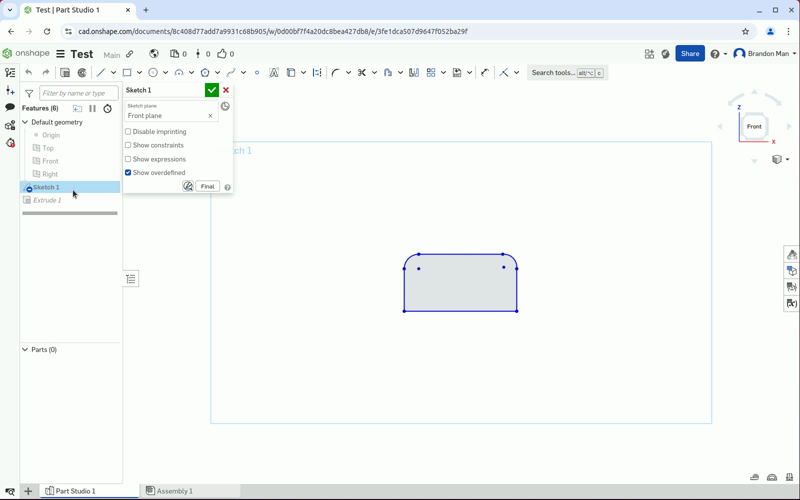
mouse_move(229, 92)
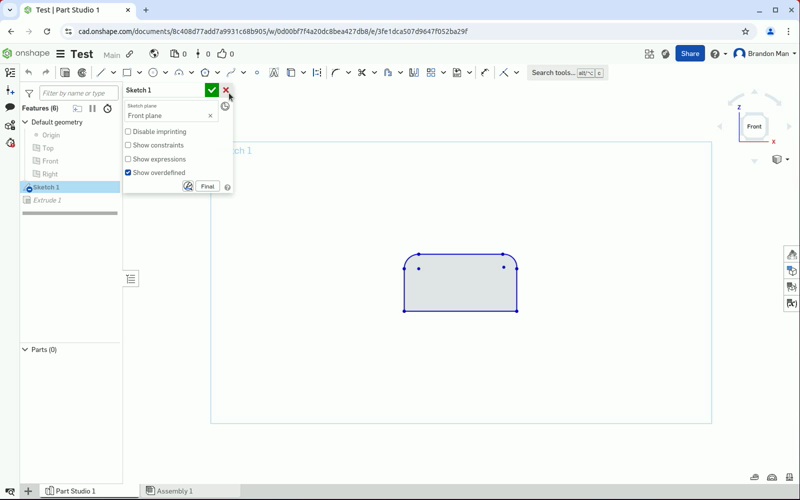
click(229, 92)
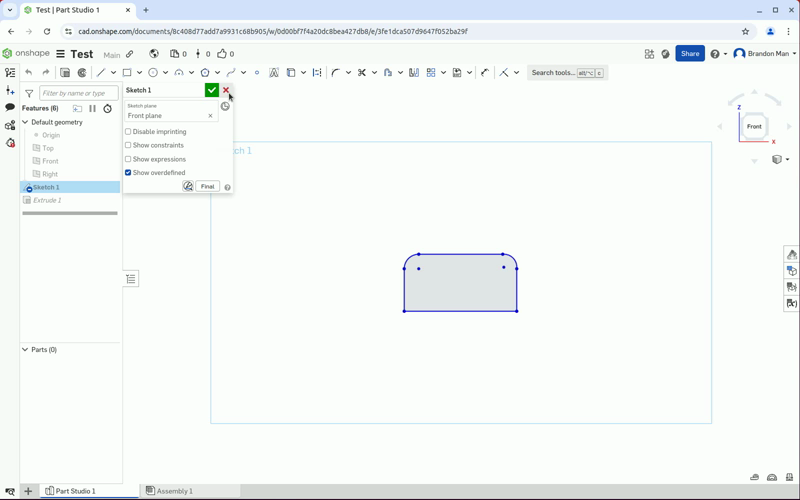
key(shift+s)
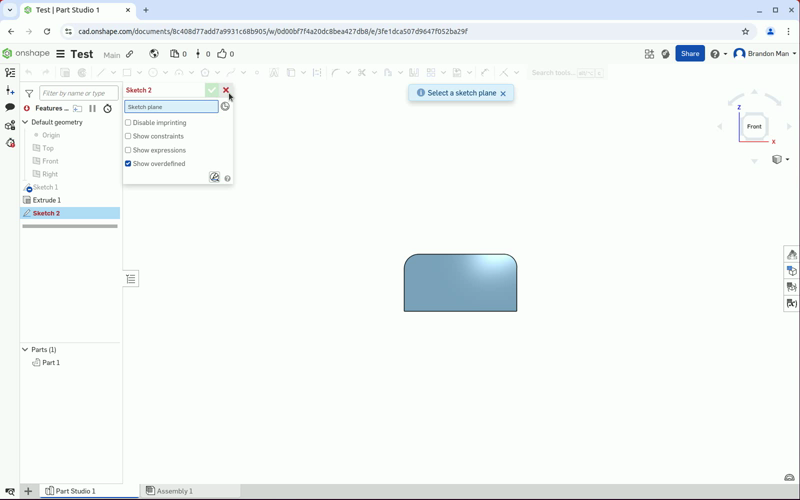
mouse_move(73, 163)
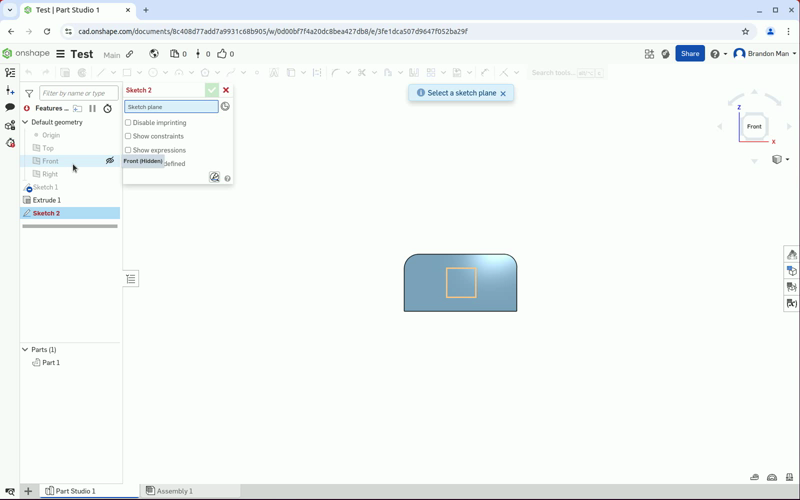
click(73, 163)
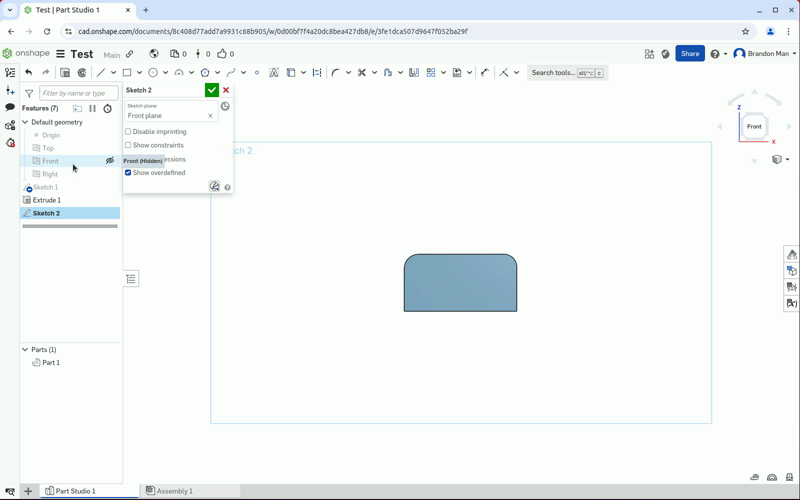
mouse_move(73, 352)
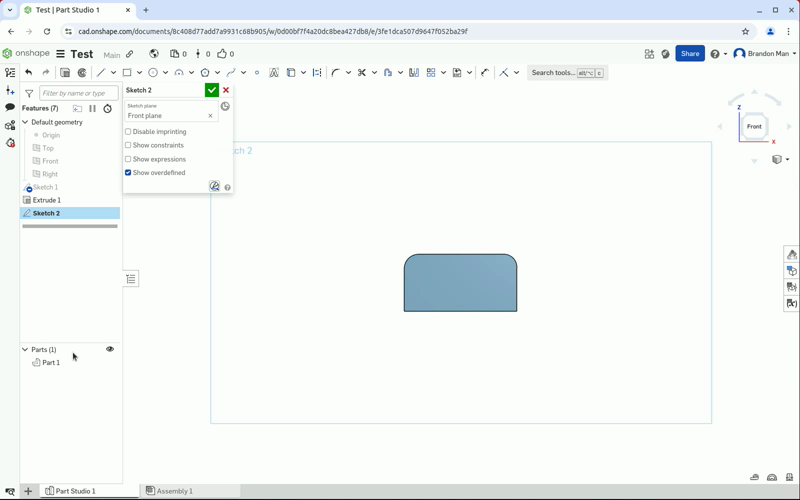
key(y)
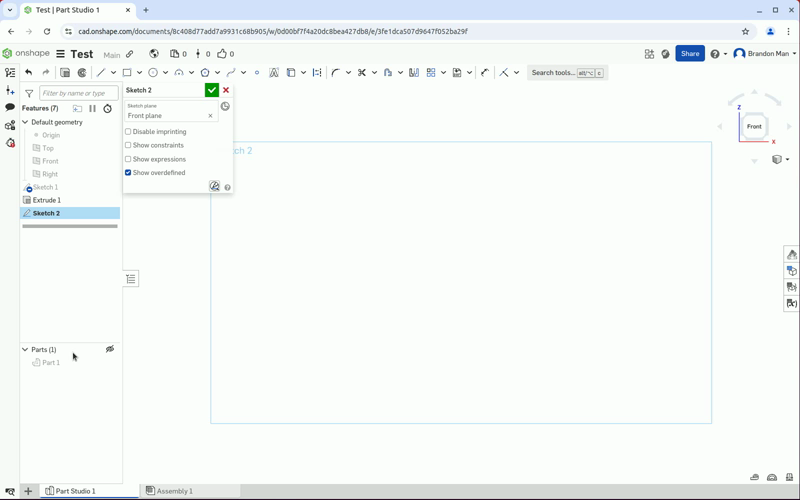
key(l)
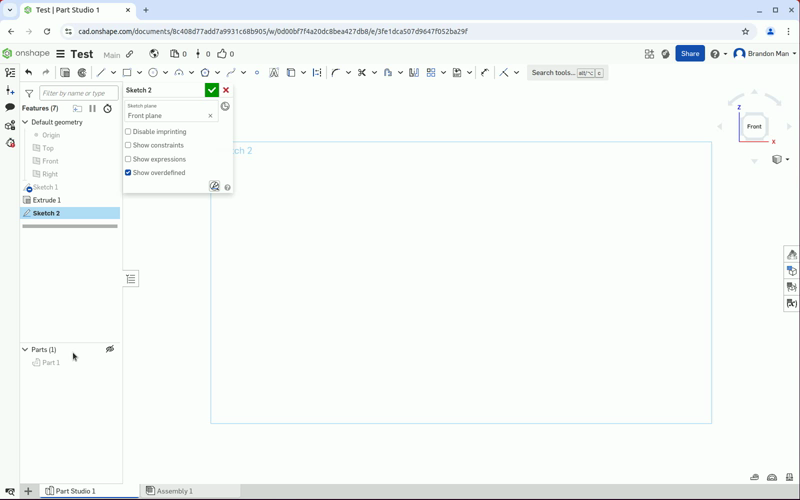
key_down(shift)
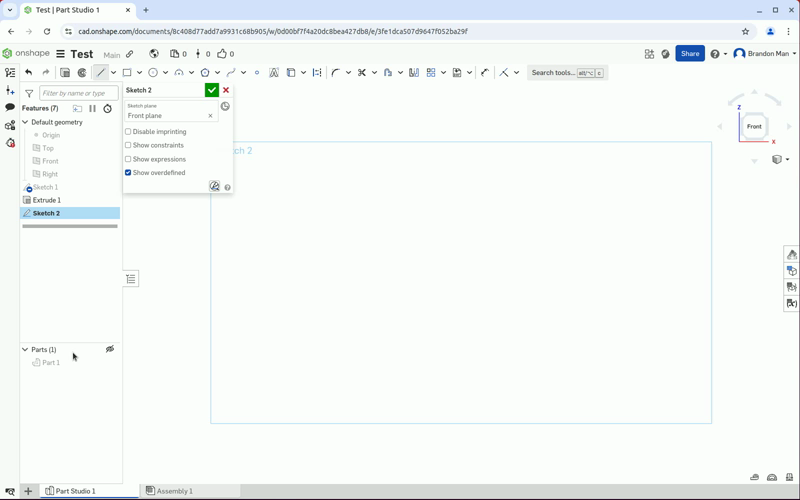
mouse_move(516, 311)
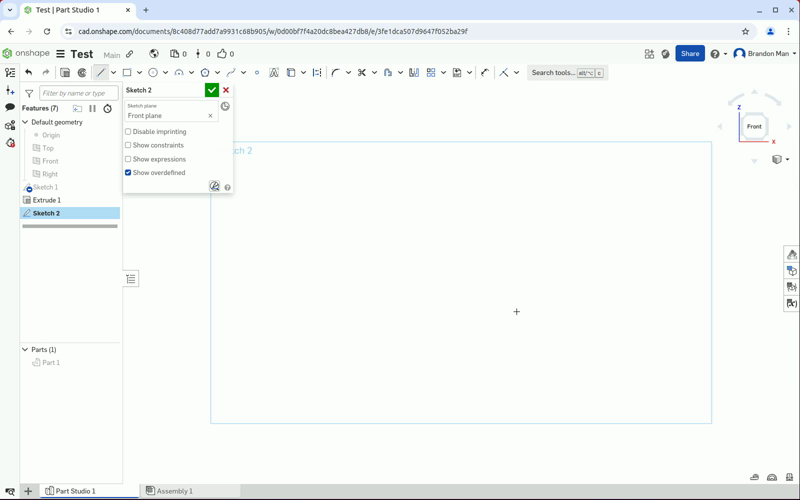
click(516, 311)
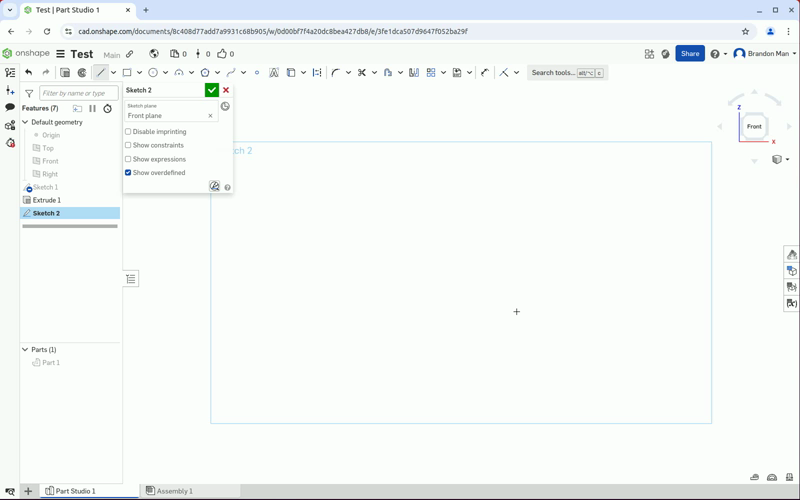
key_up(shift)
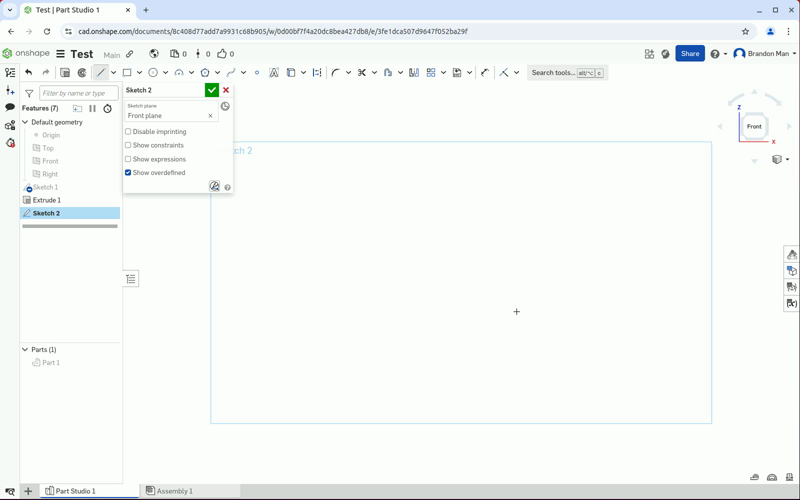
key_down(shift)
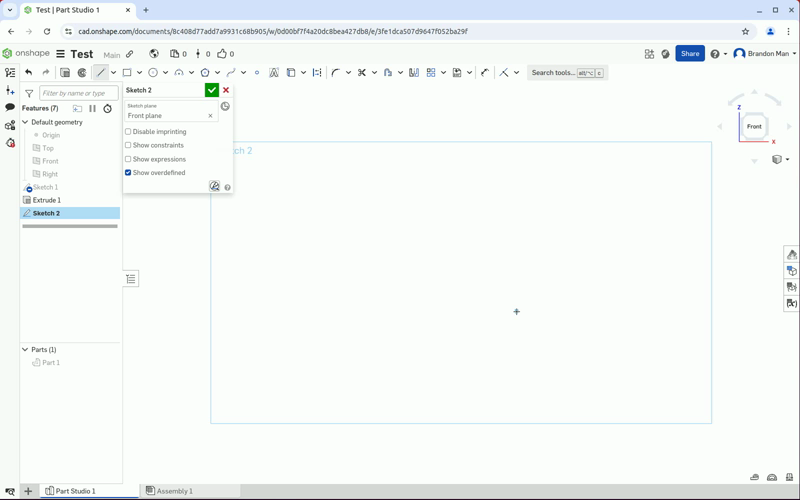
mouse_move(546, 311)
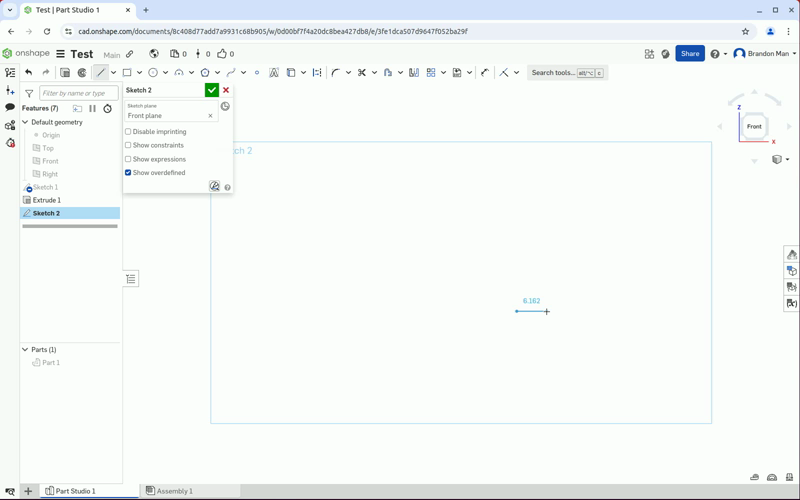
mouse_move(573, 311)
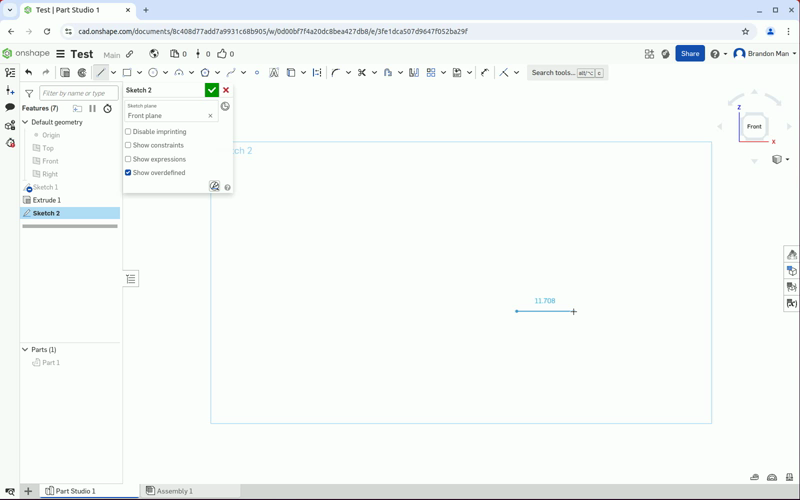
click(573, 311)
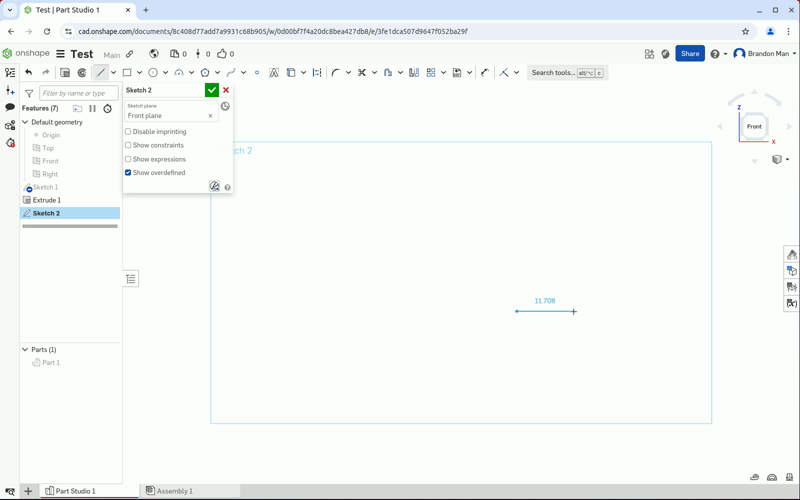
key_up(shift)
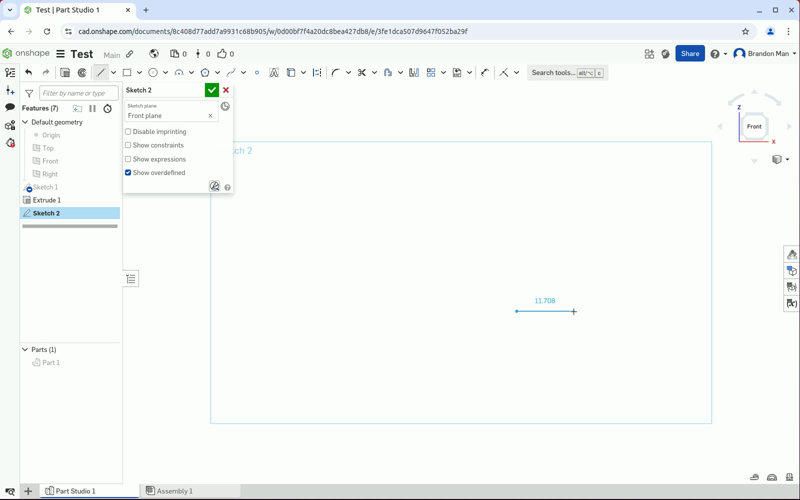
key_down(shift)
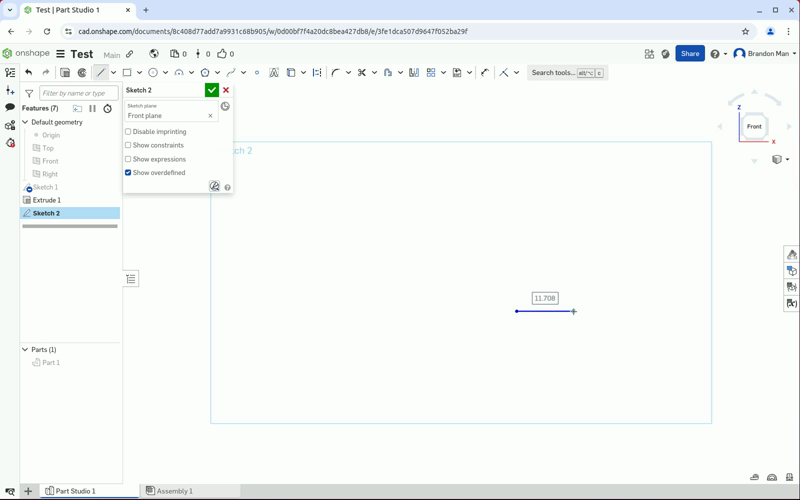
mouse_move(589, 311)
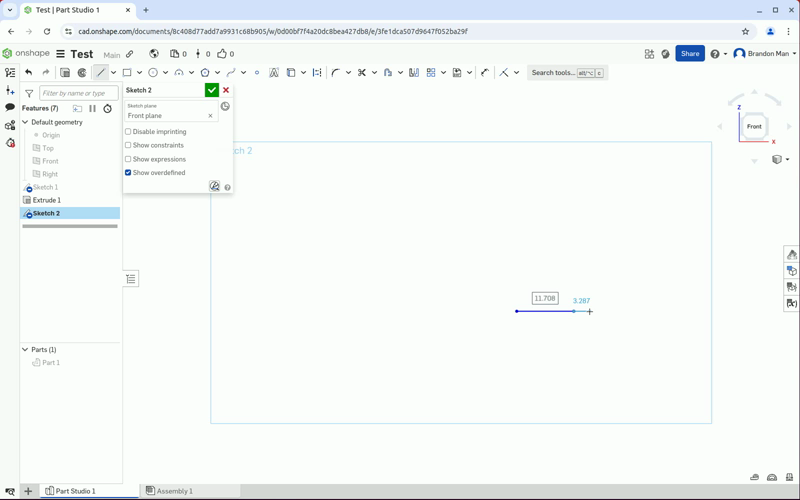
mouse_move(573, 296)
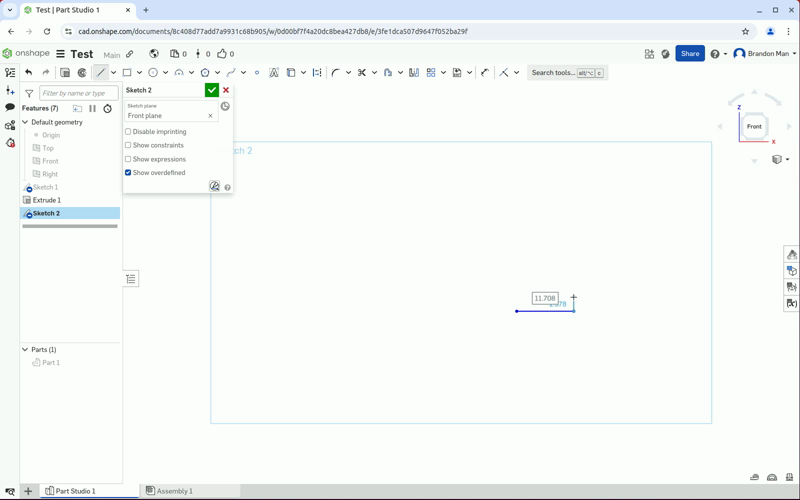
click(573, 296)
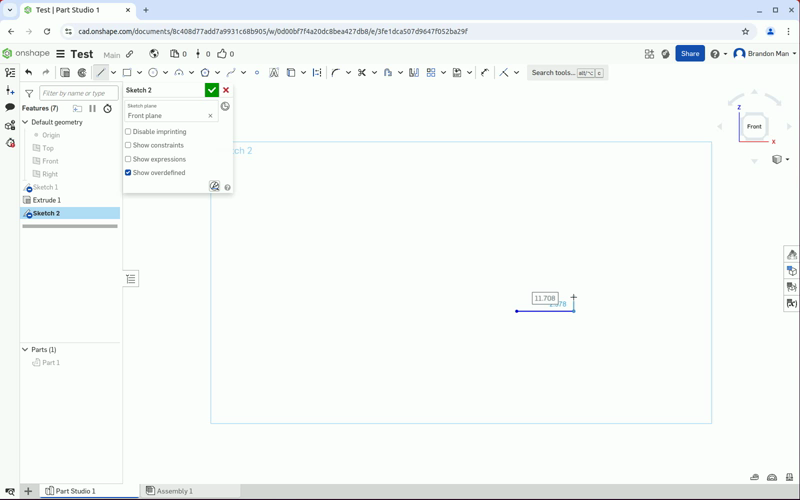
key_up(shift)
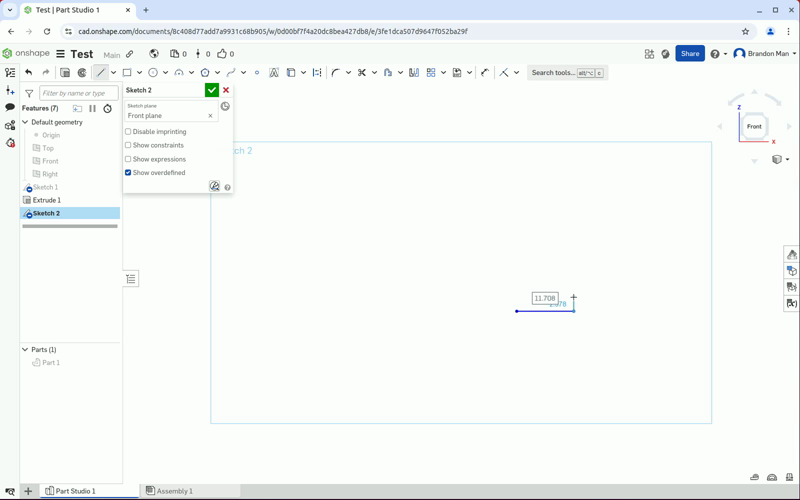
key_down(shift)
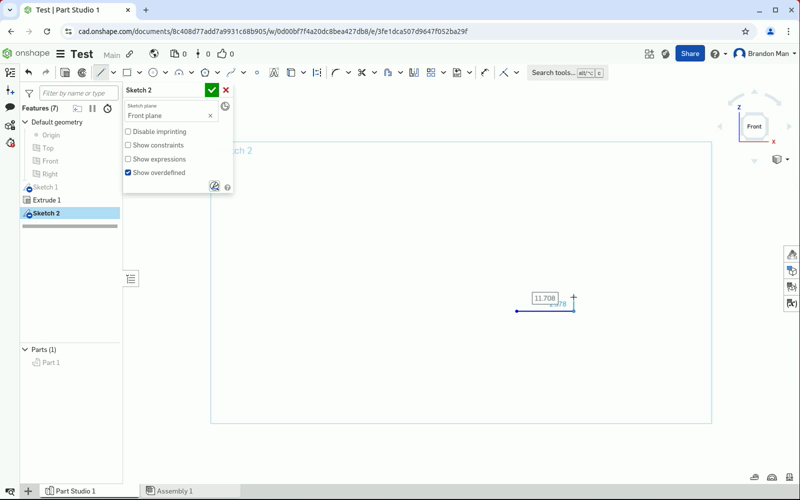
mouse_move(589, 296)
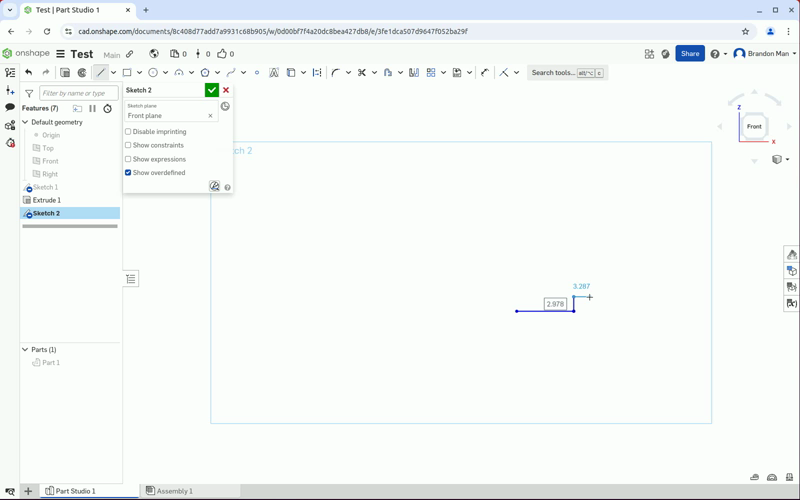
mouse_move(516, 296)
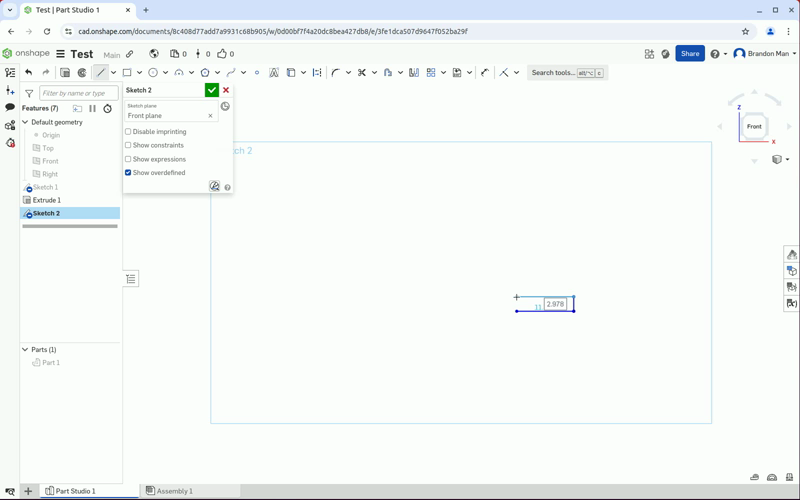
click(516, 296)
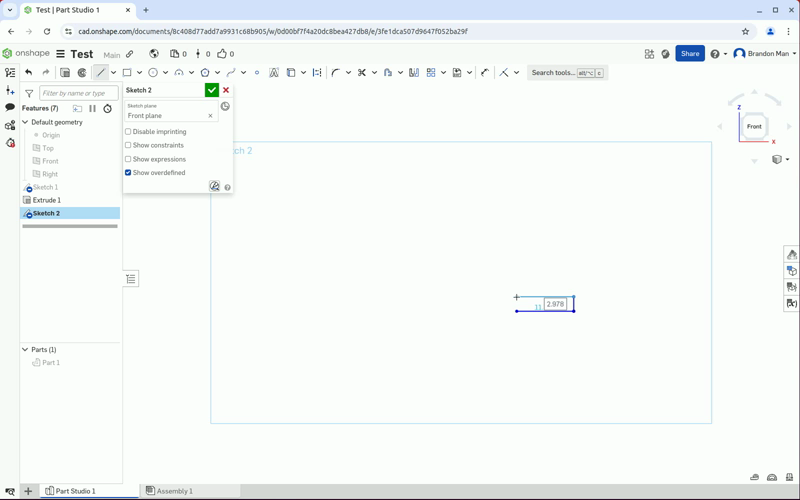
key_up(shift)
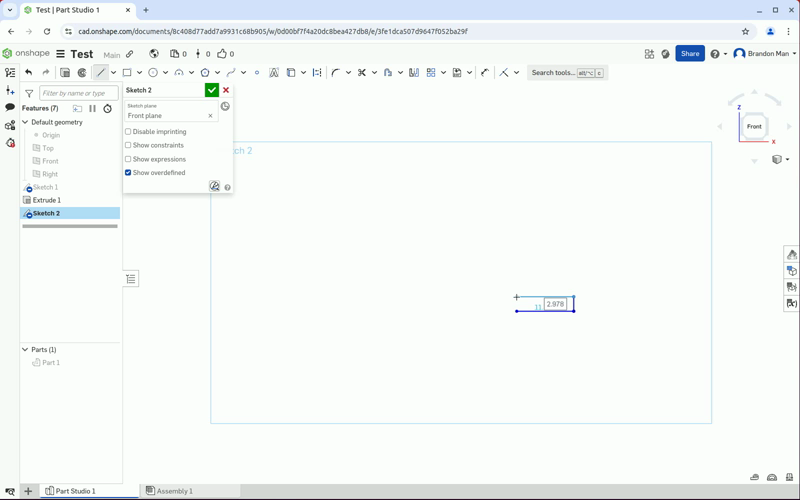
mouse_move(546, 296)
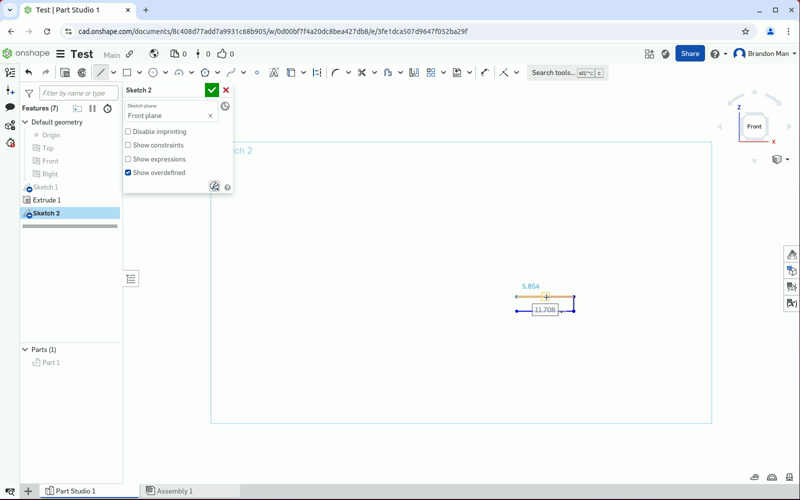
key_down(shift)
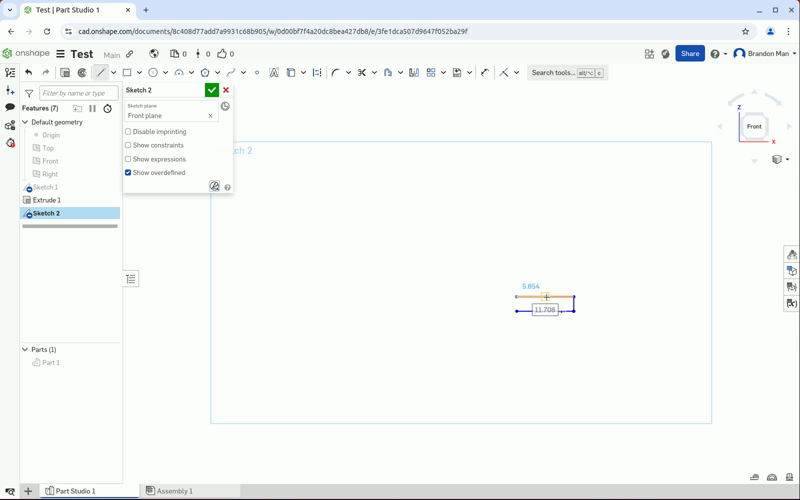
mouse_move(516, 311)
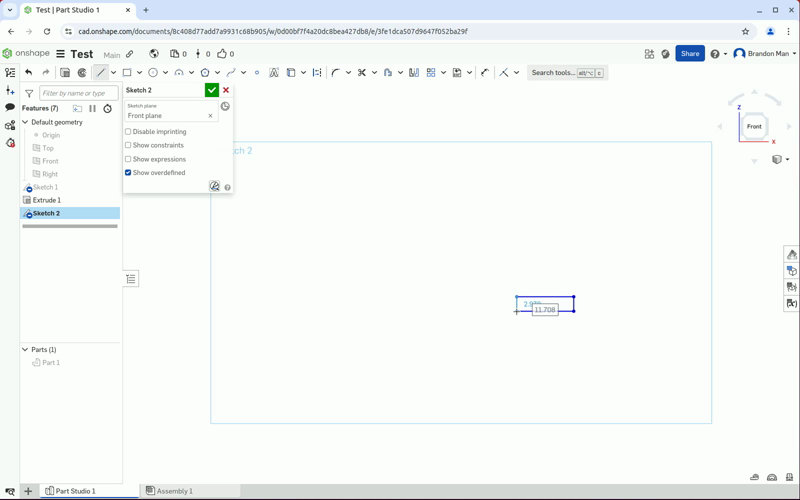
key_up(shift)
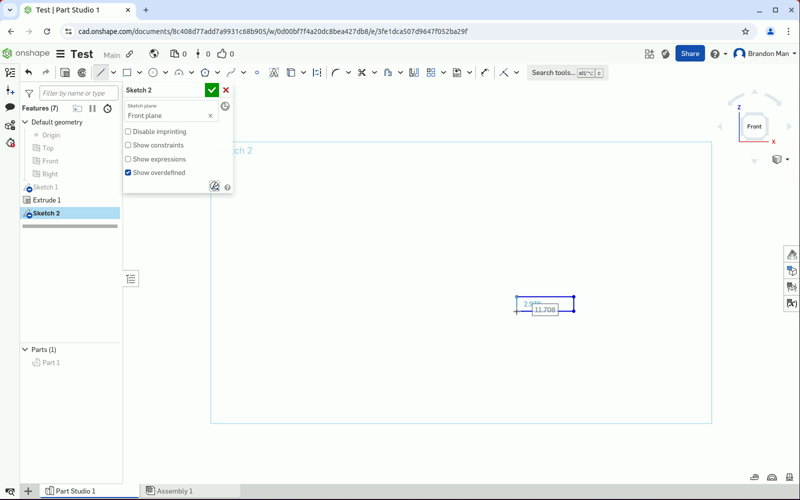
click(516, 311)
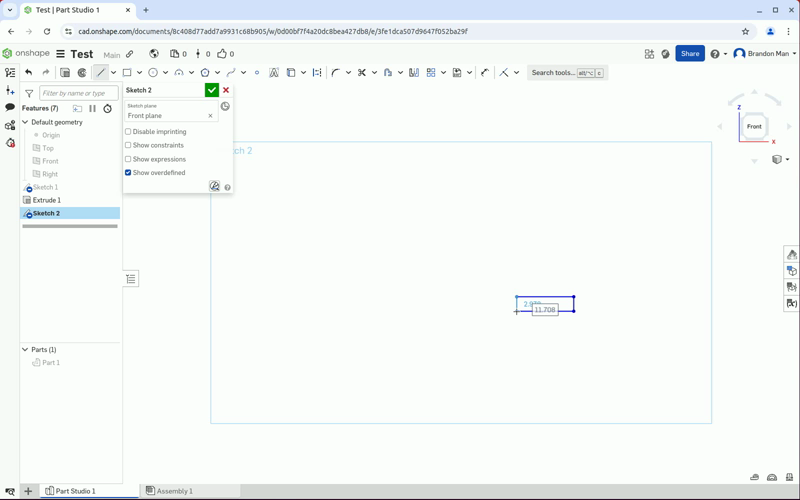
key(esc)
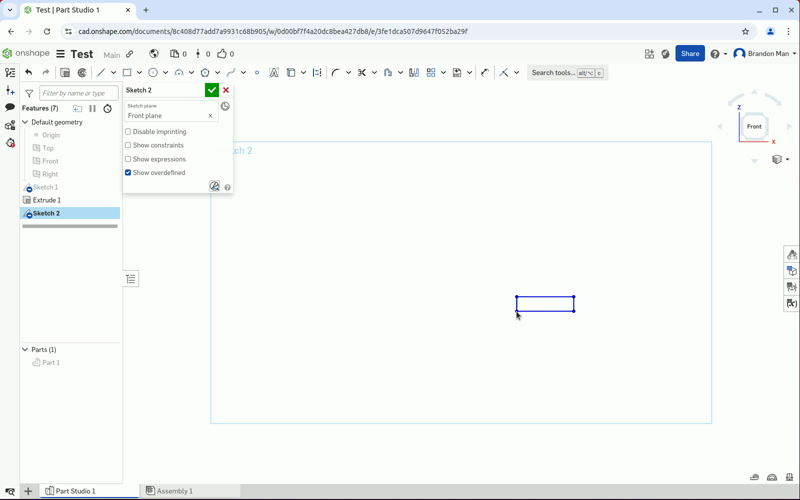
mouse_move(524, 302)
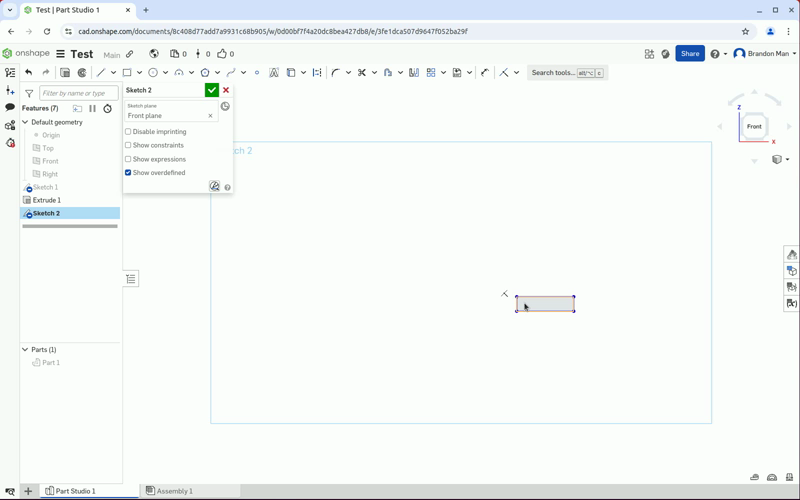
scroll(6)
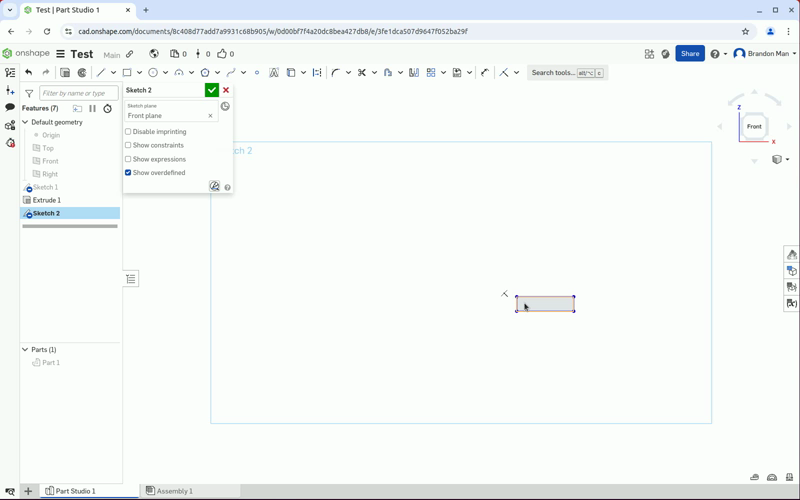
scroll(6)
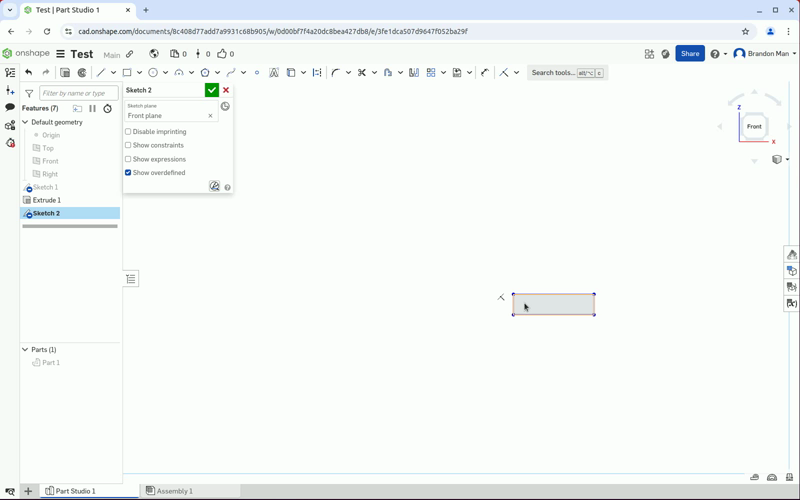
scroll(6)
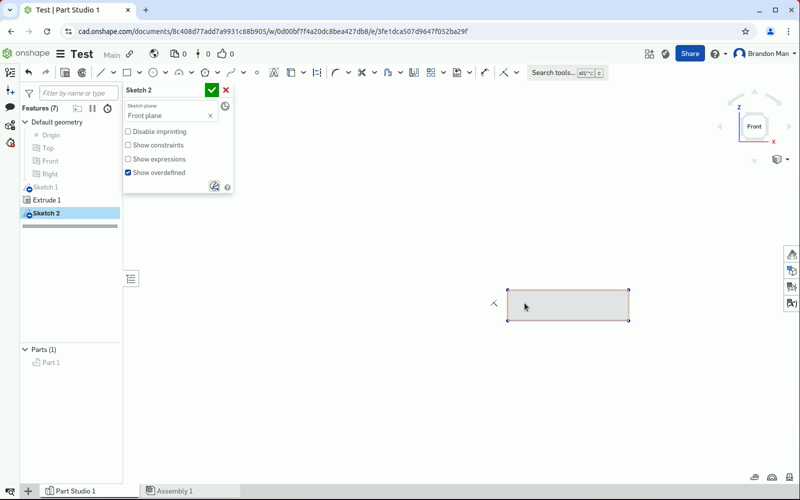
scroll(6)
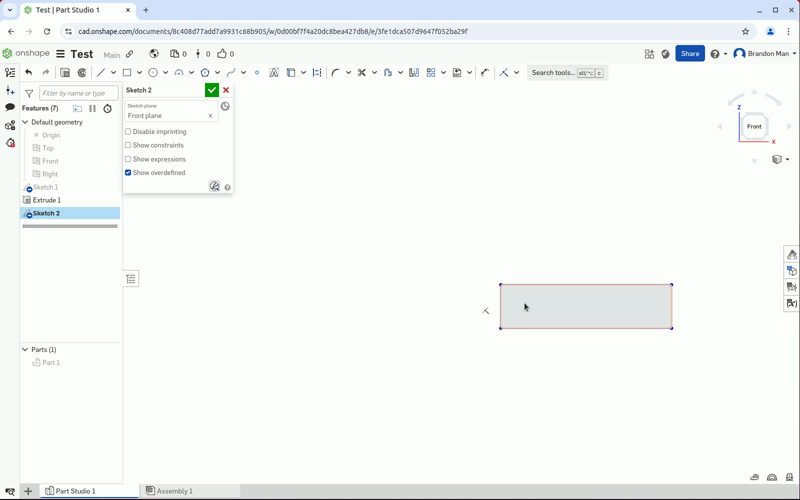
scroll(6)
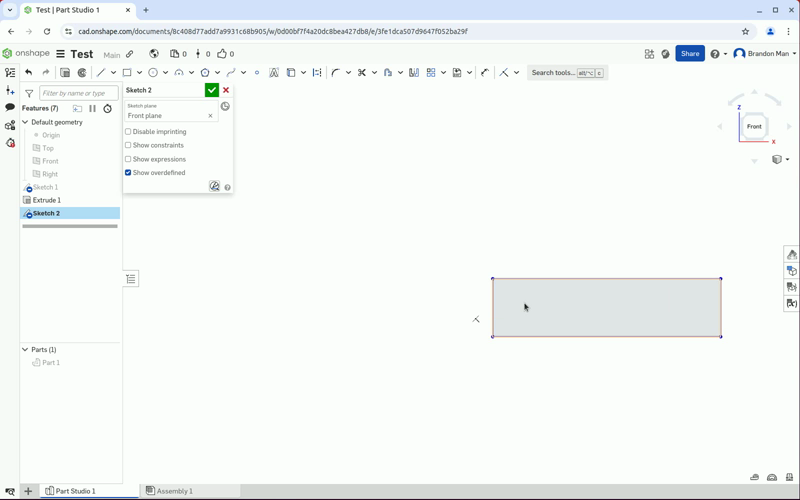
scroll(6)
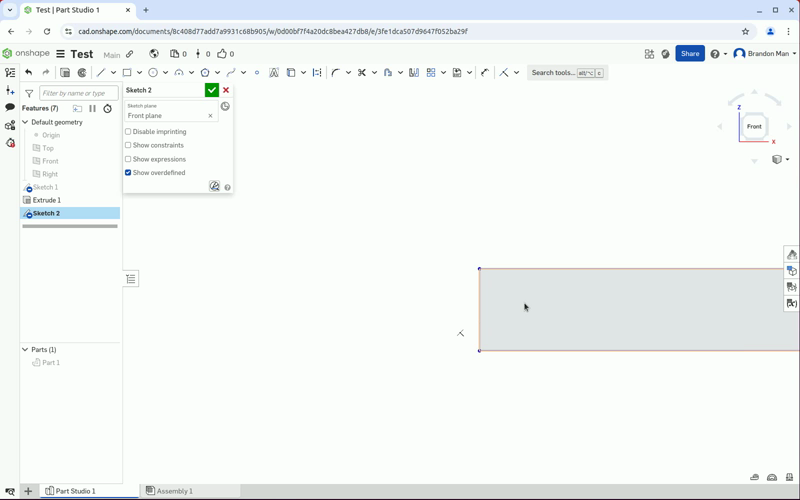
scroll(6)
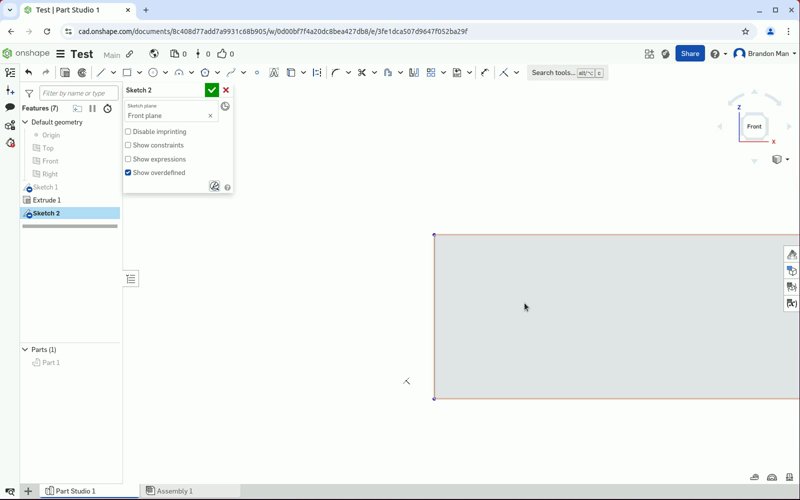
click(524, 302)
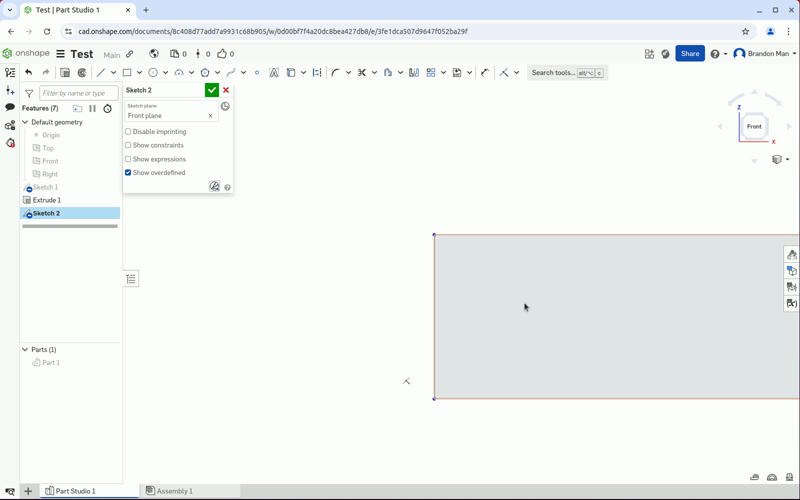
scroll(-6)
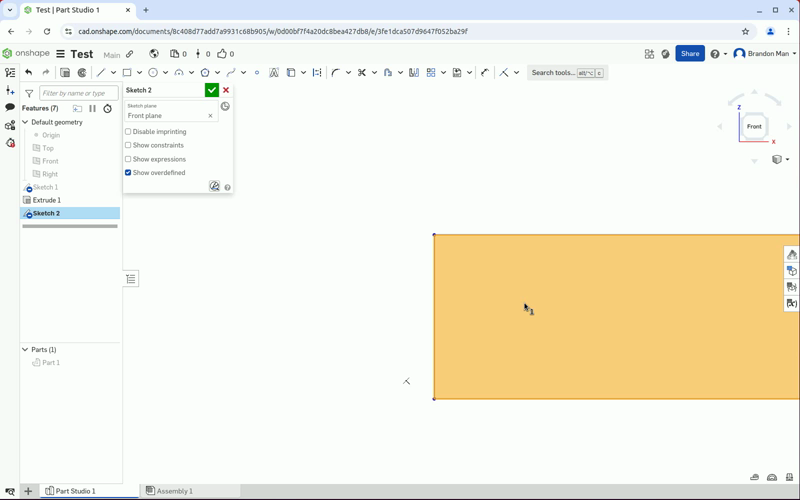
scroll(-6)
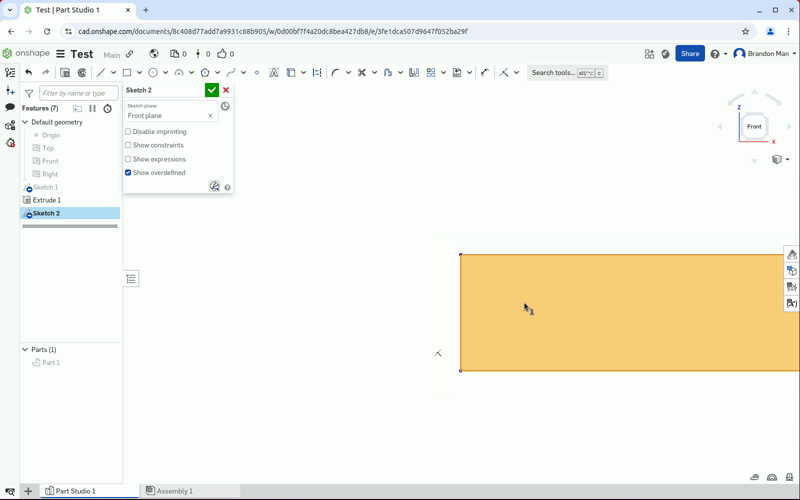
scroll(-6)
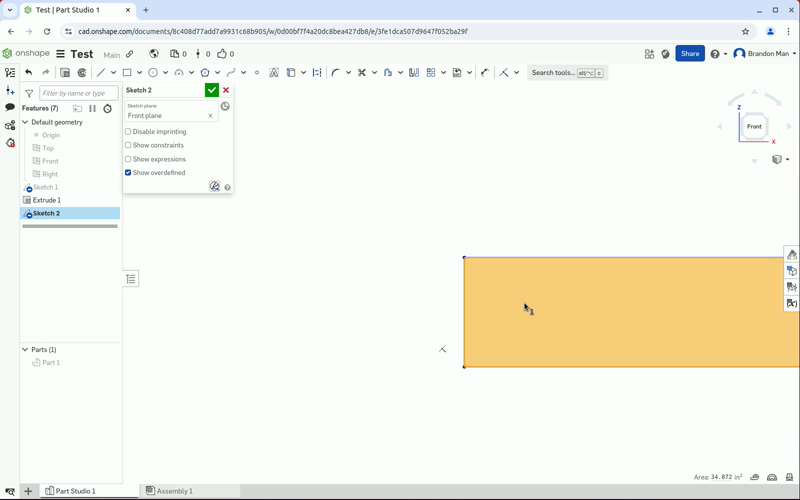
scroll(-6)
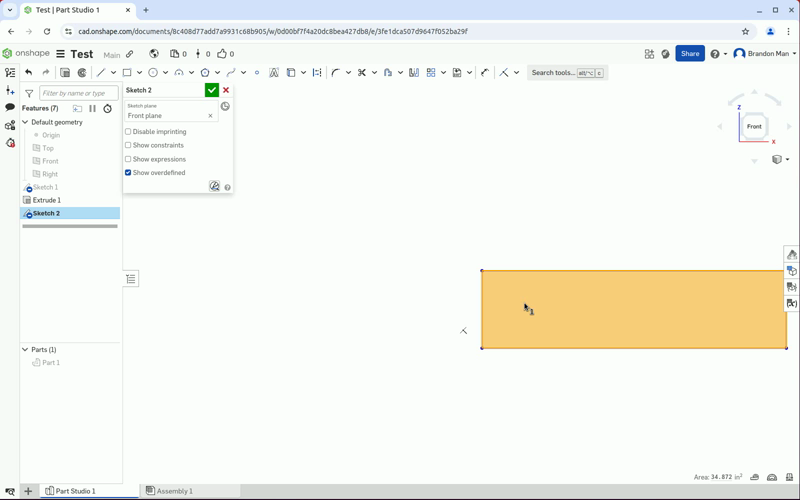
scroll(-6)
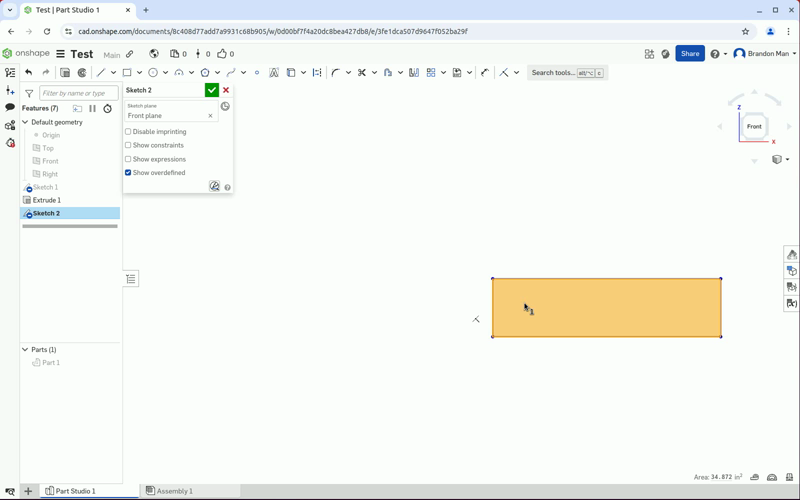
scroll(-6)
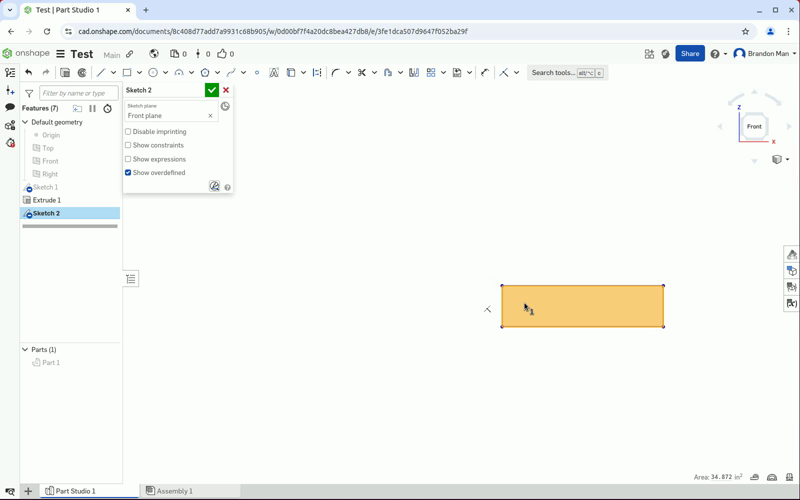
scroll(-6)
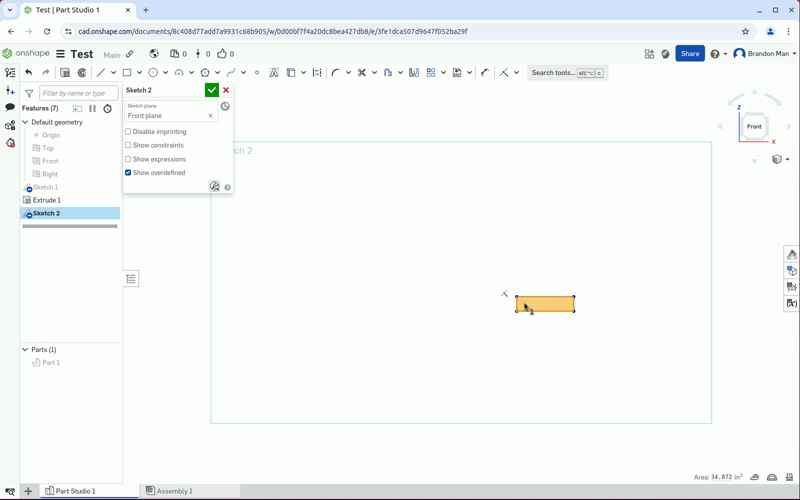
mouse_move(73, 352)
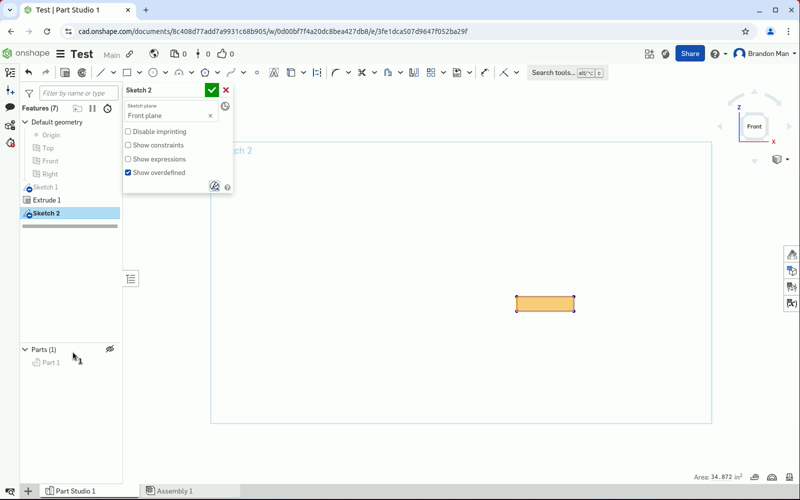
key(shift+y)
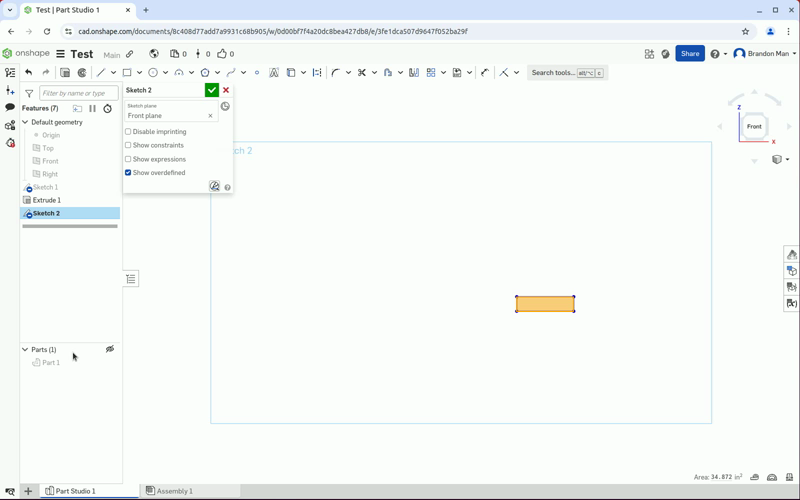
key(shift+e)
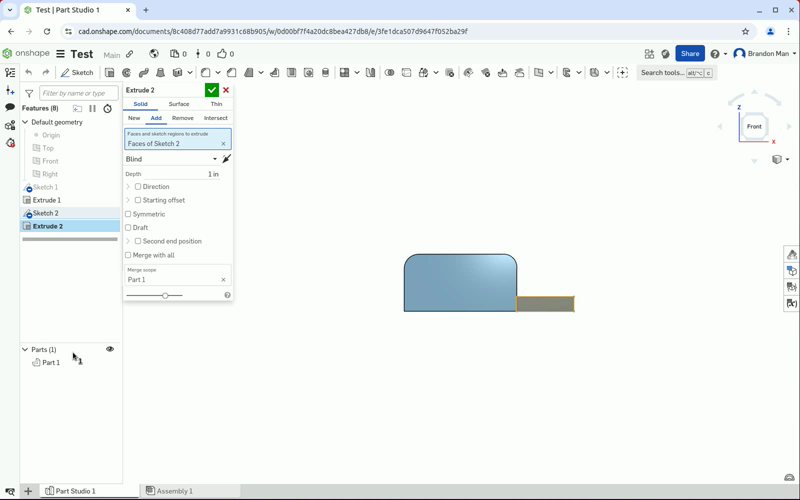
mouse_move(143, 106)
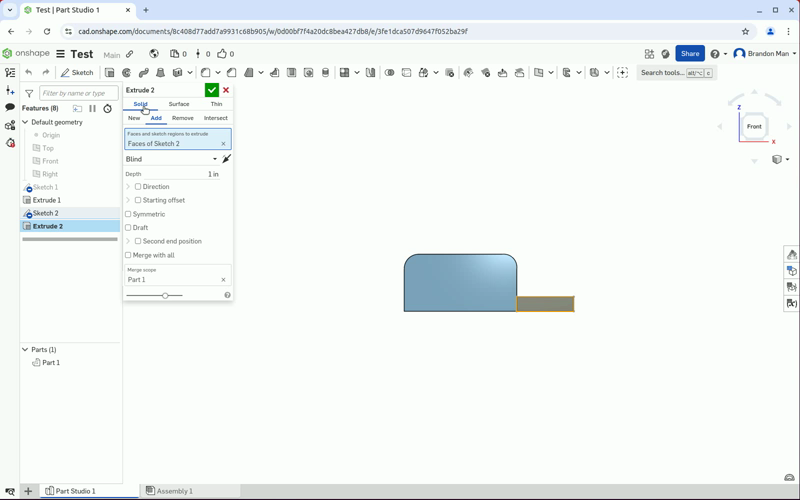
click(143, 106)
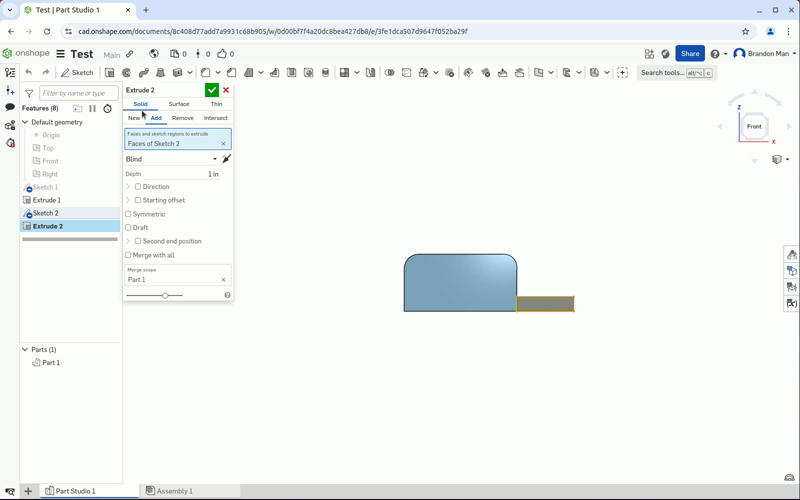
mouse_move(137, 120)
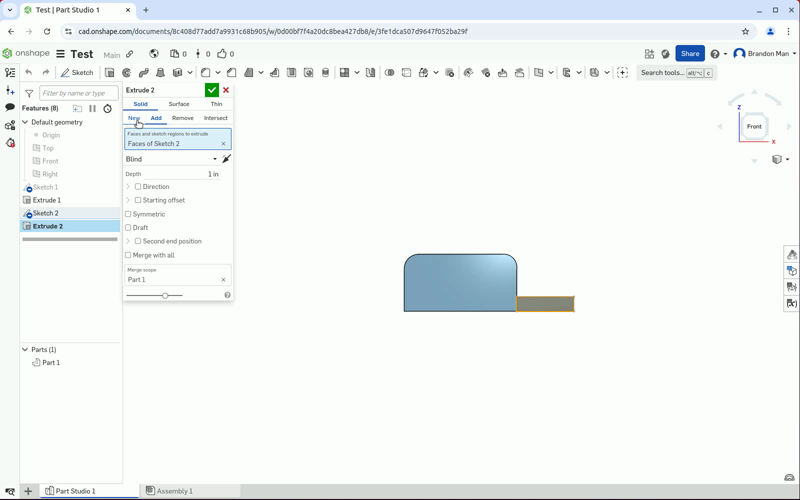
click(137, 120)
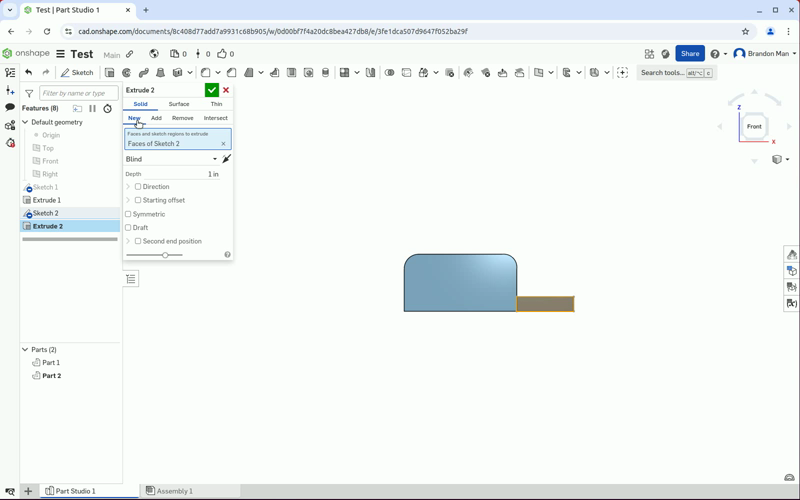
key(tab, 4)
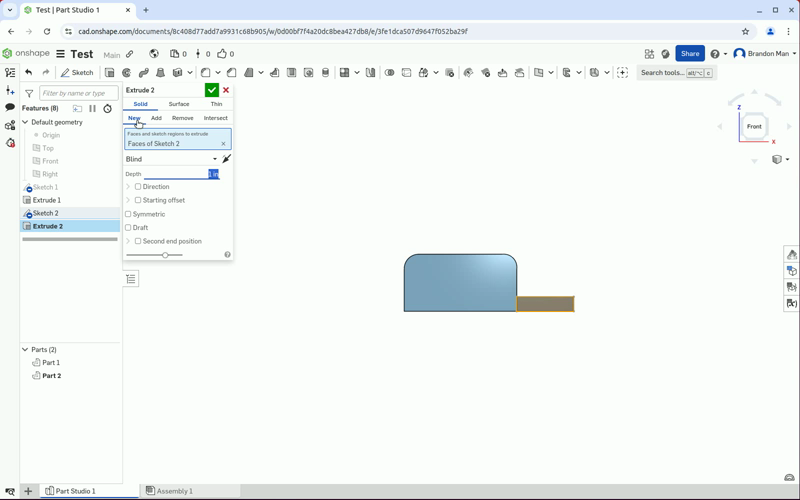
text(11.554)
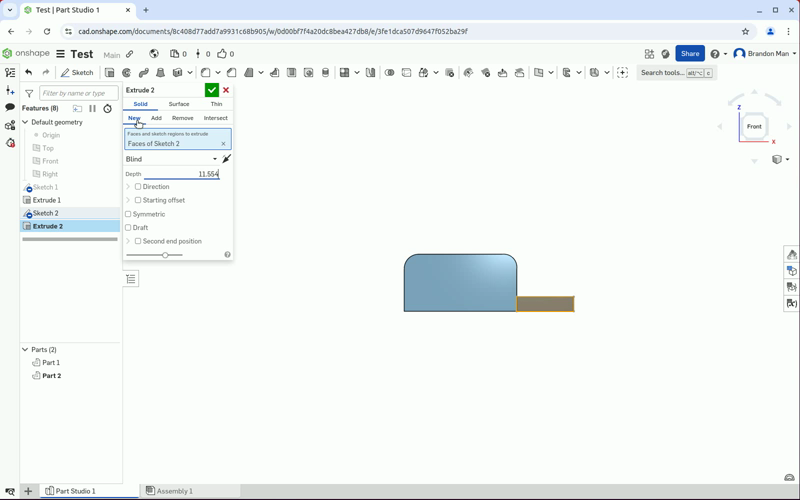
key(enter)
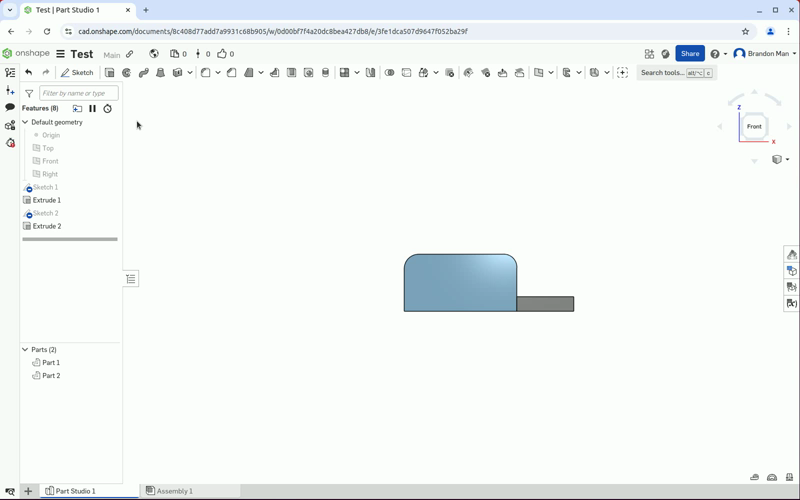
key(shift+h)
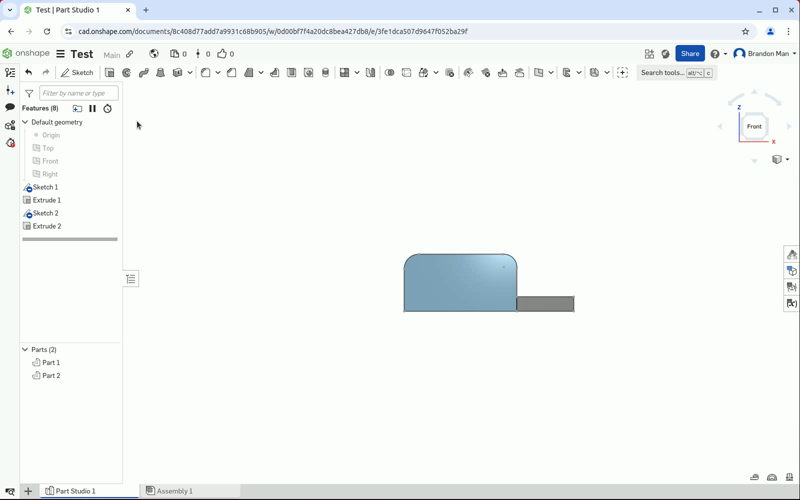
key(shift+h)
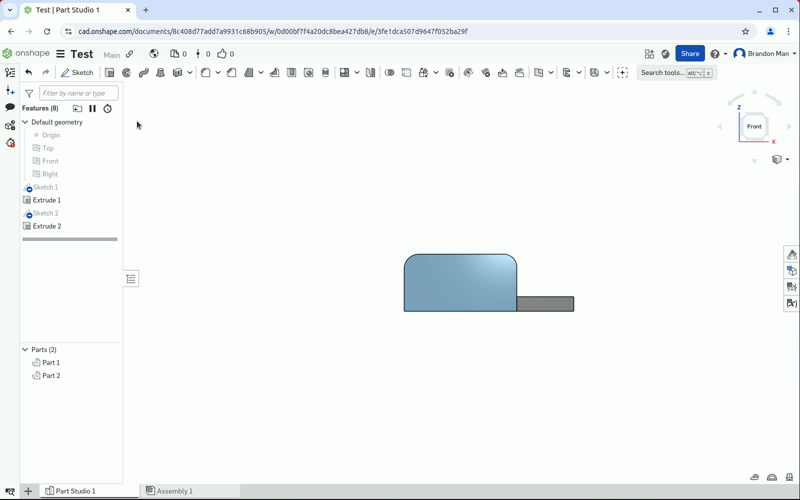
mouse_move(73, 189)
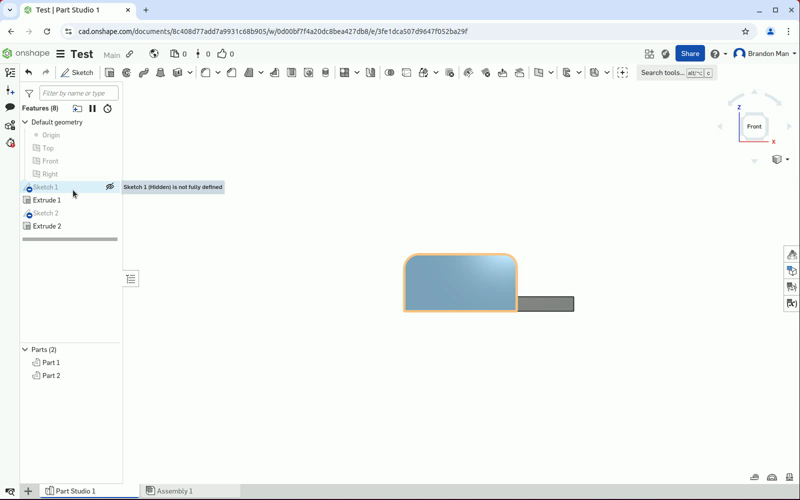
click(73, 189)
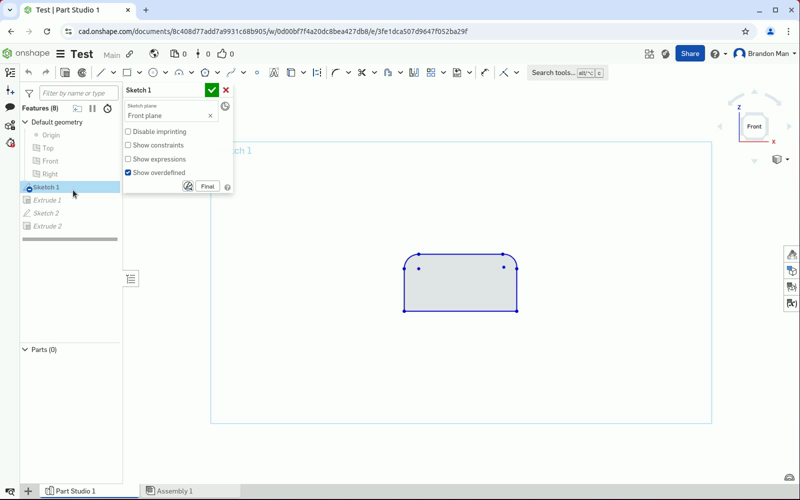
mouse_move(229, 92)
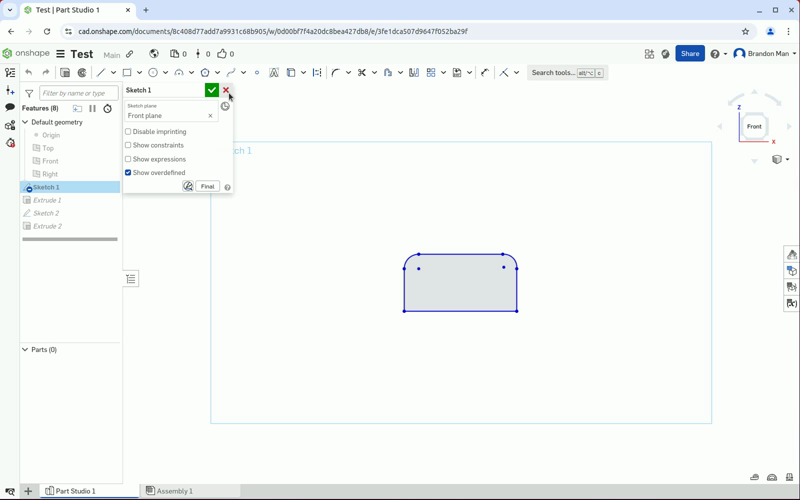
click(229, 92)
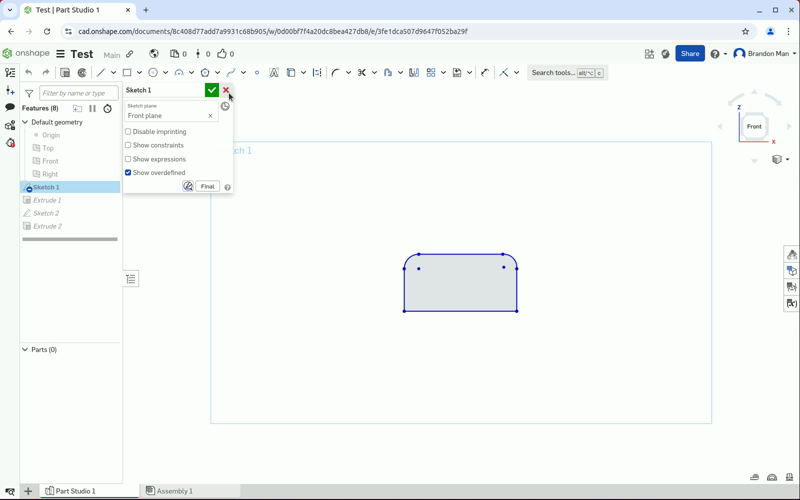
key(shift+s)
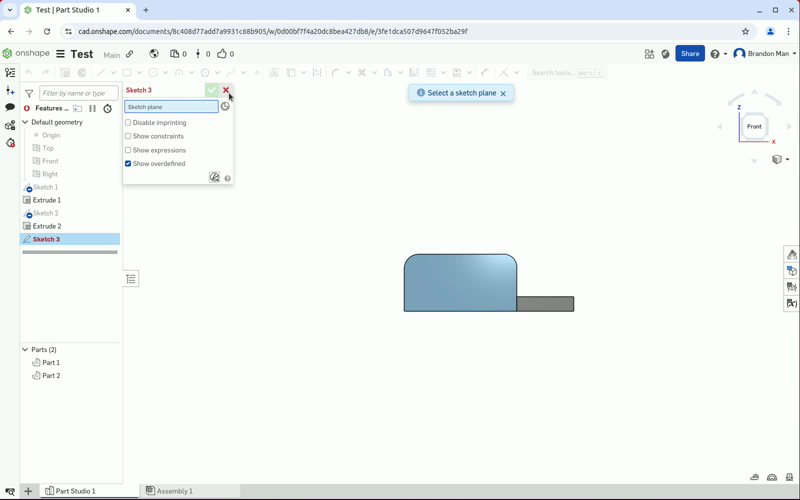
mouse_move(73, 163)
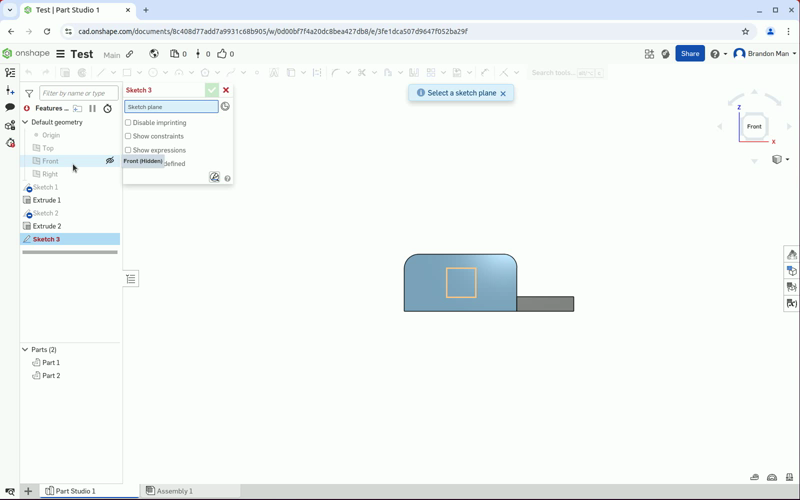
click(73, 163)
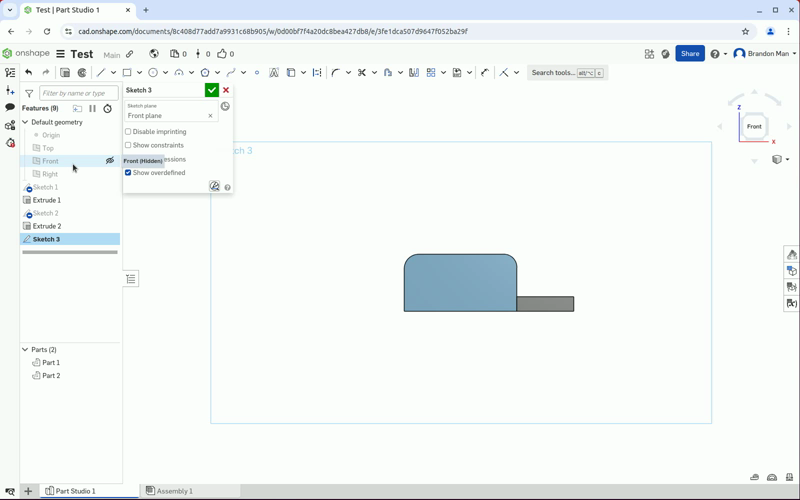
mouse_move(73, 352)
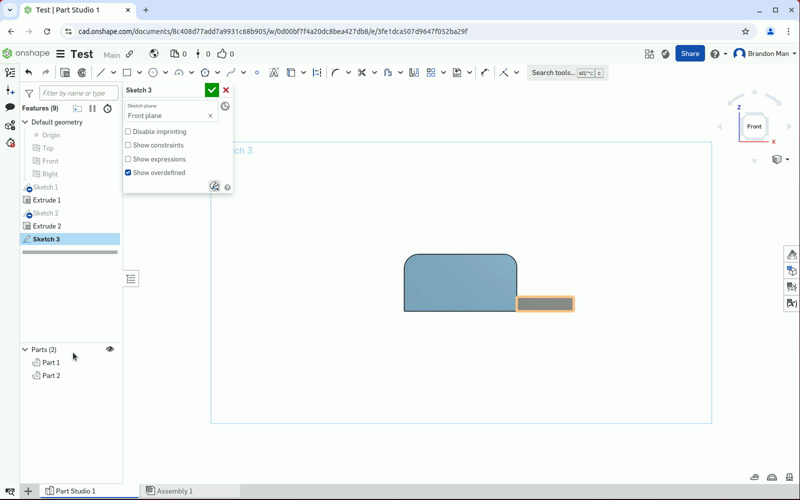
key(y)
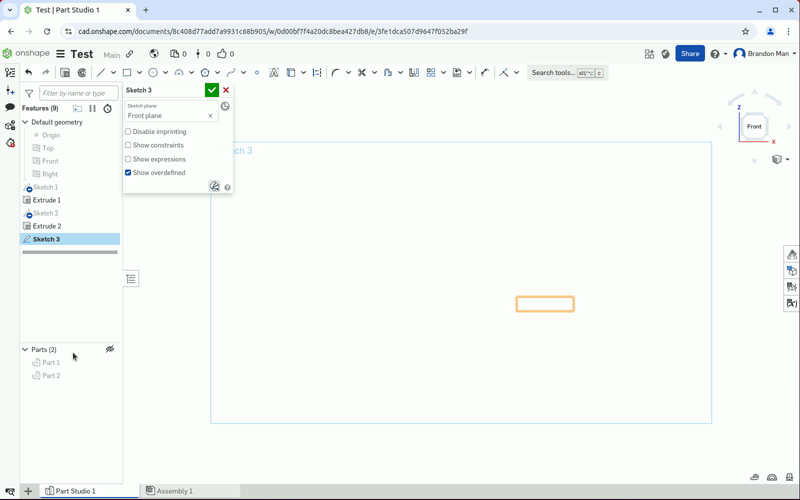
key(l)
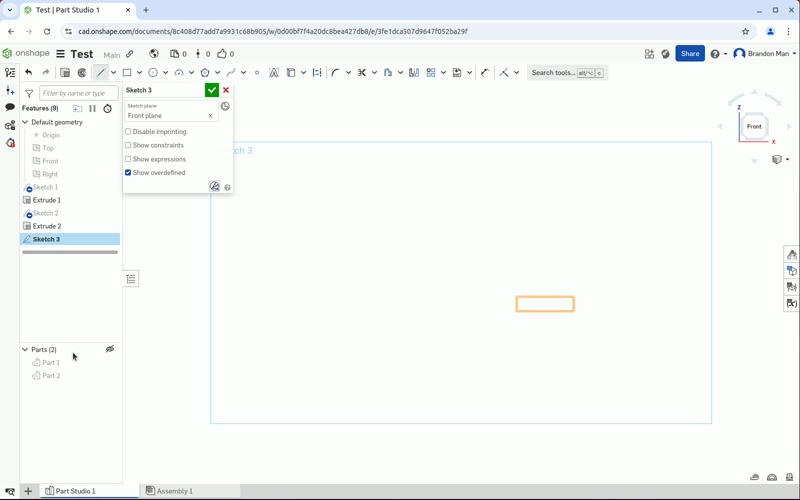
key_down(shift)
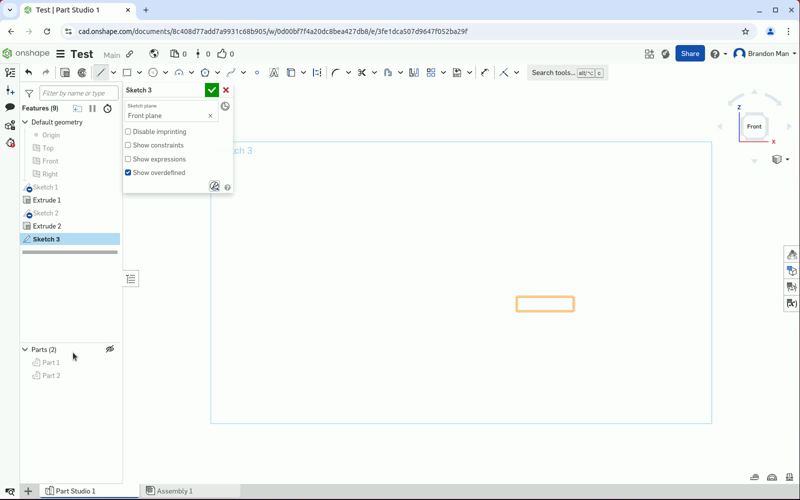
mouse_move(348, 311)
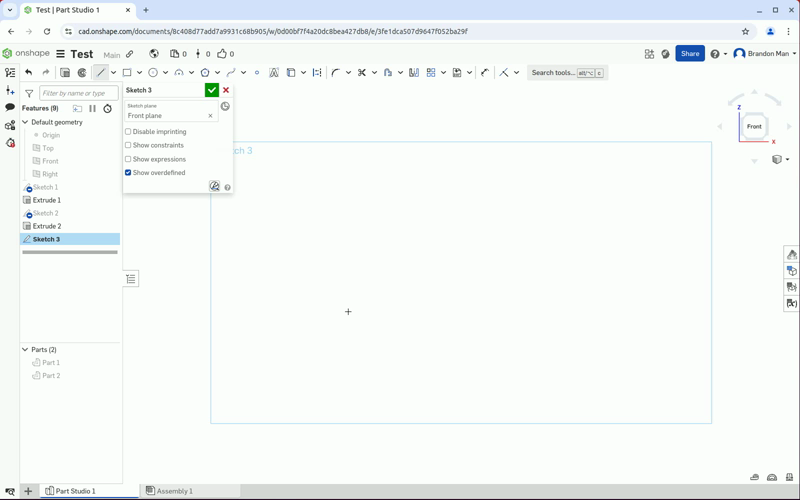
click(348, 311)
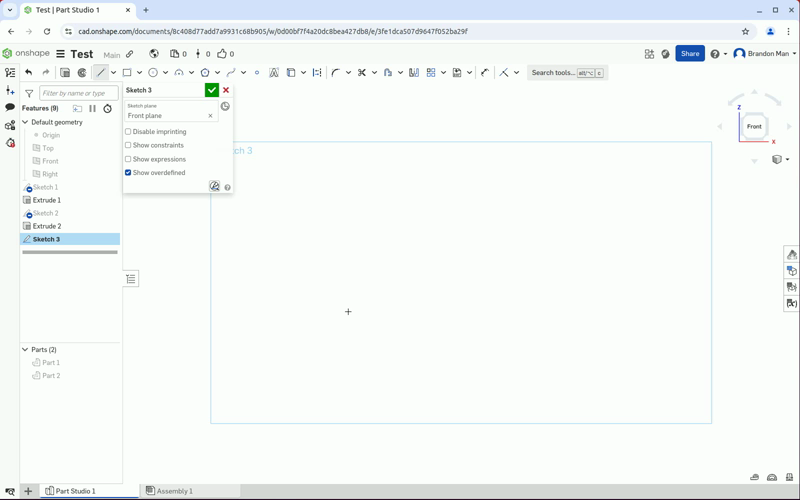
key_up(shift)
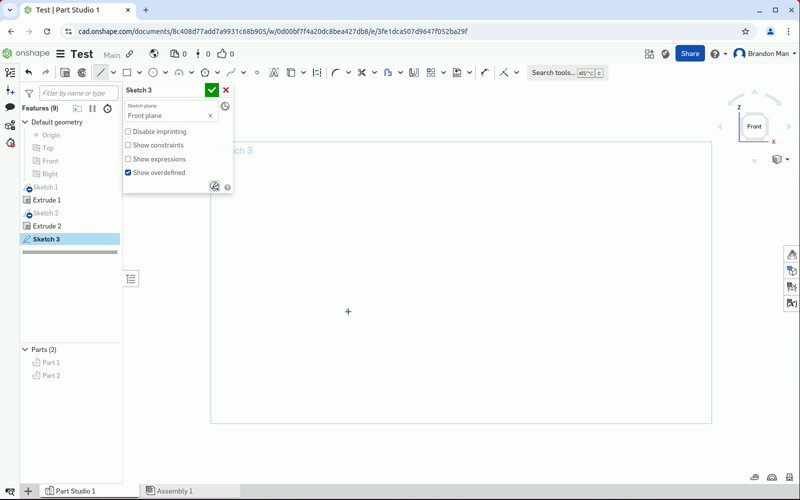
key_down(shift)
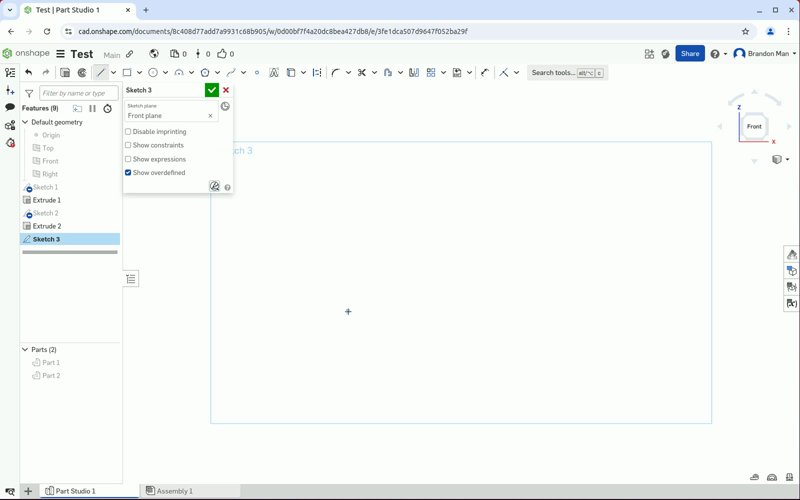
mouse_move(378, 311)
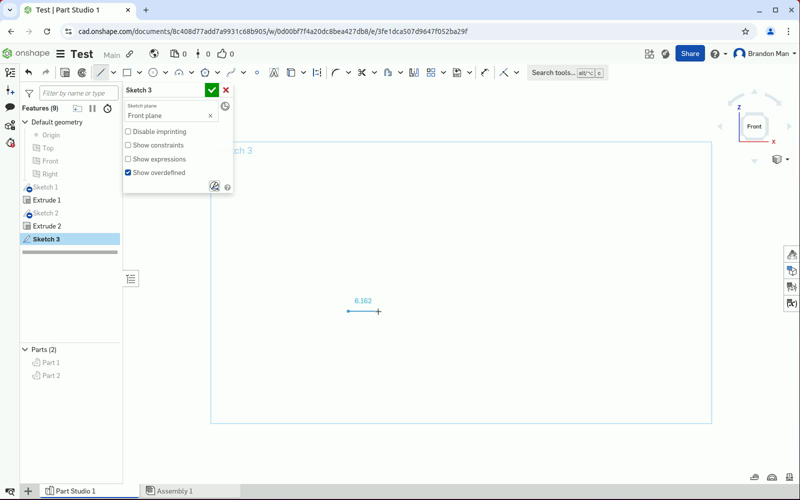
mouse_move(404, 311)
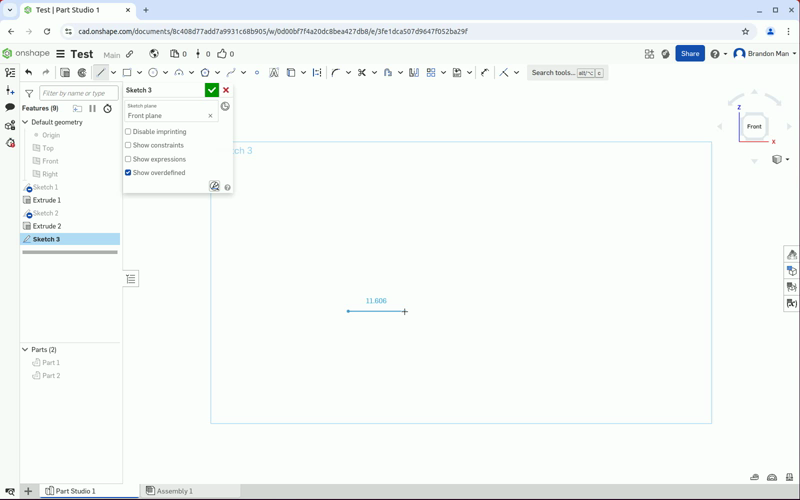
click(404, 311)
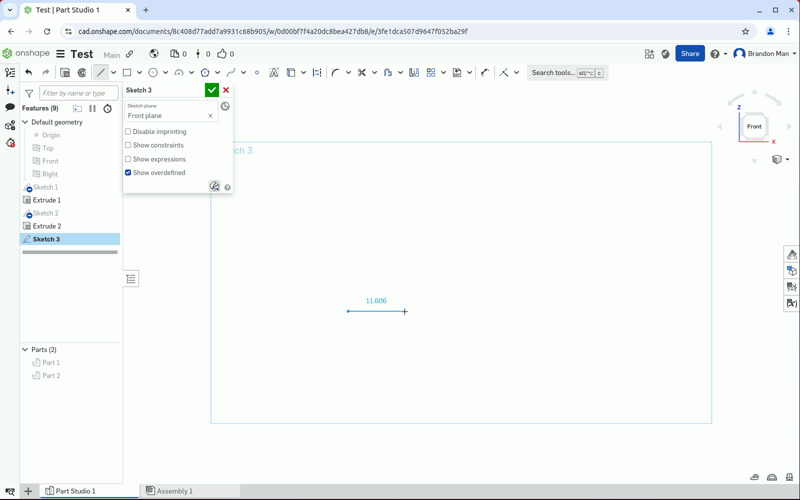
key_up(shift)
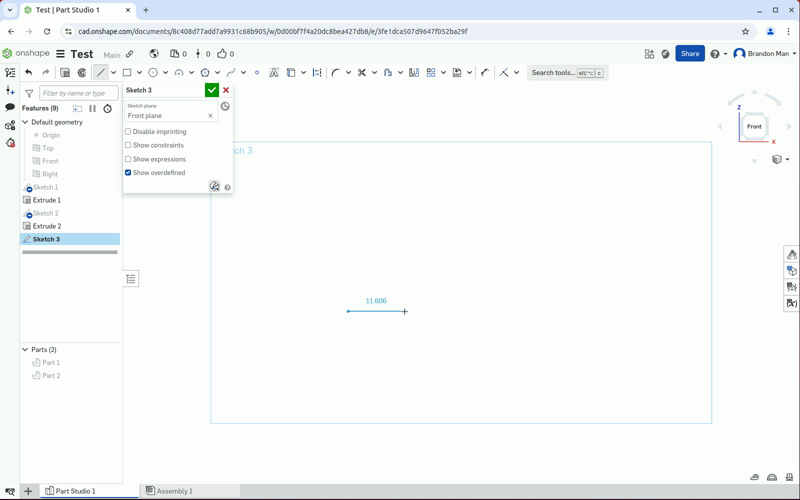
key_down(shift)
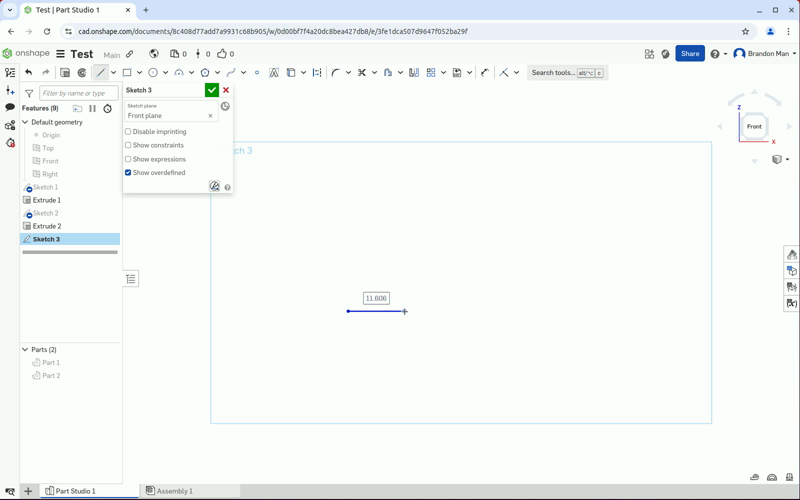
mouse_move(434, 311)
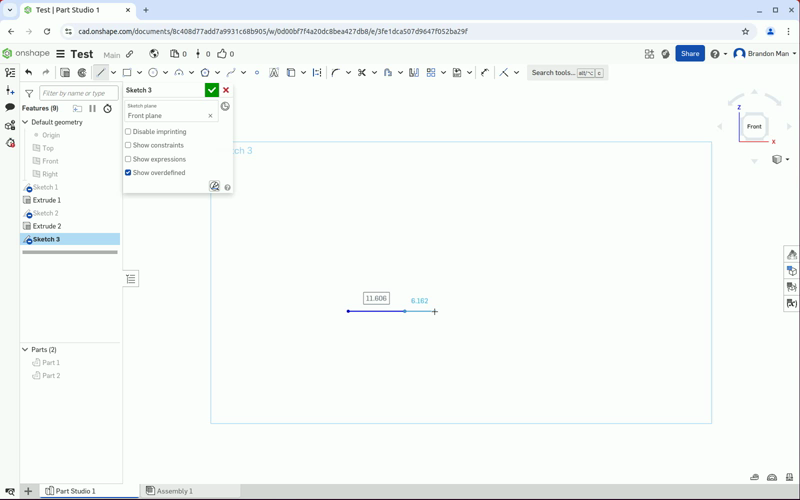
mouse_move(404, 296)
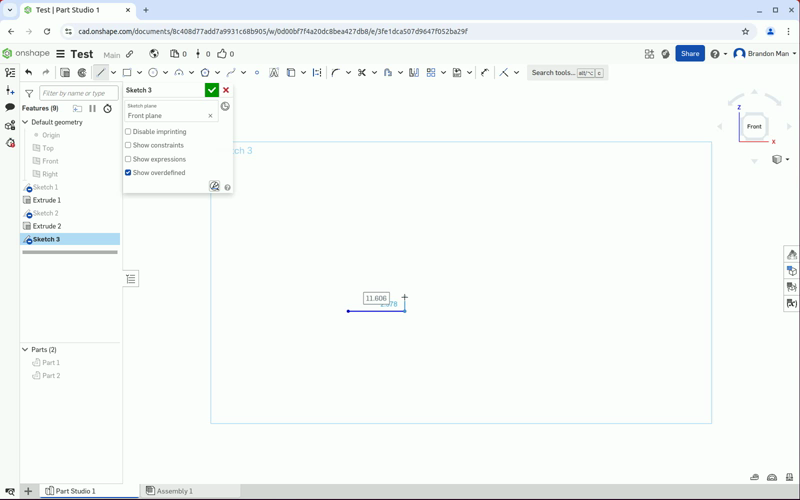
click(404, 296)
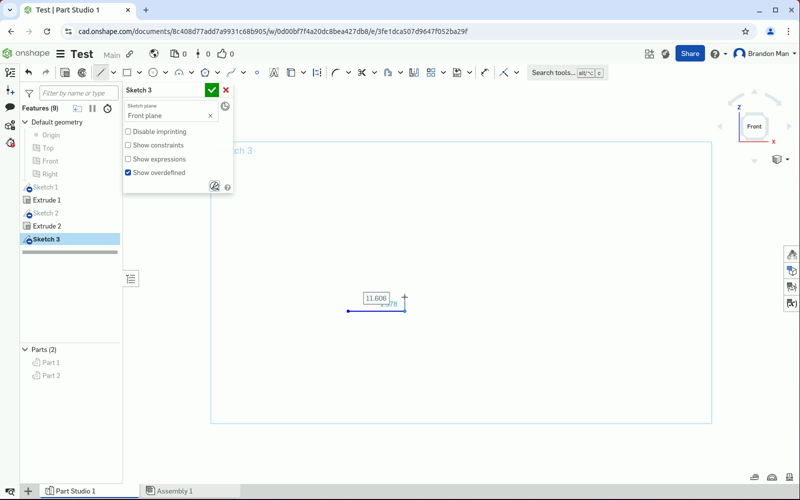
key_up(shift)
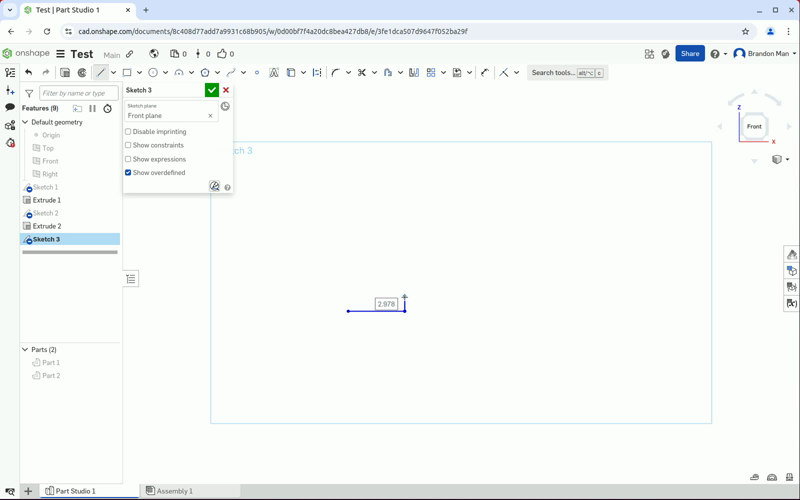
key_down(shift)
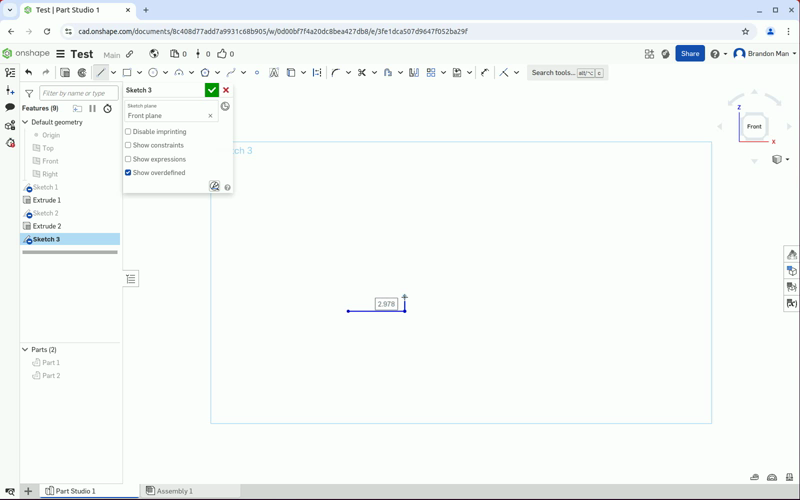
mouse_move(434, 296)
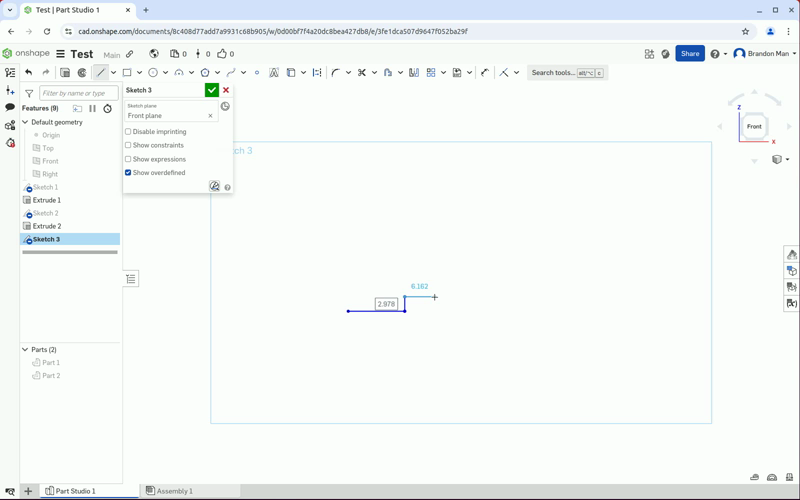
mouse_move(348, 296)
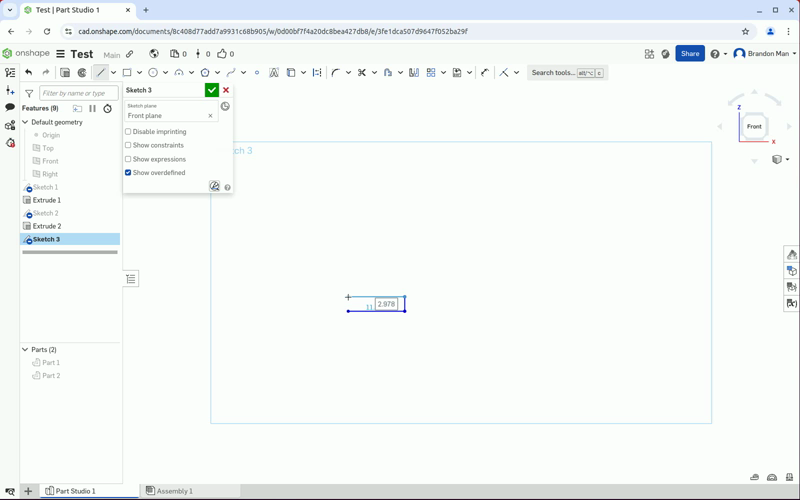
click(348, 296)
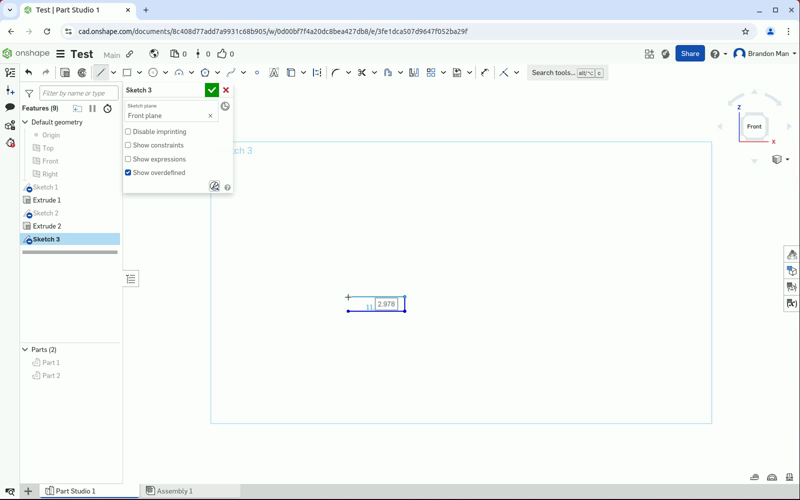
key_up(shift)
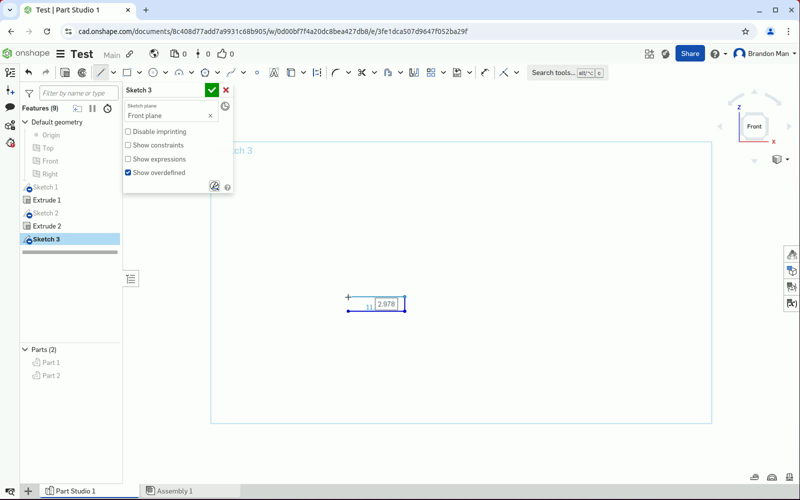
mouse_move(378, 296)
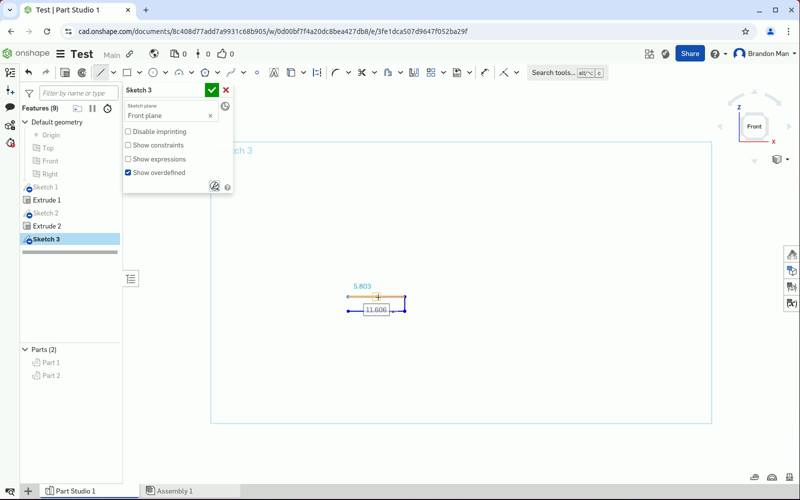
key_down(shift)
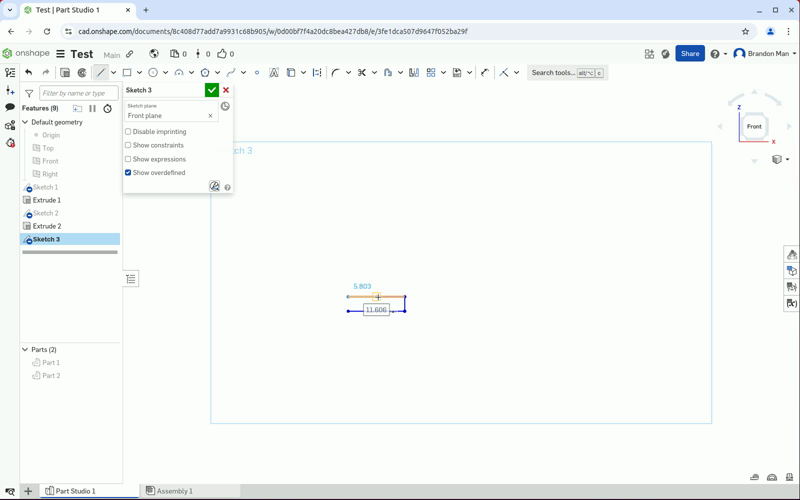
mouse_move(348, 311)
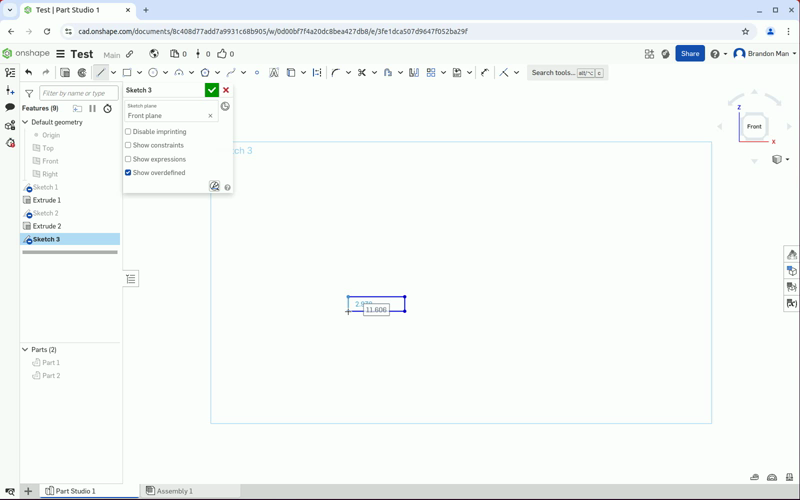
key_up(shift)
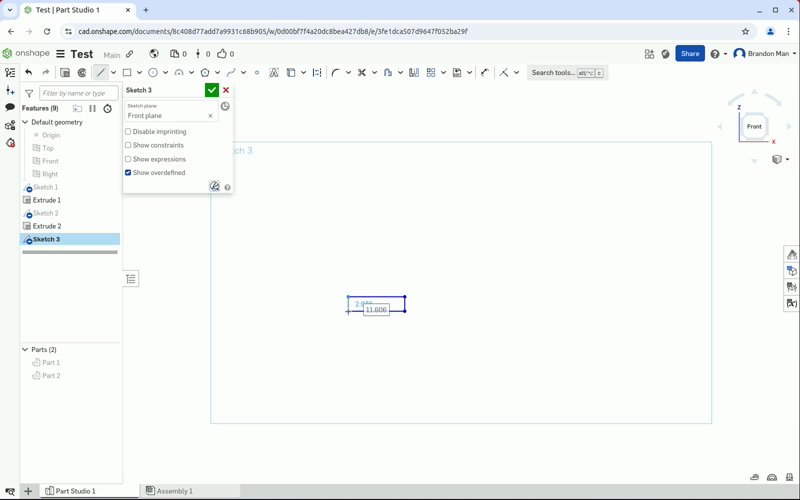
click(348, 311)
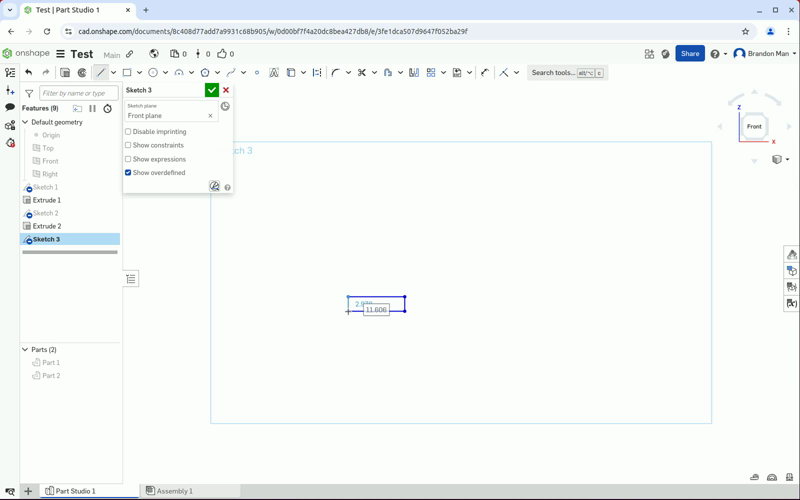
key(esc)
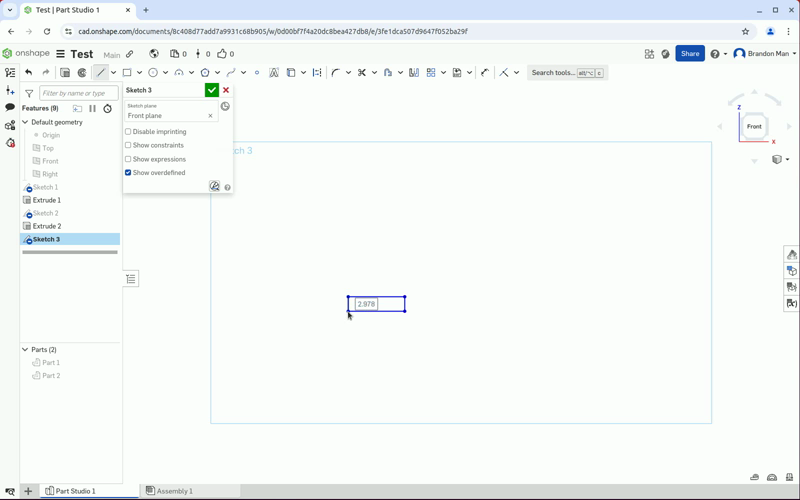
mouse_move(401, 310)
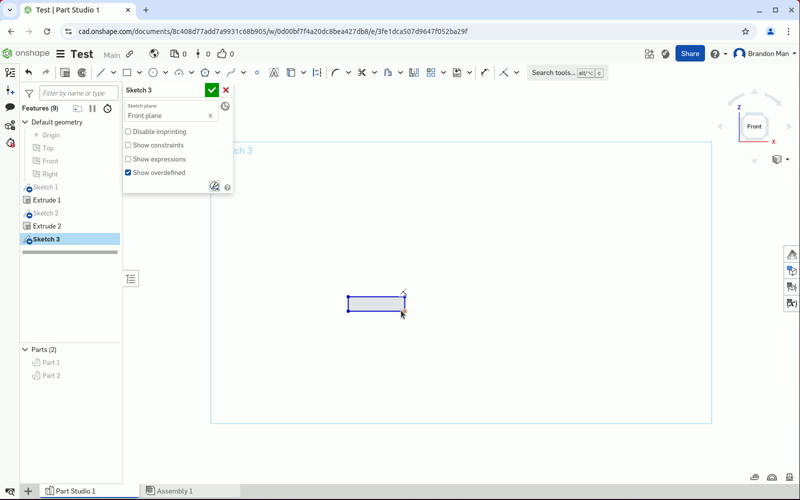
scroll(6)
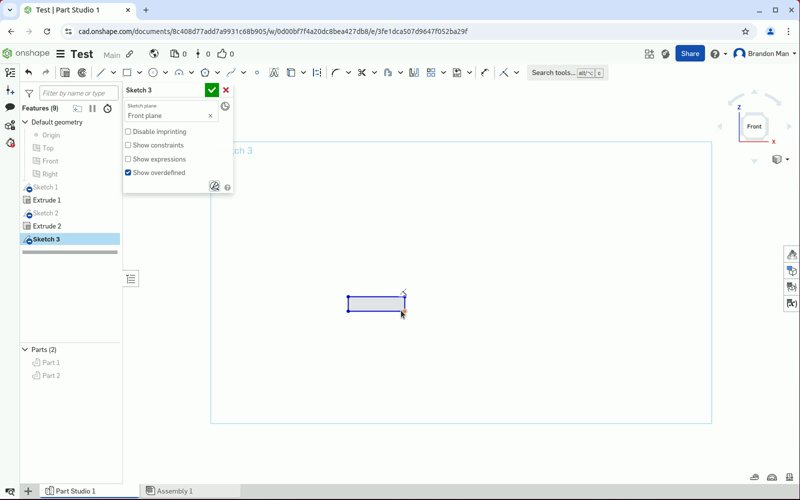
scroll(6)
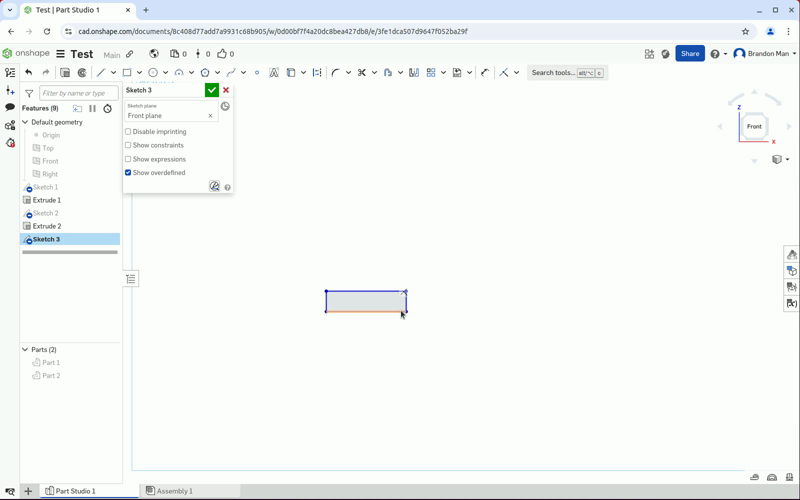
scroll(6)
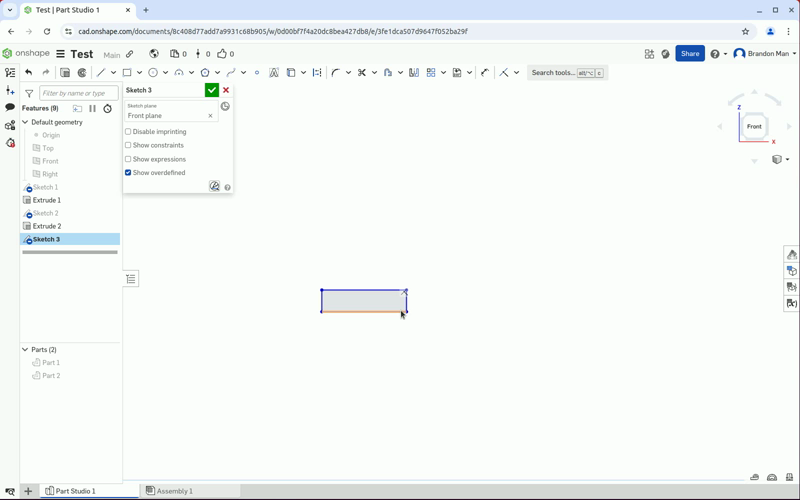
scroll(6)
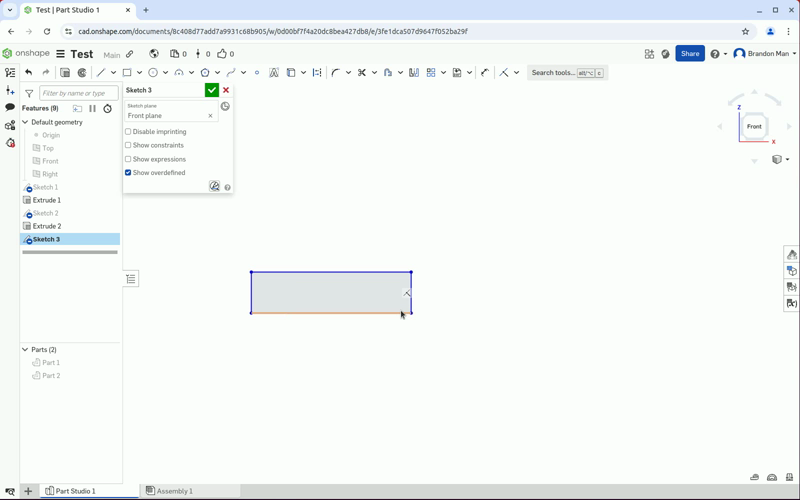
scroll(6)
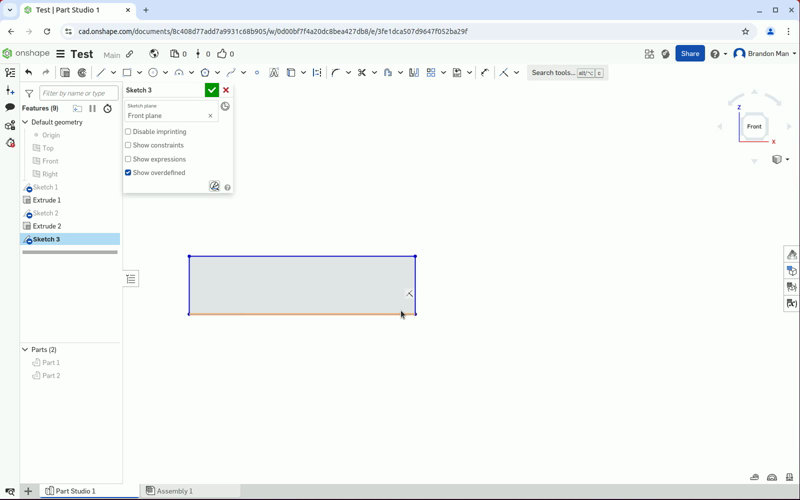
scroll(6)
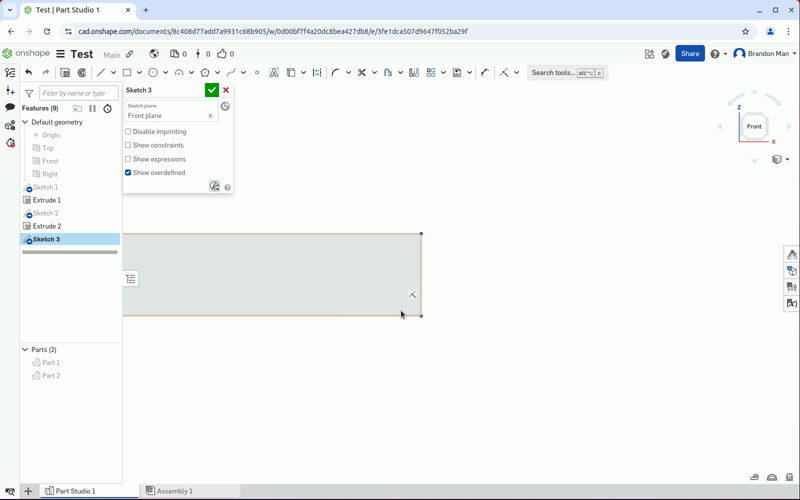
scroll(6)
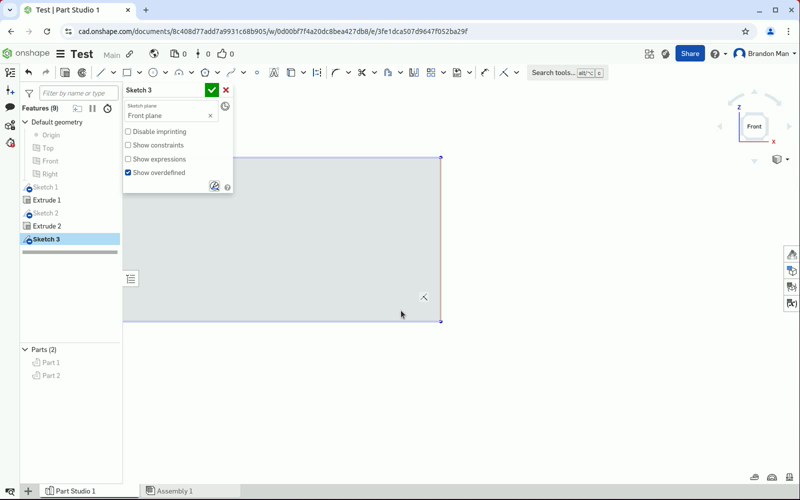
click(401, 310)
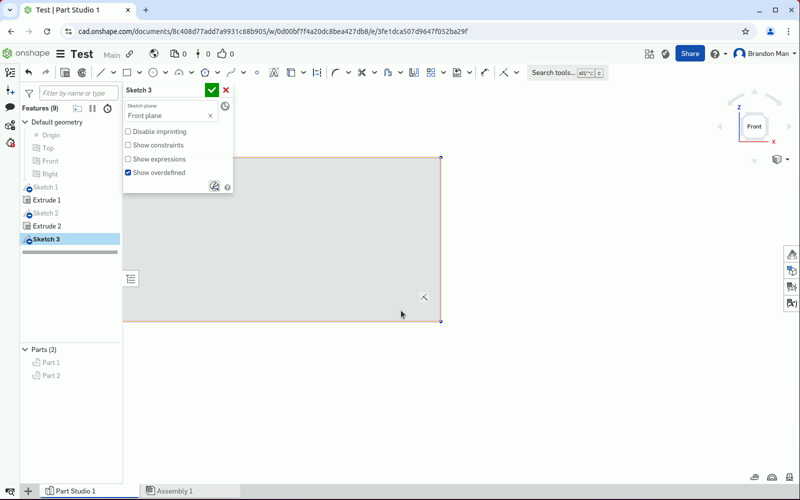
scroll(-6)
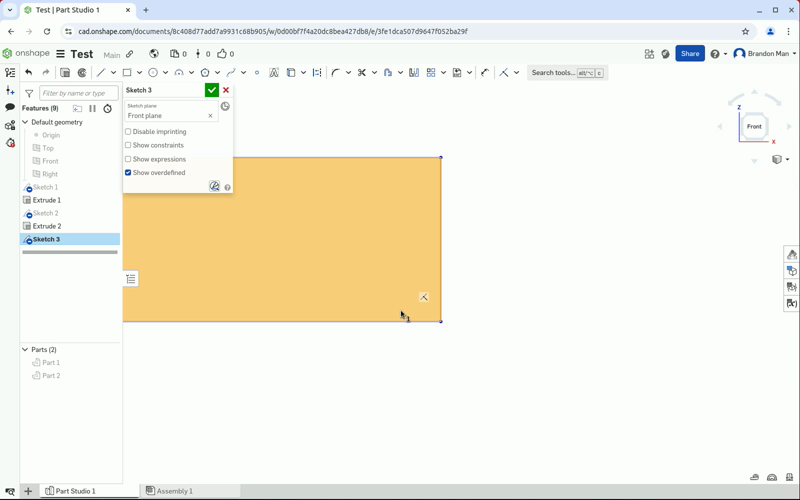
scroll(-6)
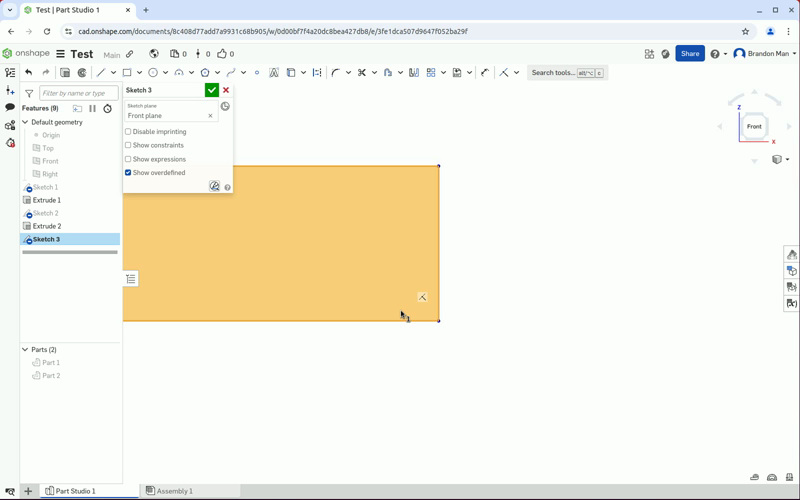
scroll(-6)
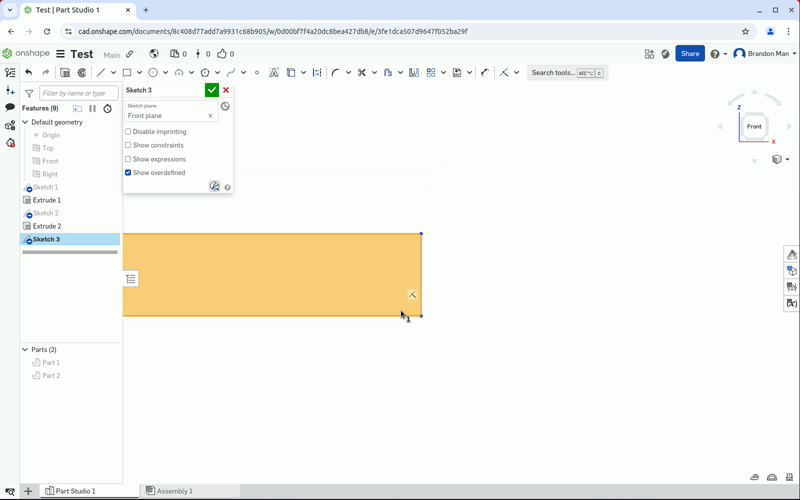
scroll(-6)
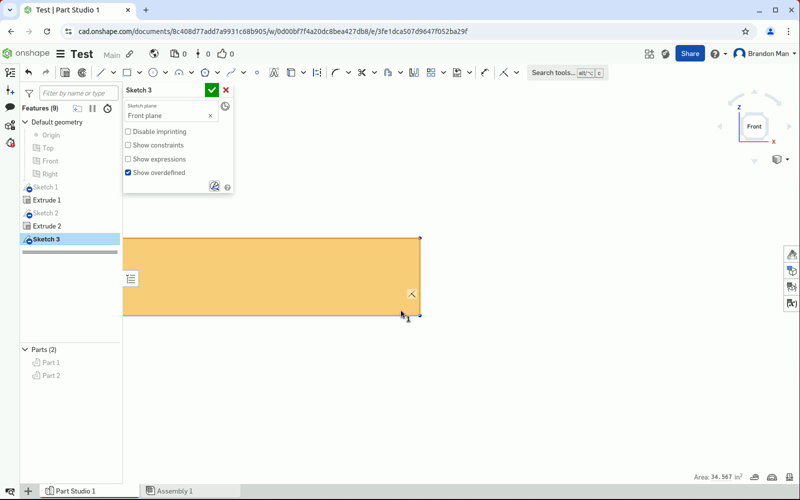
scroll(-6)
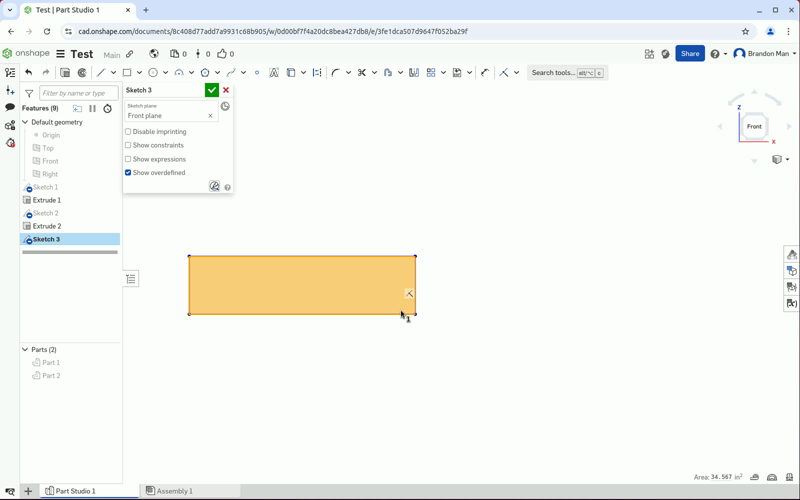
scroll(-6)
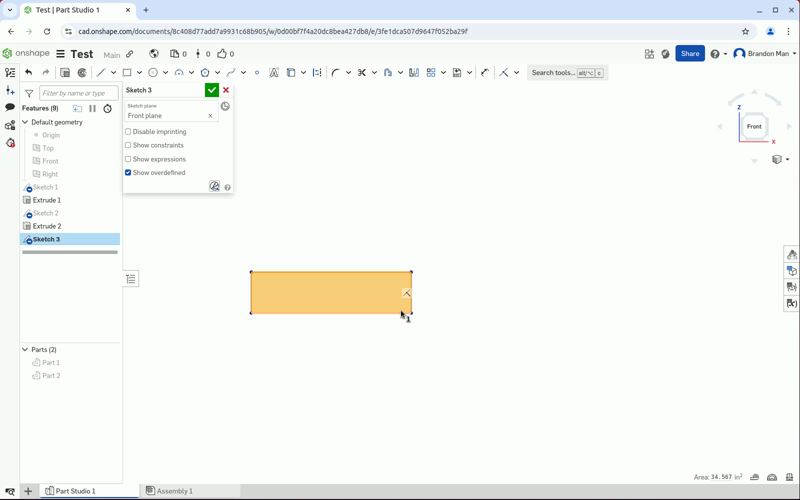
scroll(-6)
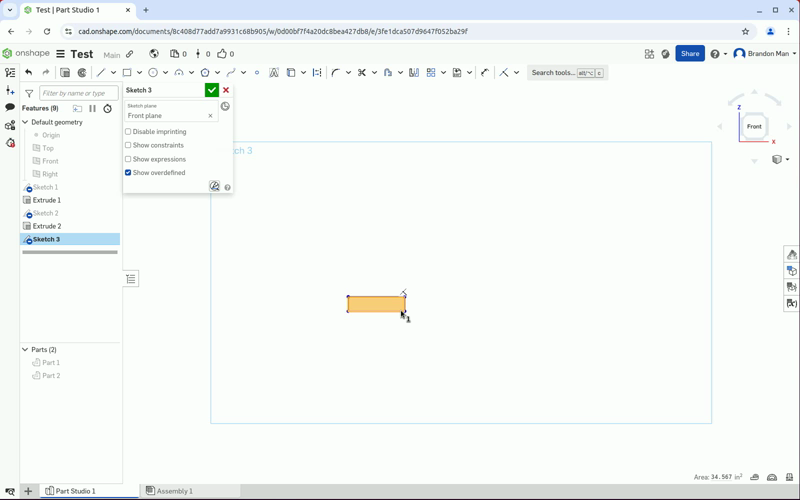
mouse_move(73, 352)
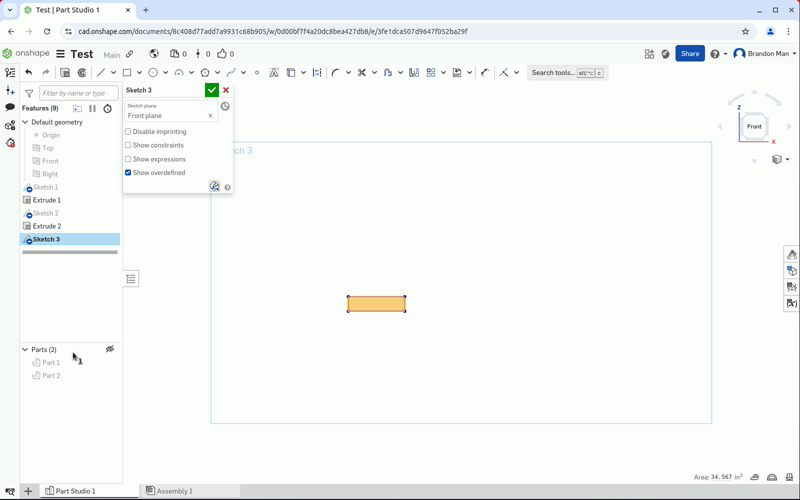
key(shift+y)
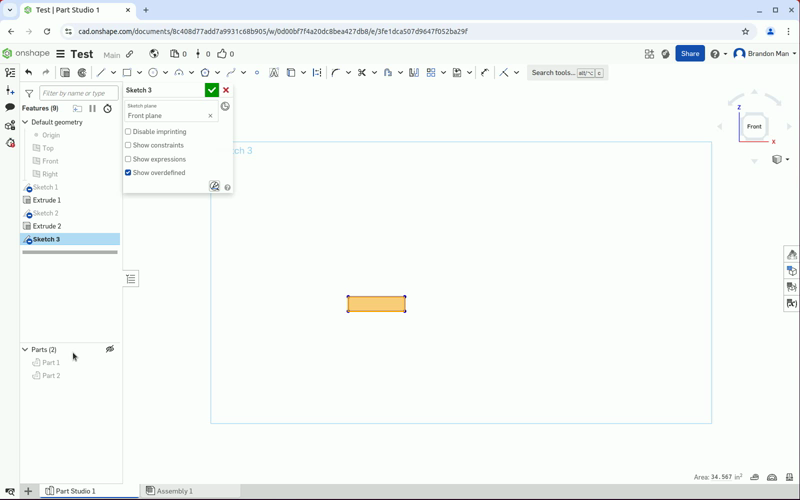
key(shift+e)
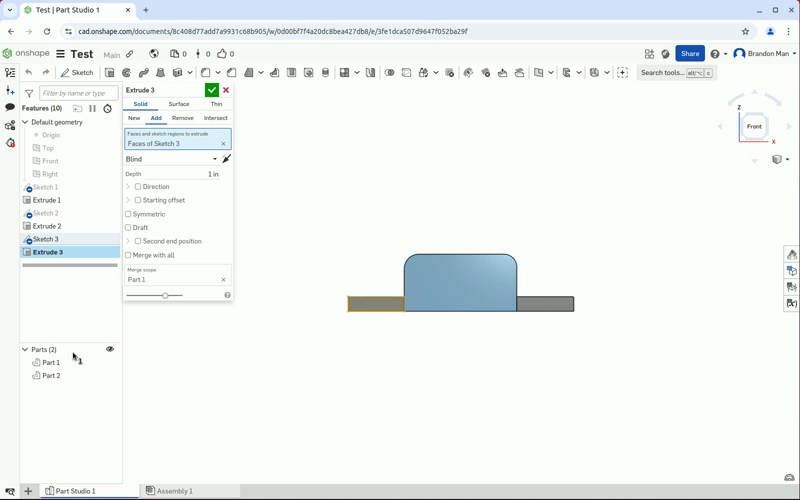
mouse_move(143, 106)
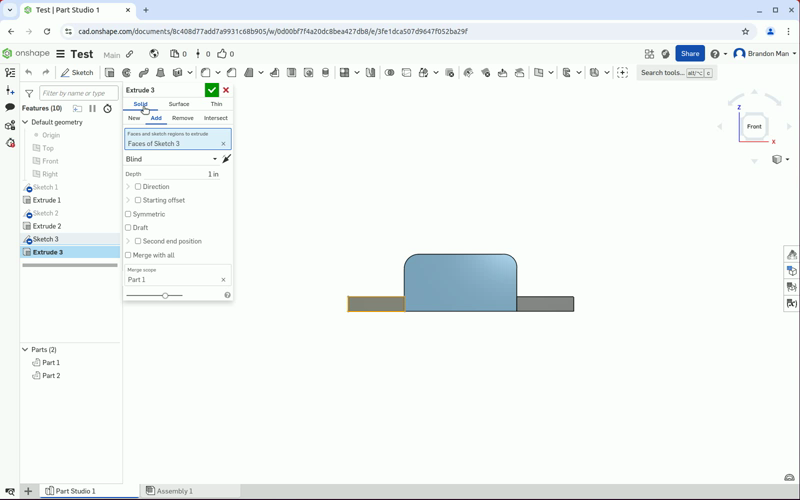
click(143, 106)
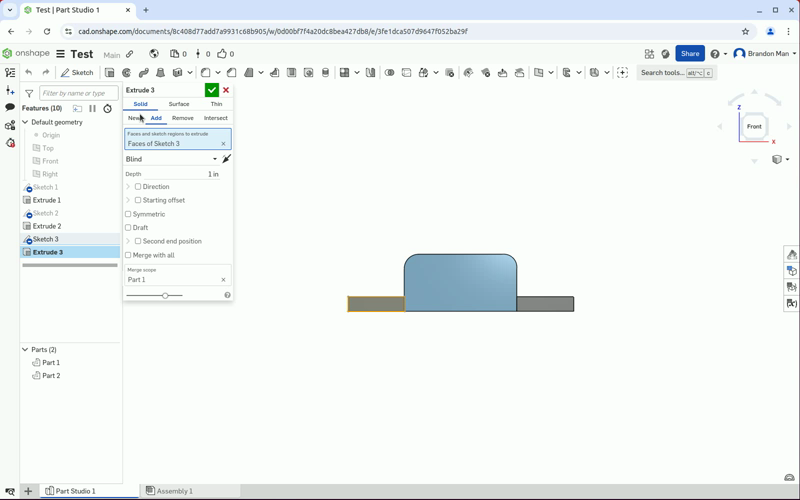
mouse_move(137, 120)
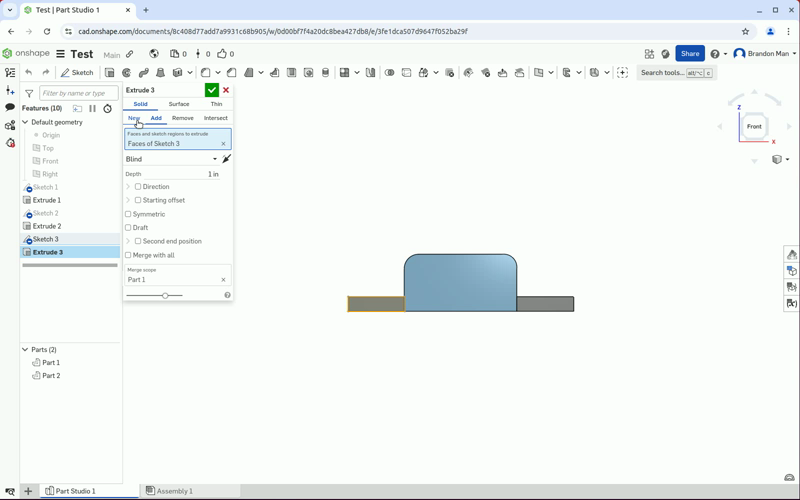
click(137, 120)
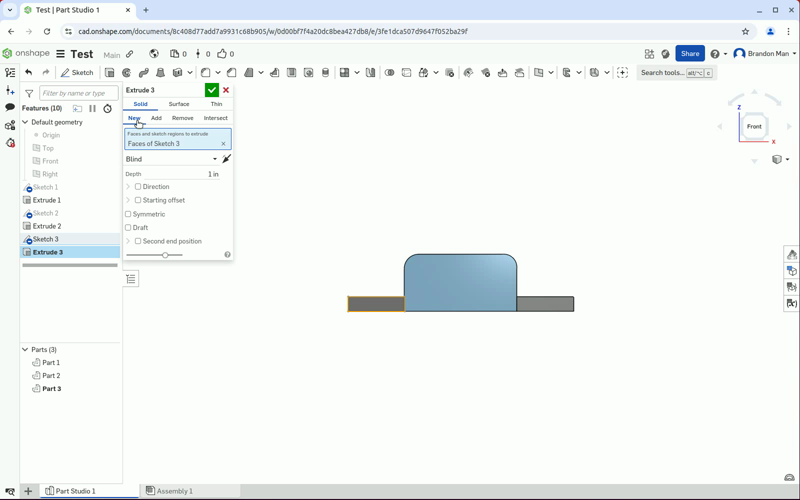
key(tab, 4)
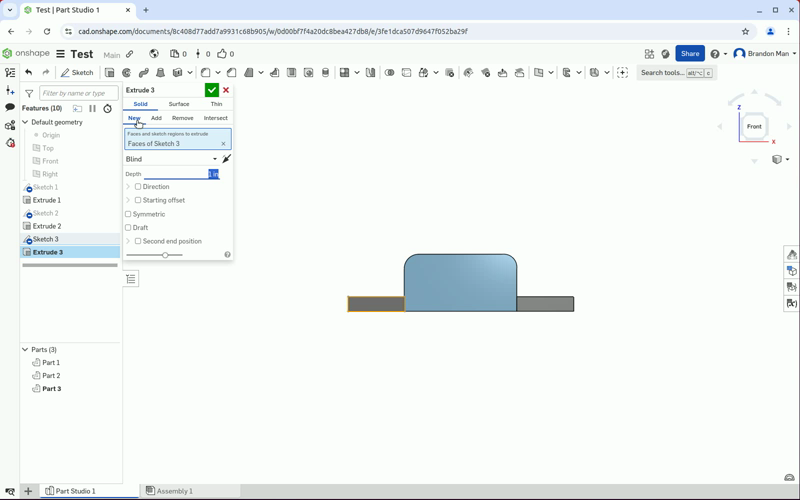
text(11.554)
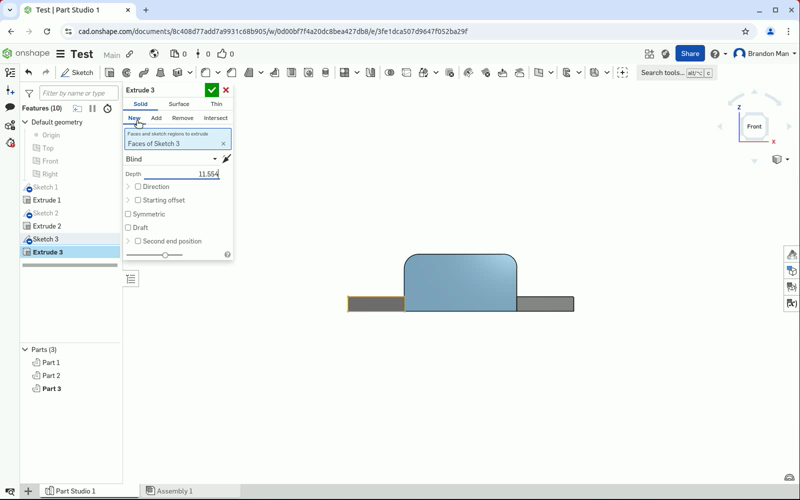
key(enter)
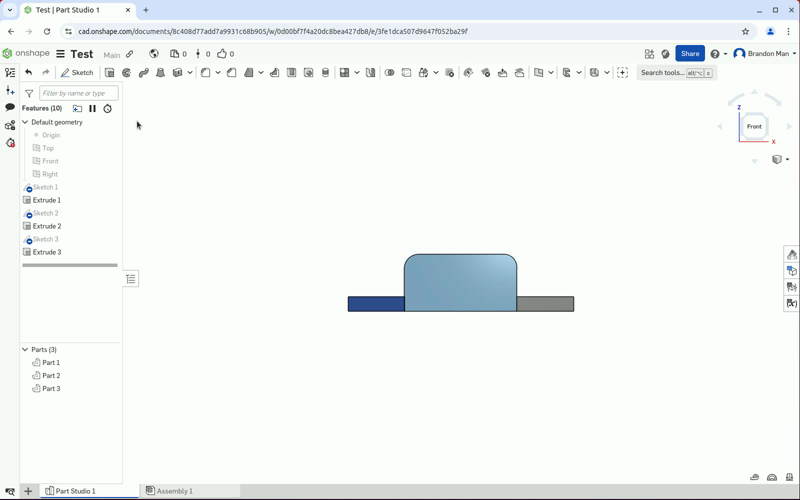
key(shift+h)
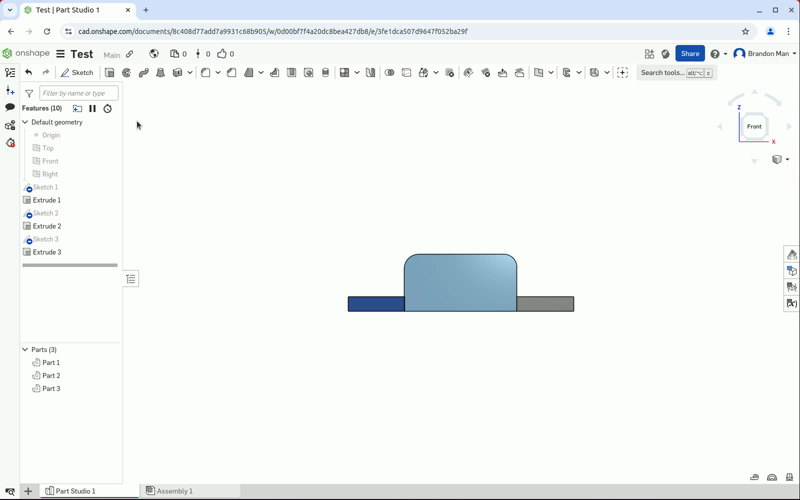
key(shift+h)
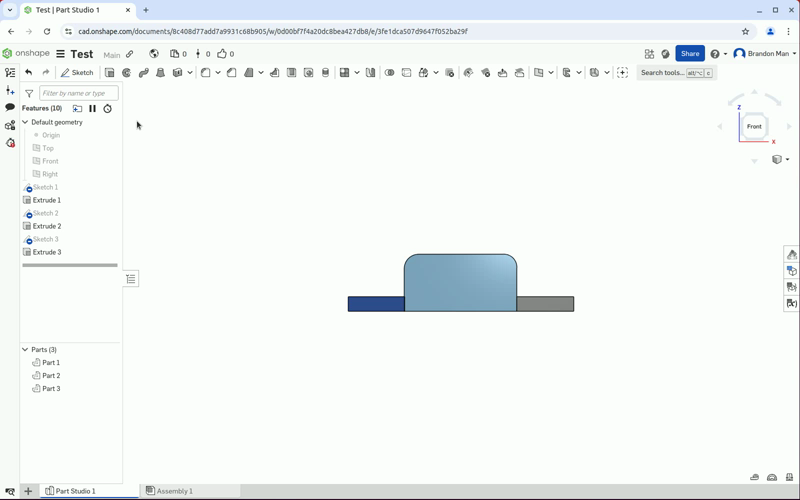
mouse_move(73, 189)
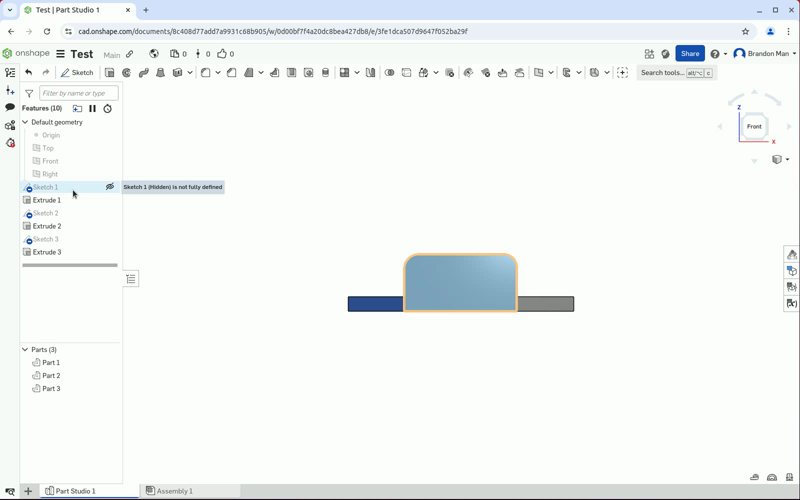
click(73, 189)
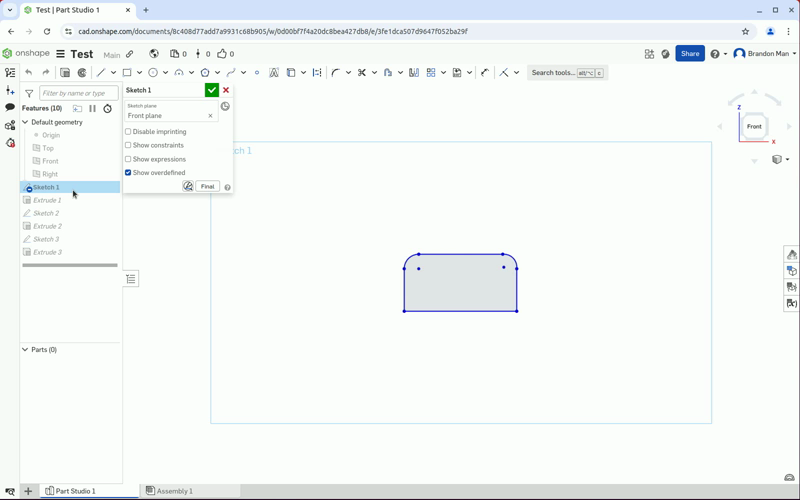
mouse_move(229, 92)
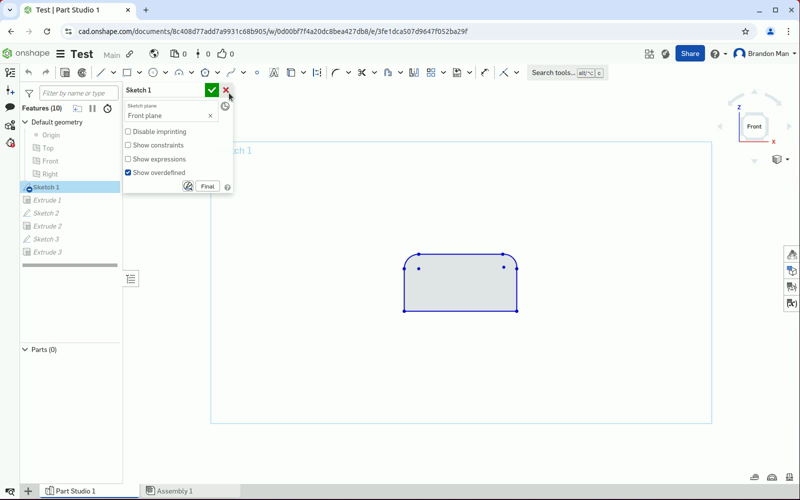
click(229, 92)
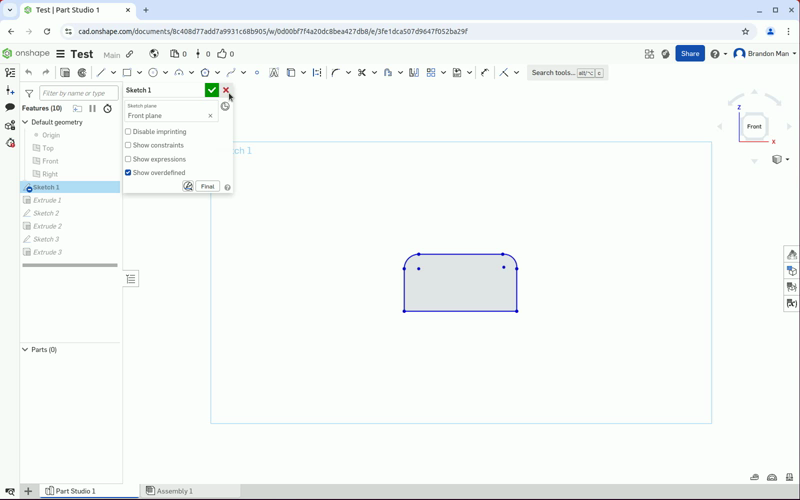
key(shift+s)
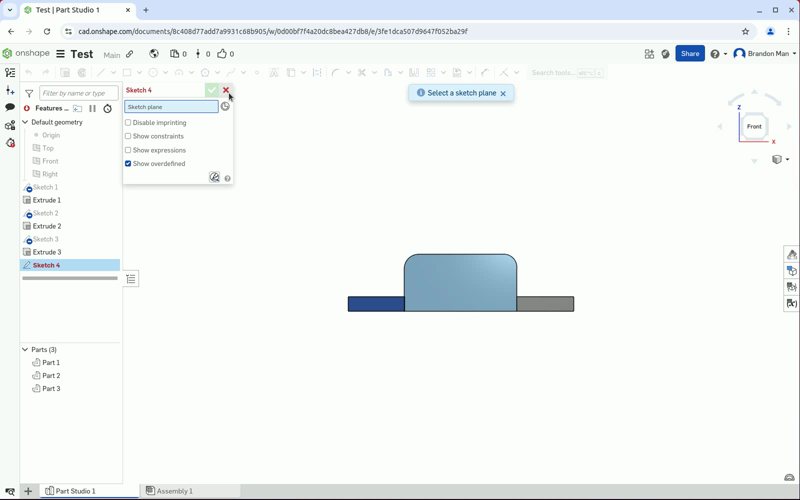
mouse_move(73, 163)
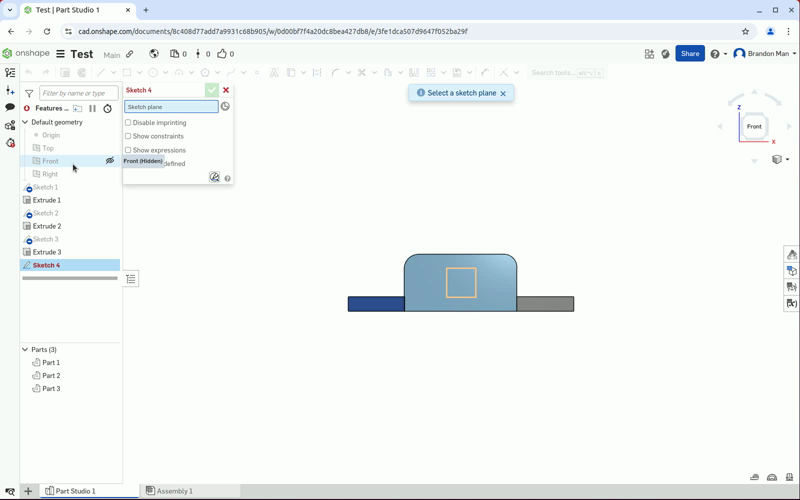
click(73, 163)
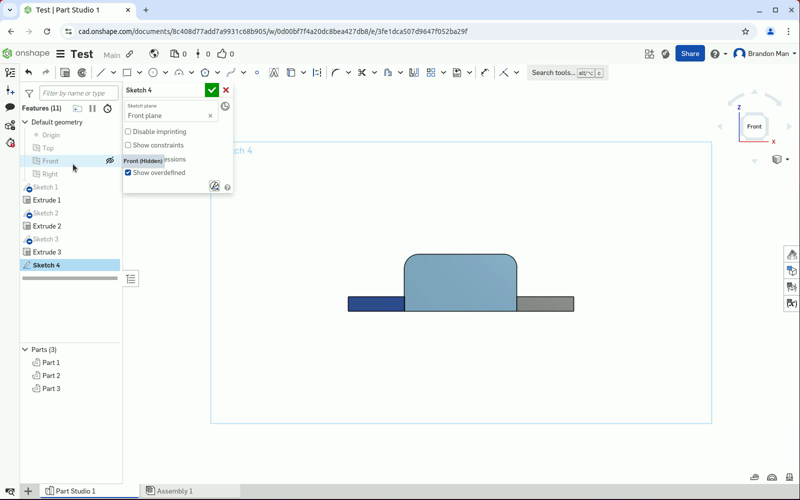
mouse_move(73, 352)
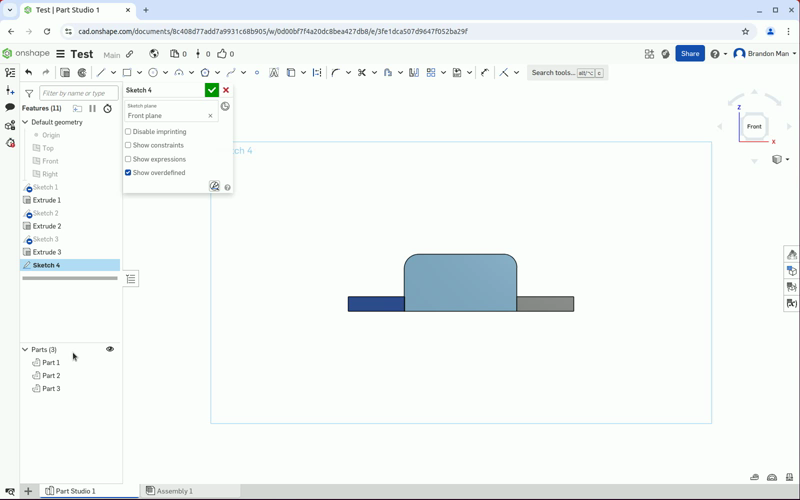
key(y)
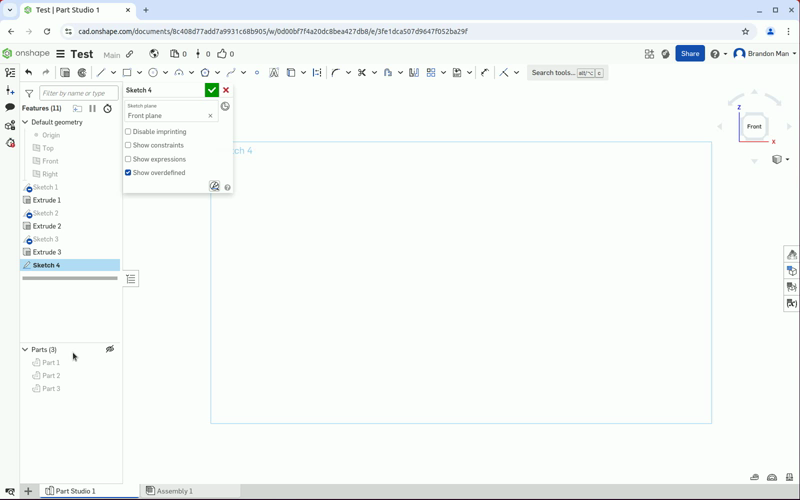
key(l)
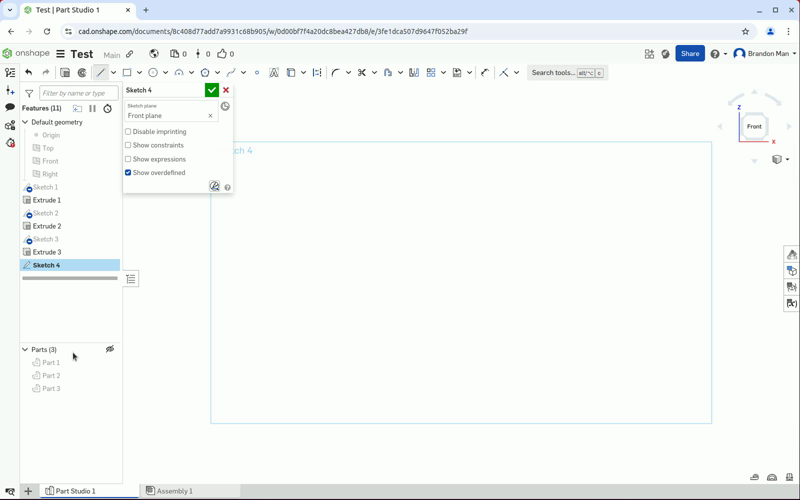
key_down(shift)
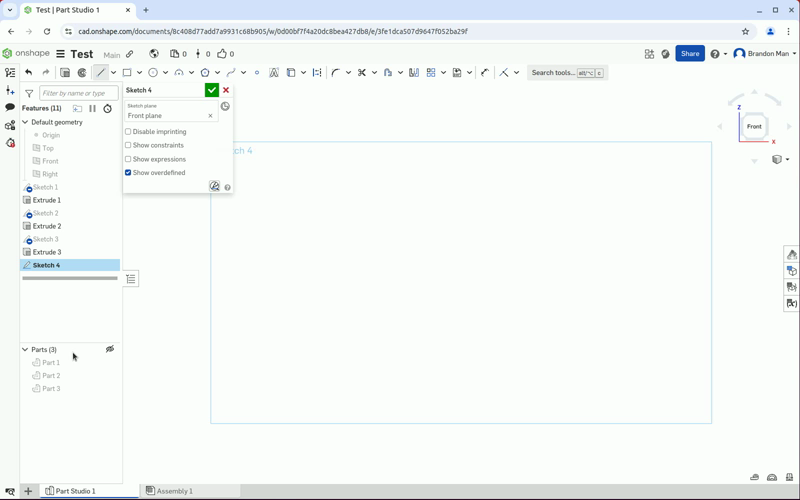
mouse_move(418, 297)
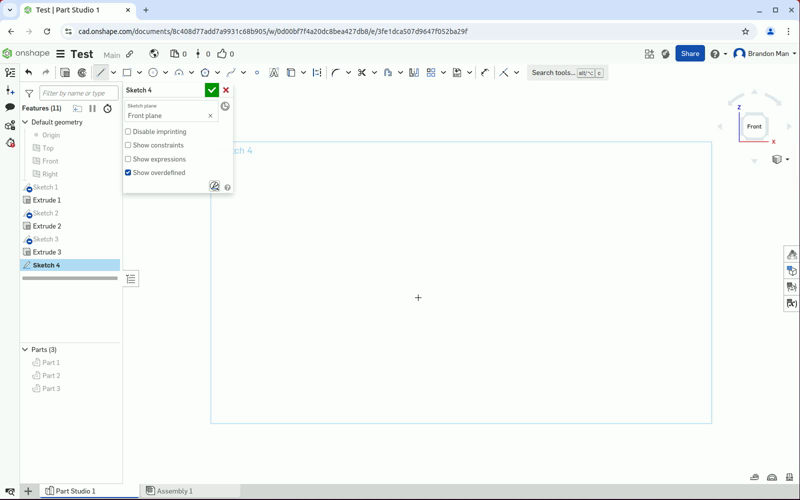
click(418, 297)
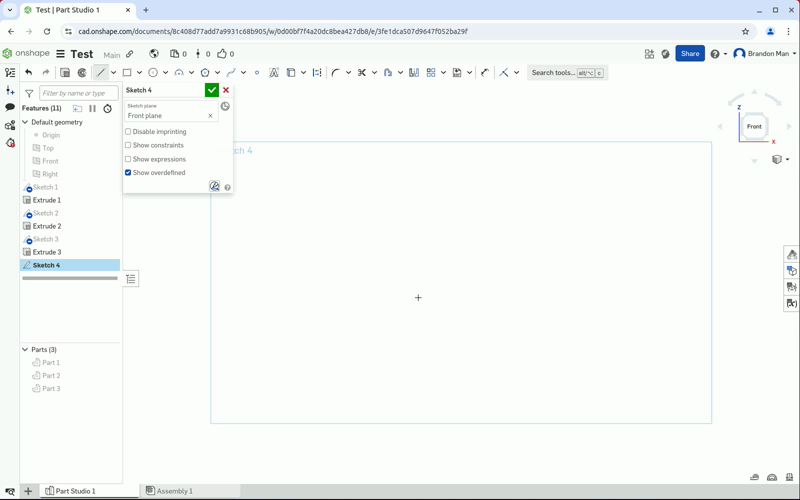
key_up(shift)
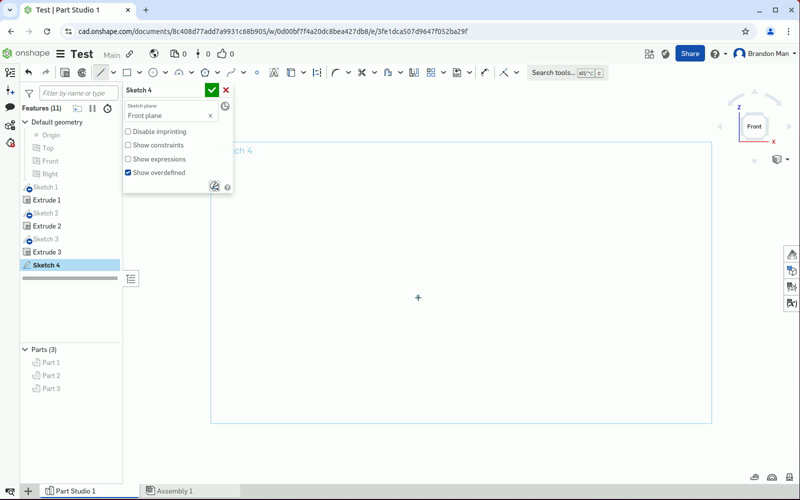
key_down(shift)
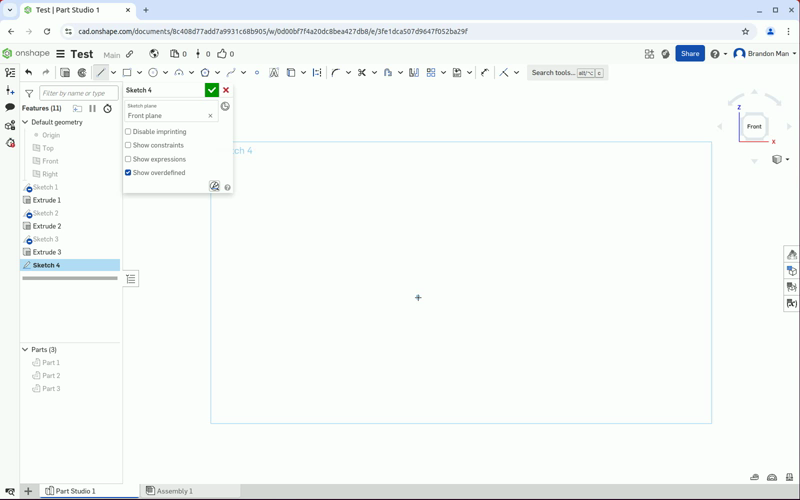
mouse_move(503, 297)
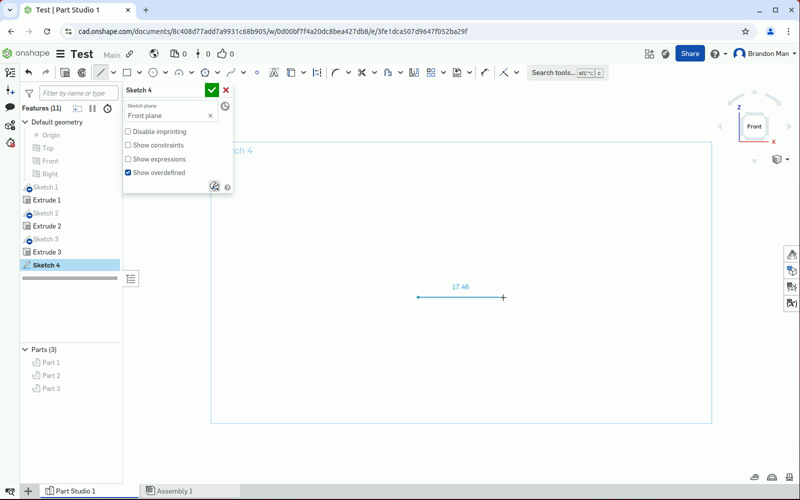
click(503, 297)
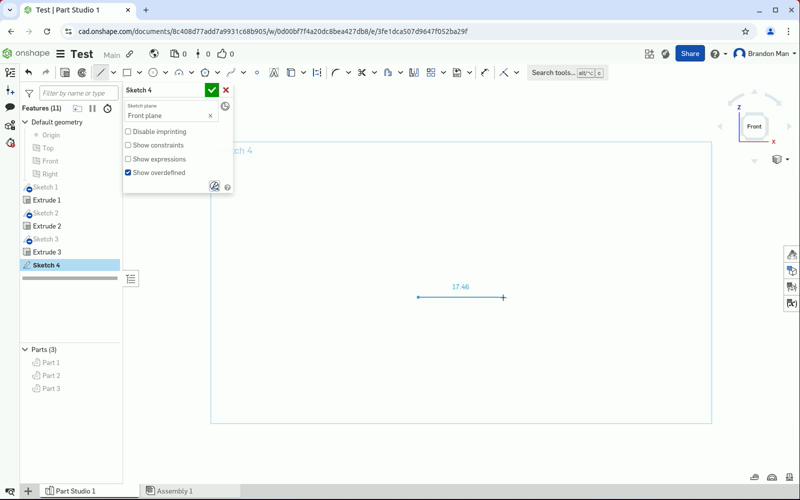
key_up(shift)
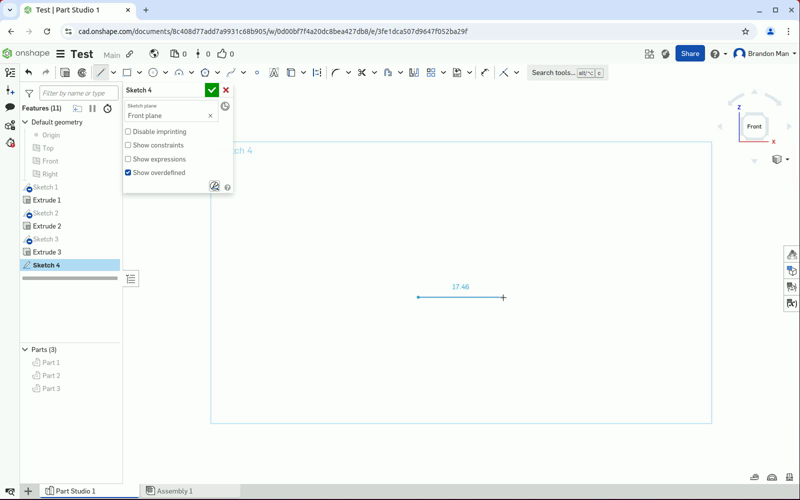
key_down(shift)
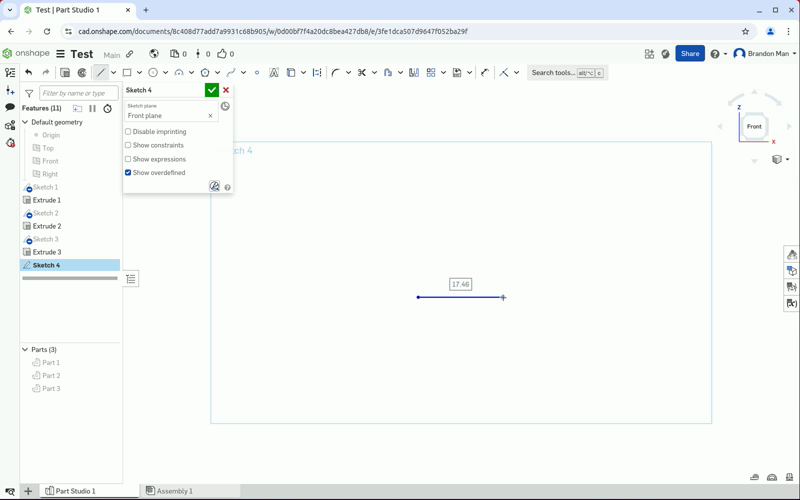
mouse_move(533, 297)
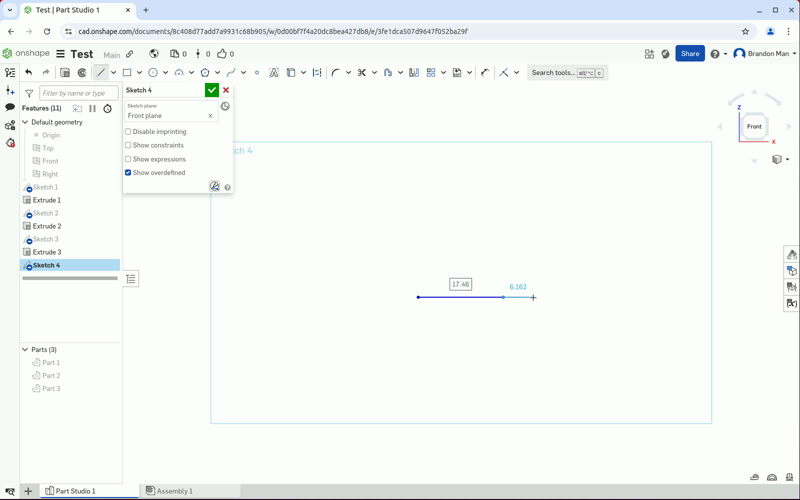
mouse_move(503, 282)
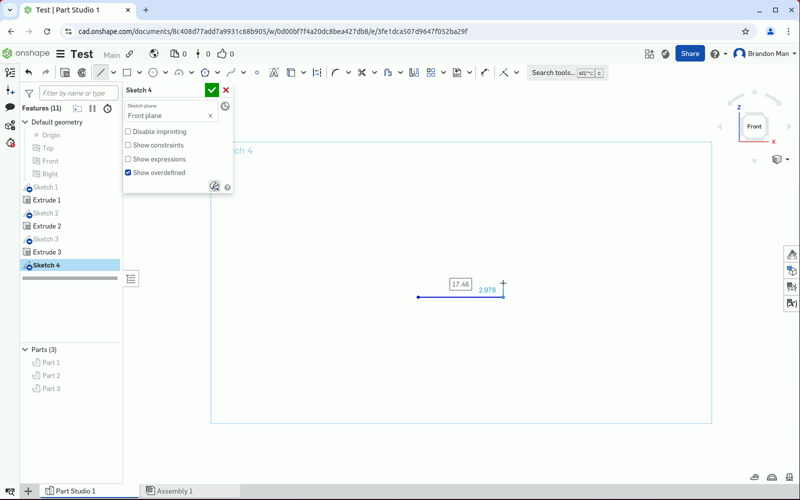
click(503, 282)
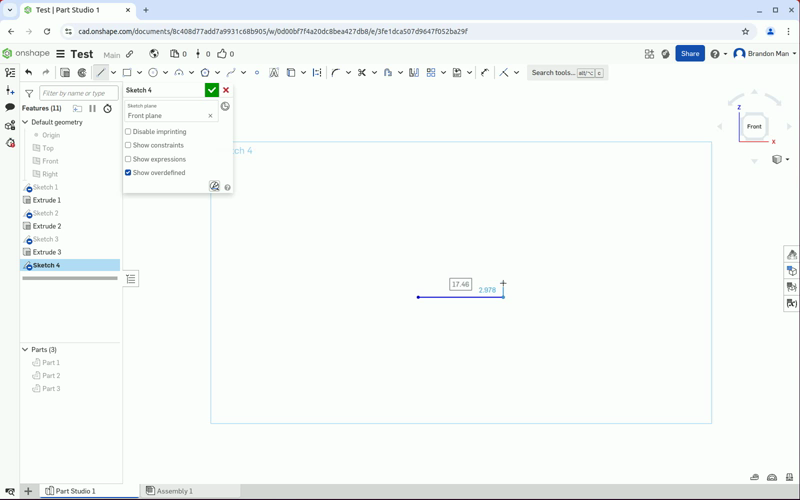
key_up(shift)
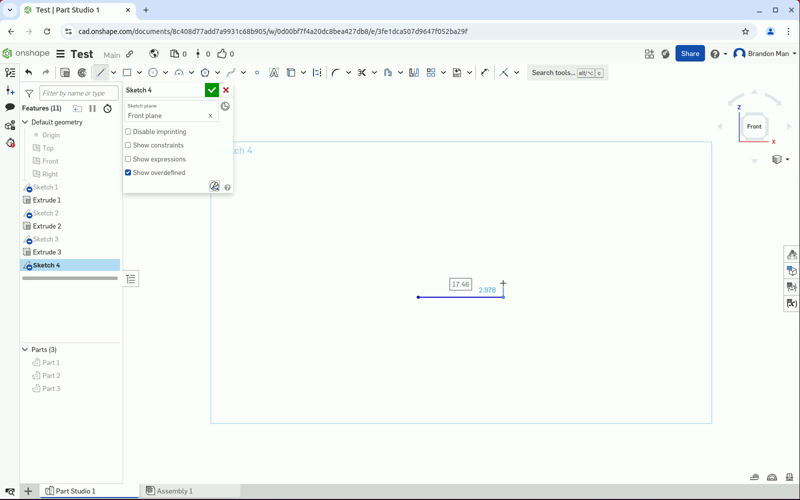
key(esc)
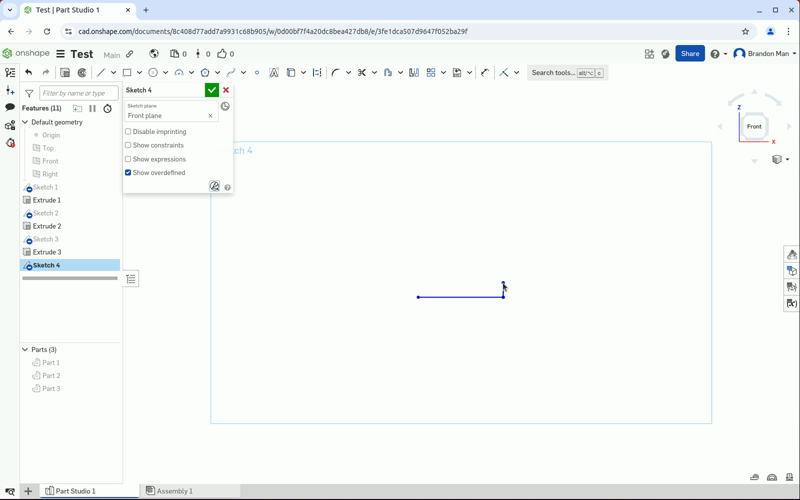
key(a)
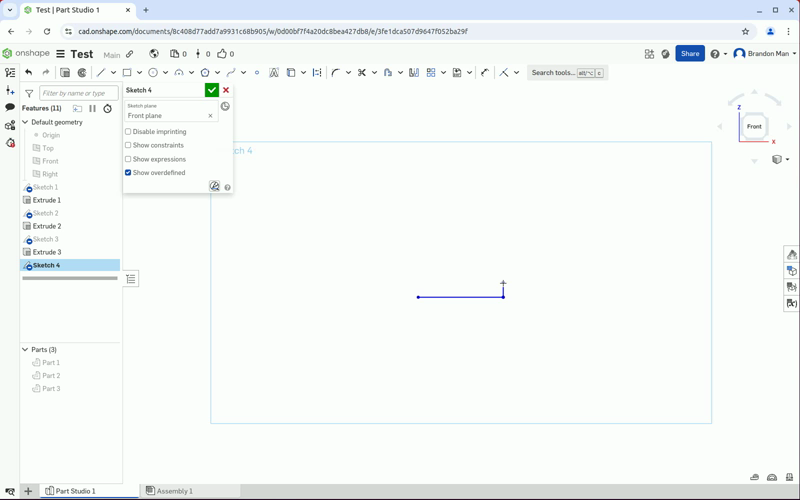
mouse_move(503, 282)
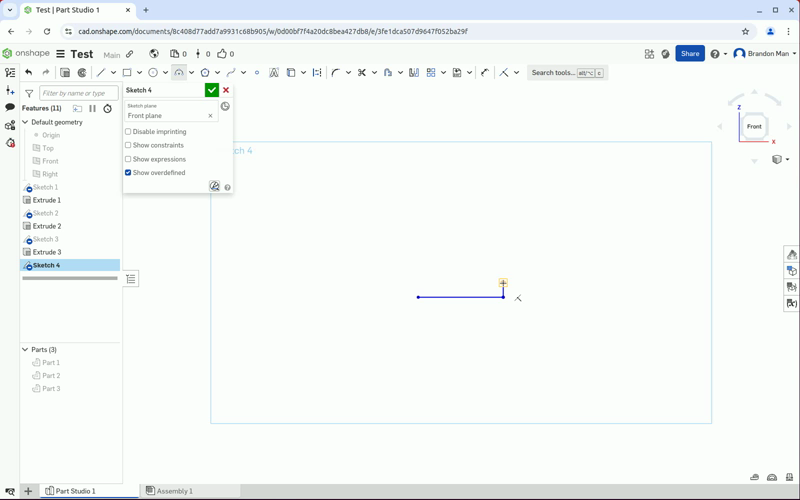
click(503, 282)
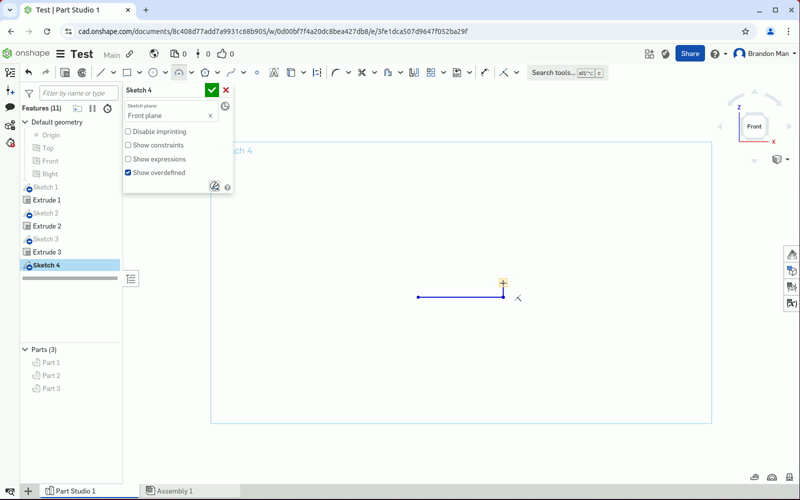
key_down(shift)
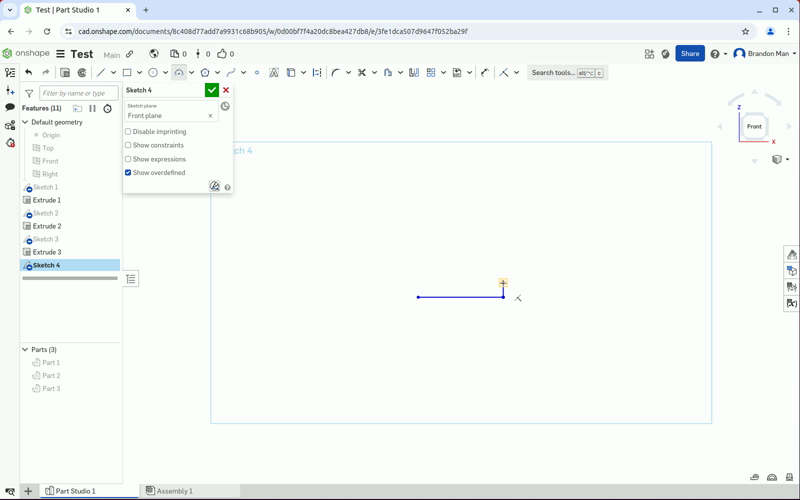
mouse_move(489, 268)
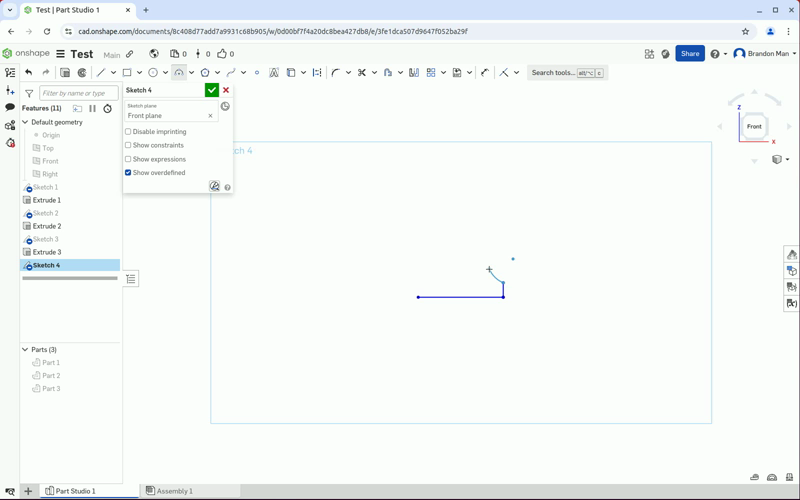
click(489, 268)
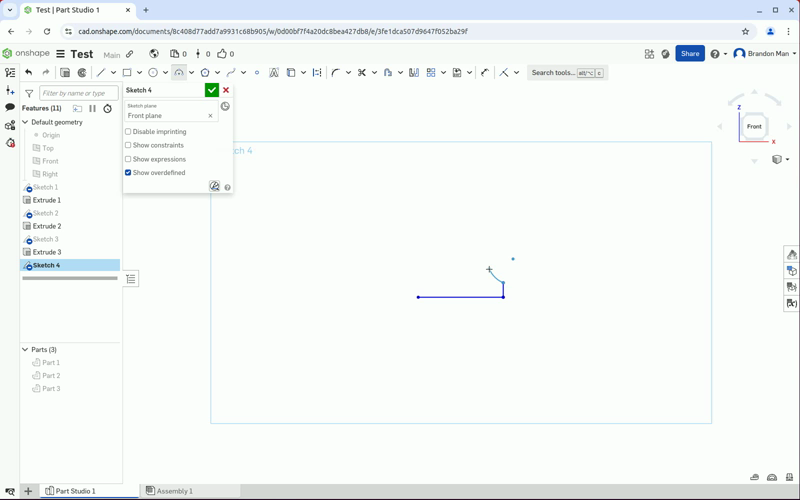
mouse_move(499, 272)
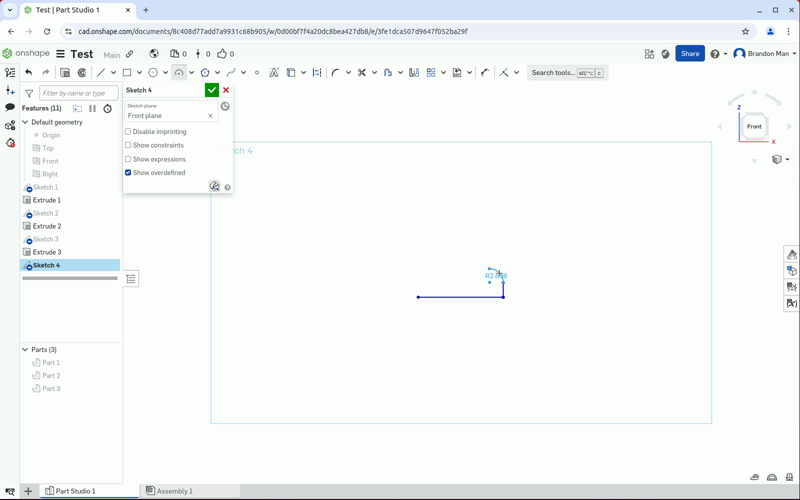
click(499, 272)
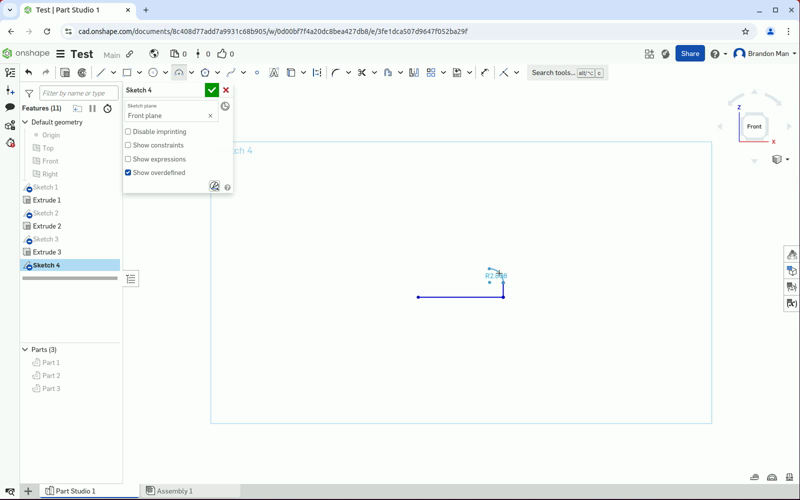
key_up(shift)
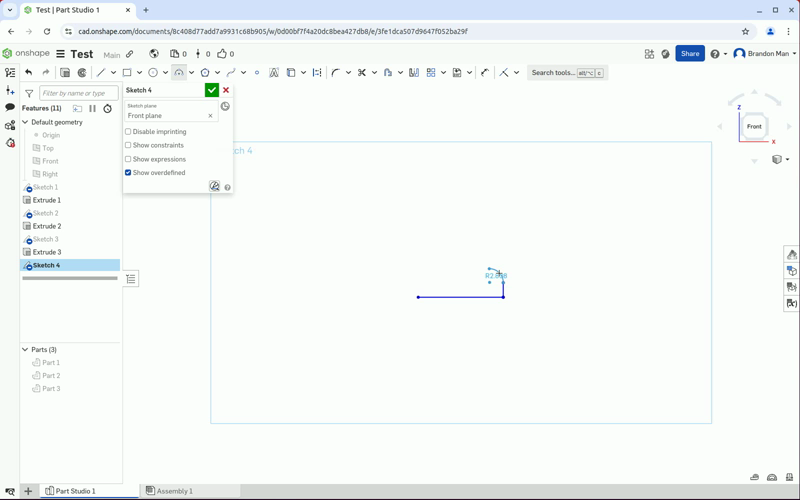
key(esc)
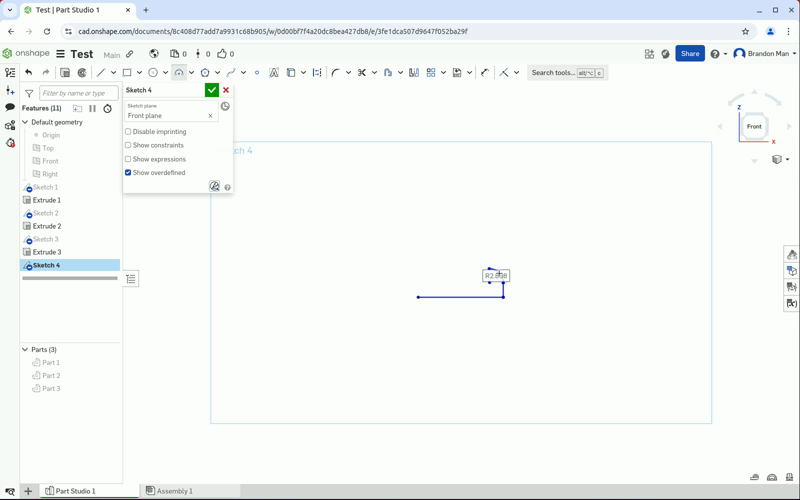
key(l)
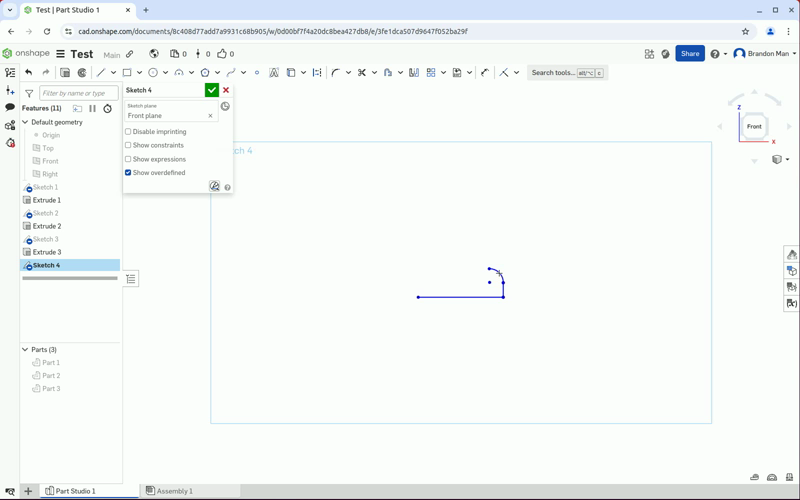
mouse_move(489, 268)
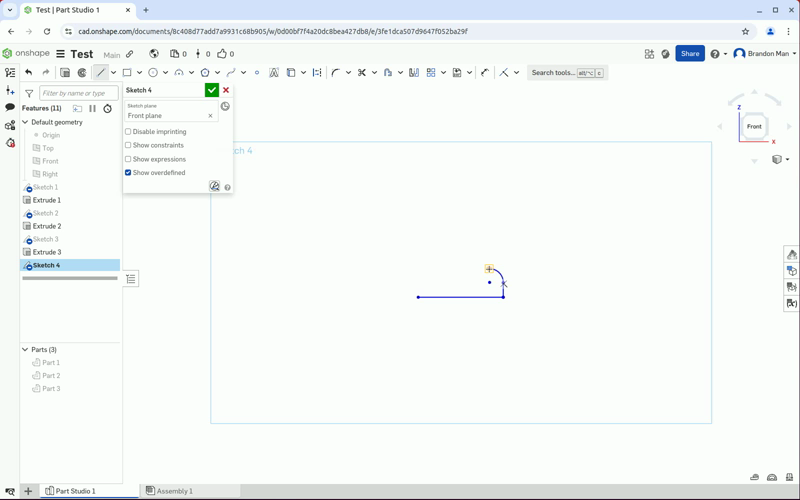
click(489, 268)
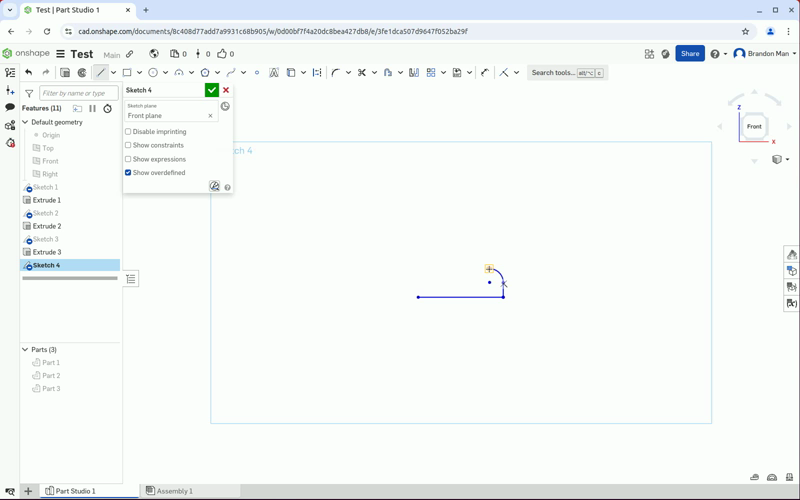
key_down(shift)
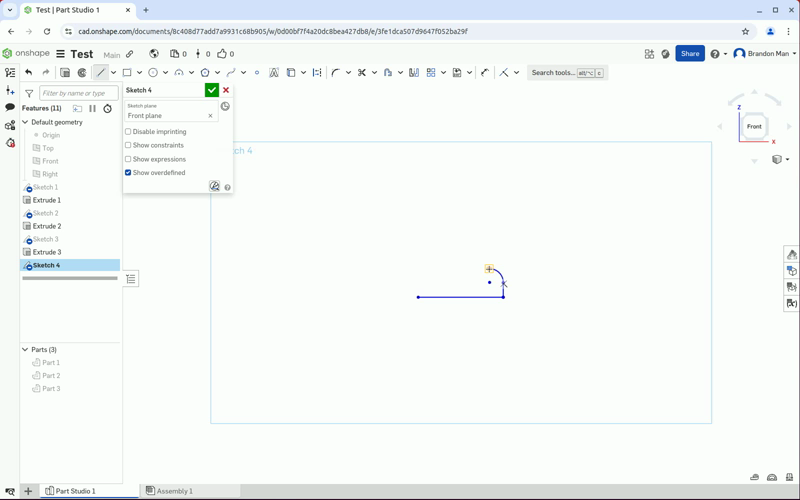
mouse_move(519, 268)
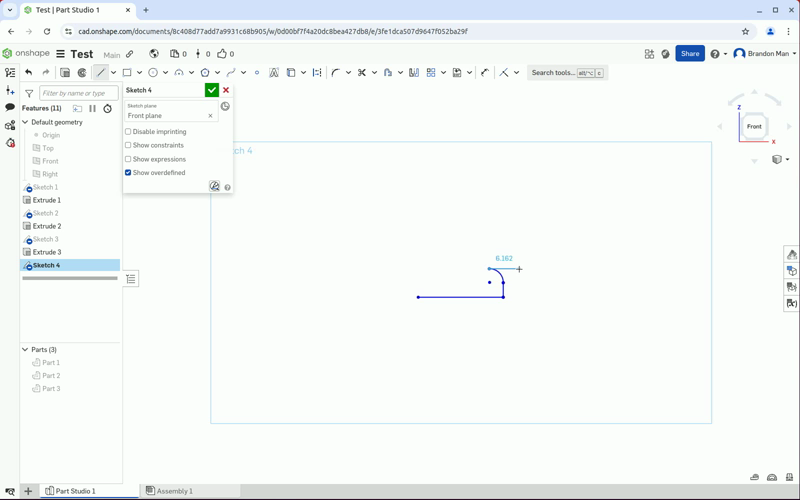
mouse_move(432, 268)
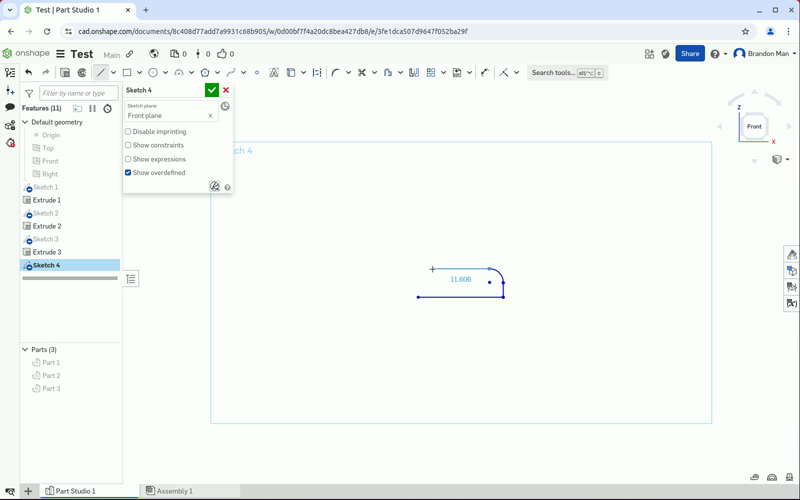
click(432, 268)
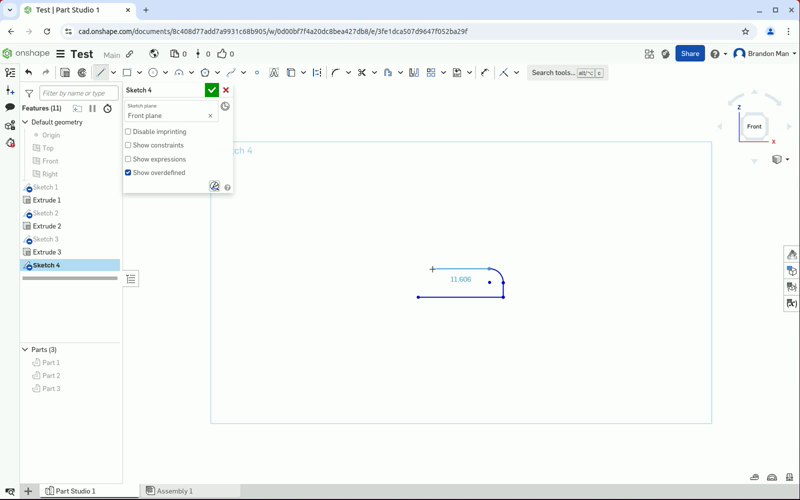
key_up(shift)
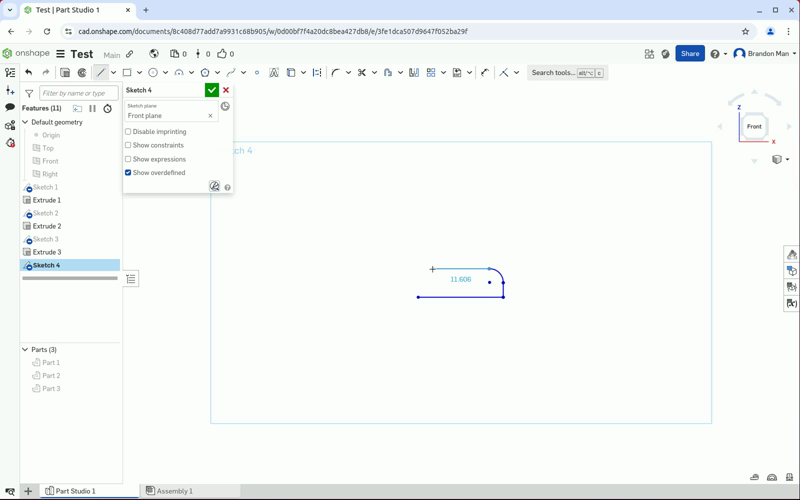
key(esc)
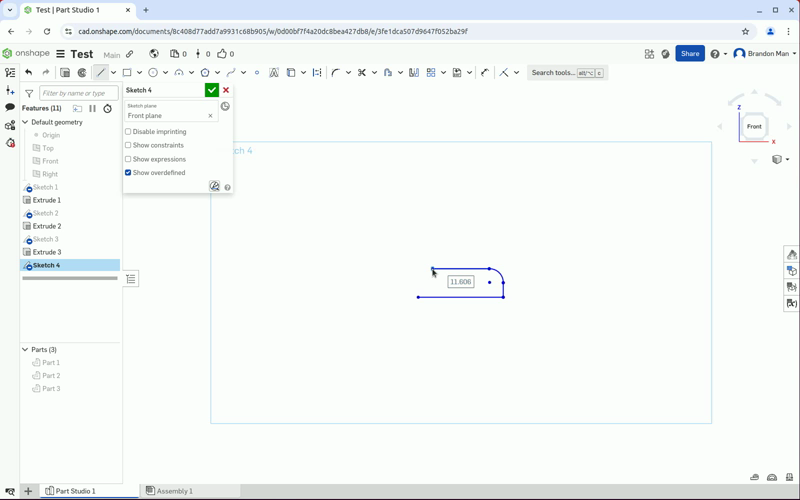
key(a)
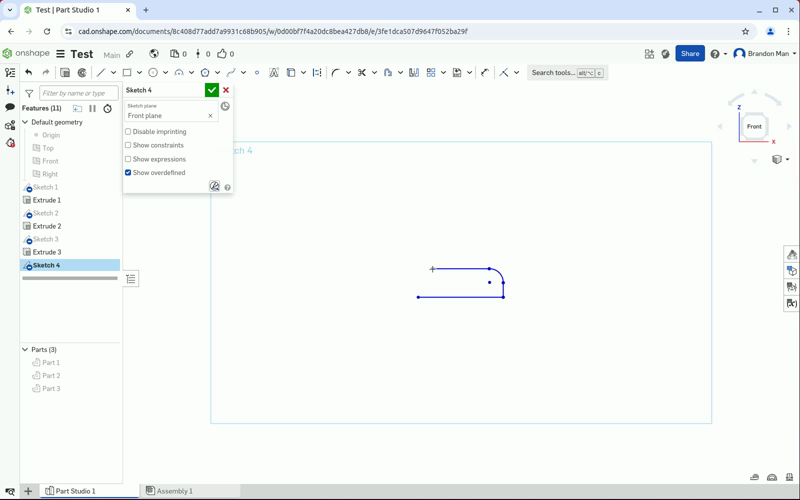
mouse_move(432, 268)
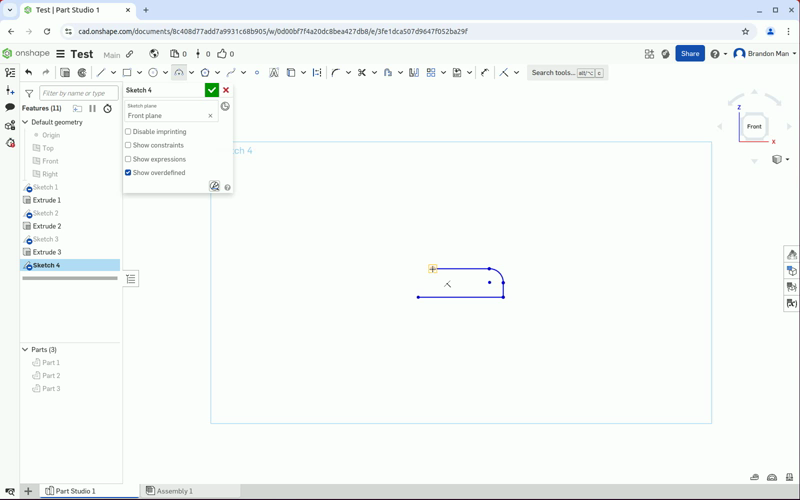
click(432, 268)
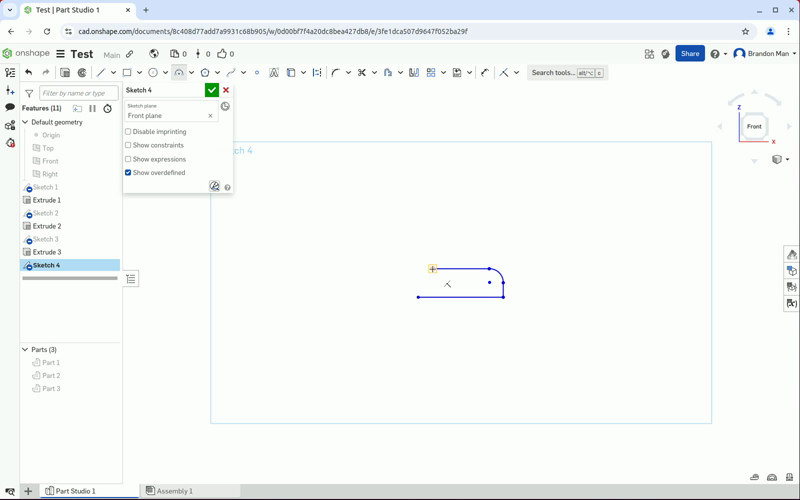
key_down(shift)
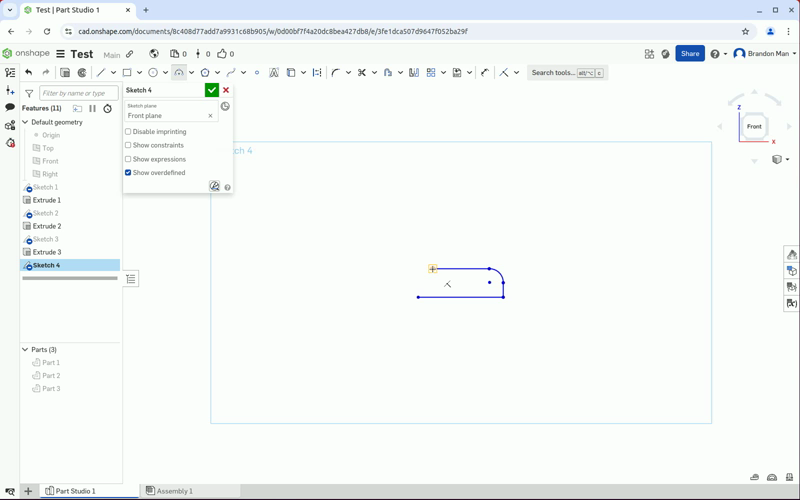
mouse_move(418, 282)
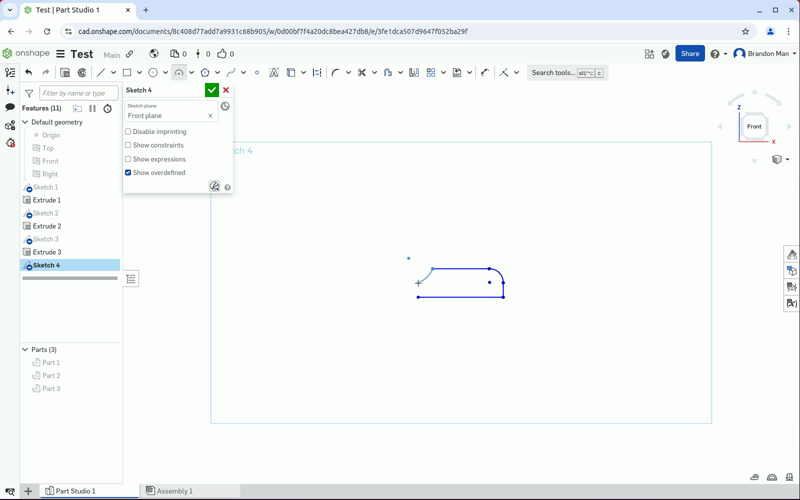
click(418, 282)
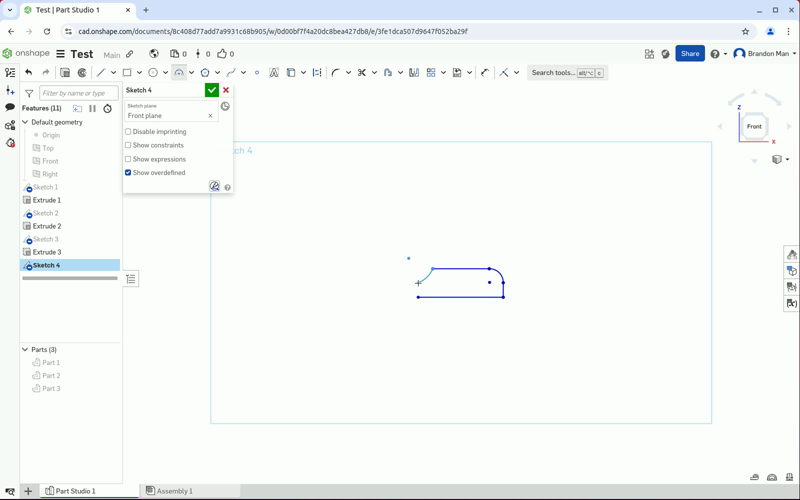
mouse_move(422, 272)
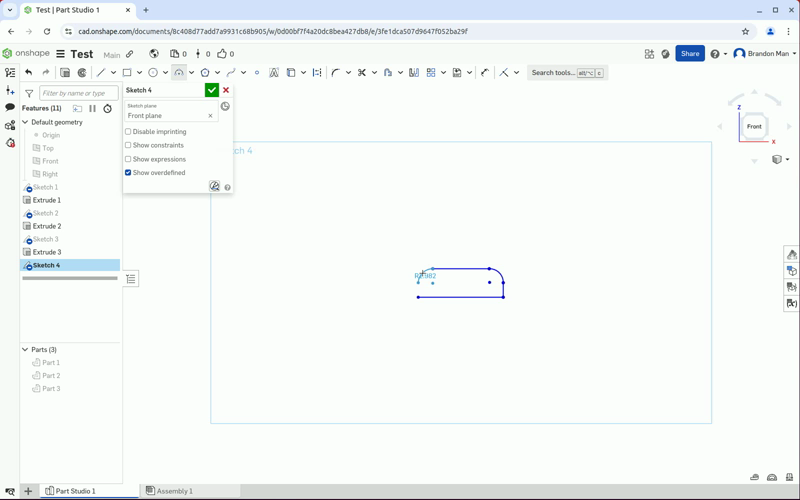
click(422, 272)
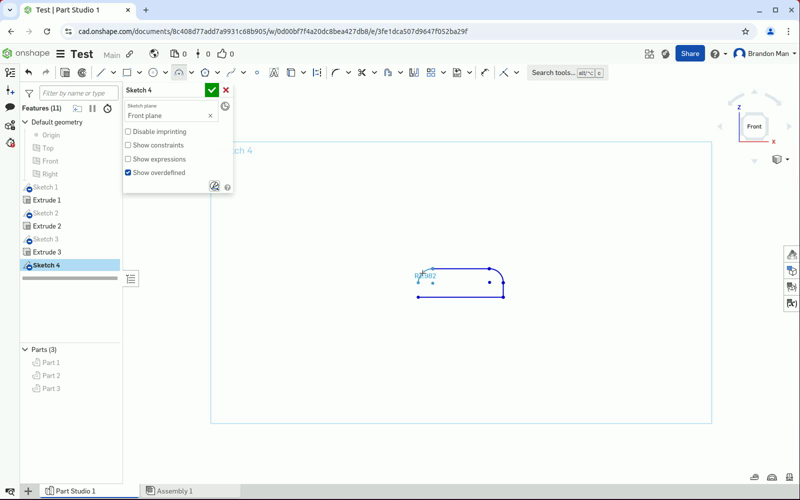
key_up(shift)
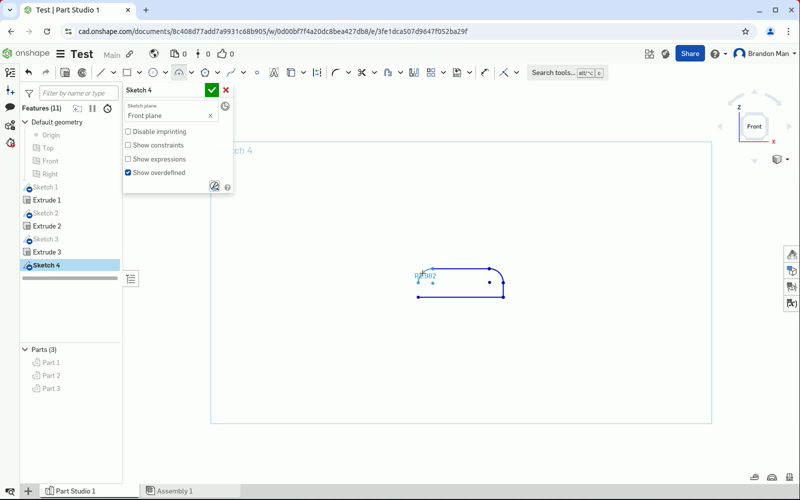
key(esc)
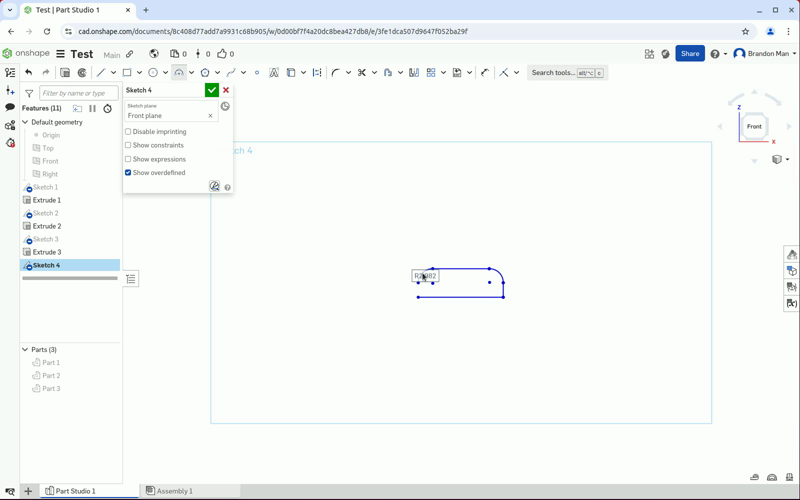
key(l)
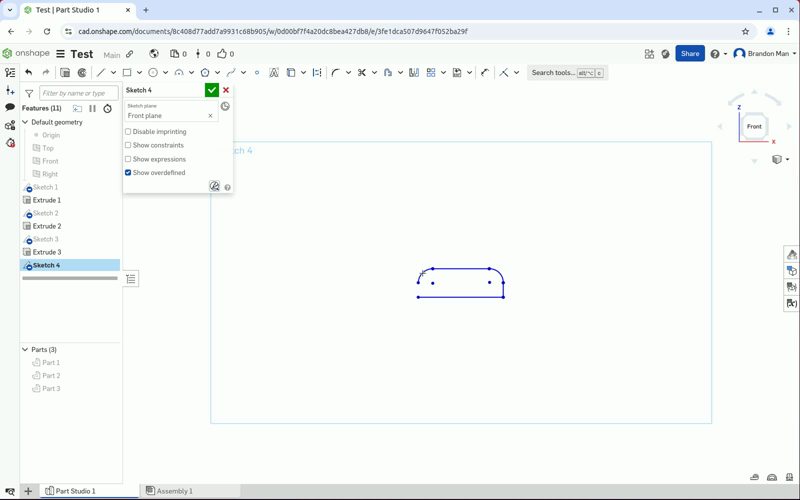
mouse_move(418, 282)
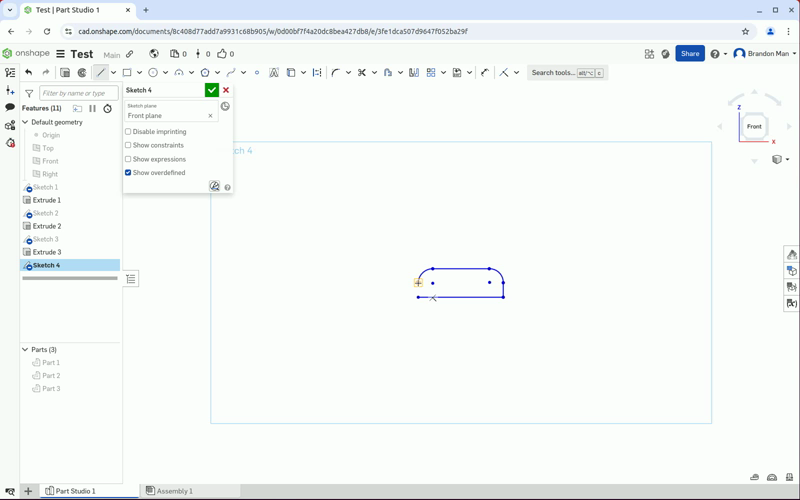
click(418, 282)
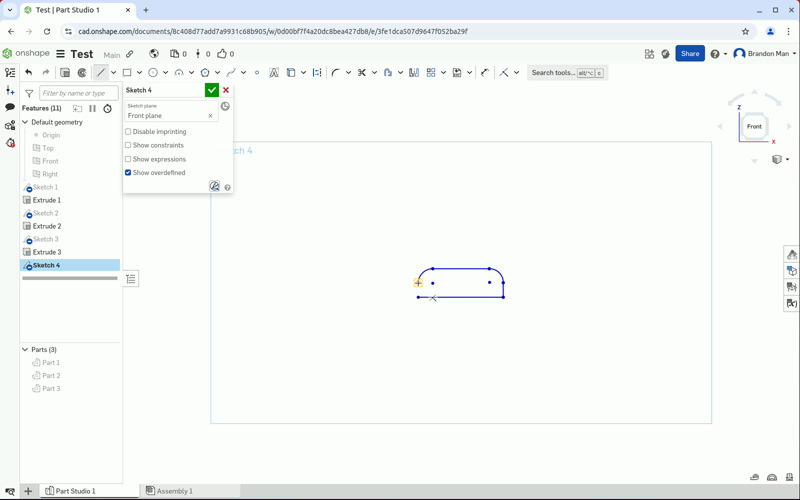
mouse_move(448, 282)
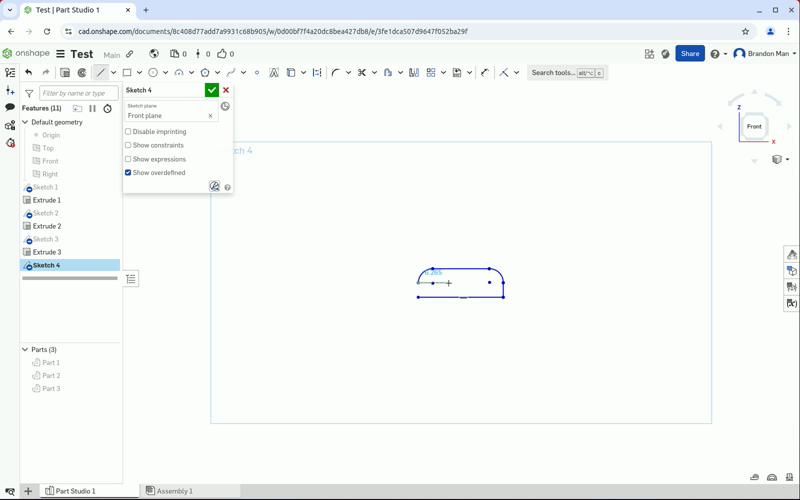
key_down(shift)
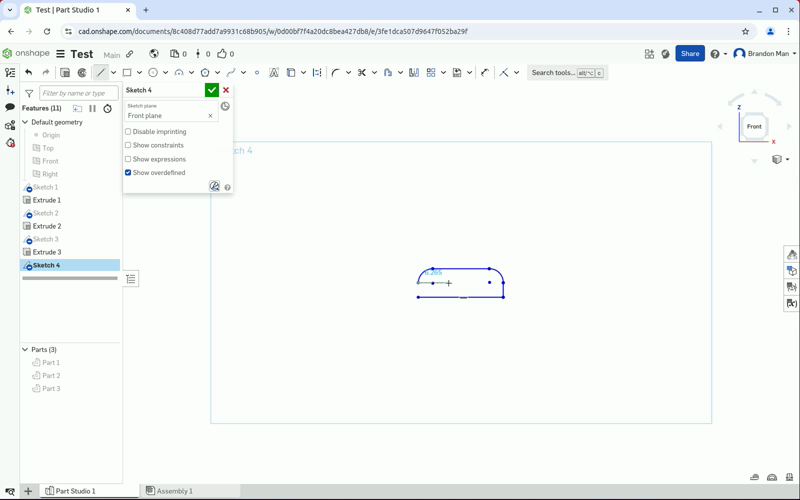
mouse_move(418, 297)
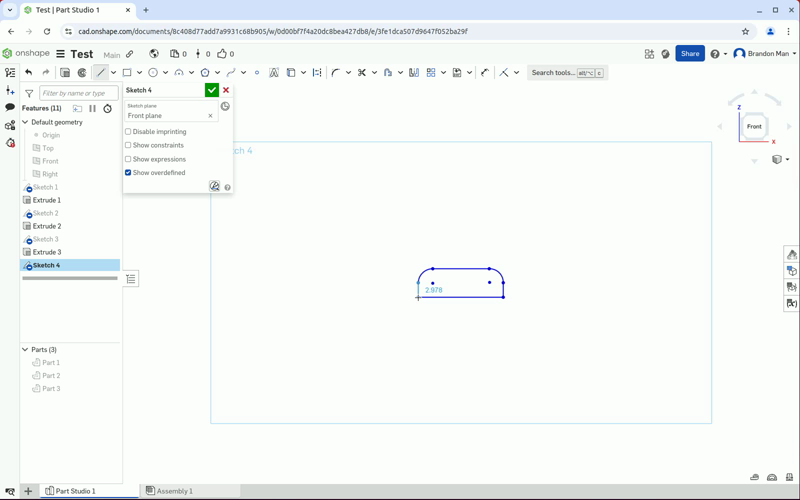
key_up(shift)
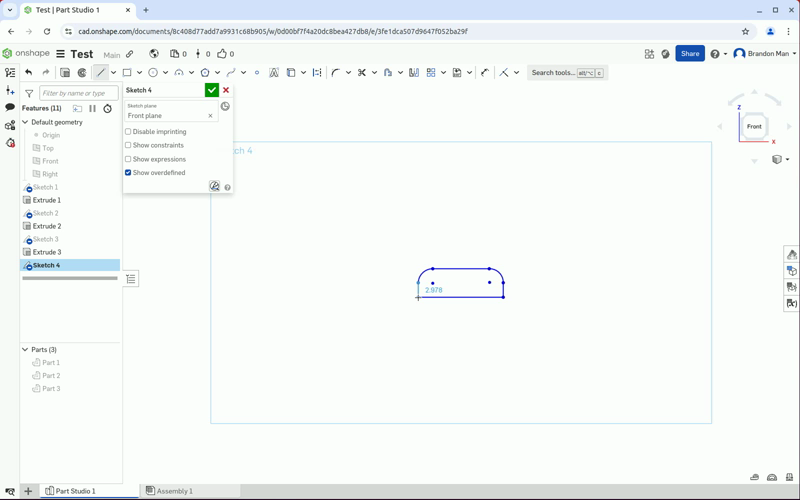
click(418, 297)
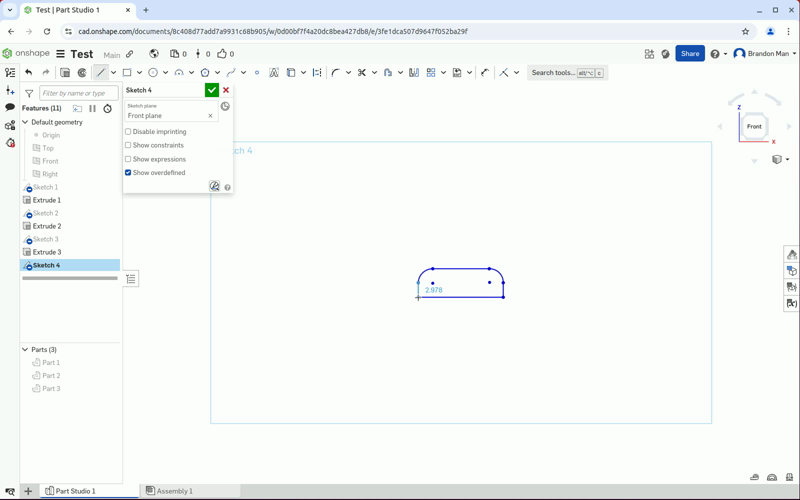
key(esc)
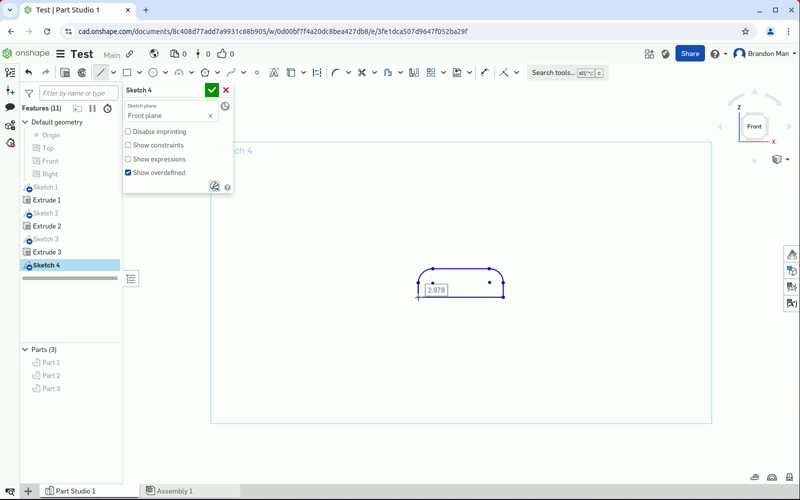
mouse_move(445, 293)
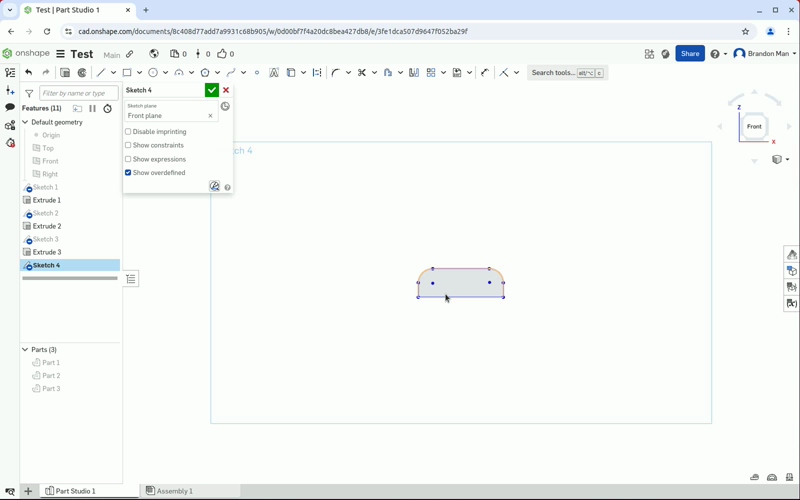
click(445, 293)
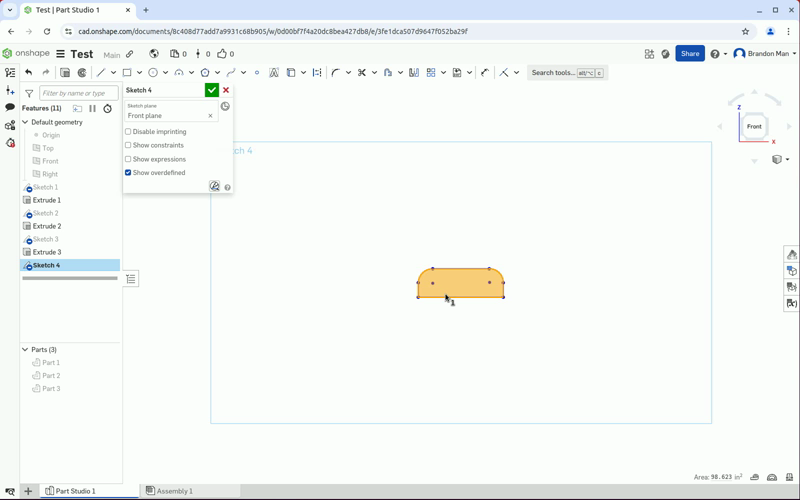
mouse_move(73, 352)
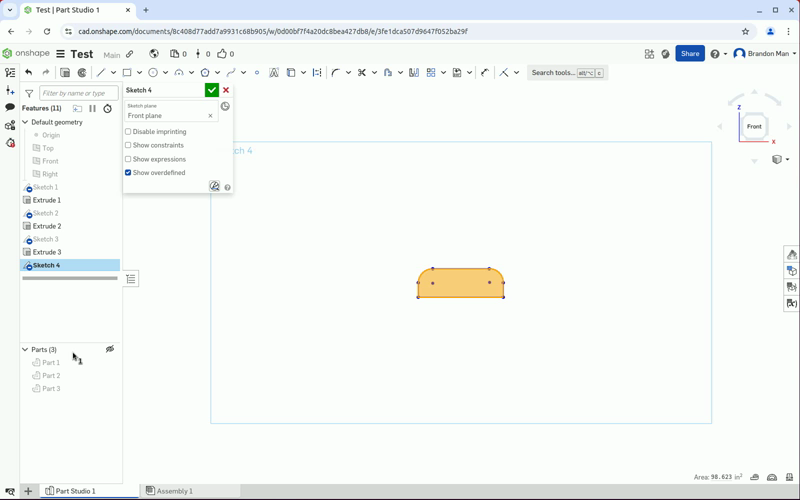
key(shift+y)
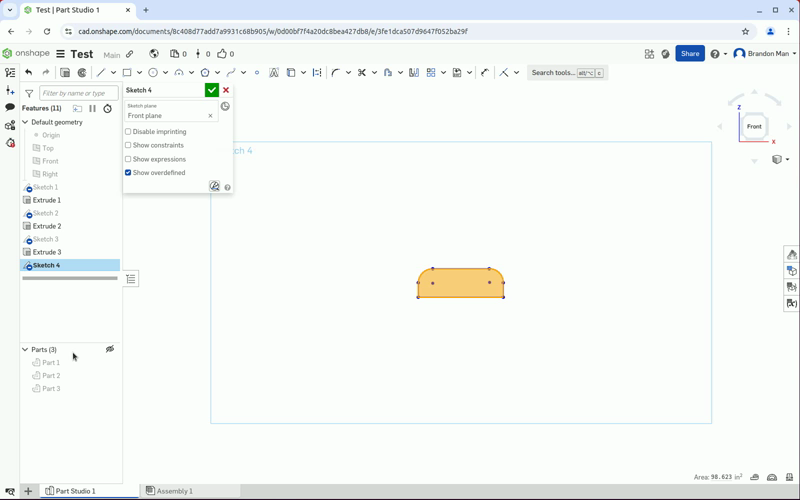
key(shift+e)
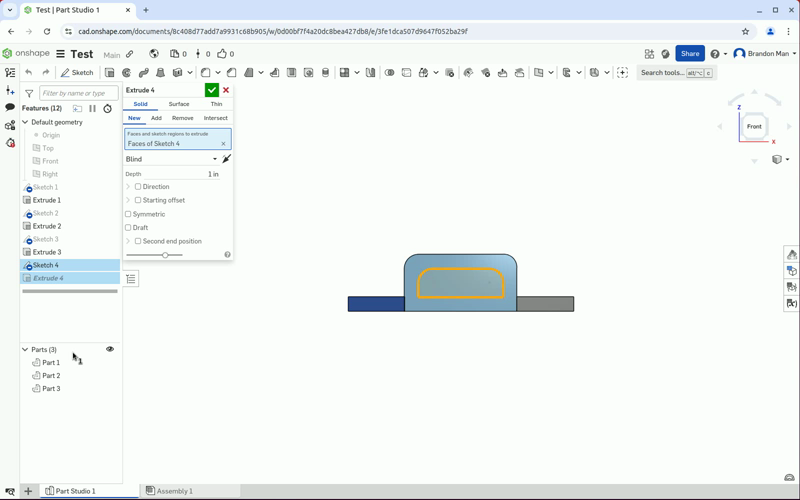
mouse_move(143, 106)
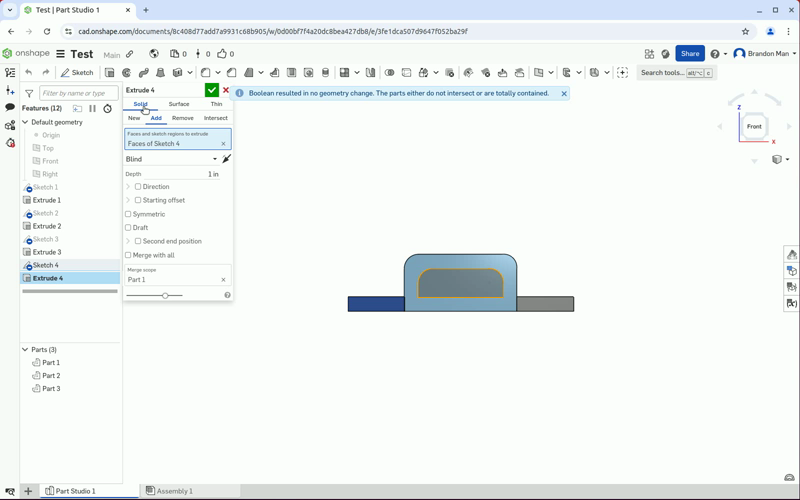
click(143, 106)
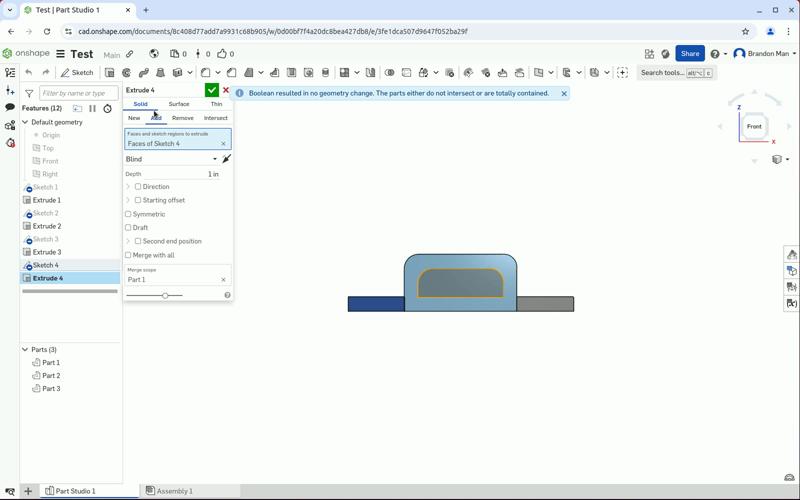
mouse_move(186, 120)
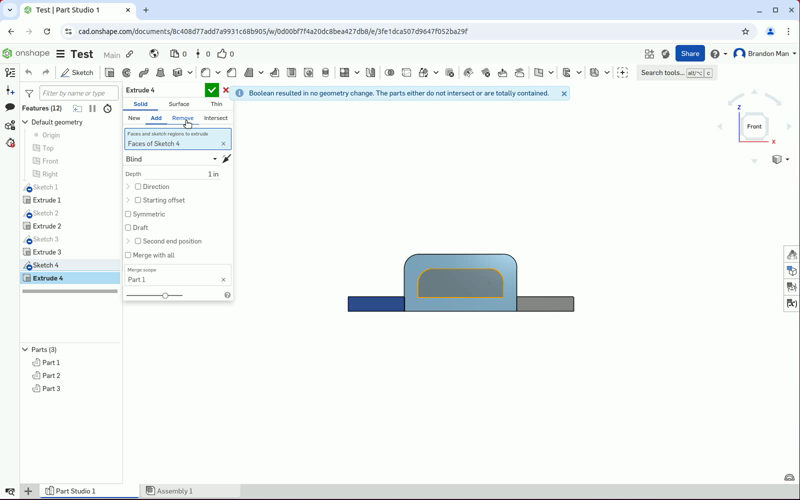
click(186, 120)
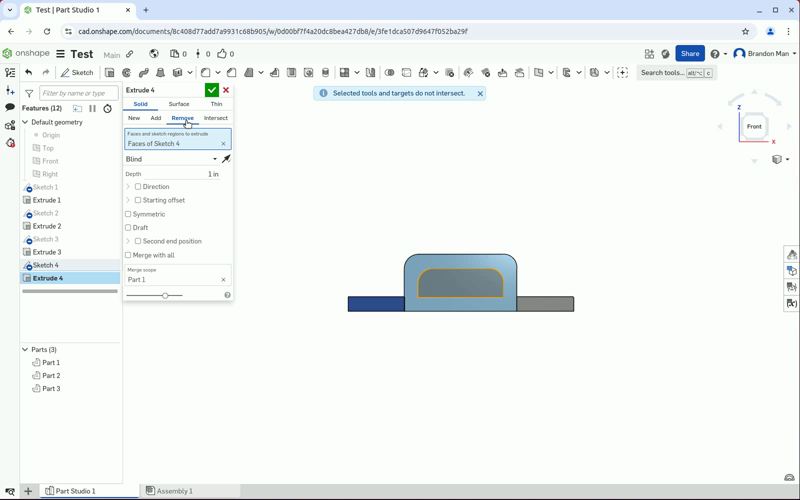
key(tab, 4)
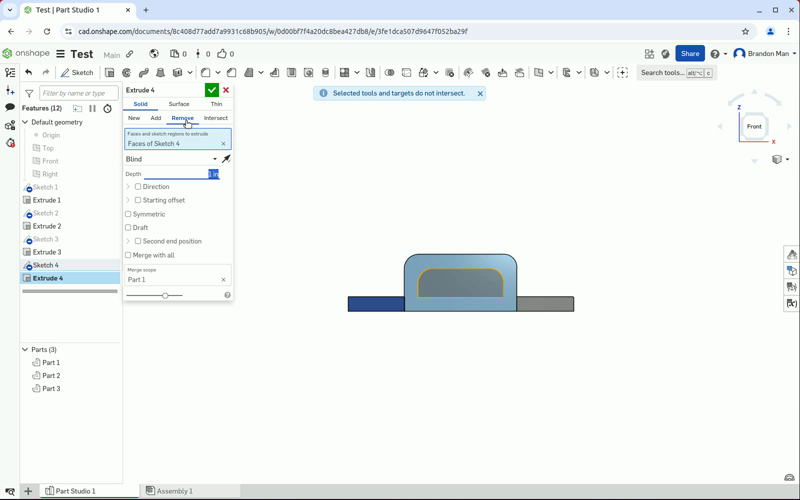
text(-28.885)
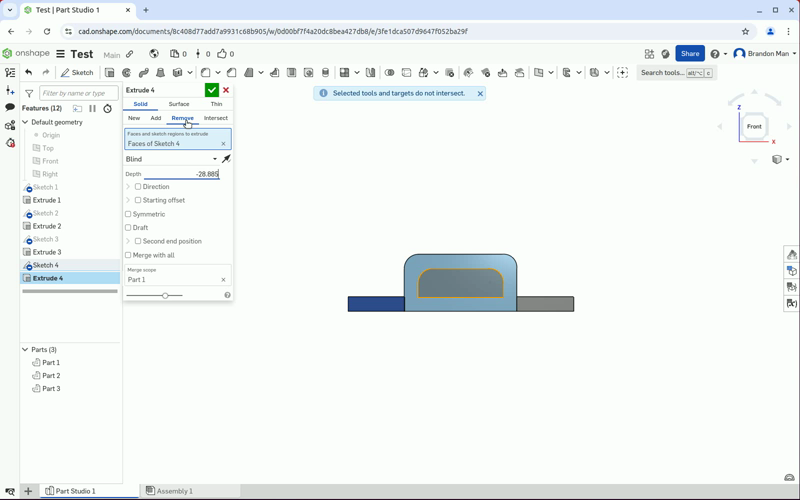
key(tab, 6)
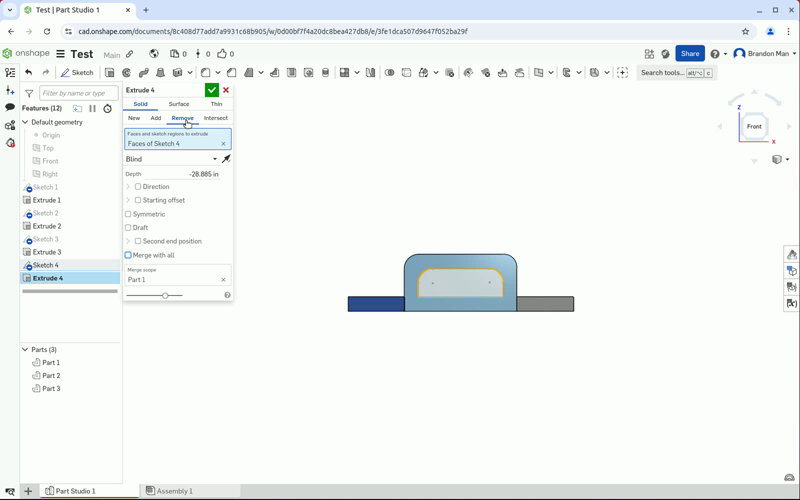
key(space)
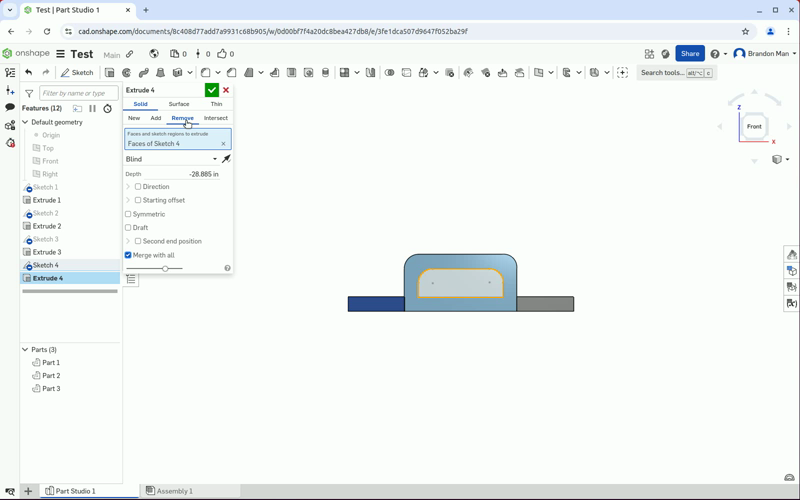
key(enter)
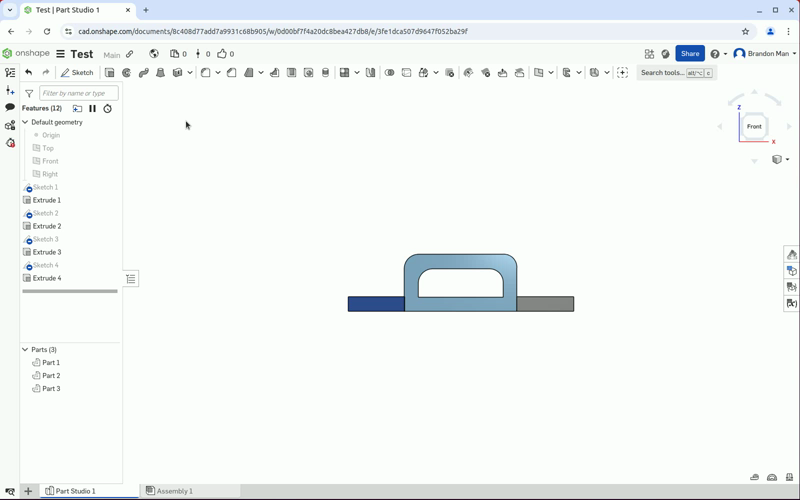
key(shift+h)
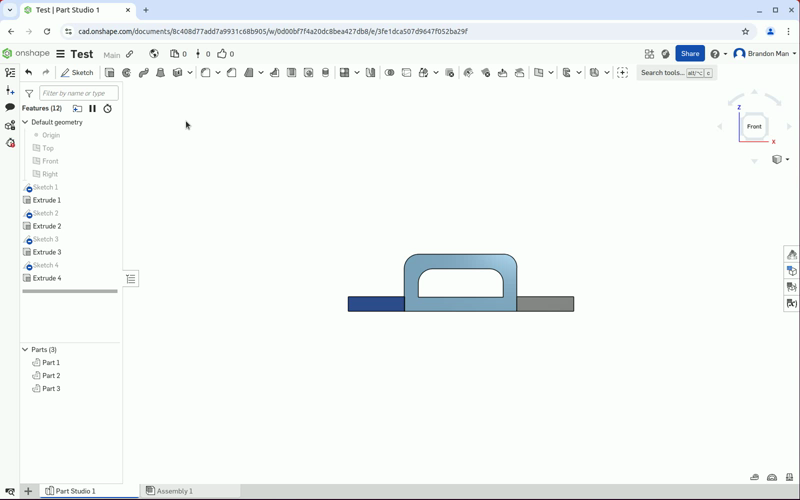
key(shift+h)
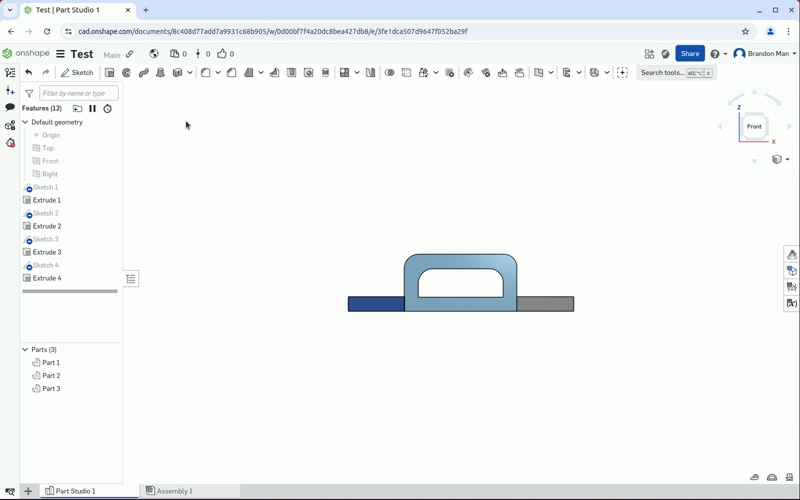
mouse_move(73, 189)
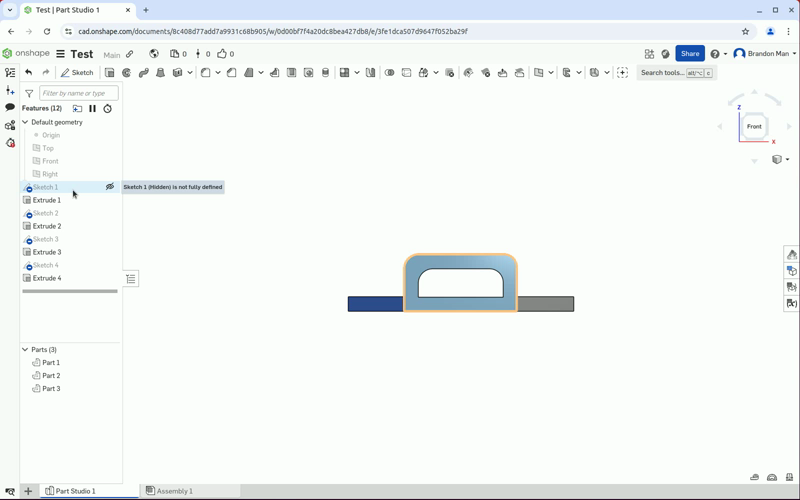
click(73, 189)
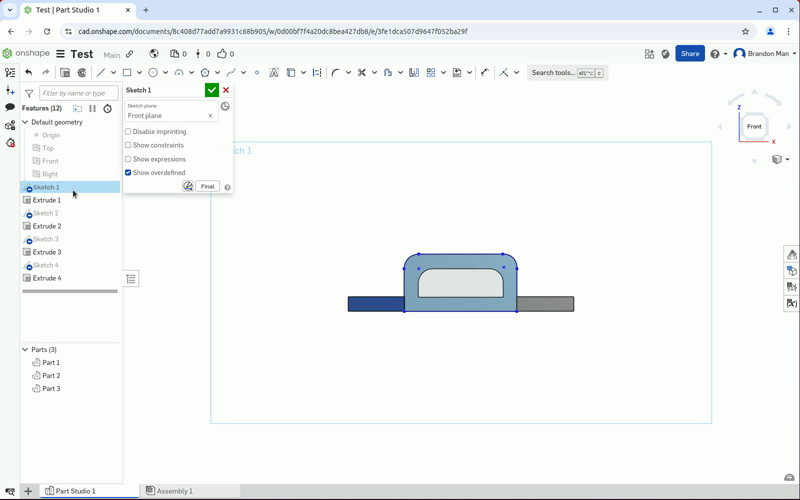
mouse_move(229, 92)
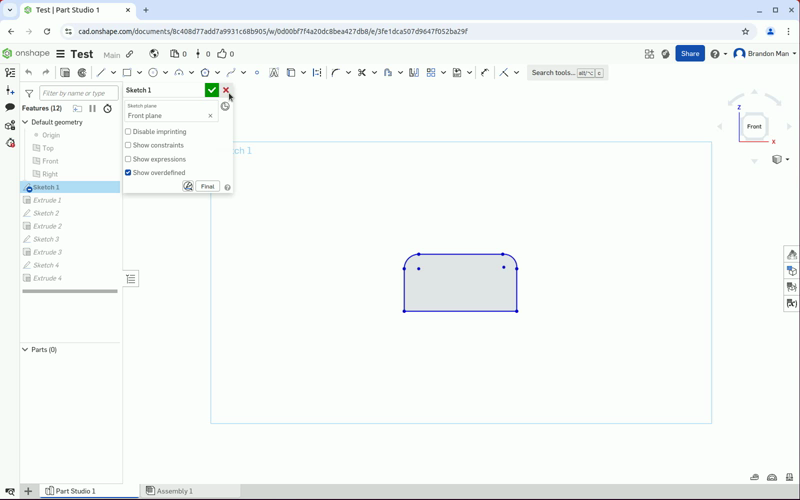
click(229, 92)
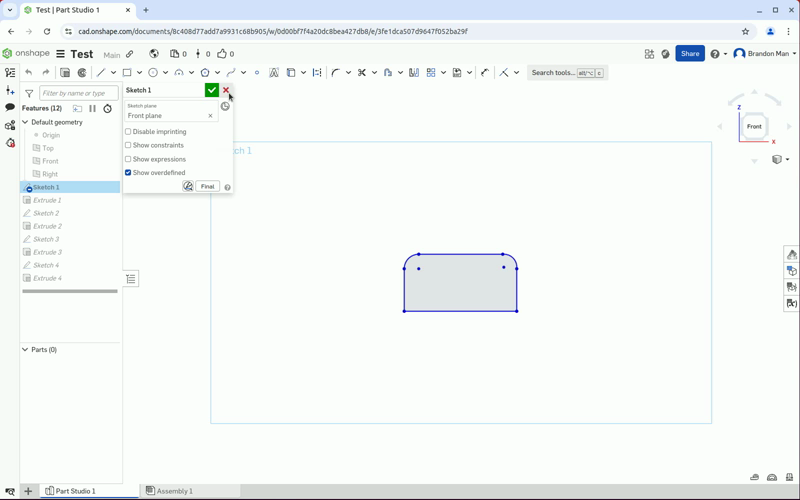
key(shift+s)
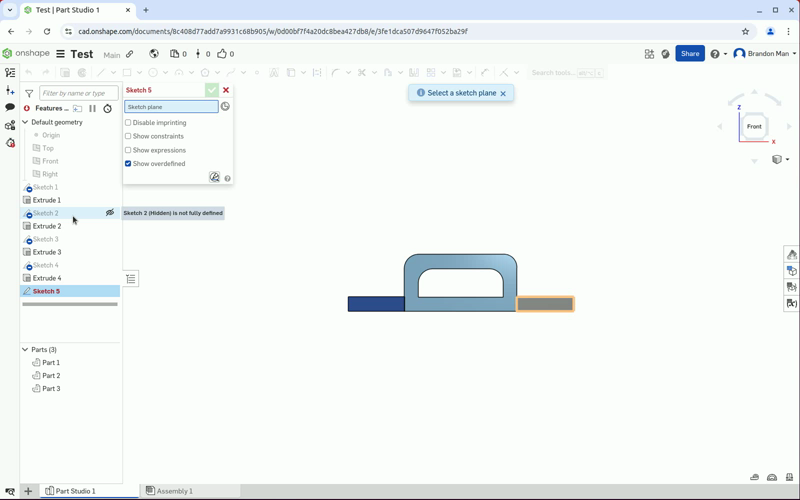
scroll(3)
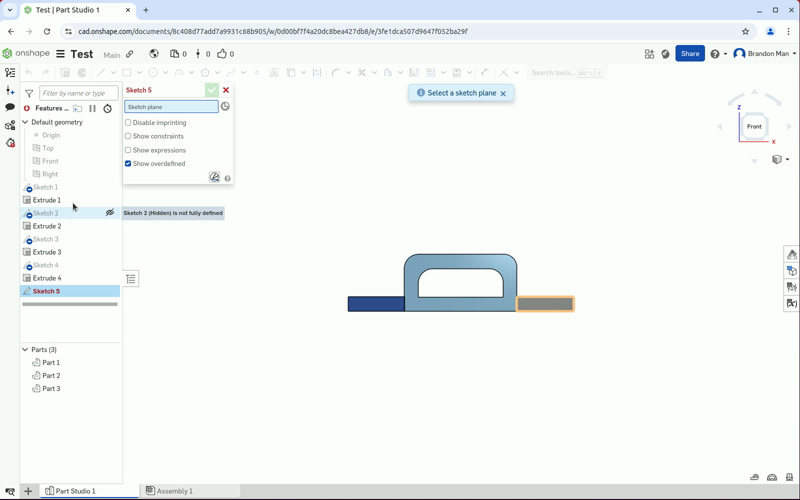
mouse_move(73, 163)
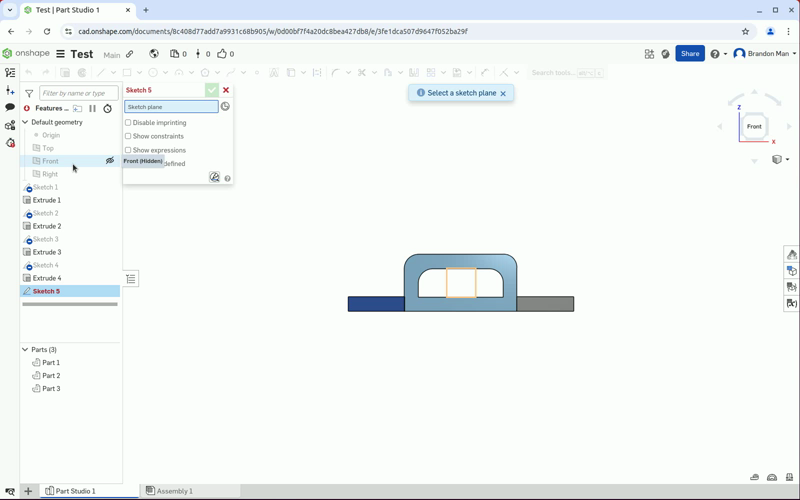
click(73, 163)
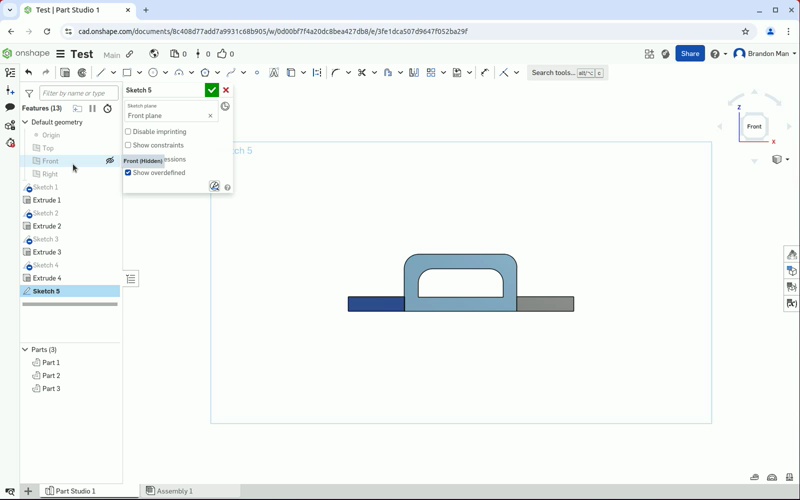
mouse_move(73, 352)
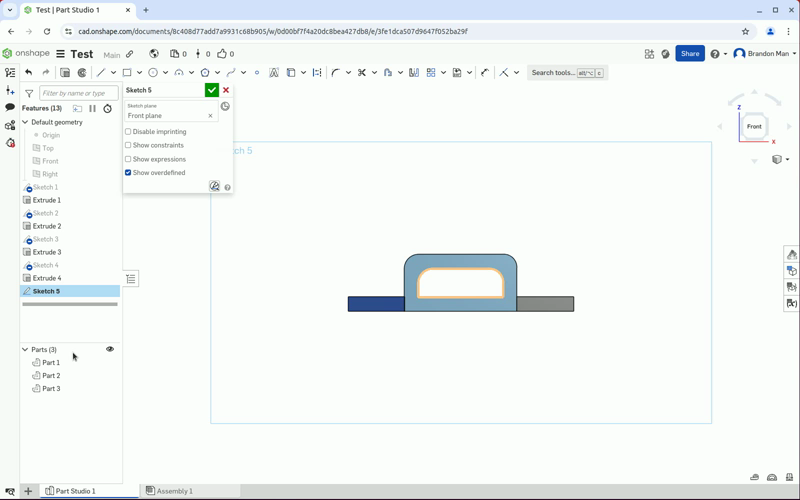
key(y)
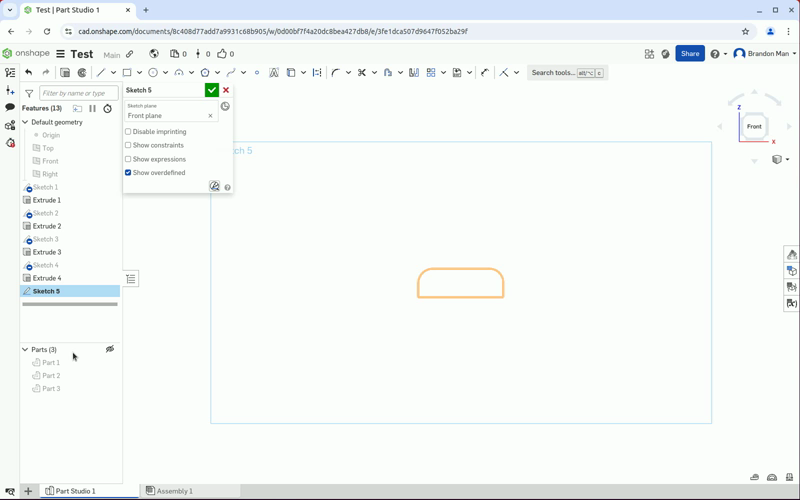
key(l)
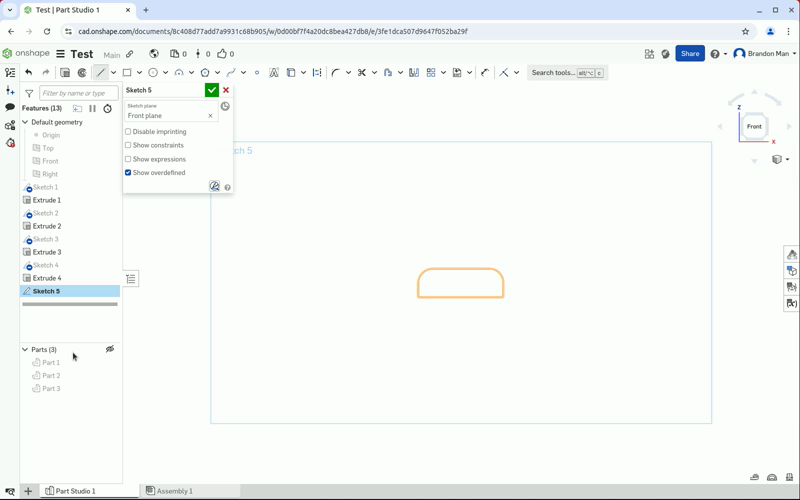
key_down(shift)
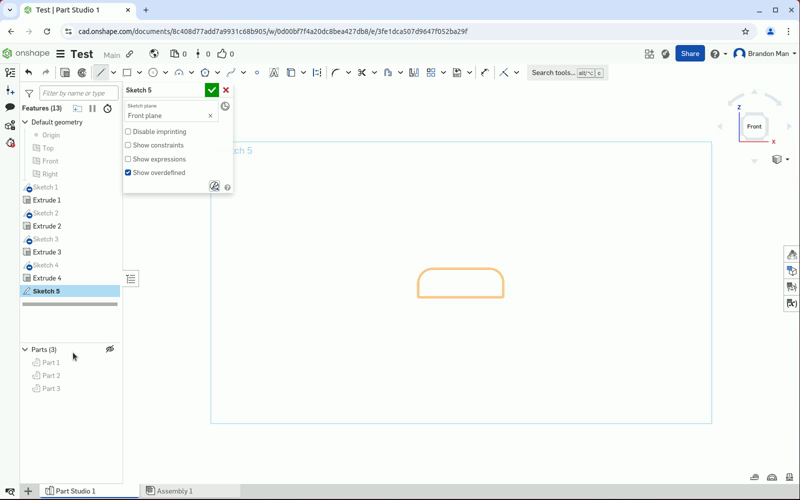
mouse_move(418, 311)
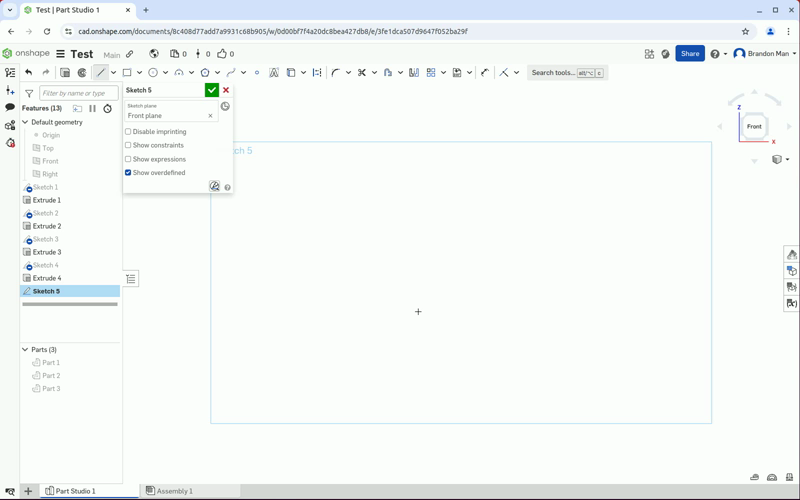
click(418, 311)
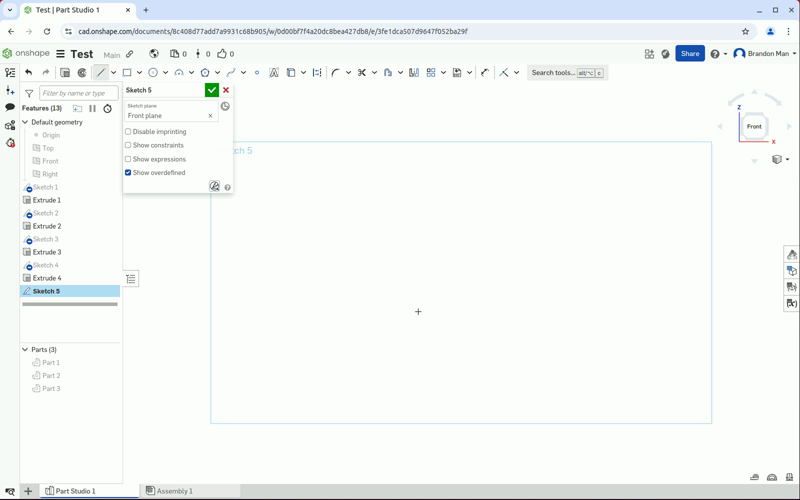
key_up(shift)
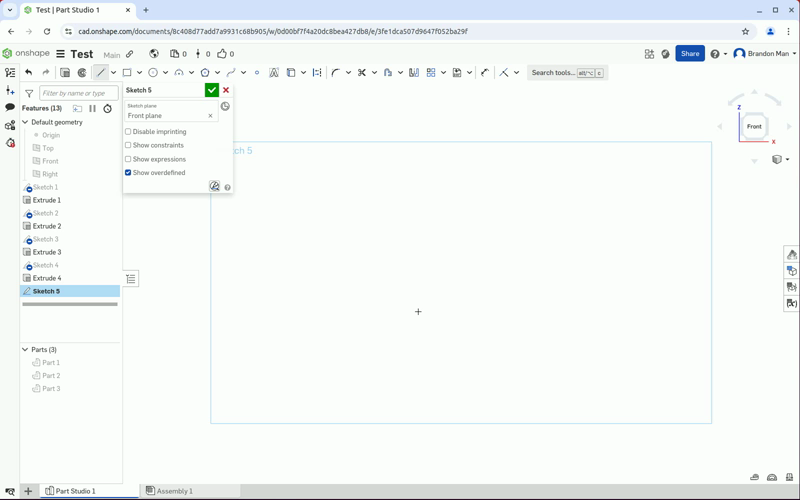
key_down(shift)
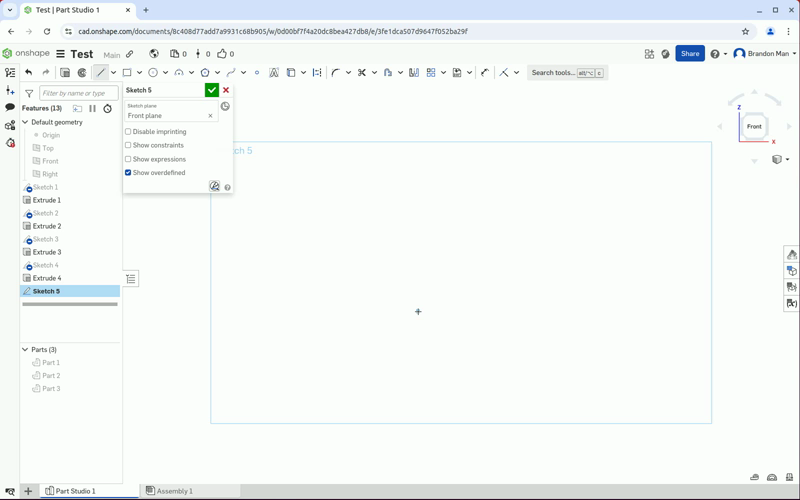
mouse_move(503, 311)
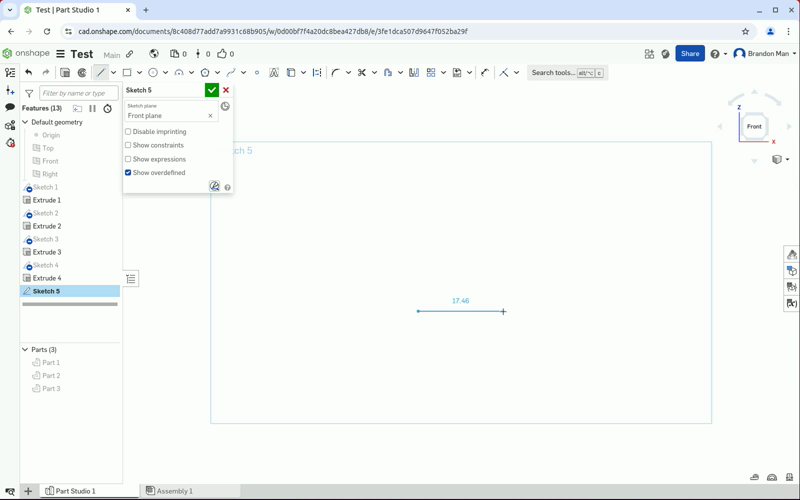
click(503, 311)
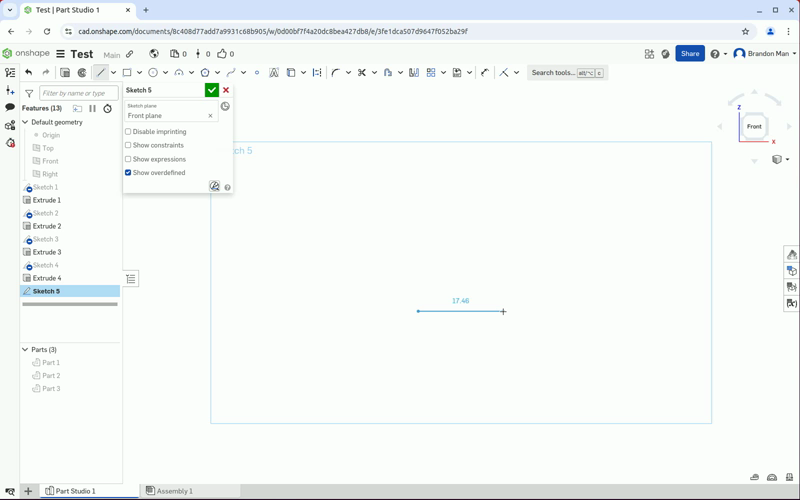
key_up(shift)
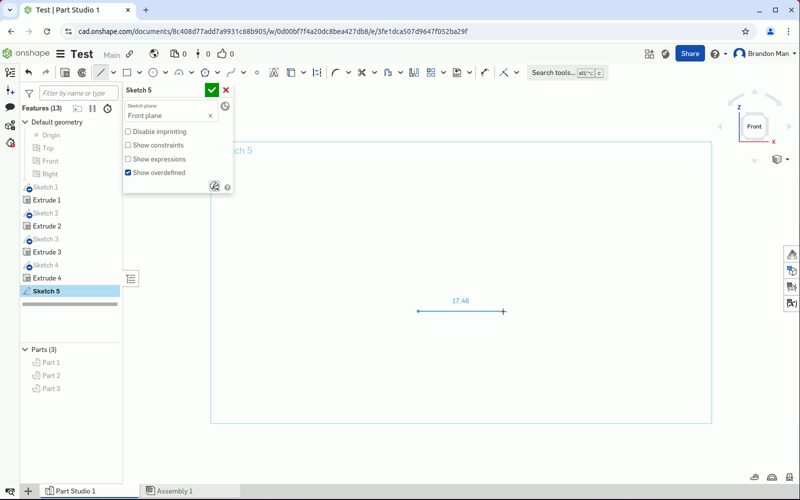
key_down(shift)
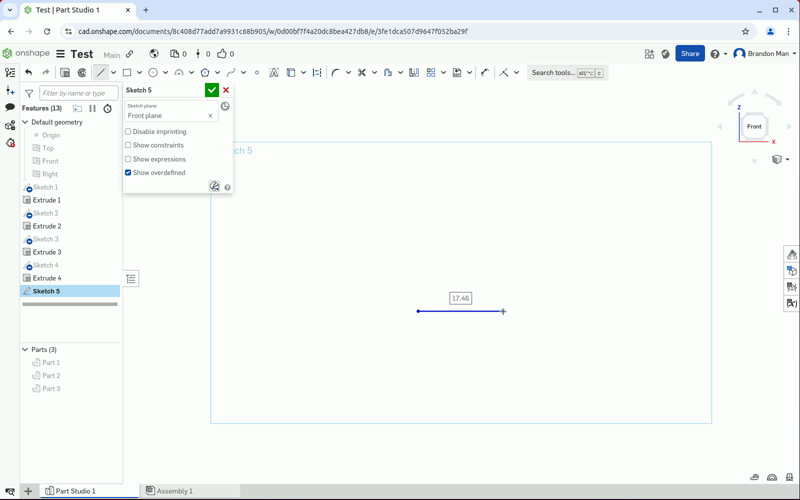
mouse_move(533, 311)
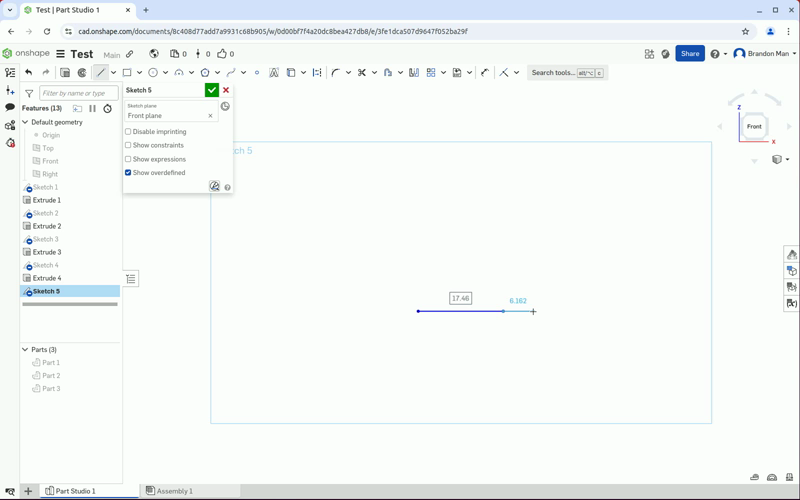
mouse_move(503, 296)
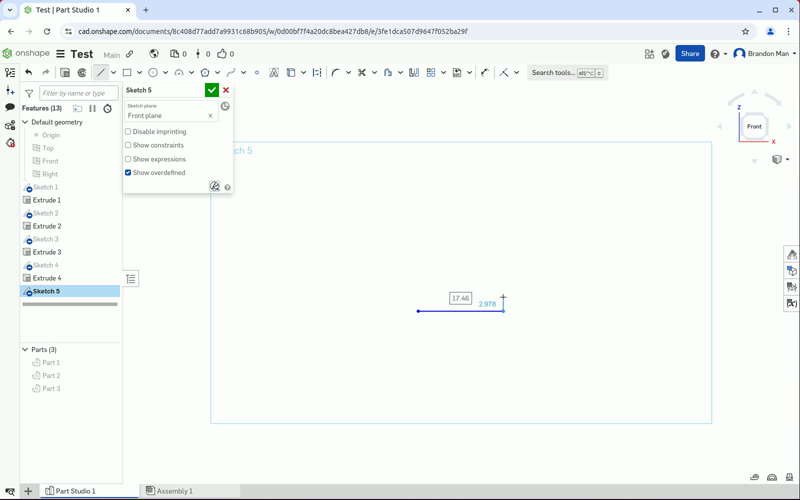
click(503, 296)
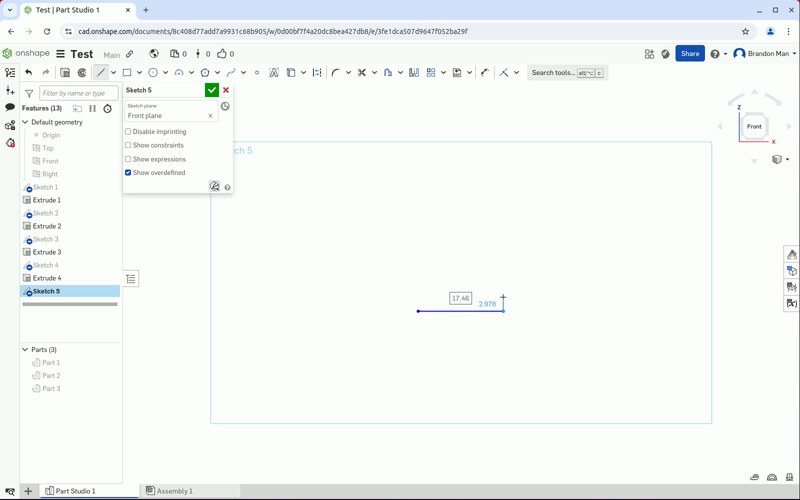
key_up(shift)
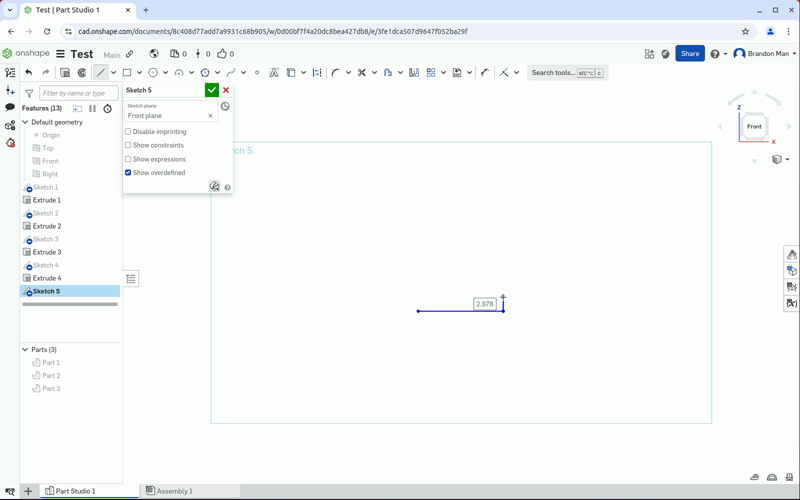
key_down(shift)
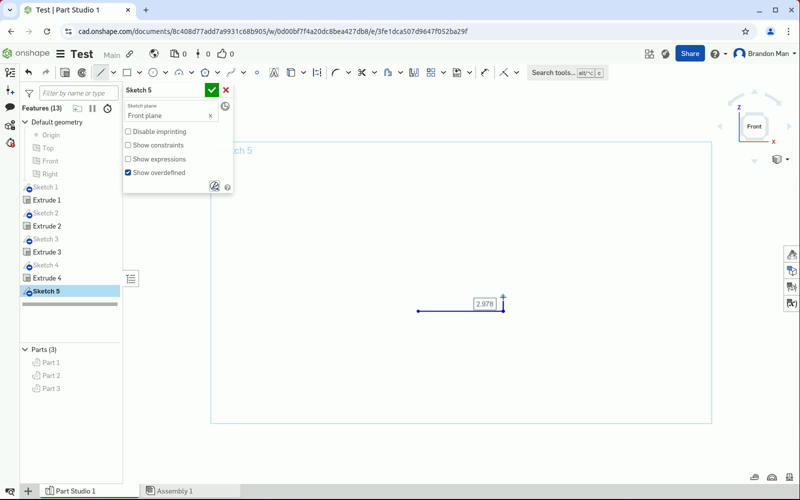
mouse_move(418, 296)
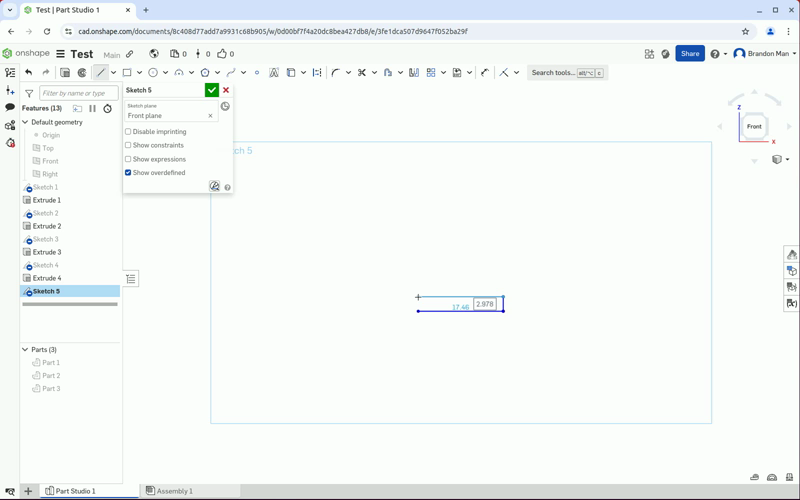
click(418, 296)
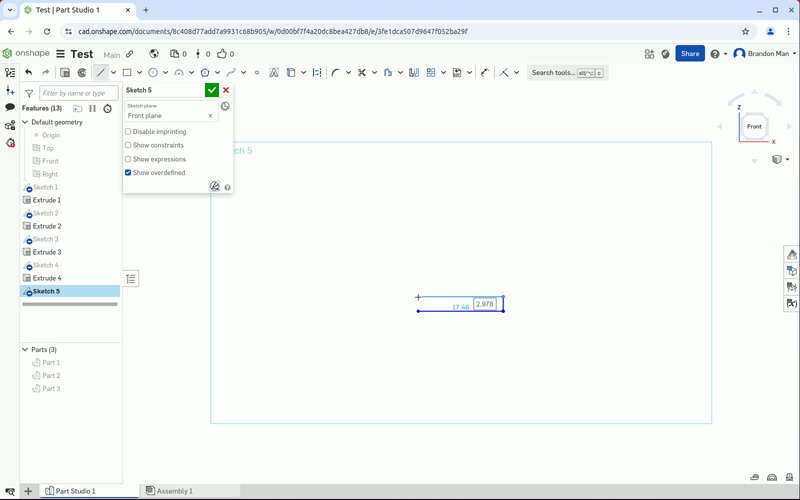
key_up(shift)
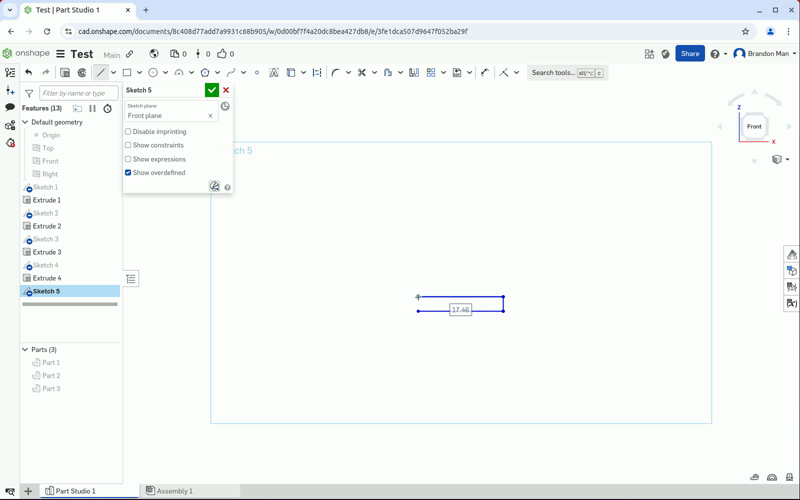
mouse_move(448, 296)
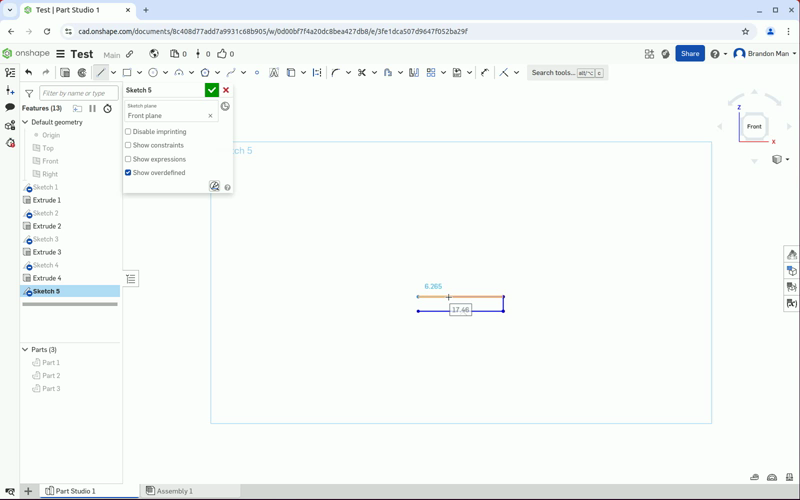
key_down(shift)
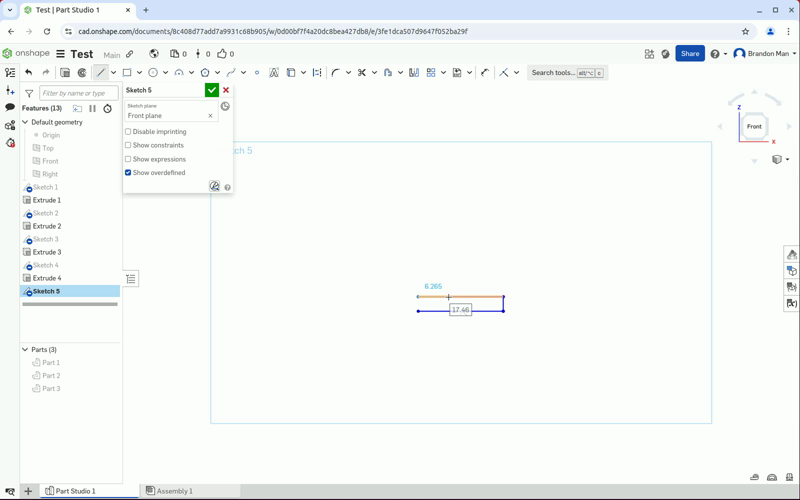
mouse_move(418, 311)
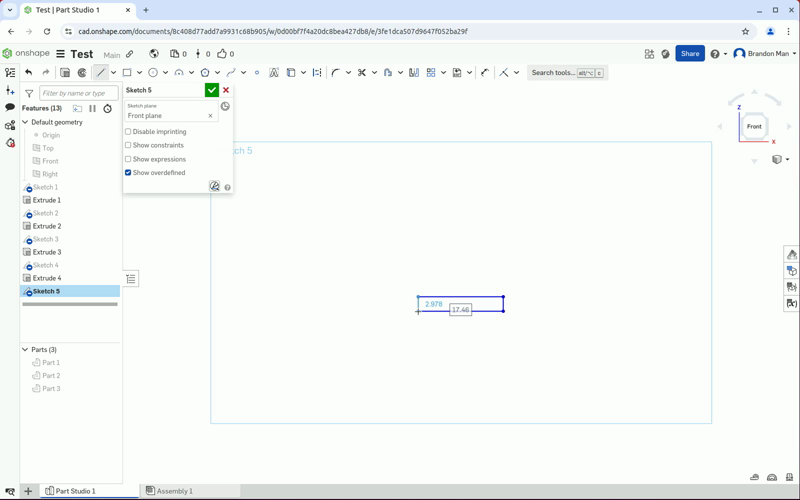
key_up(shift)
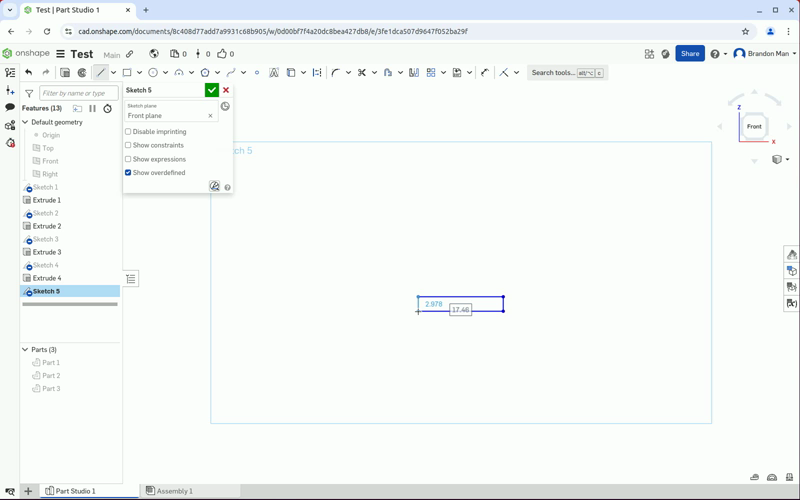
click(418, 311)
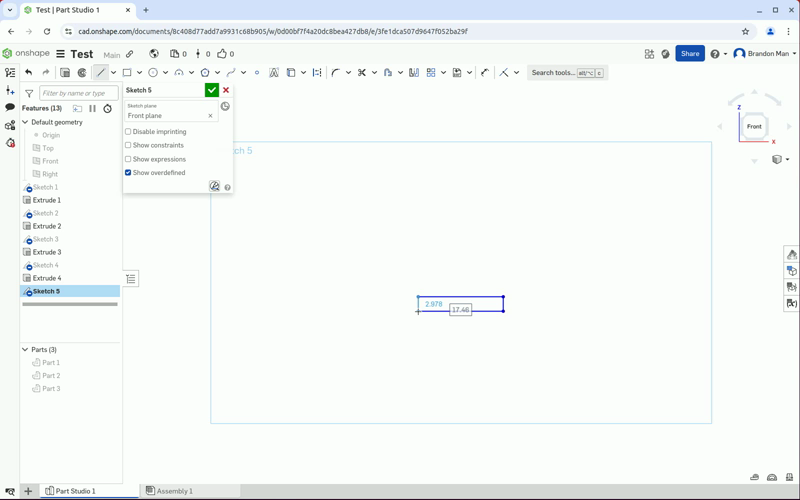
key(esc)
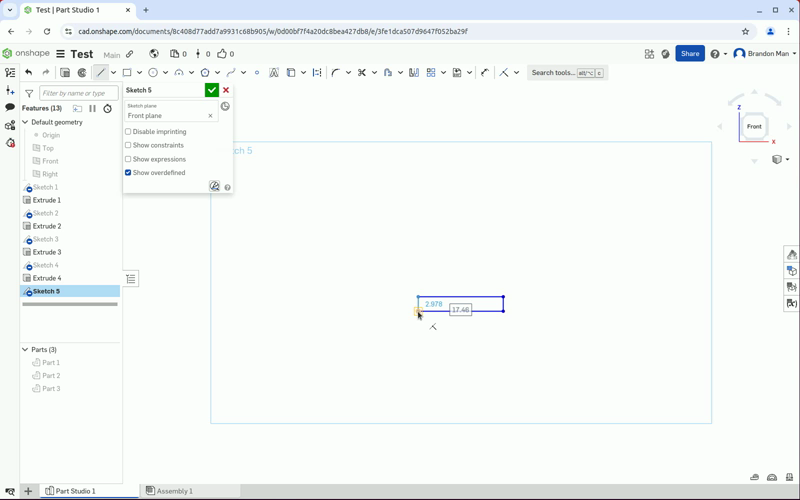
mouse_move(420, 301)
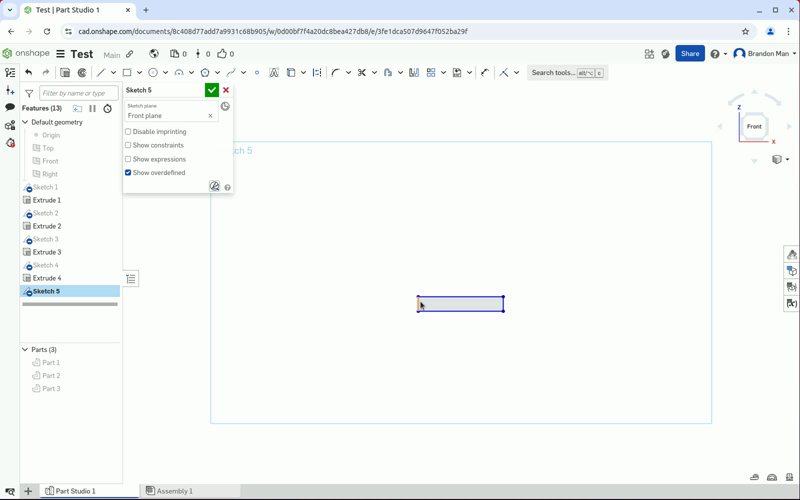
scroll(6)
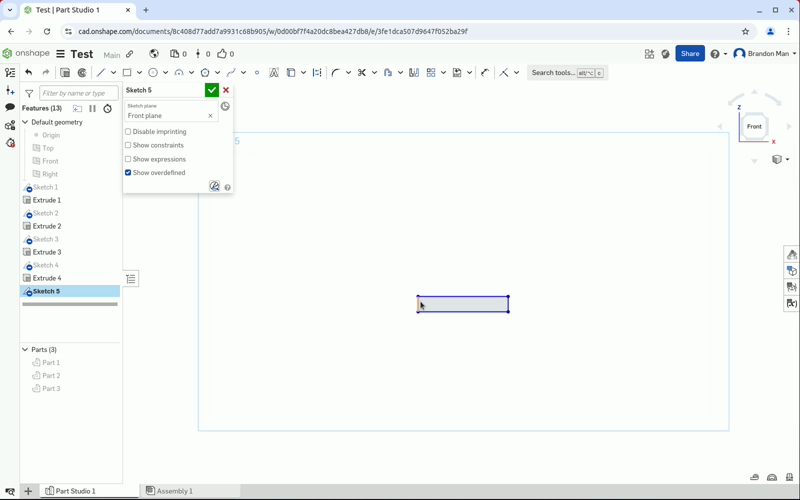
scroll(6)
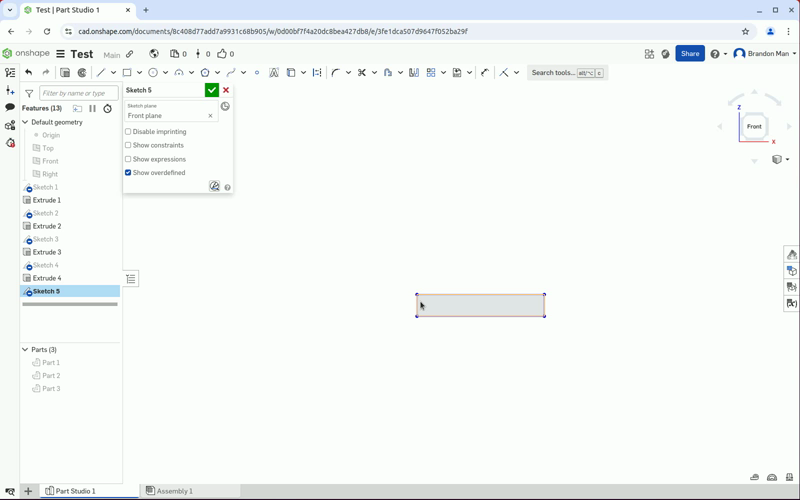
scroll(6)
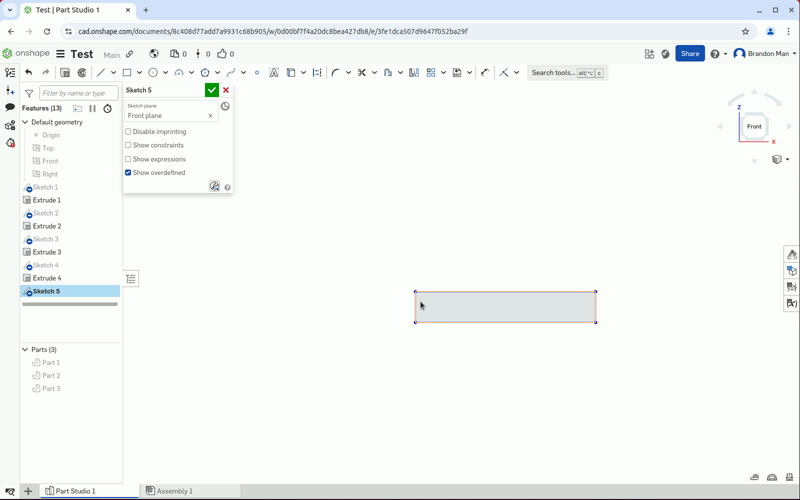
scroll(6)
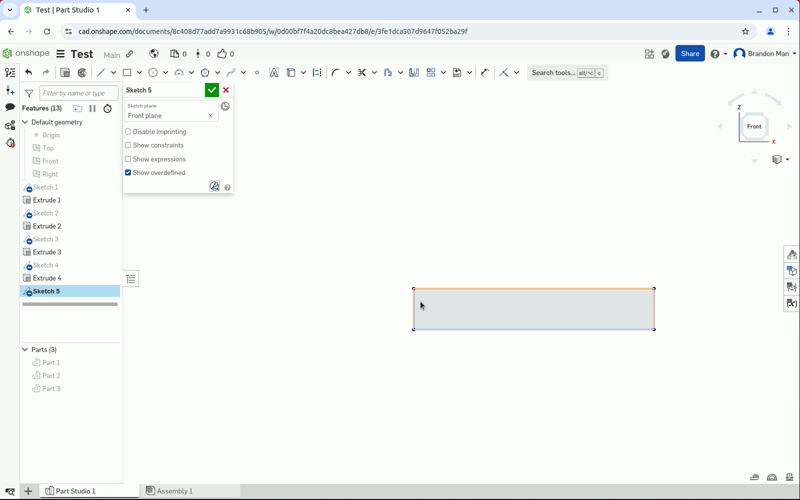
scroll(6)
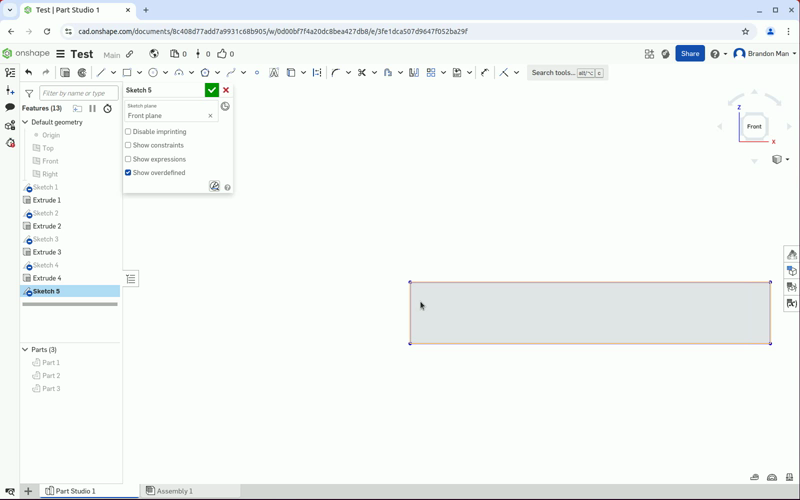
scroll(6)
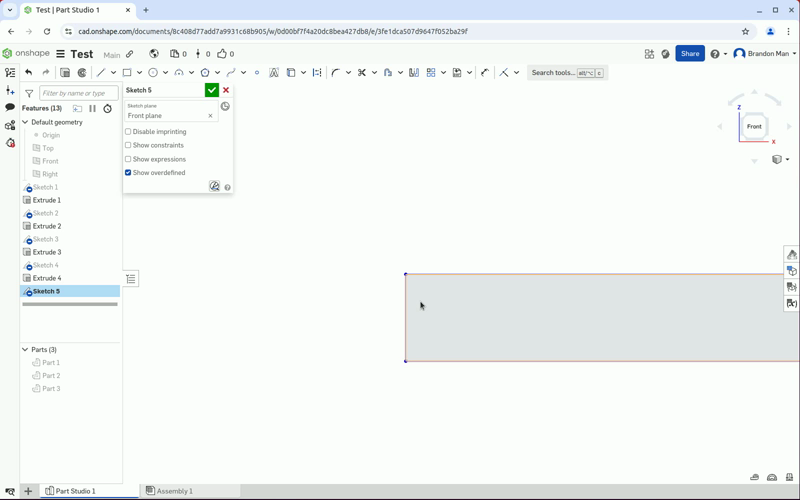
scroll(6)
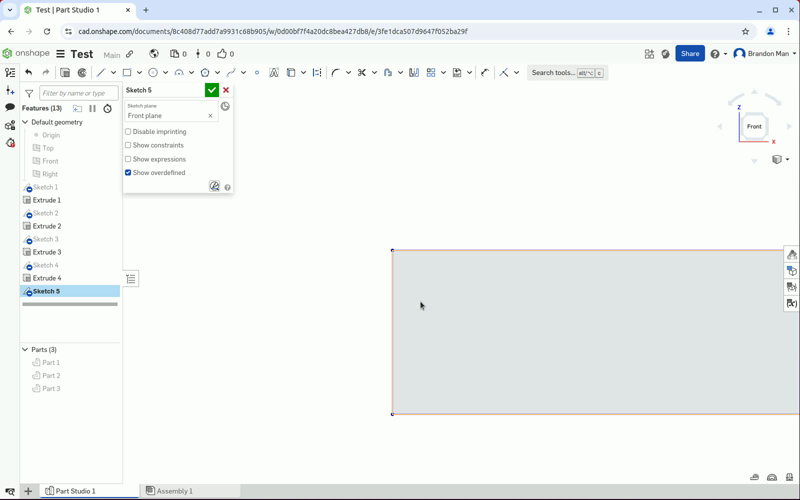
click(420, 301)
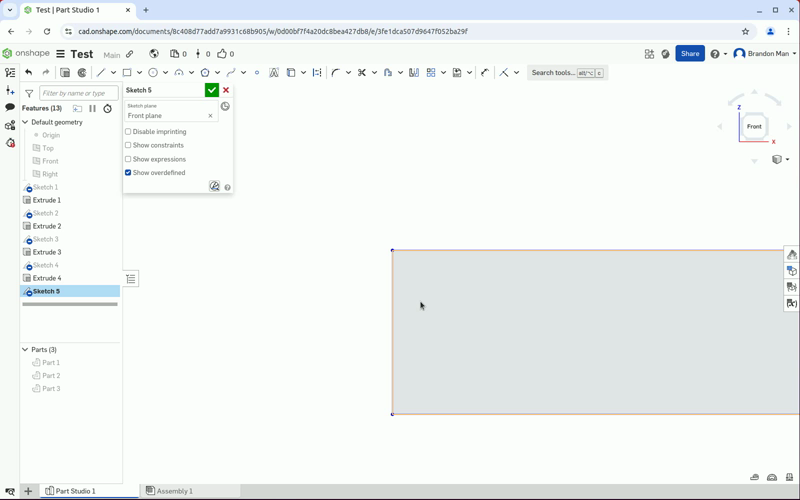
scroll(-6)
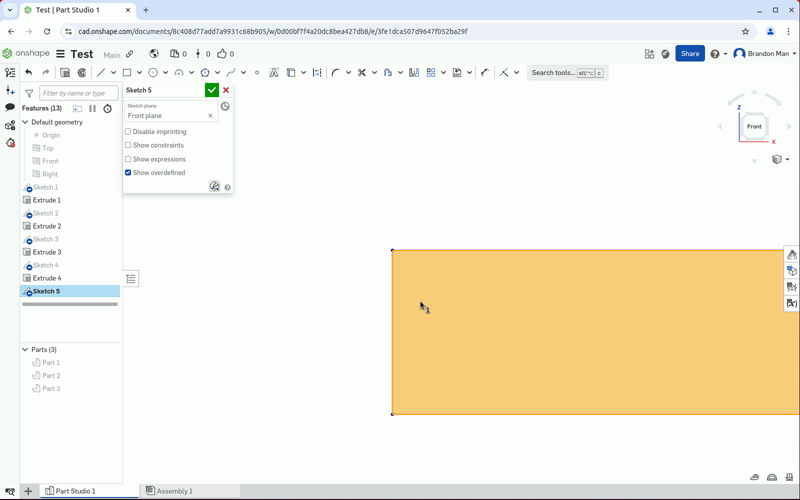
scroll(-6)
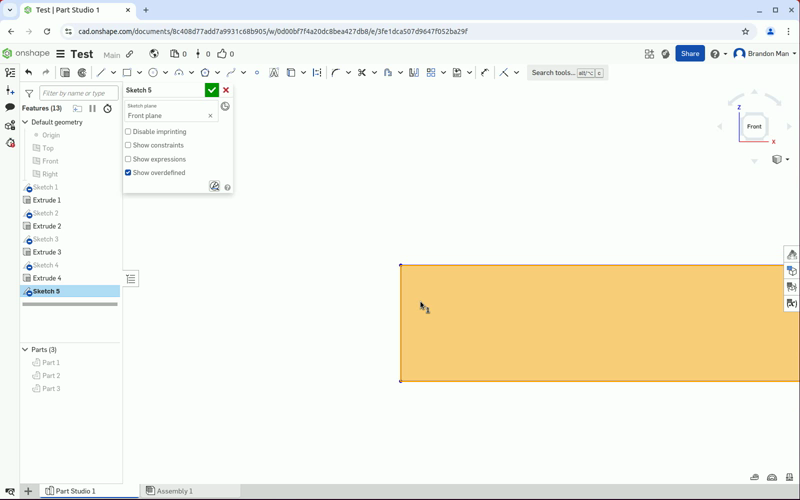
scroll(-6)
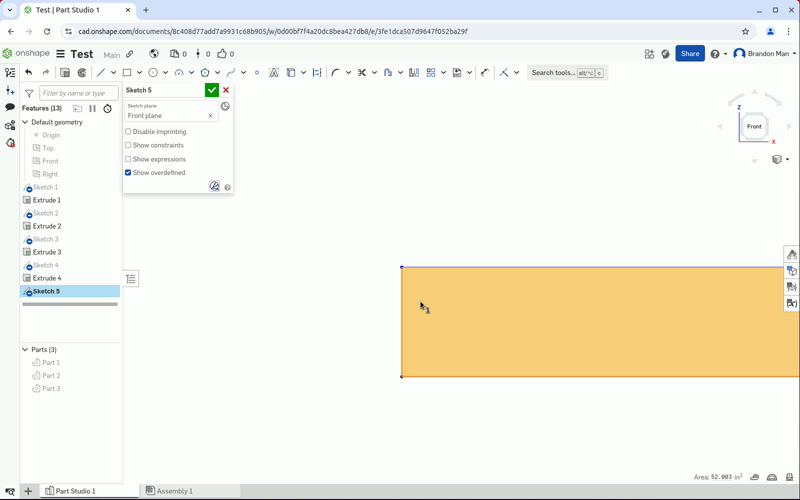
scroll(-6)
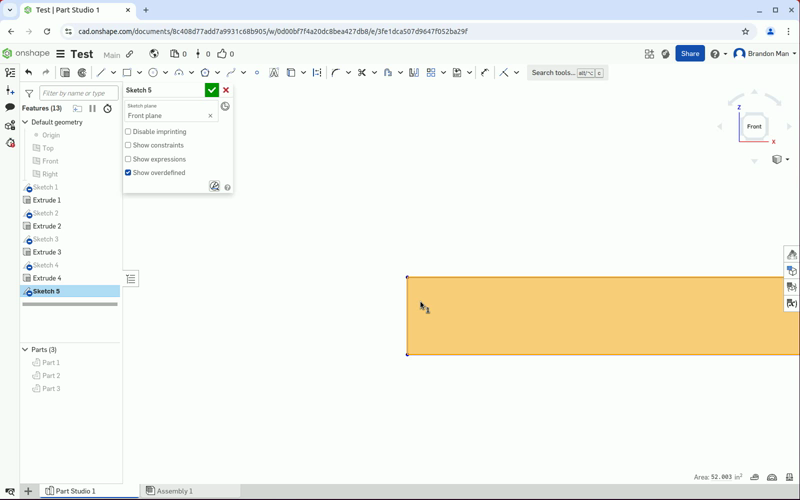
scroll(-6)
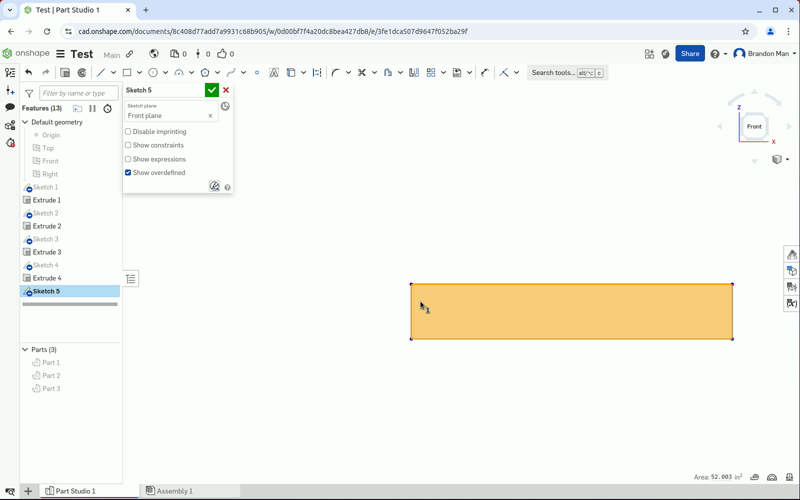
scroll(-6)
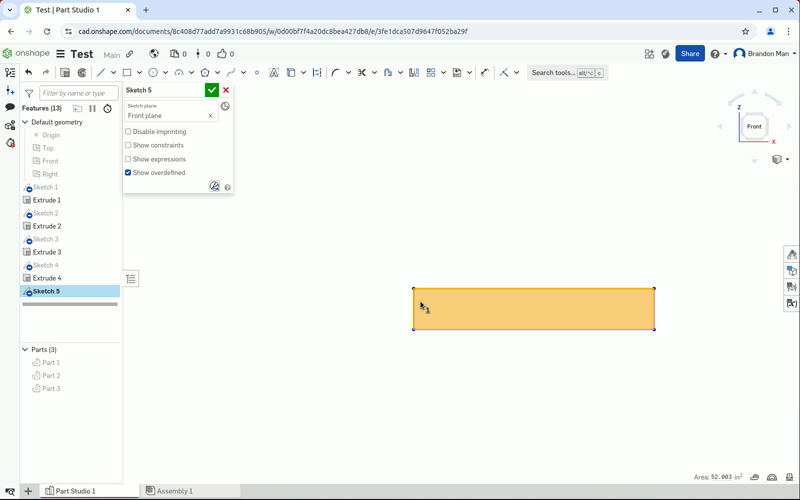
scroll(-6)
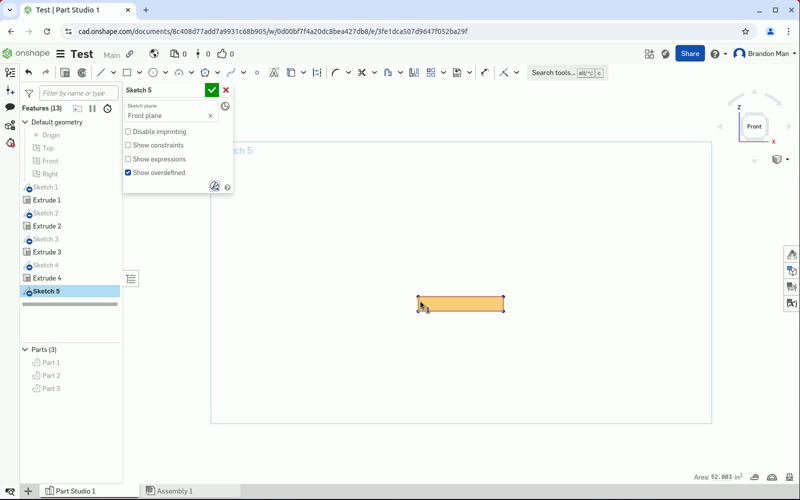
mouse_move(73, 352)
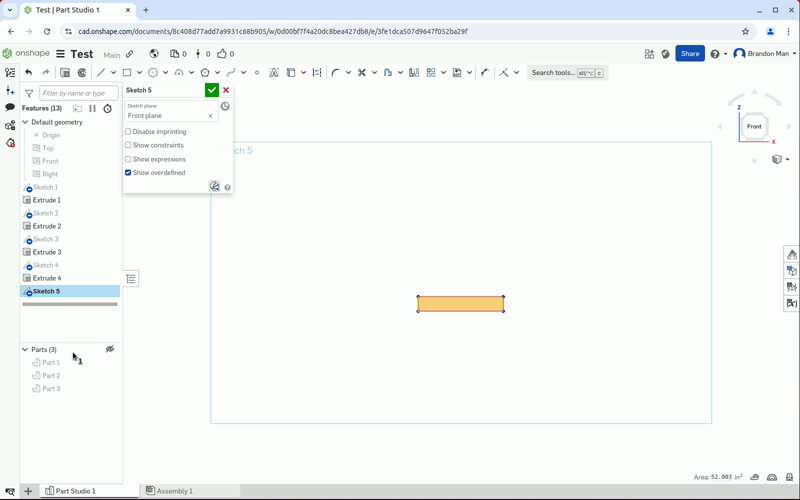
key(shift+y)
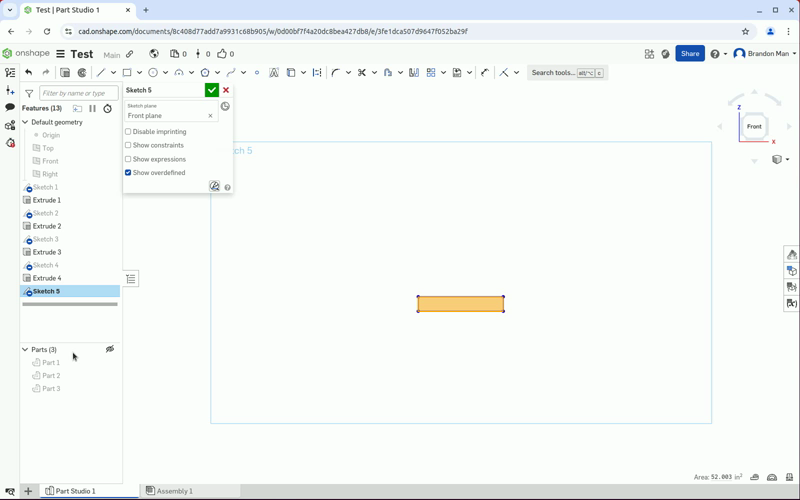
key(shift+e)
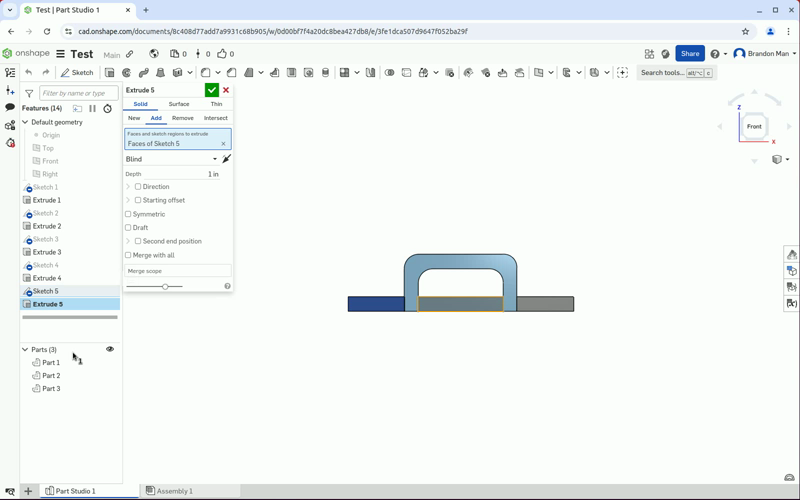
mouse_move(143, 106)
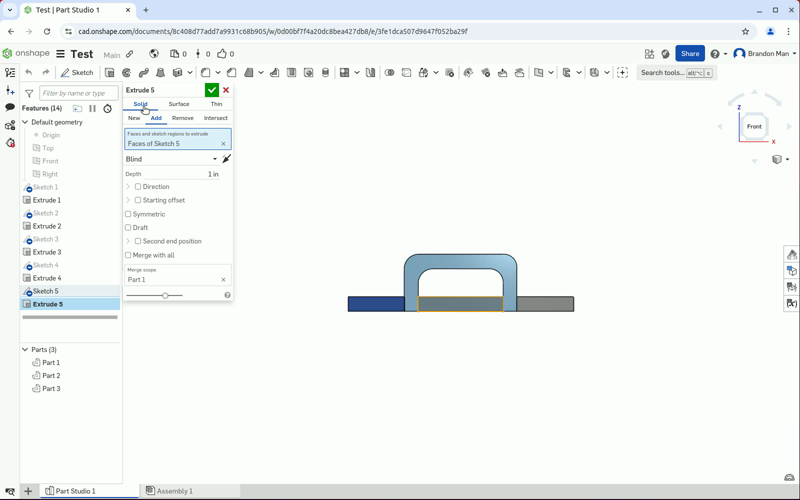
click(143, 106)
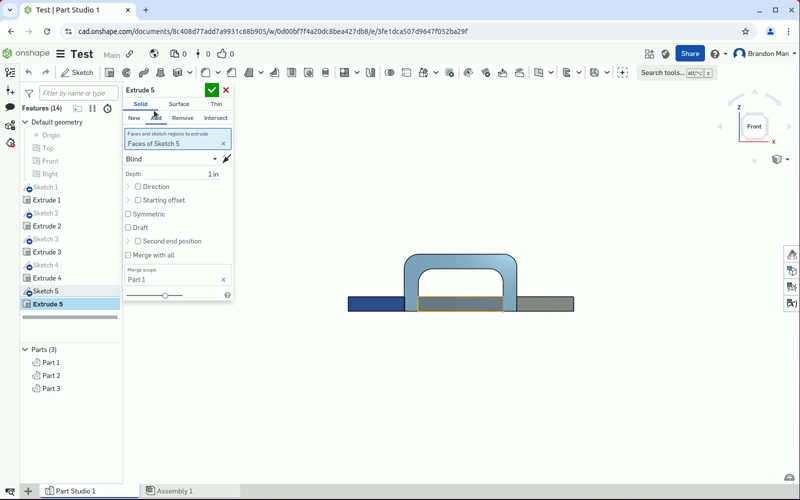
mouse_move(186, 120)
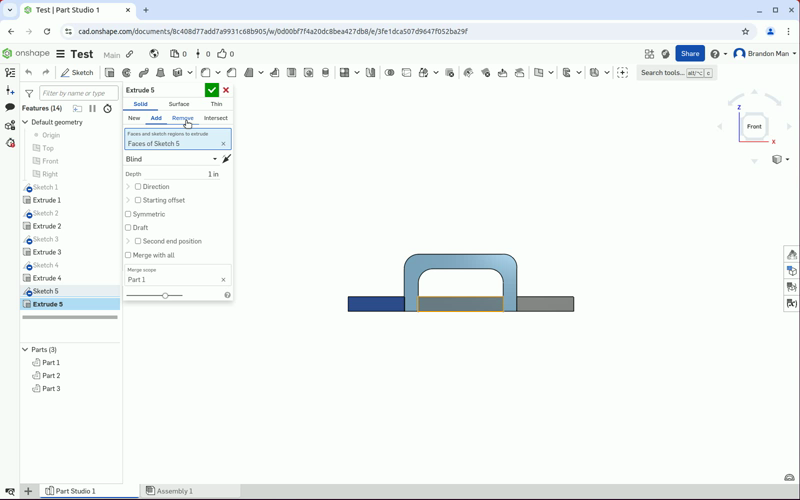
click(186, 120)
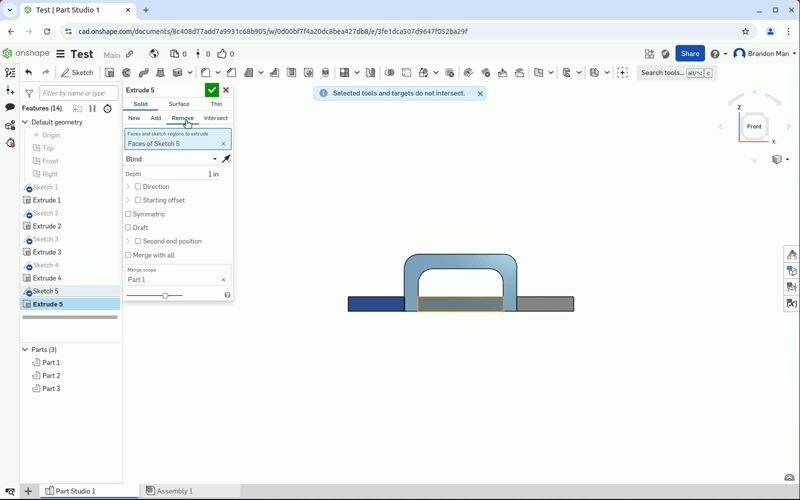
key(tab, 4)
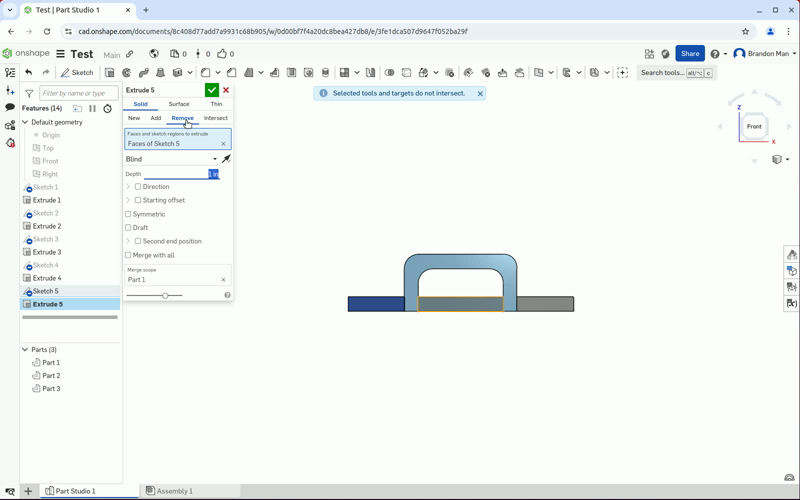
text(-28.885)
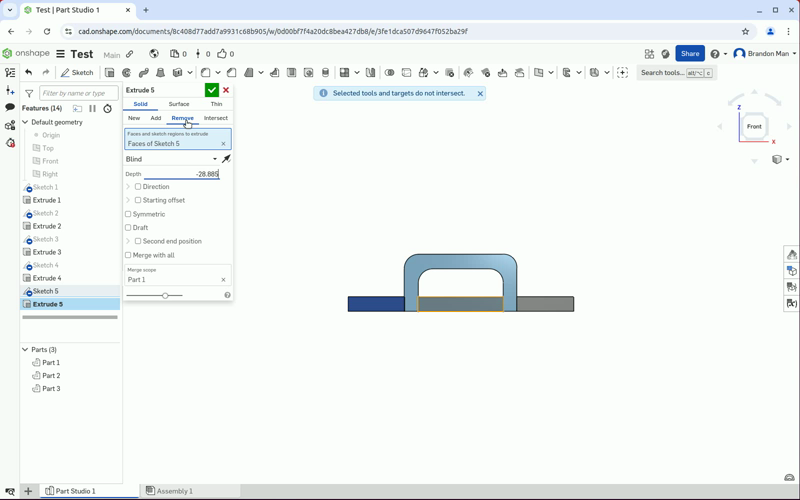
key(tab, 6)
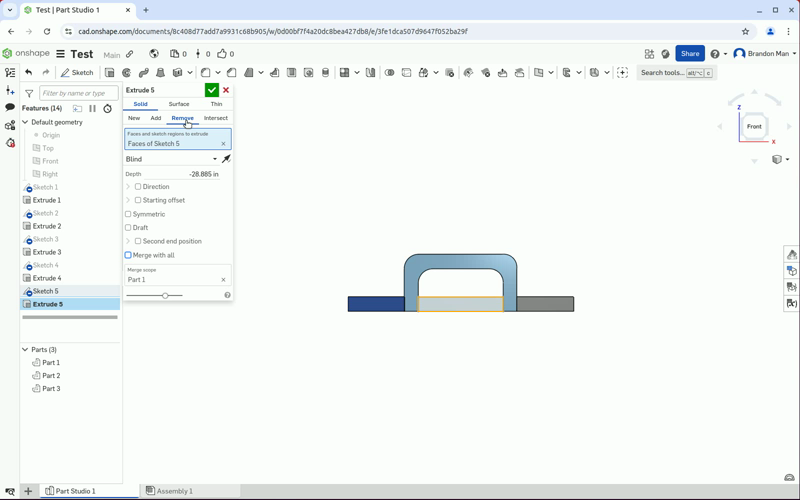
key(space)
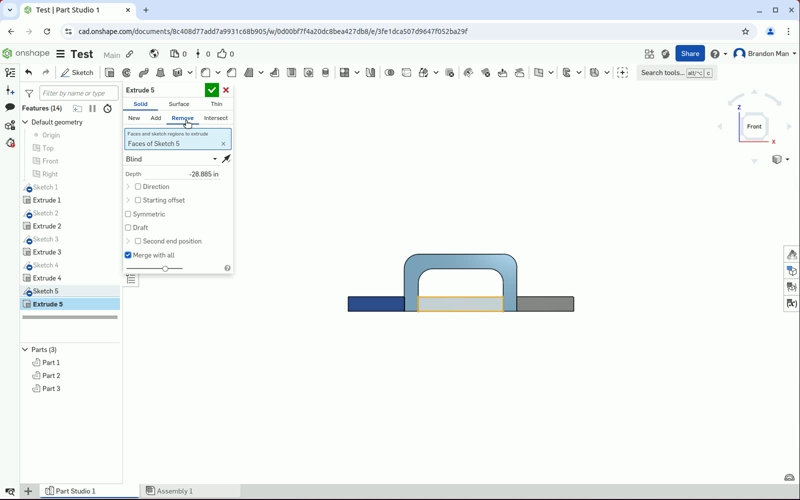
key(enter)
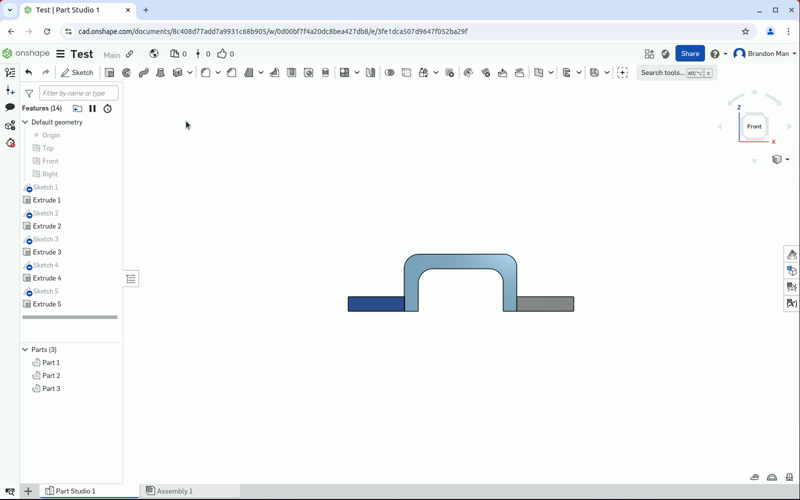
key(shift+h)
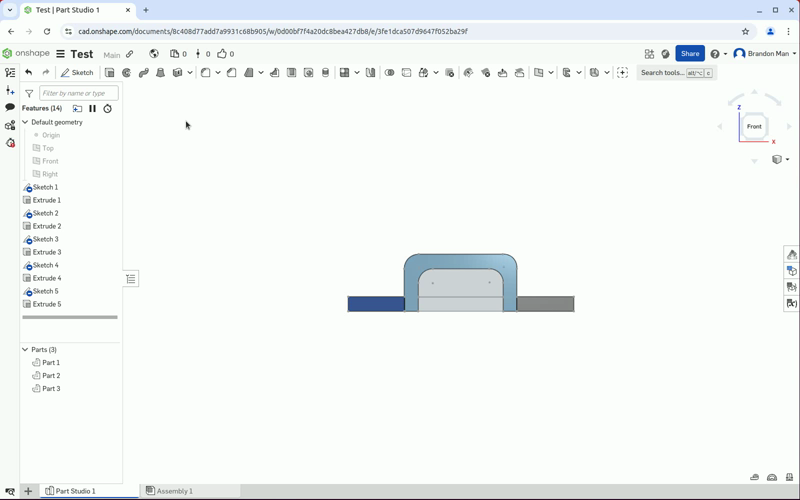
key(shift+h)
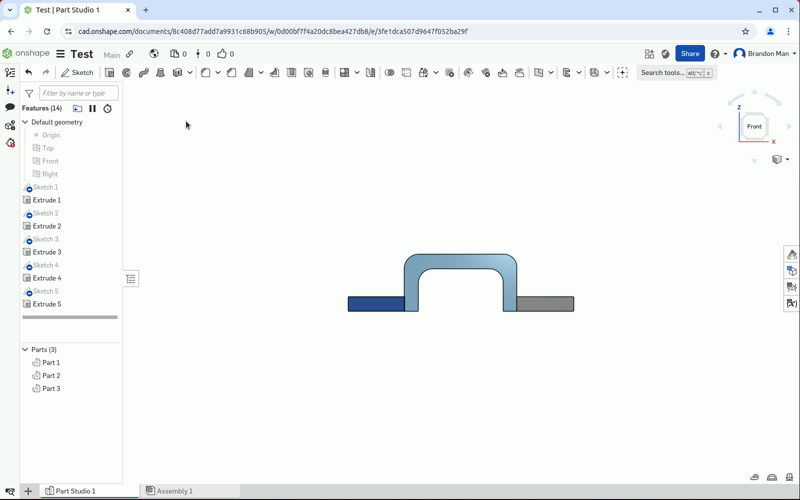
mouse_move(73, 189)
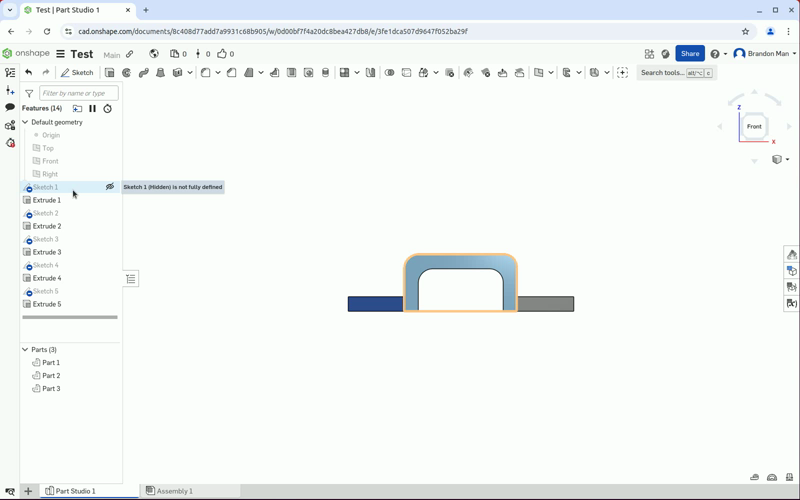
click(73, 189)
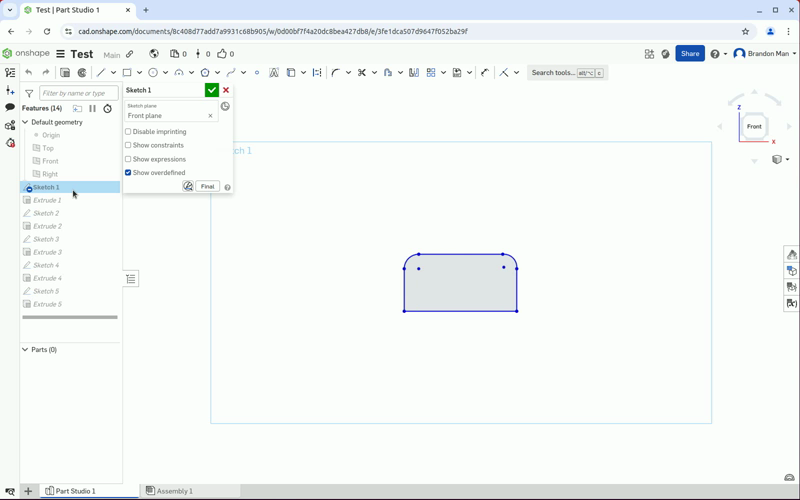
mouse_move(229, 92)
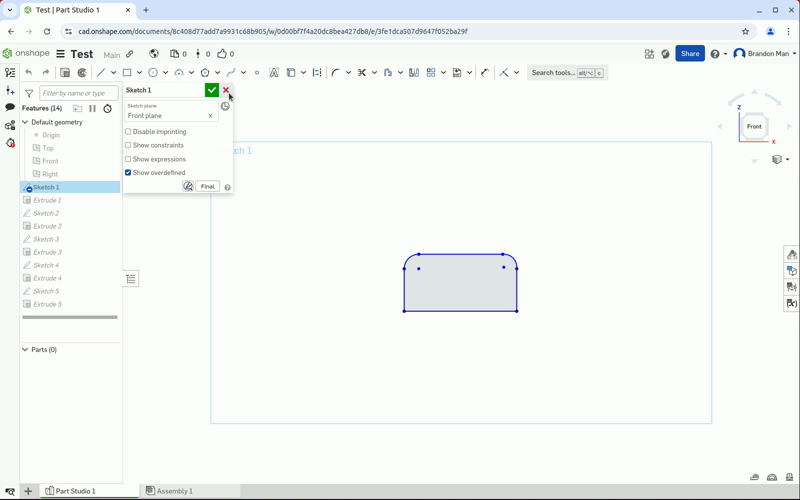
click(229, 92)
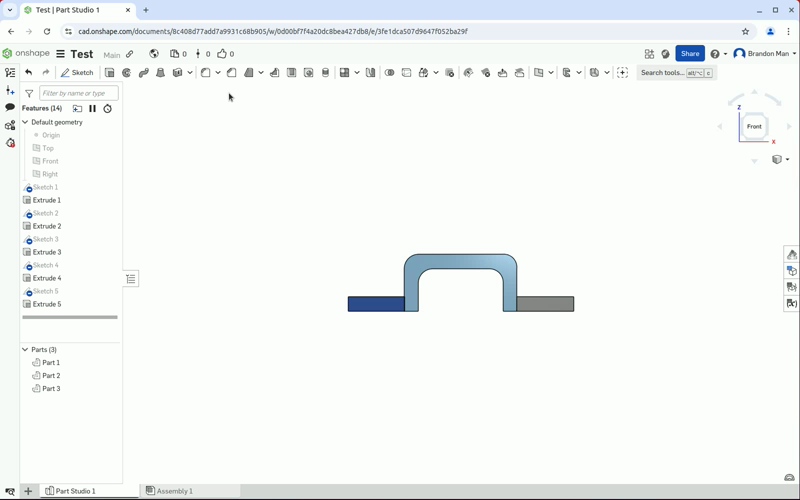
mouse_move(73, 352)
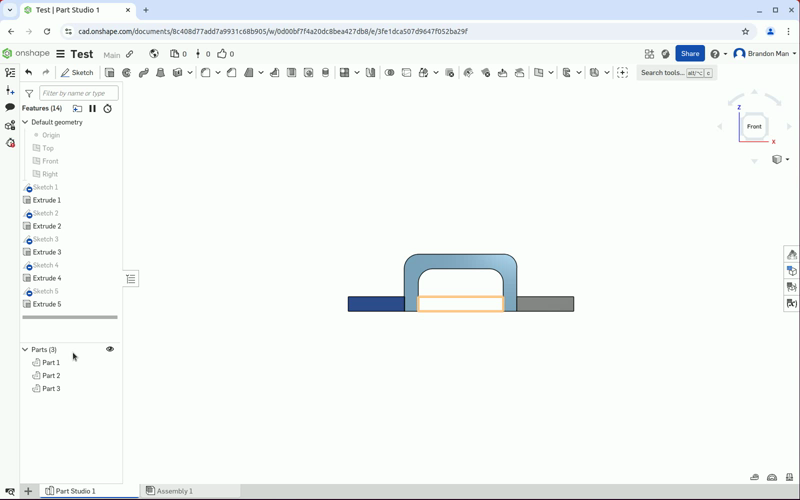
key(y)
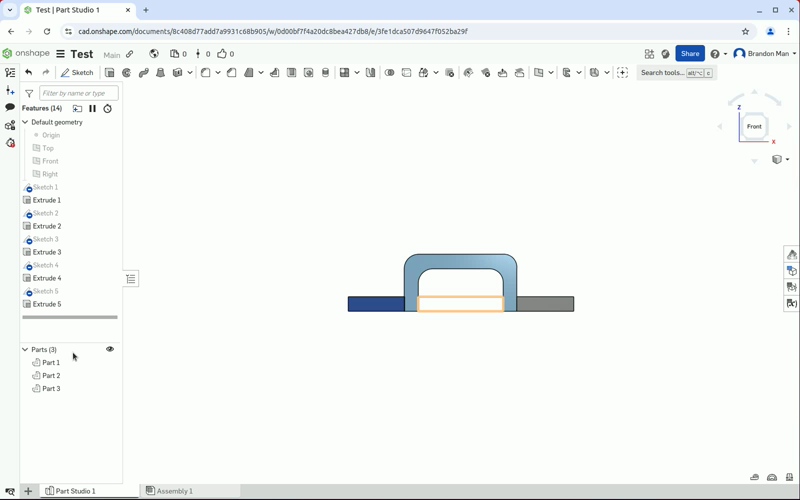
key(shift+p)
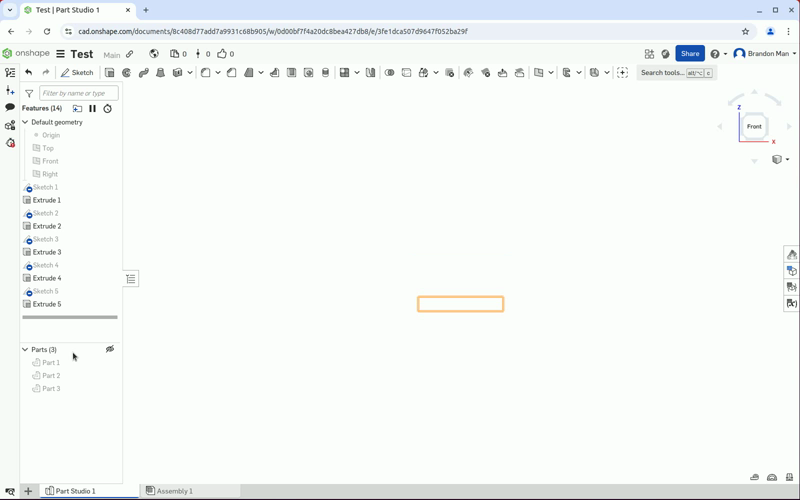
key(space)
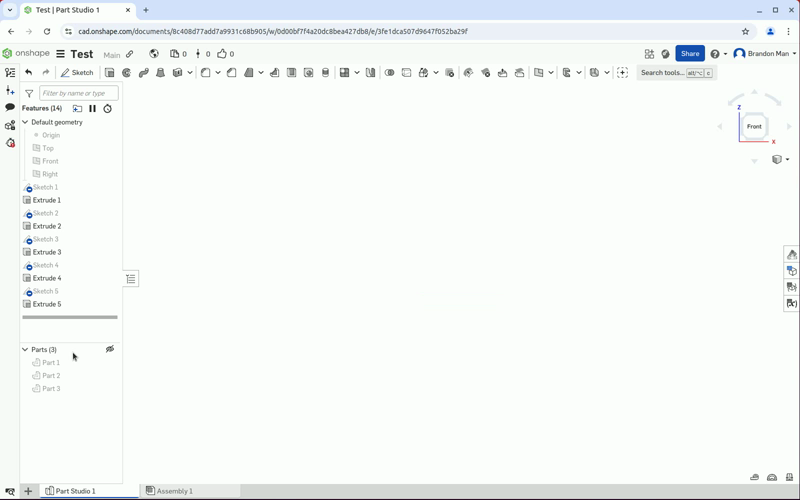
key_down(shift)
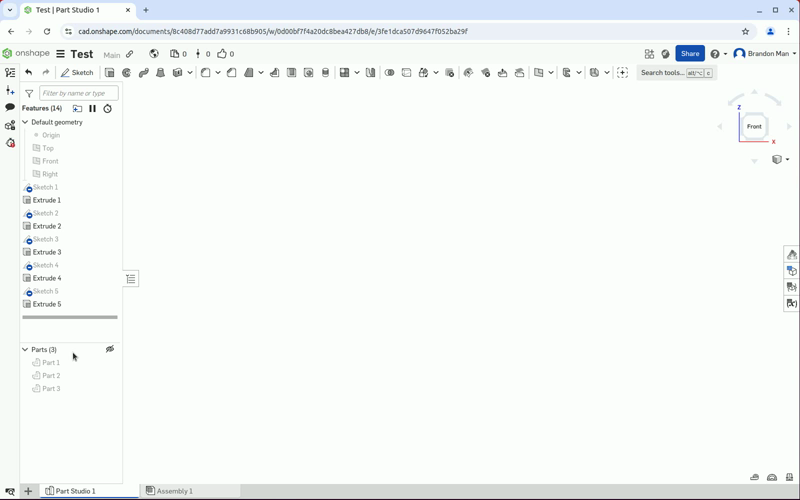
key(down)
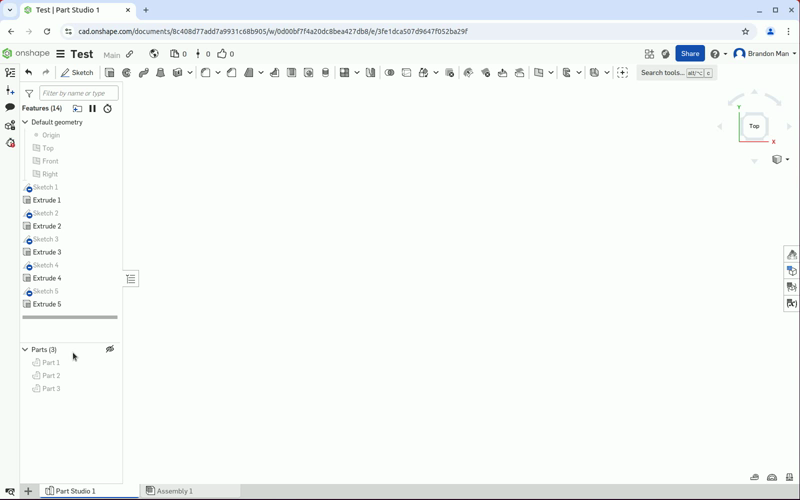
key_up(shift)
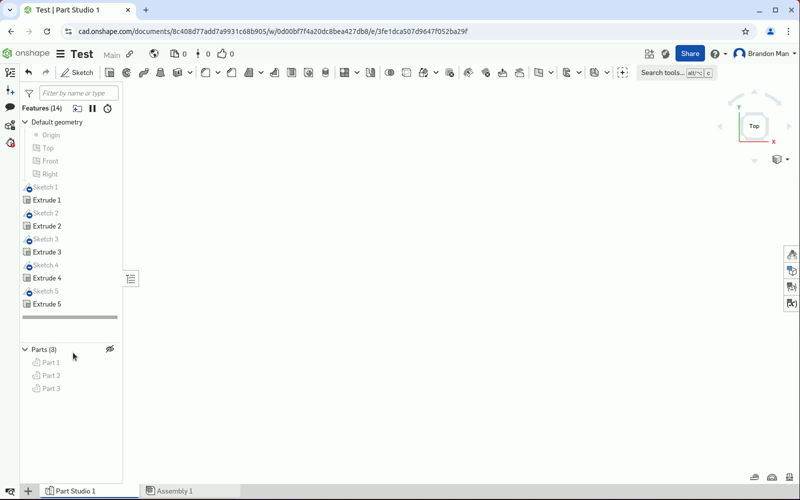
mouse_move(73, 352)
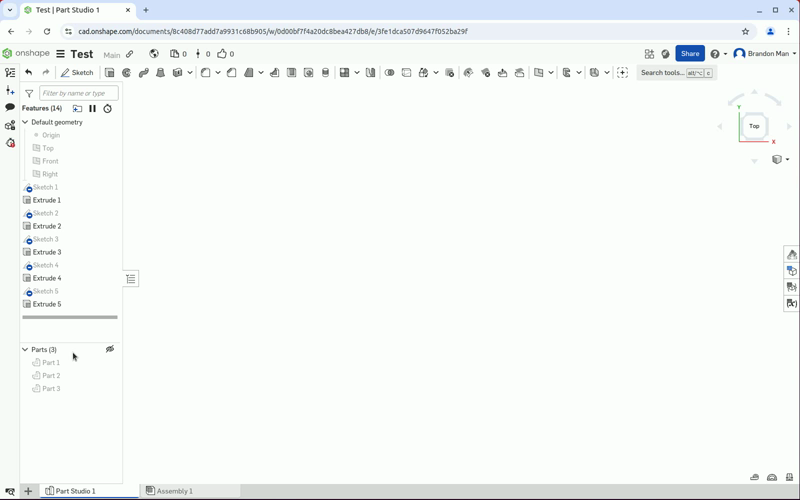
key(shift+y)
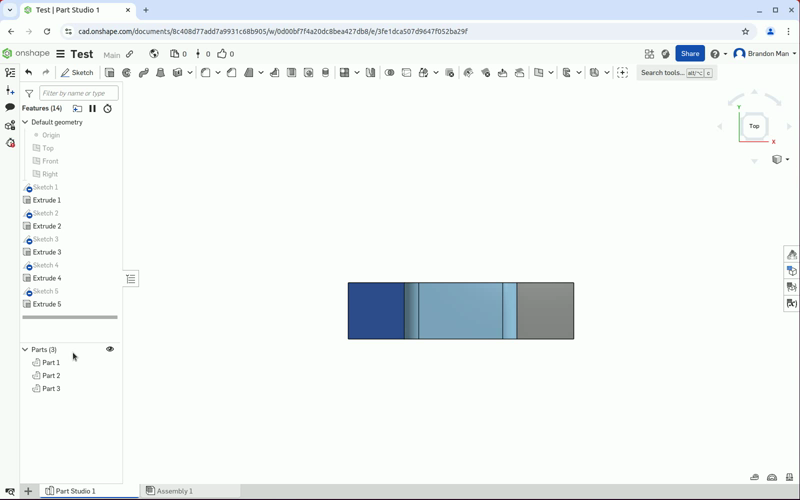
mouse_move(541, 75)
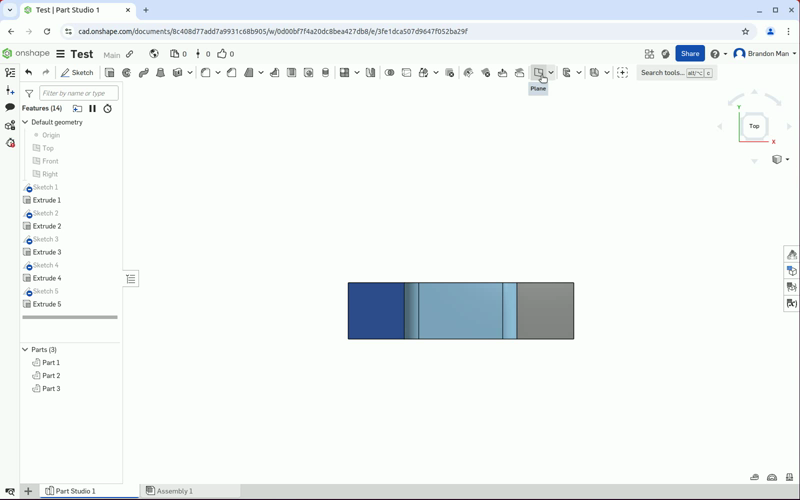
click(541, 75)
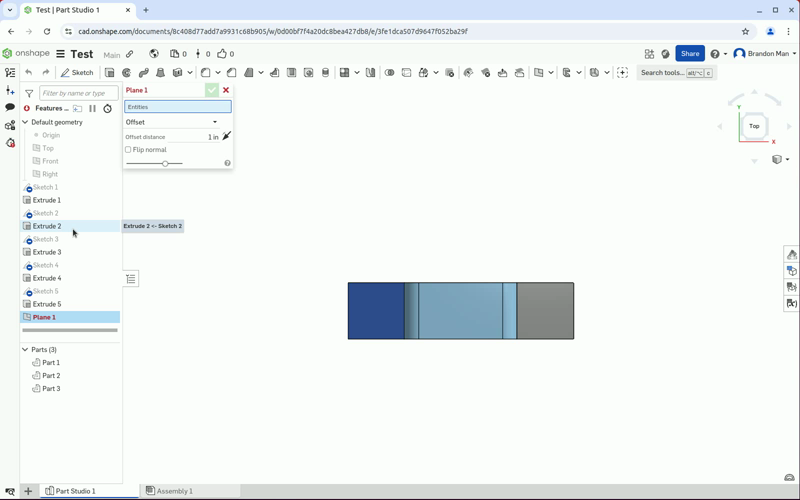
scroll(3)
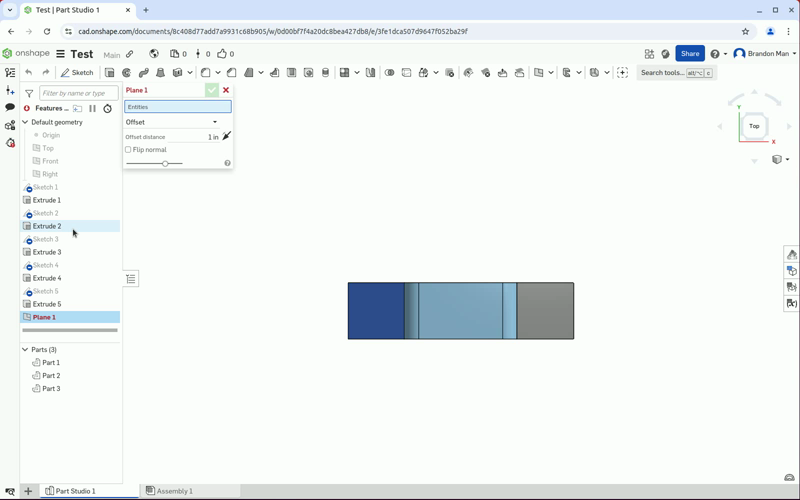
mouse_move(73, 150)
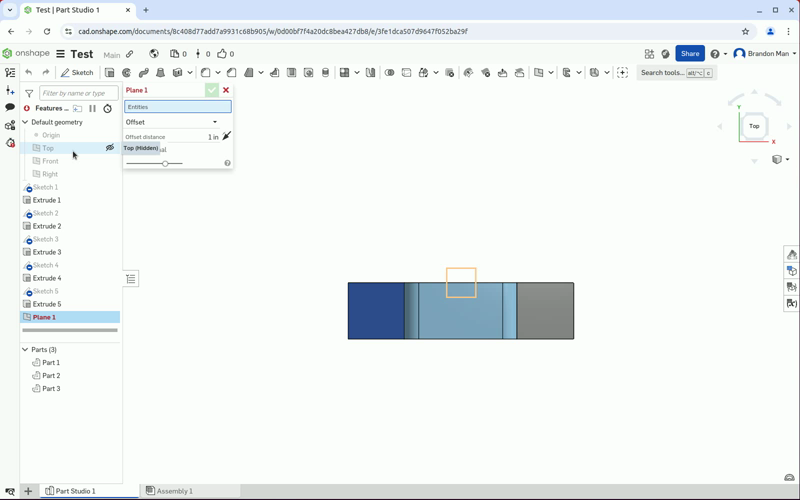
click(73, 150)
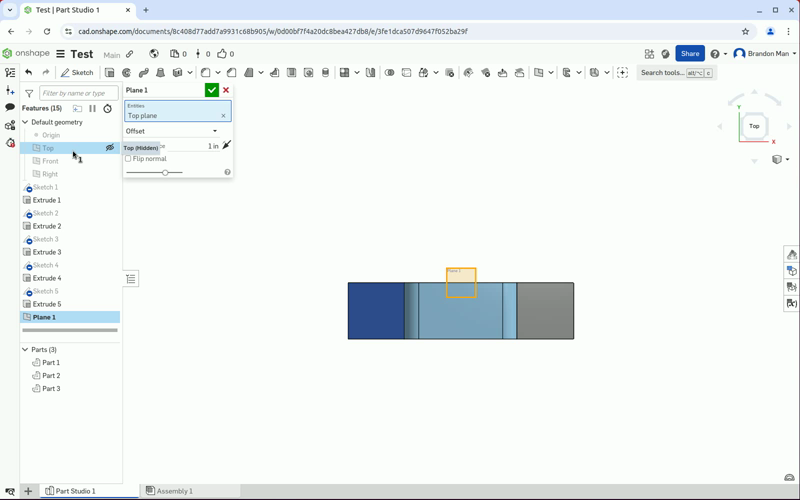
key(tab, 2)
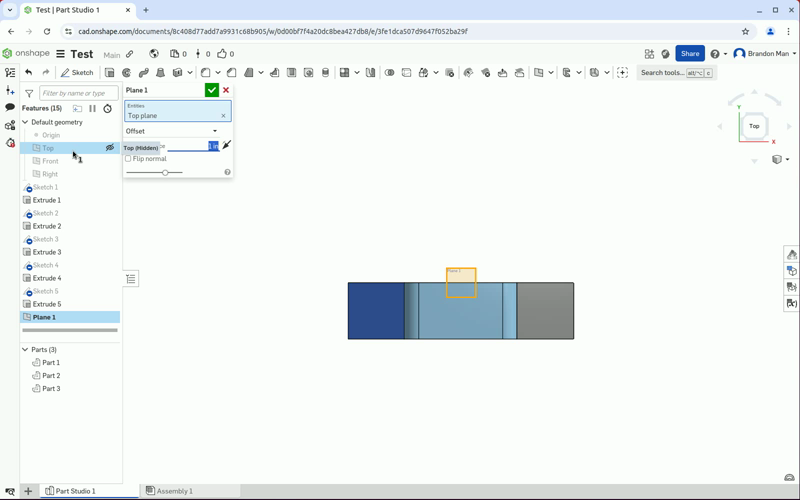
text(2.896)
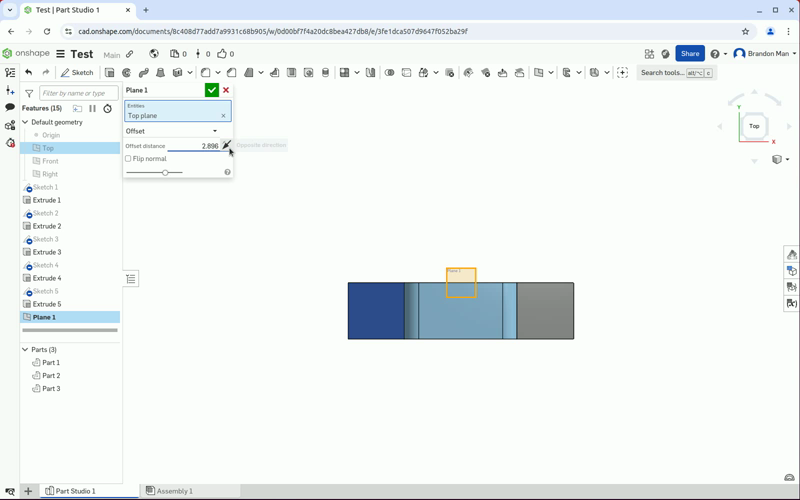
mouse_move(229, 147)
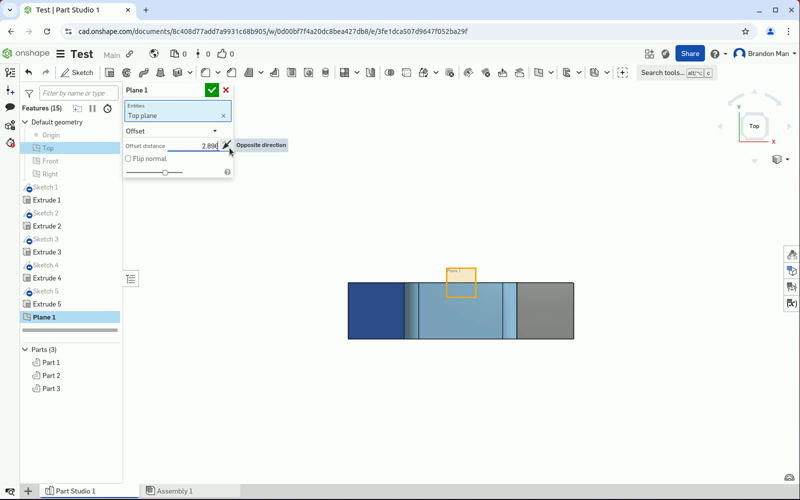
click(229, 147)
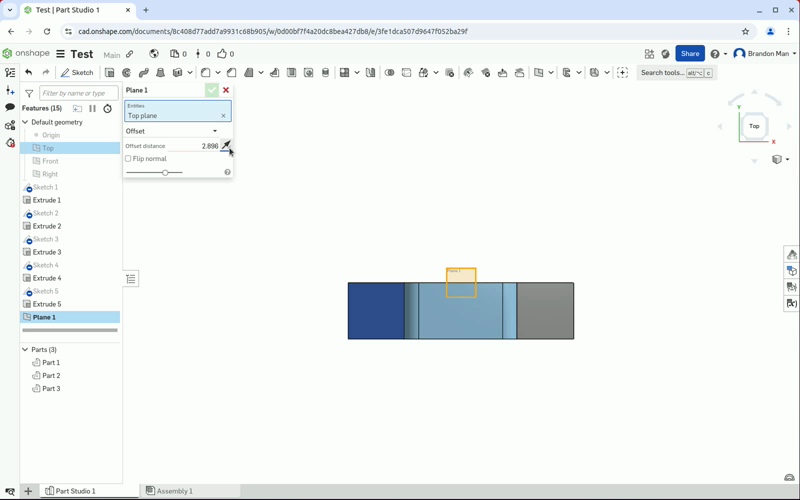
key(enter, 2)
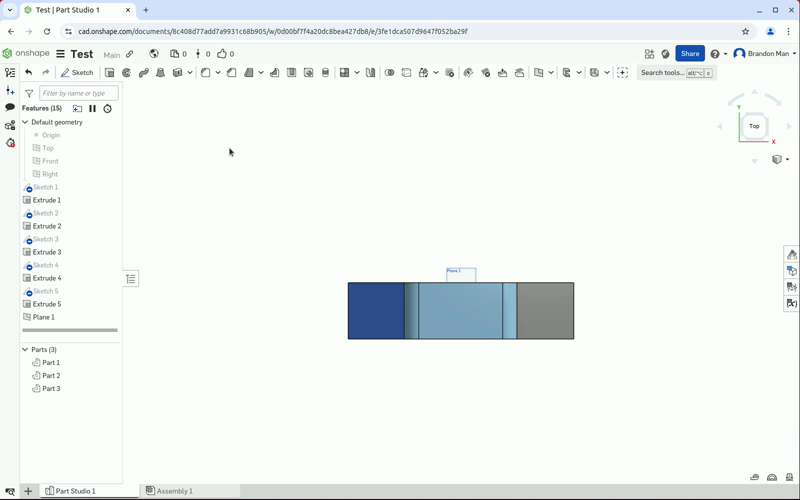
key(shift+s)
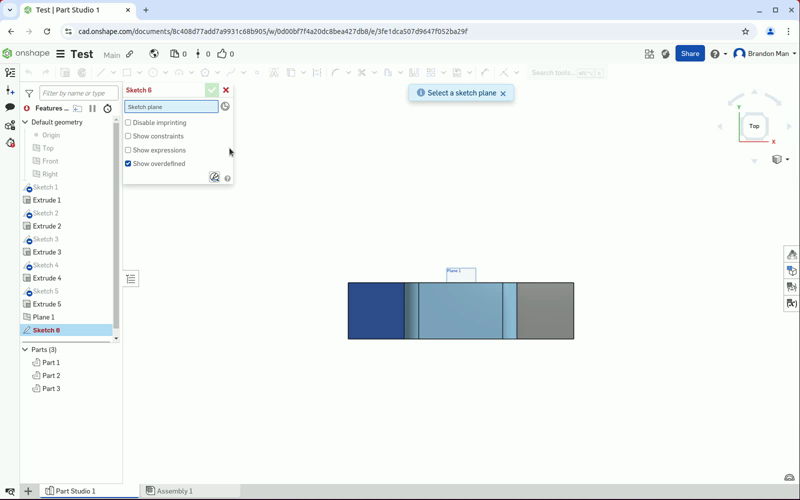
mouse_move(69, 319)
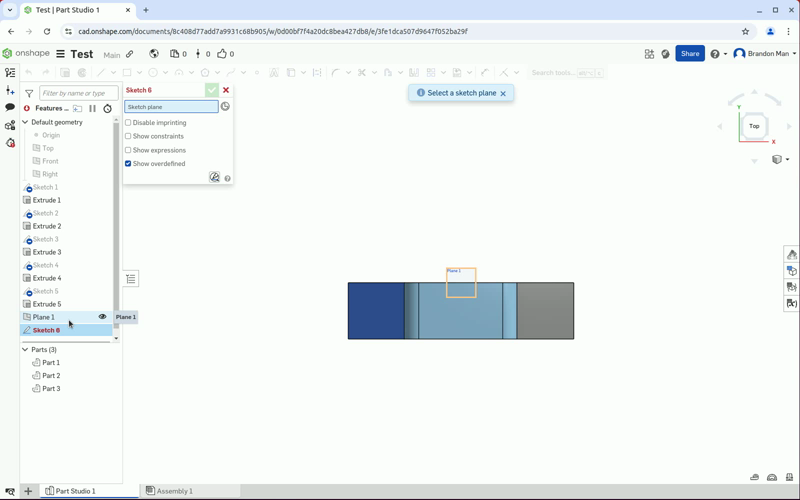
click(69, 319)
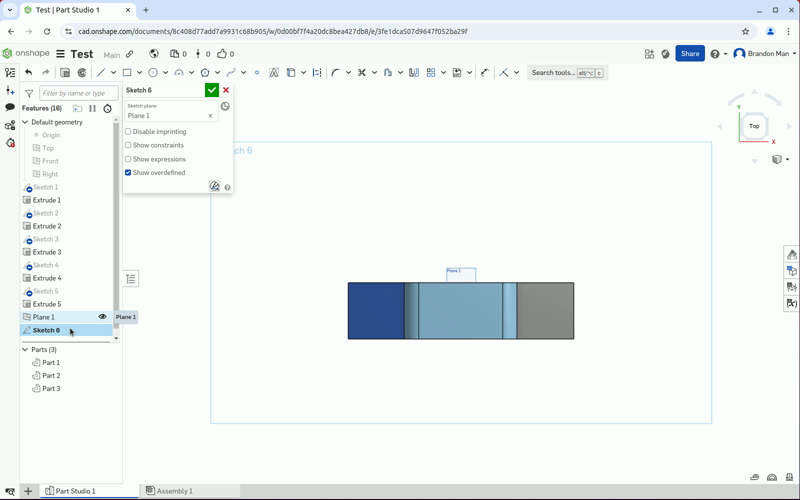
mouse_move(73, 352)
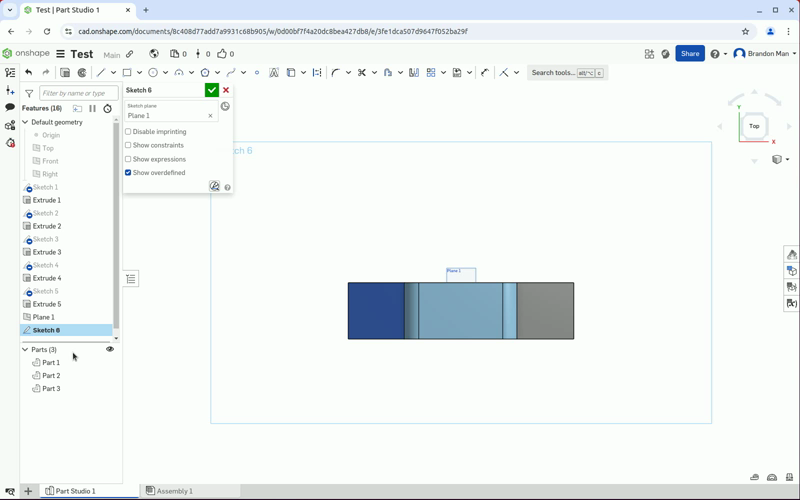
key(y)
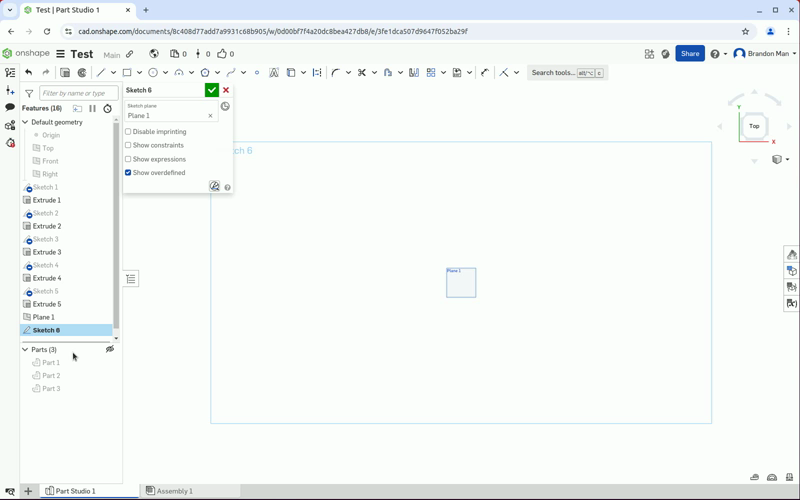
key(c)
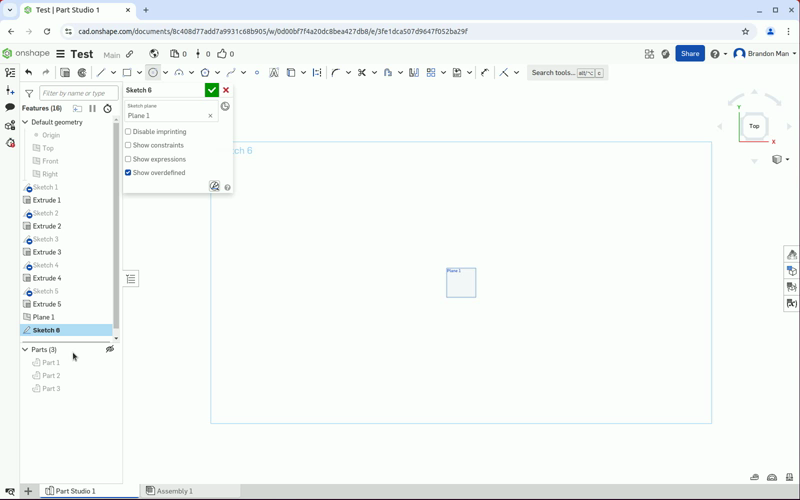
key_down(shift)
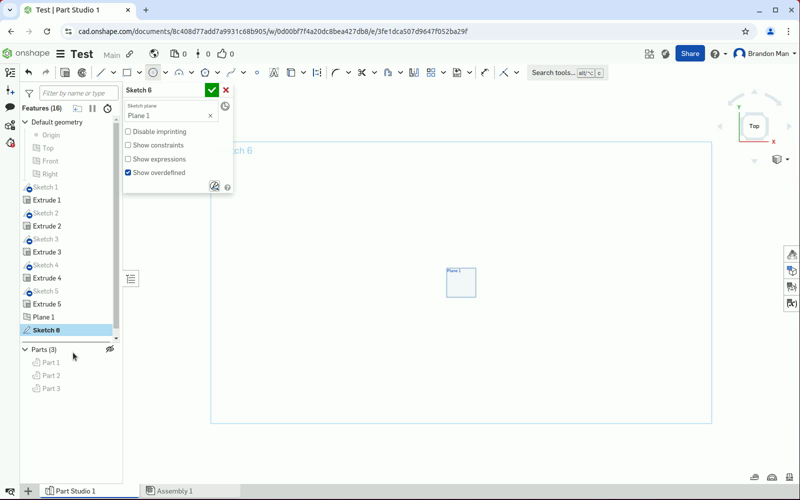
mouse_move(546, 311)
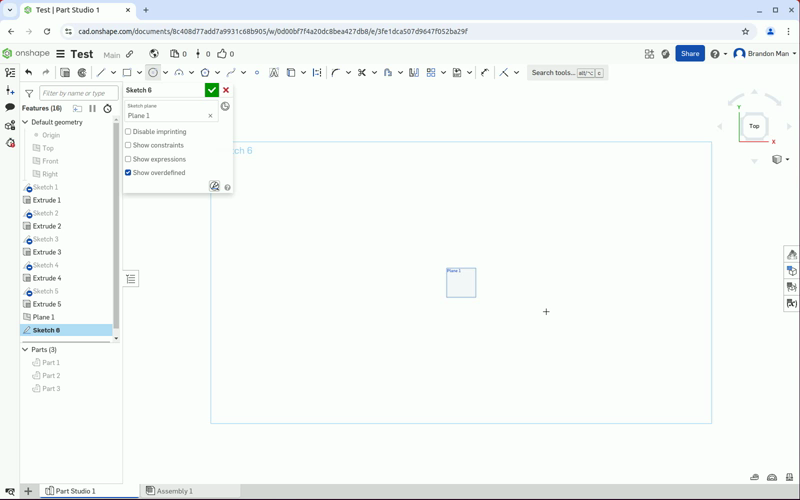
click(546, 311)
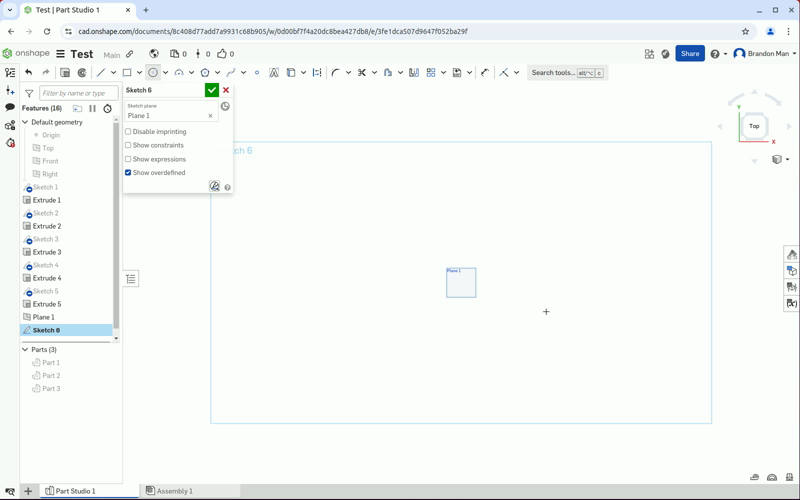
key_up(shift)
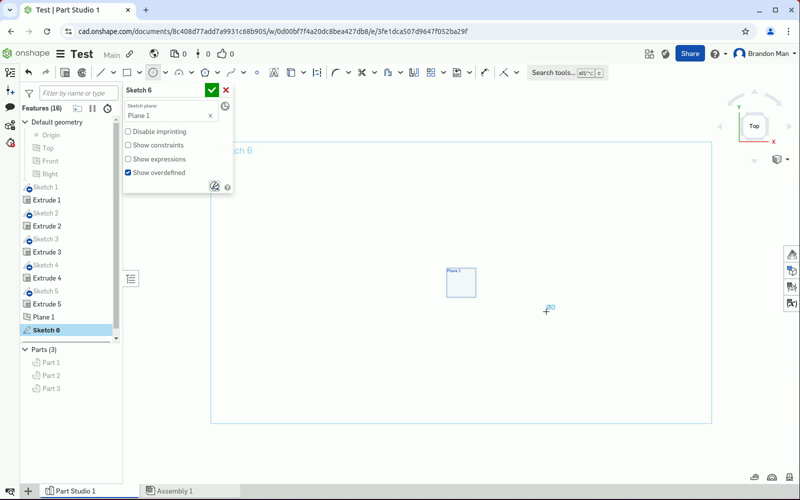
mouse_move(553, 311)
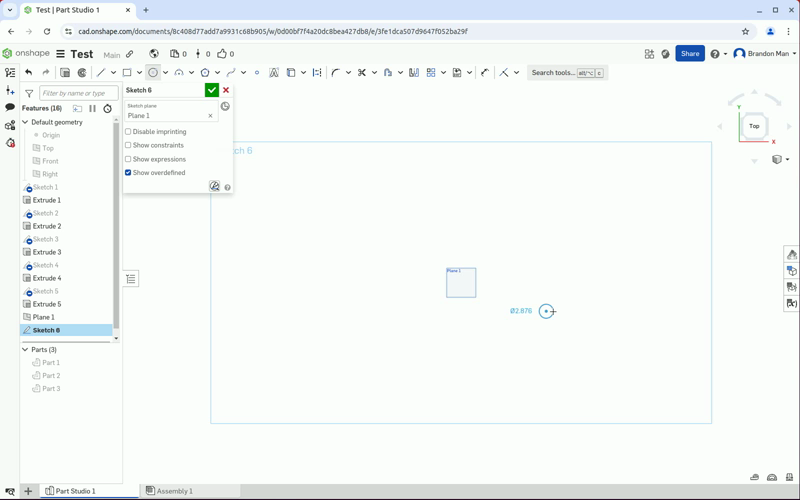
click(553, 311)
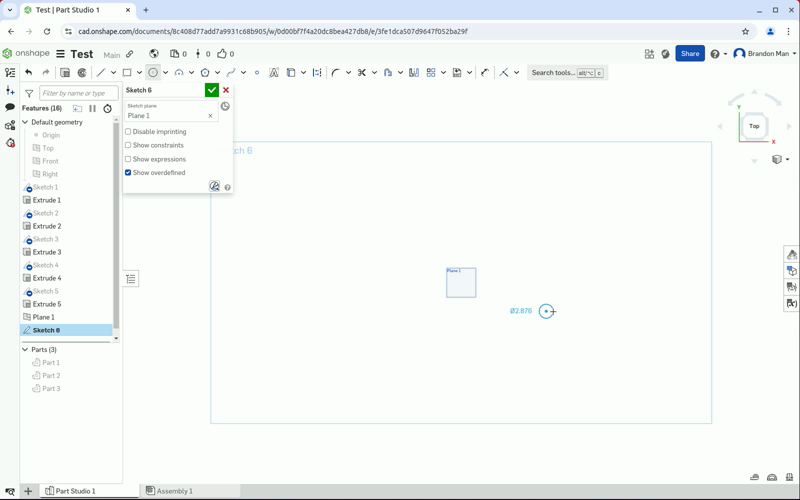
key(esc)
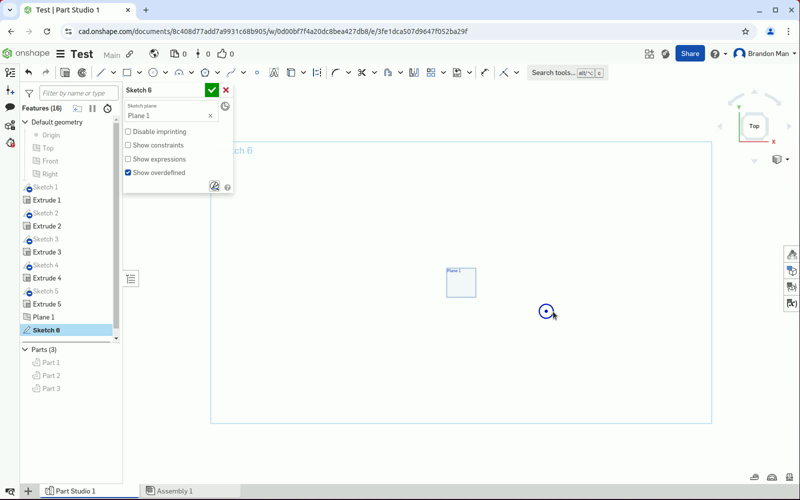
mouse_move(543, 315)
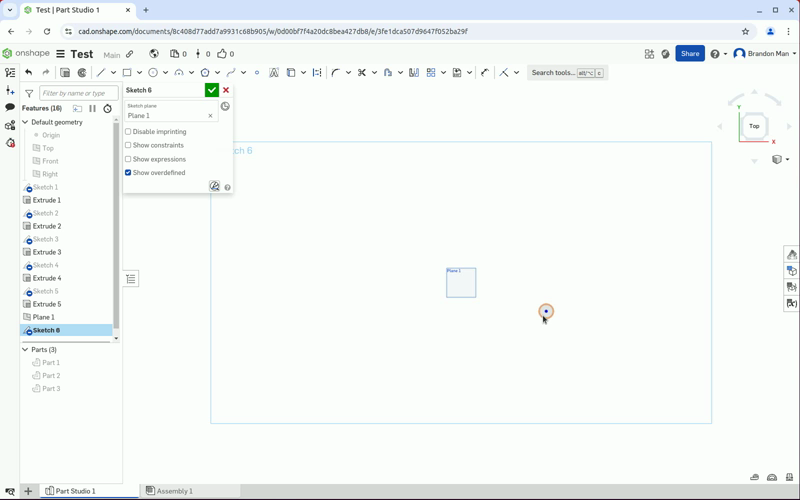
scroll(6)
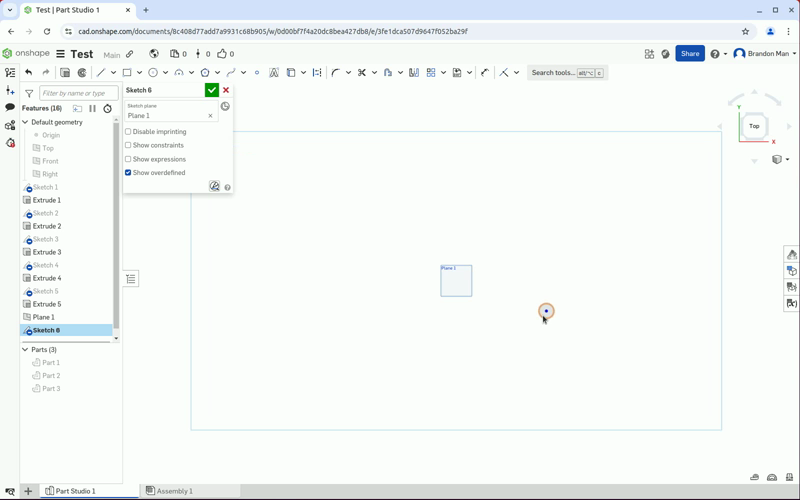
scroll(6)
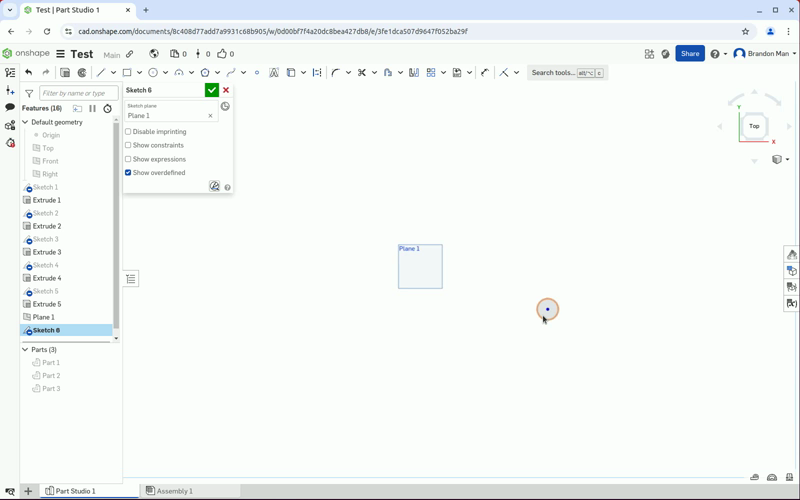
scroll(6)
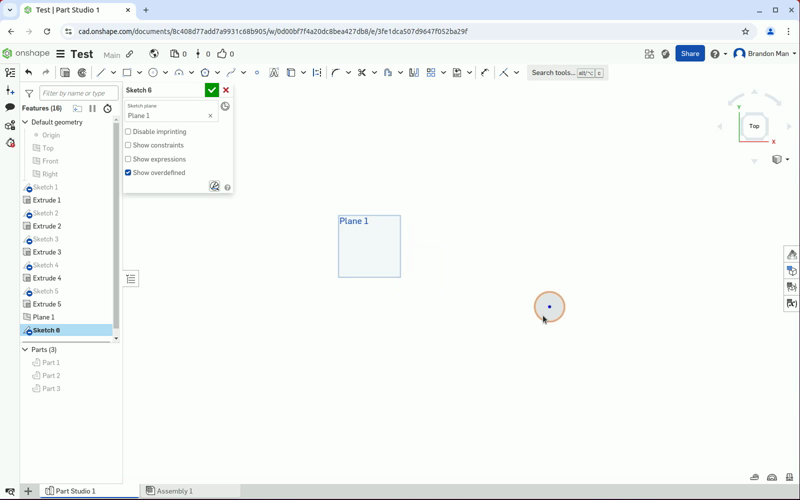
scroll(6)
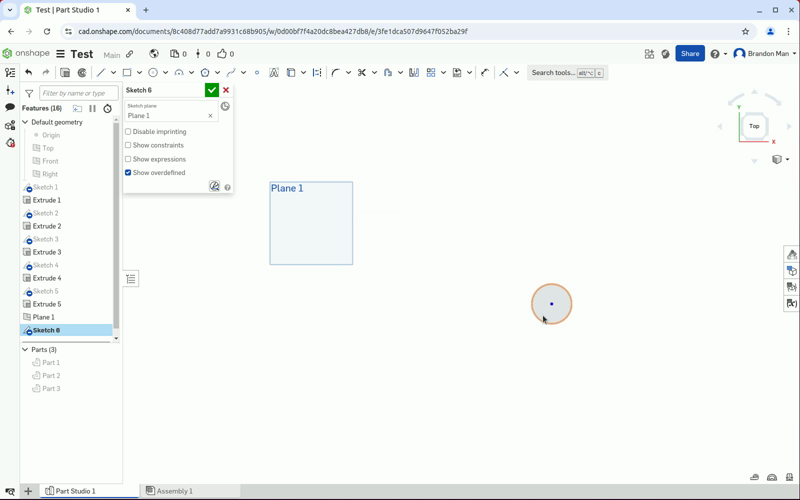
scroll(6)
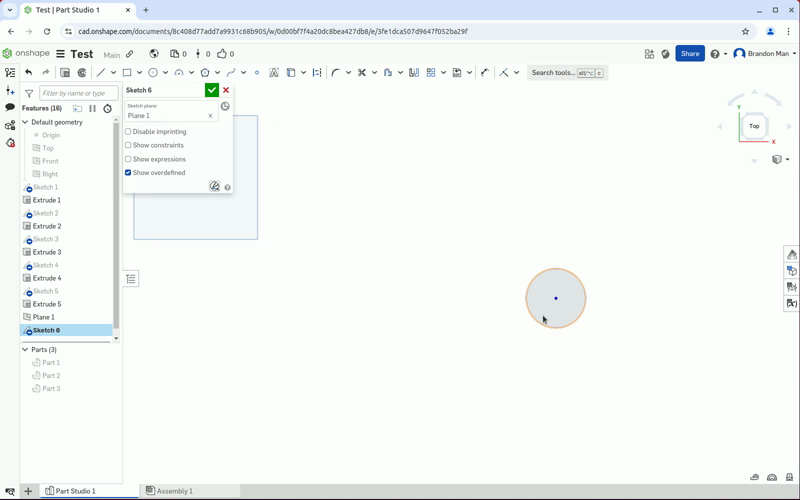
scroll(6)
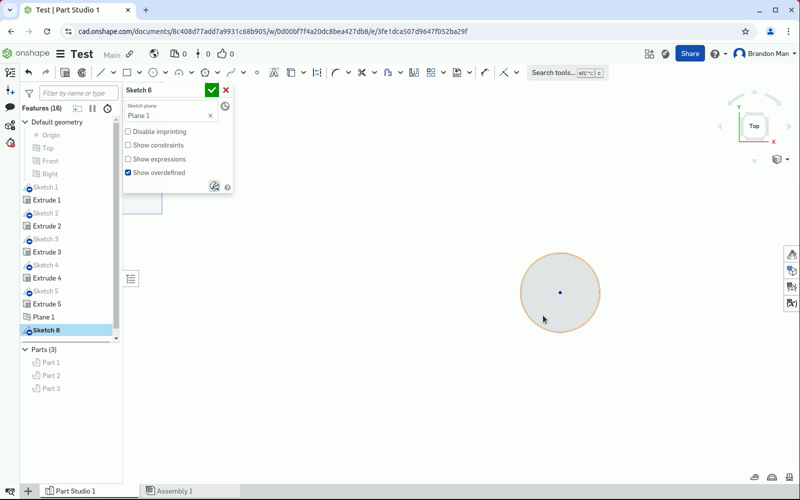
scroll(6)
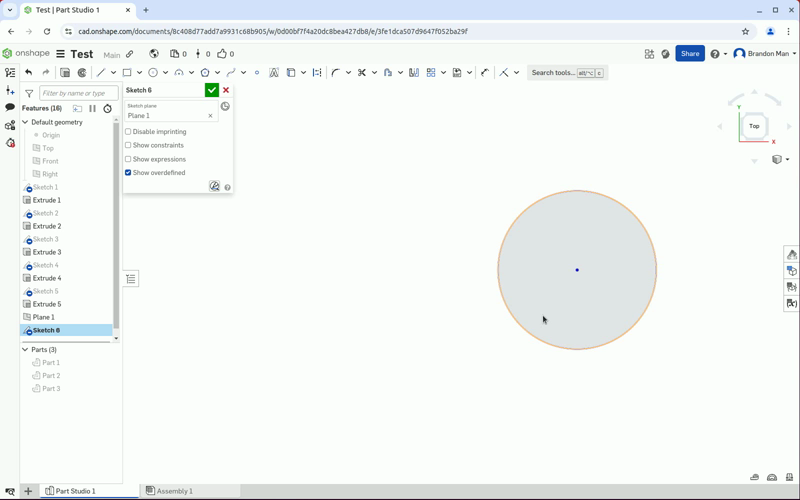
click(543, 315)
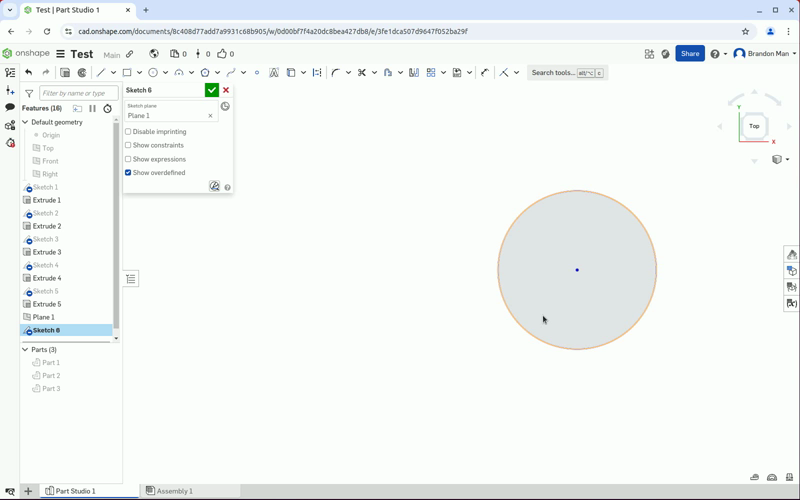
scroll(-6)
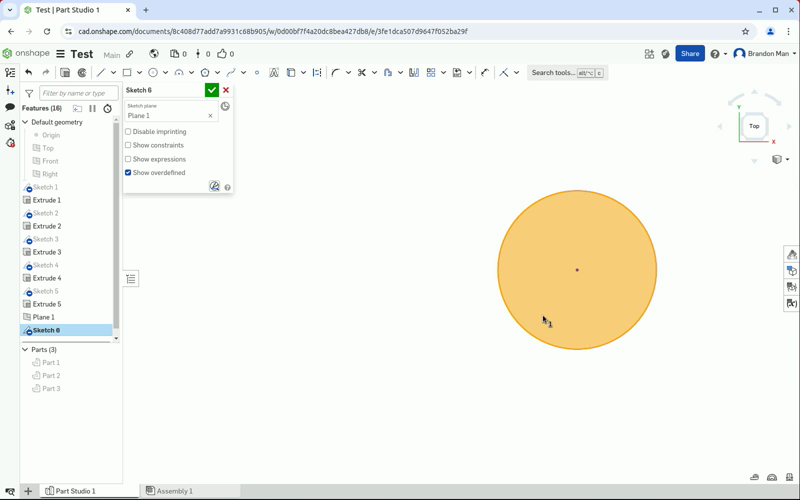
scroll(-6)
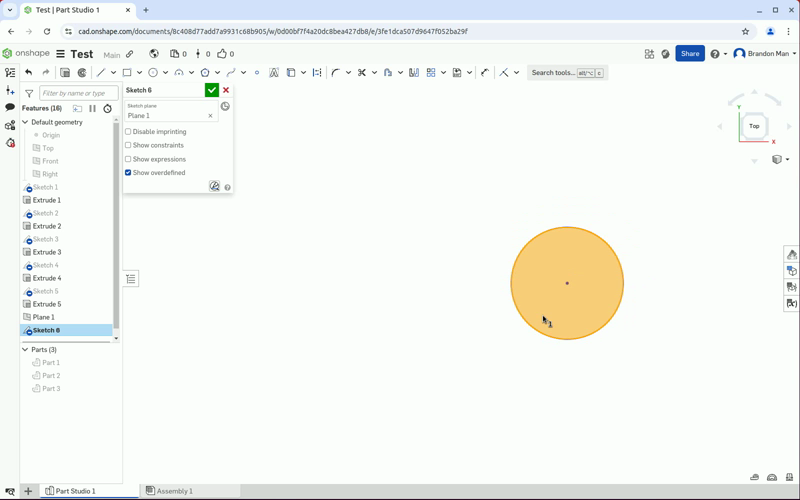
scroll(-6)
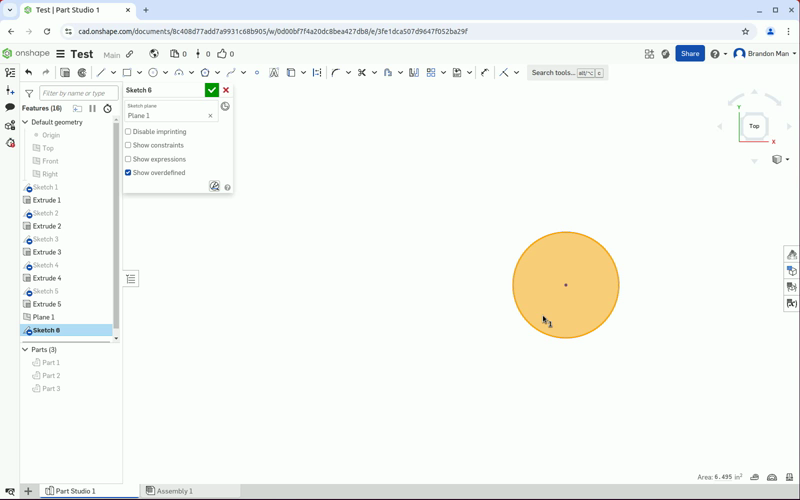
scroll(-6)
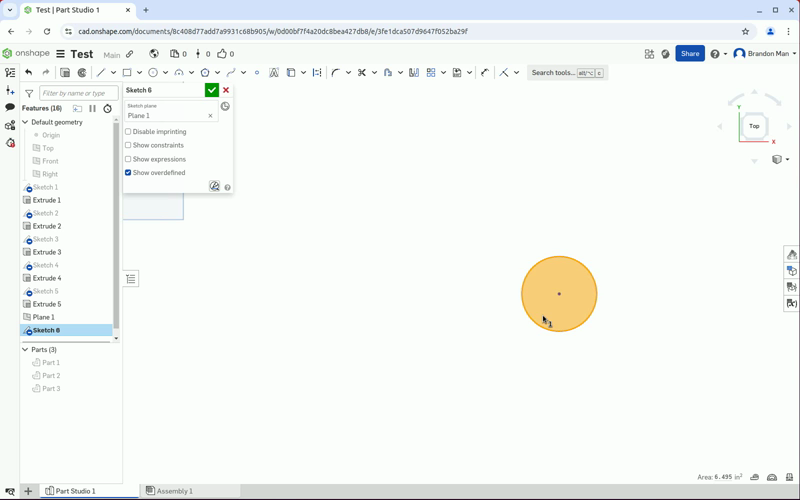
scroll(-6)
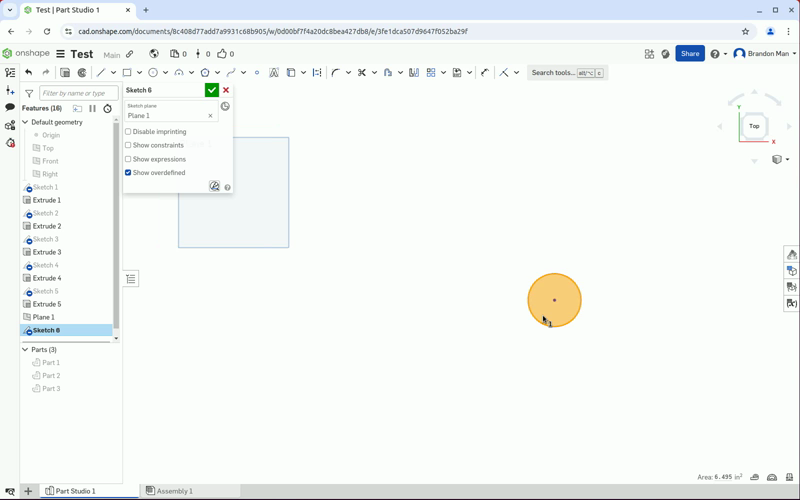
scroll(-6)
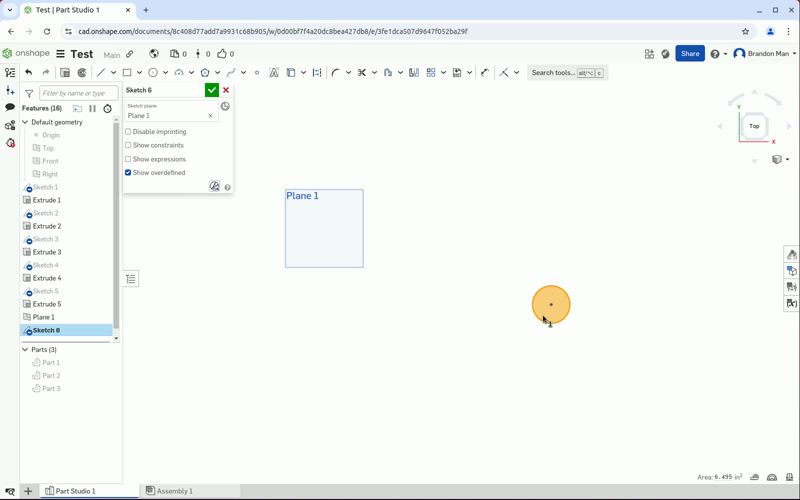
scroll(-6)
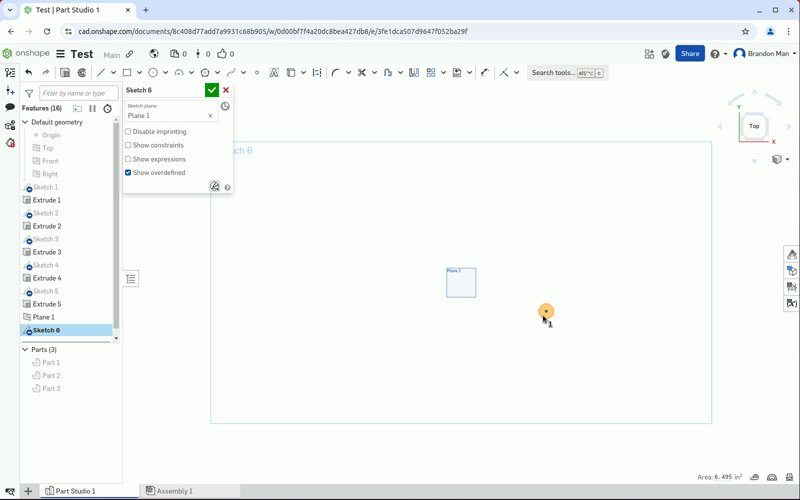
mouse_move(73, 352)
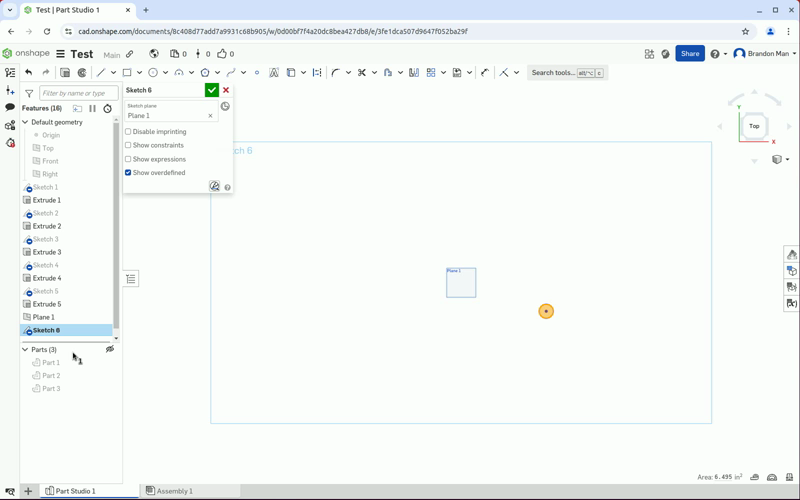
key(shift+y)
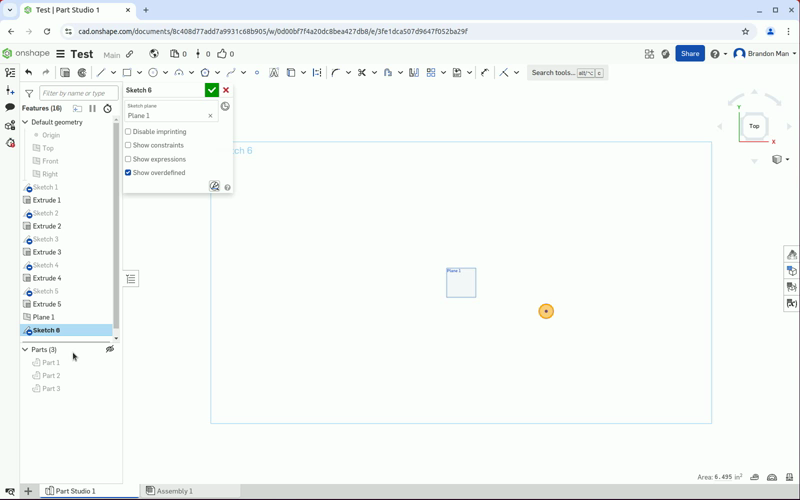
key(shift+e)
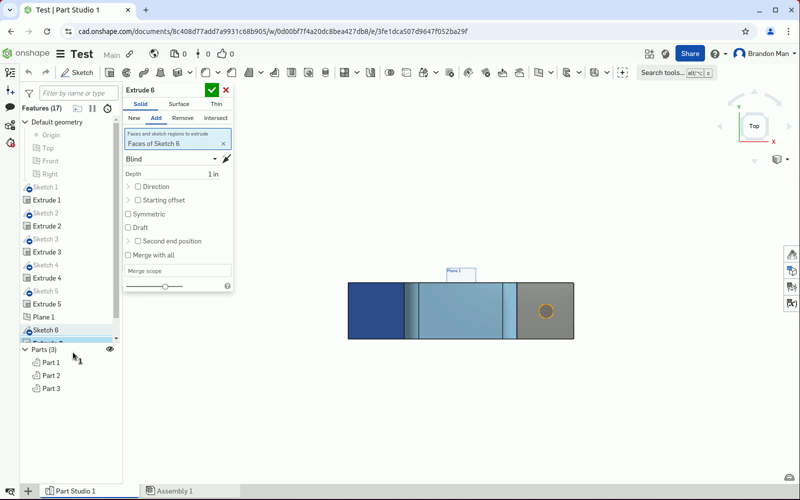
mouse_move(143, 106)
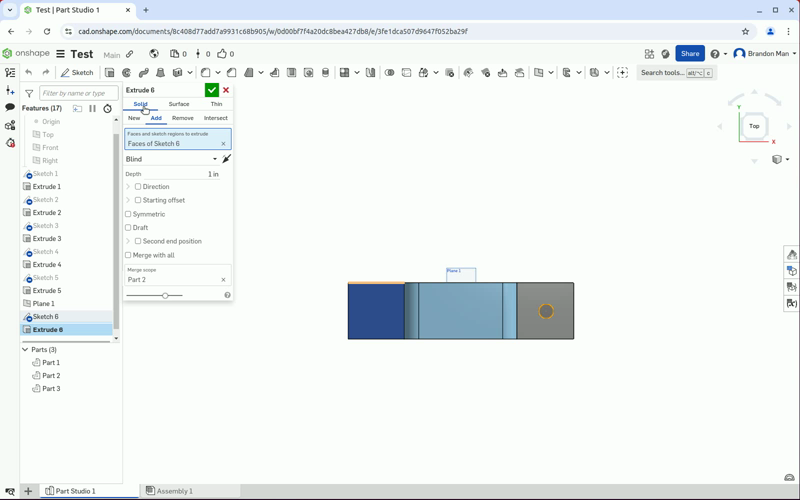
click(143, 106)
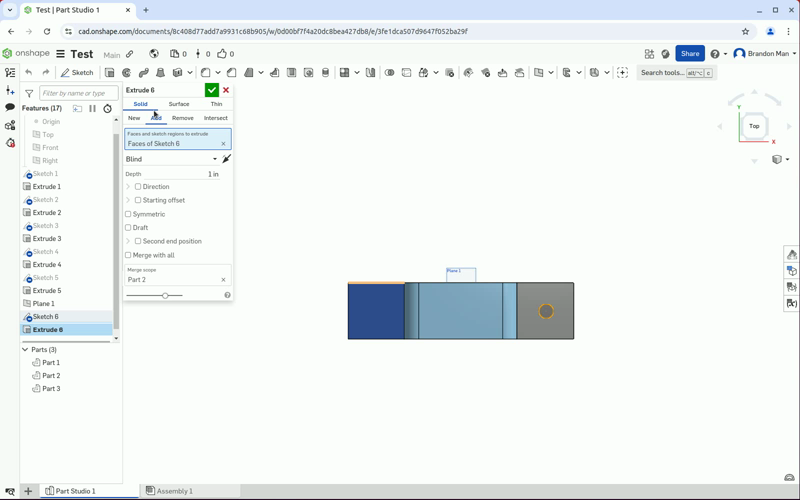
mouse_move(186, 120)
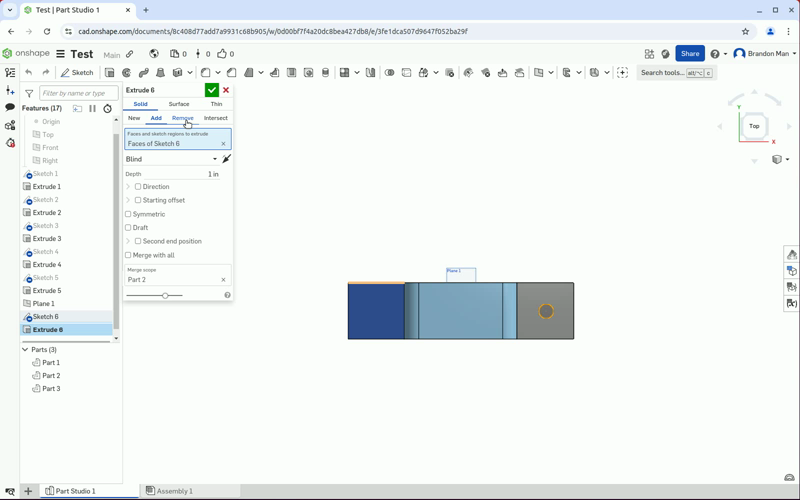
click(186, 120)
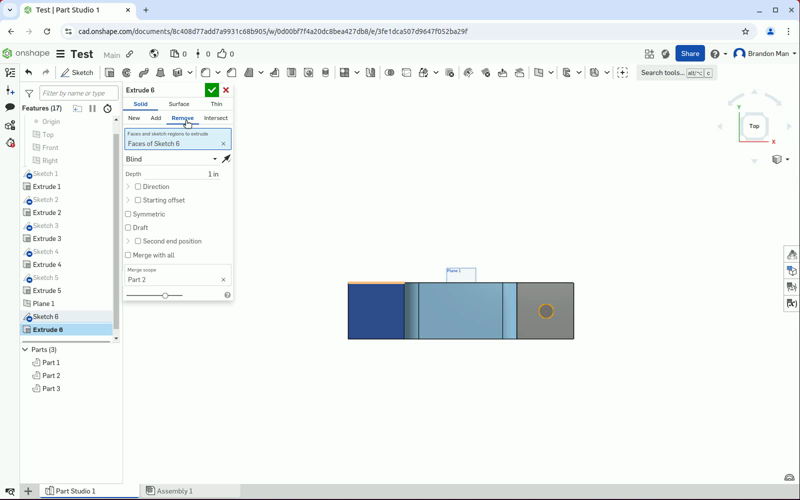
key(tab, 4)
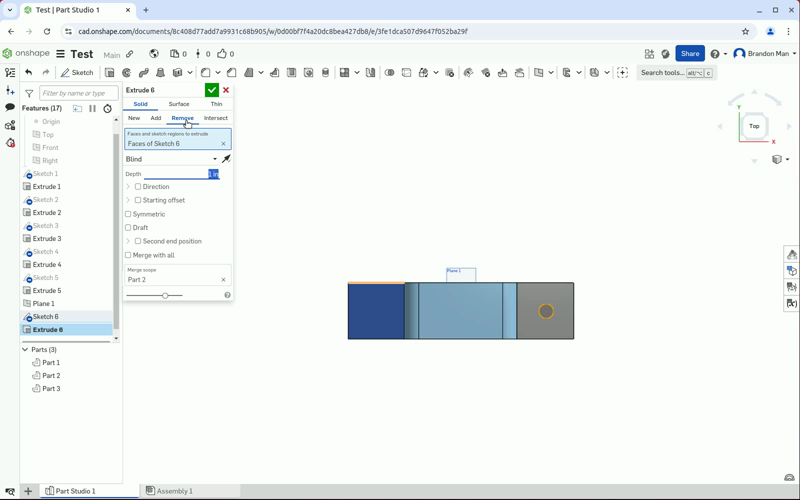
text(28.885)
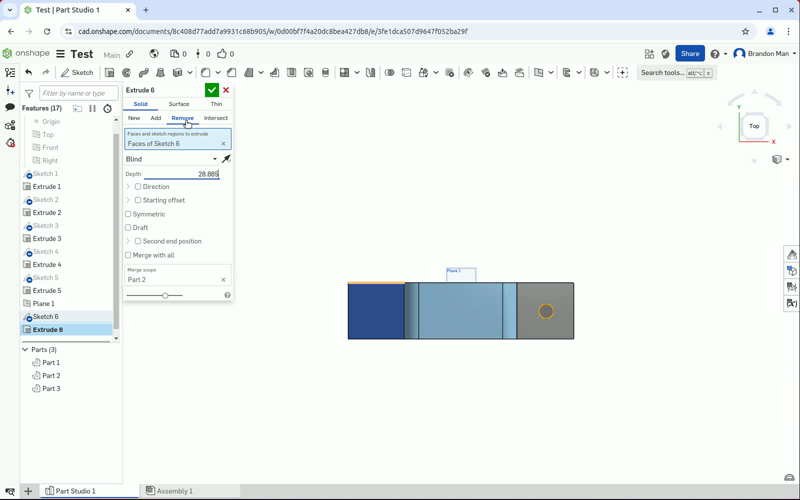
key(tab, 6)
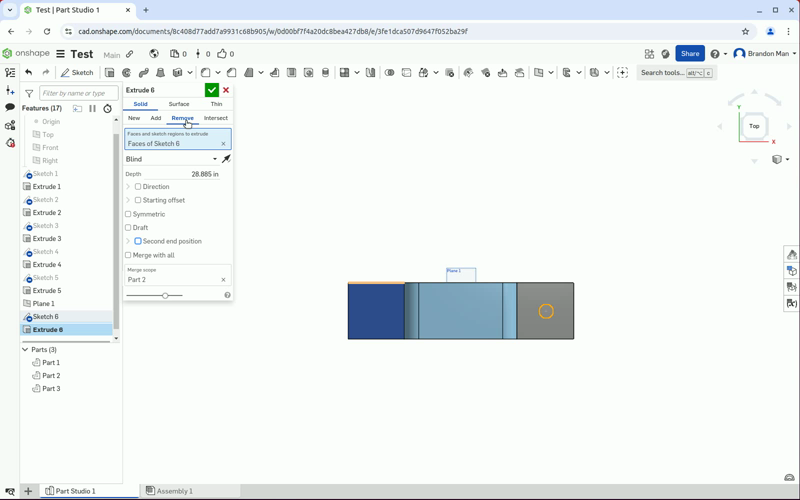
key(space)
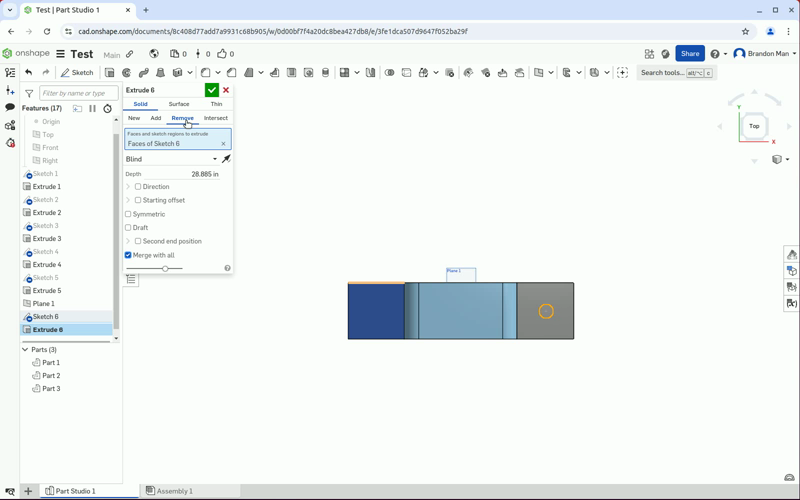
key(enter)
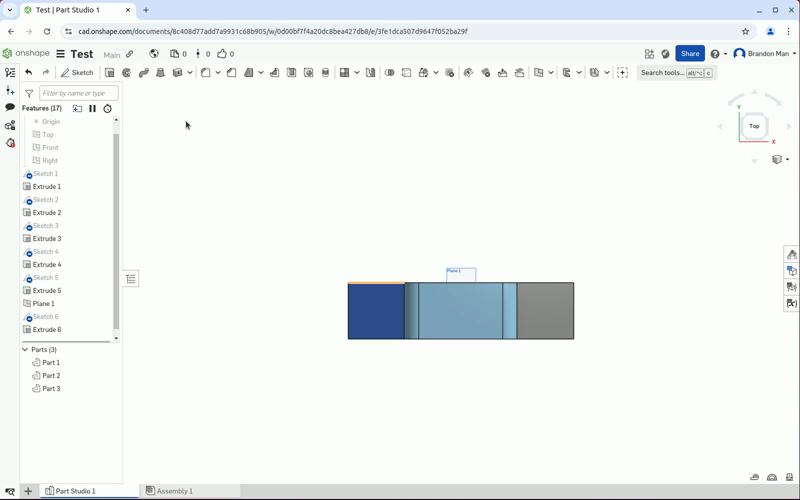
key(shift+h)
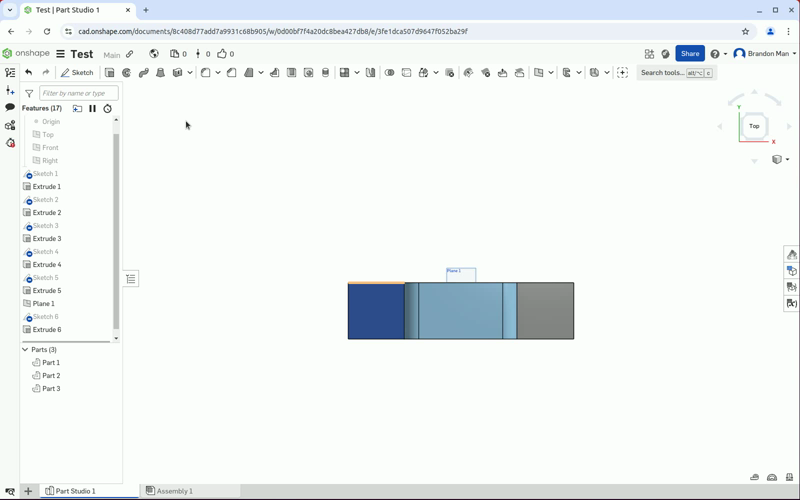
key(shift+h)
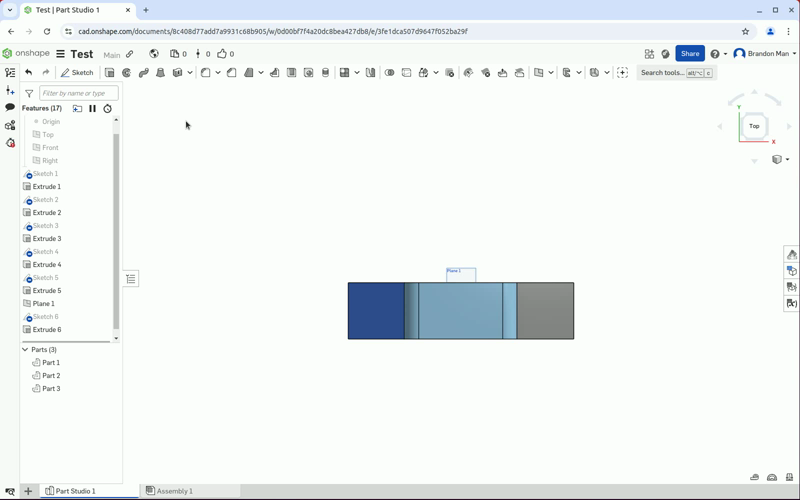
mouse_move(69, 176)
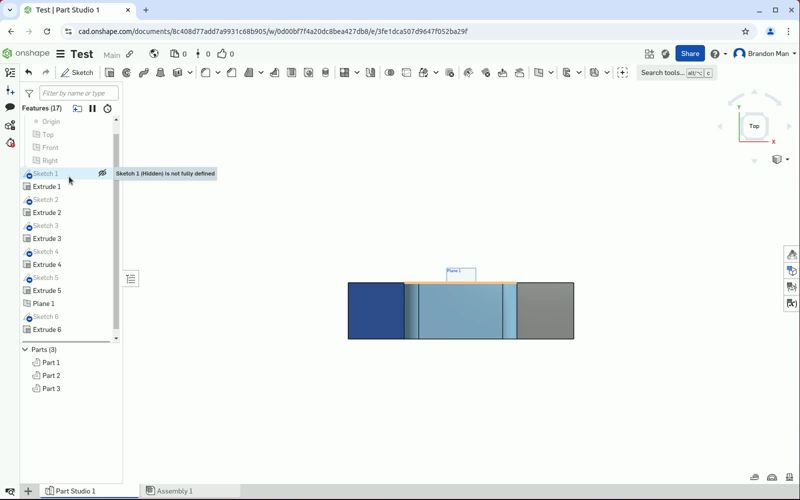
click(69, 176)
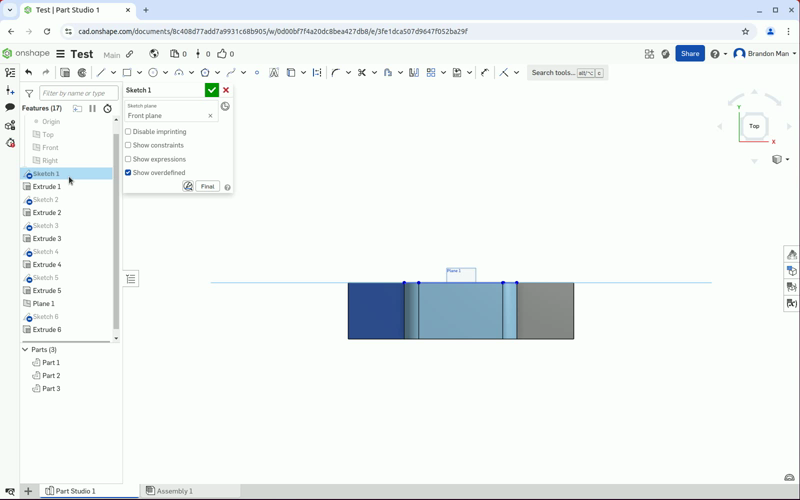
mouse_move(229, 92)
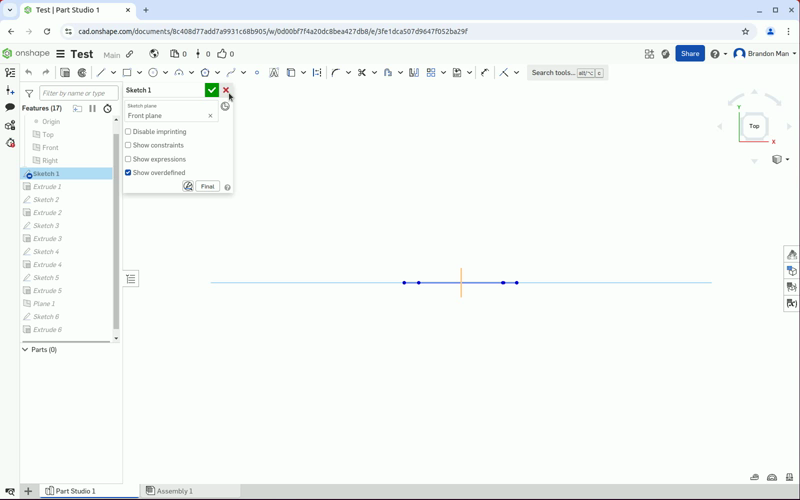
click(229, 92)
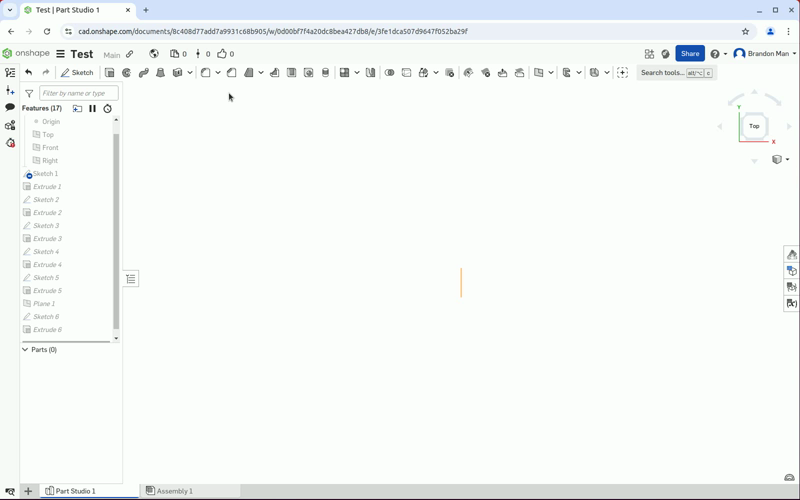
key(shift+s)
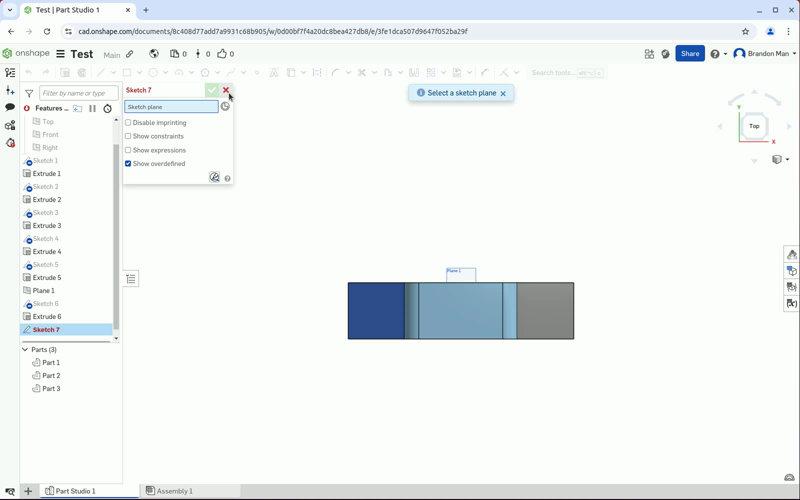
mouse_move(69, 293)
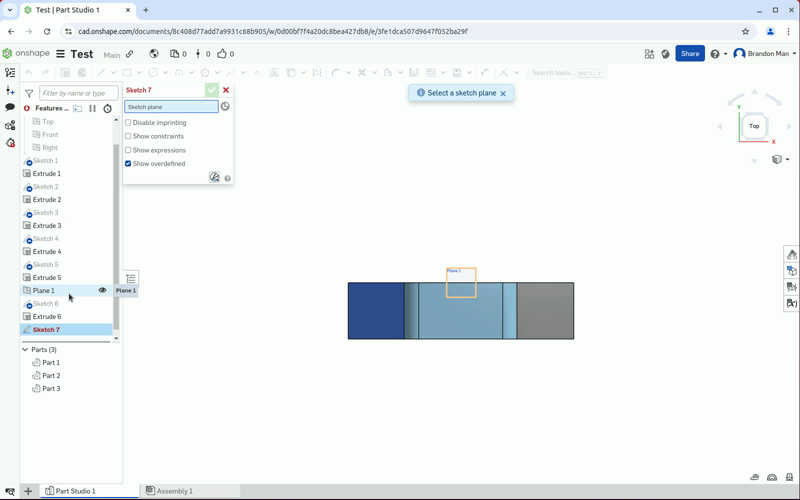
click(69, 293)
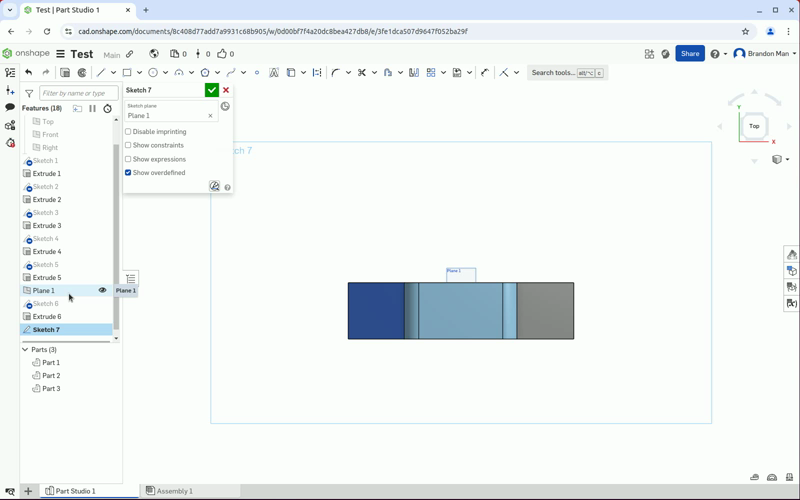
mouse_move(73, 352)
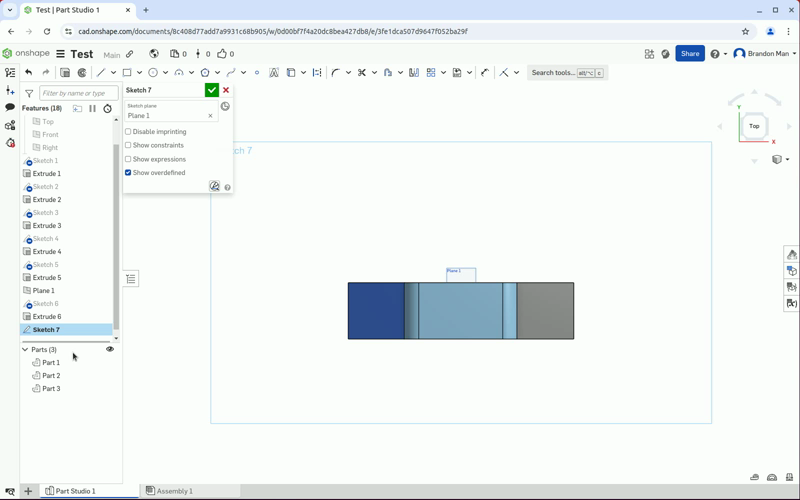
key(y)
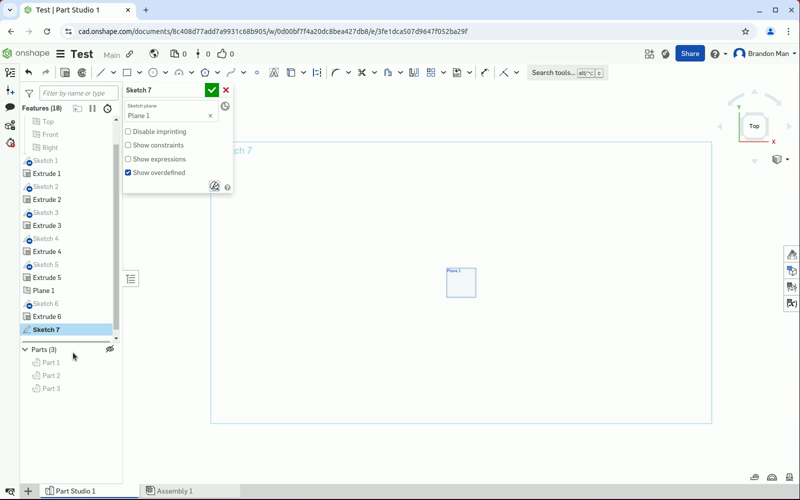
key(c)
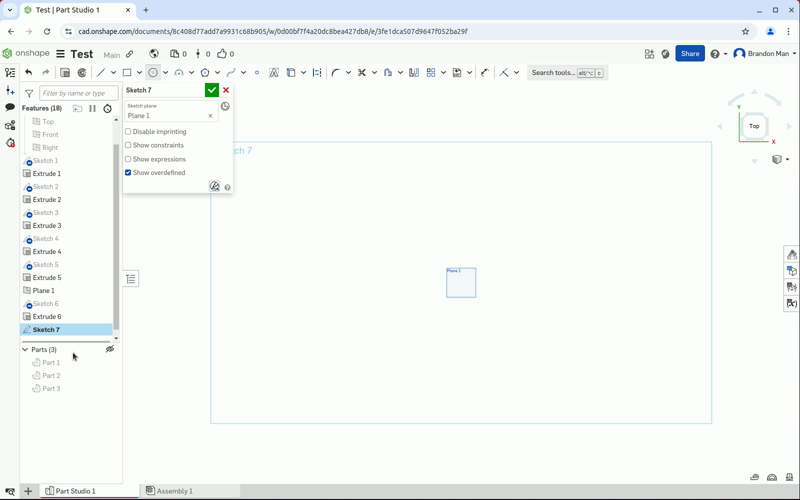
key_down(shift)
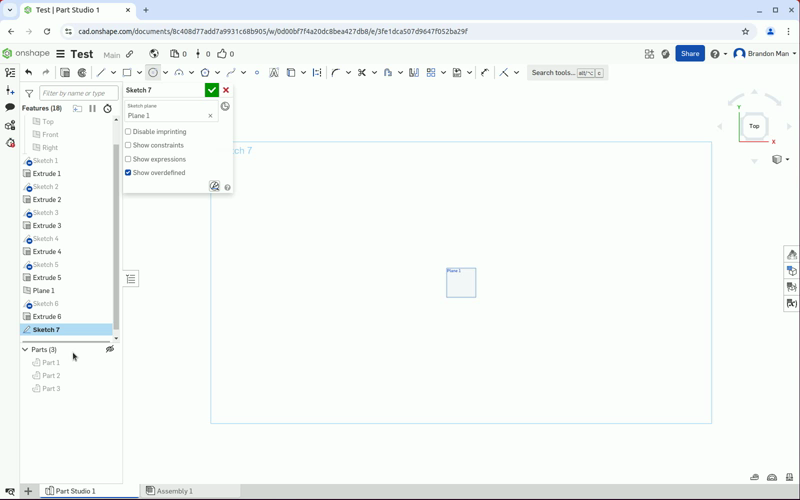
mouse_move(377, 311)
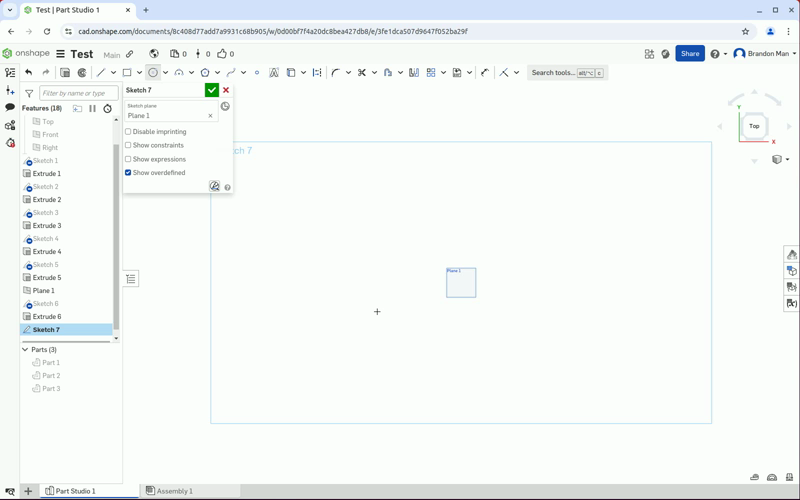
click(377, 311)
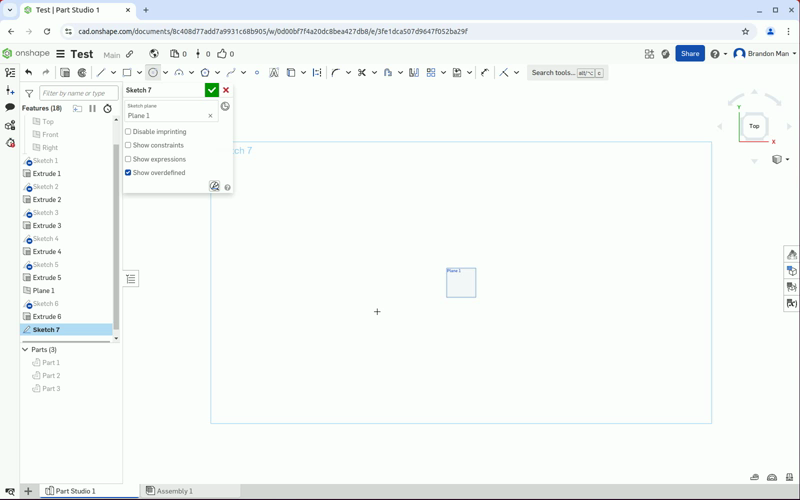
key_up(shift)
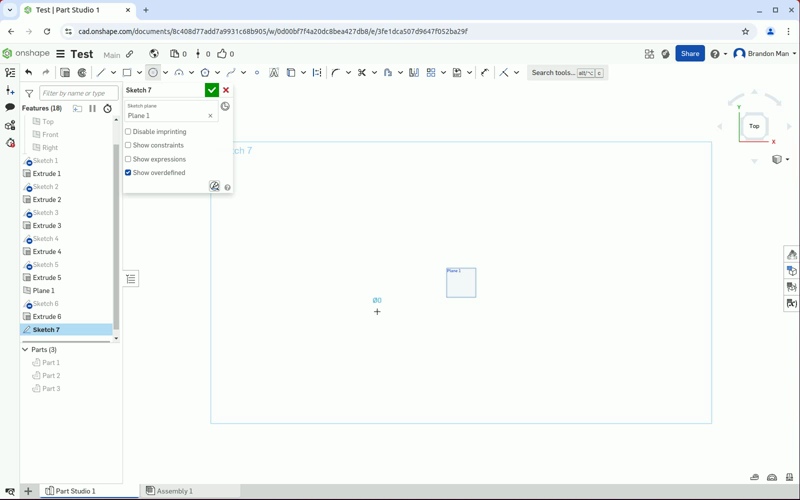
mouse_move(384, 311)
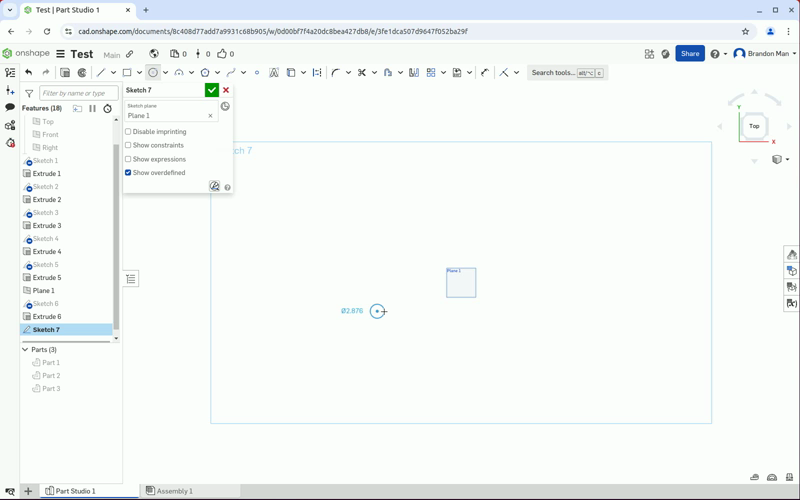
click(384, 311)
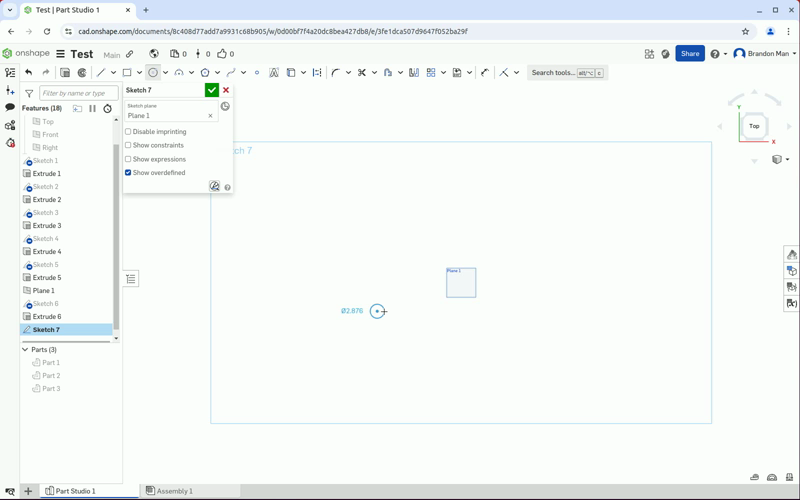
key(esc)
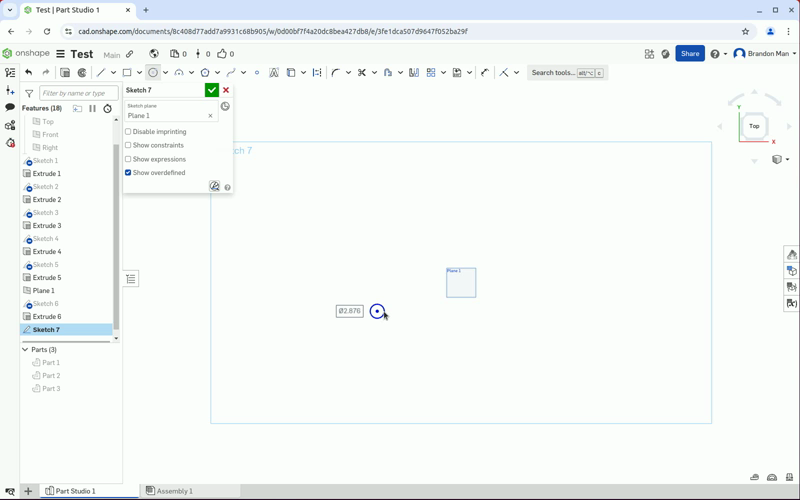
mouse_move(371, 310)
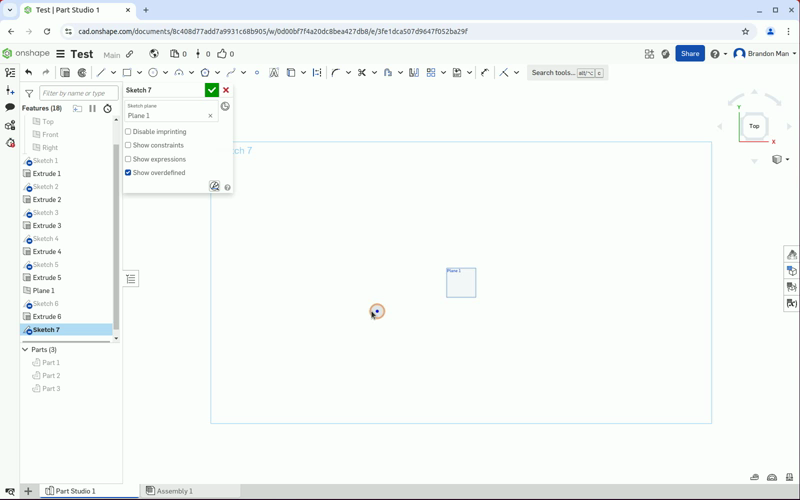
scroll(6)
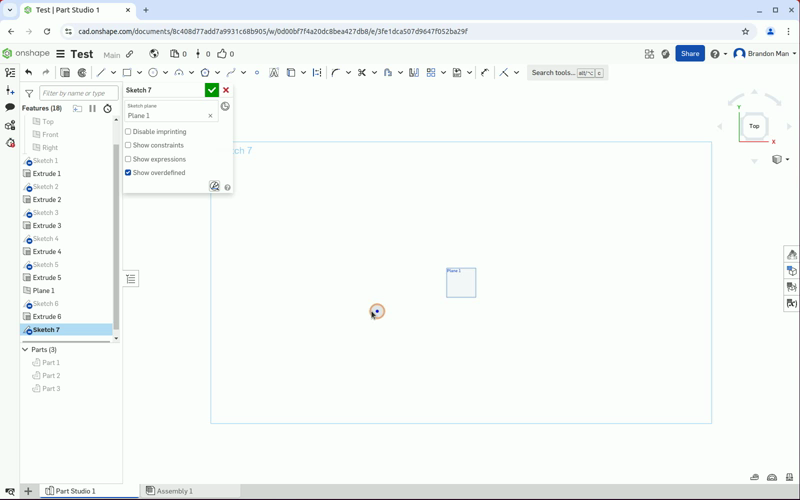
scroll(6)
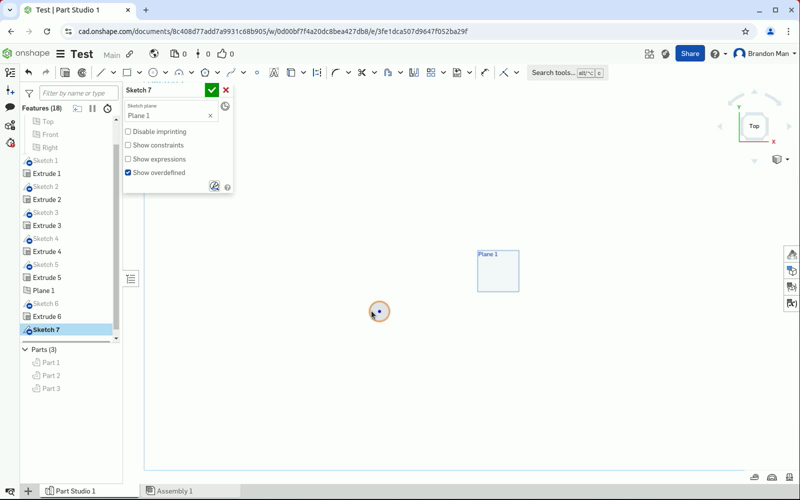
scroll(6)
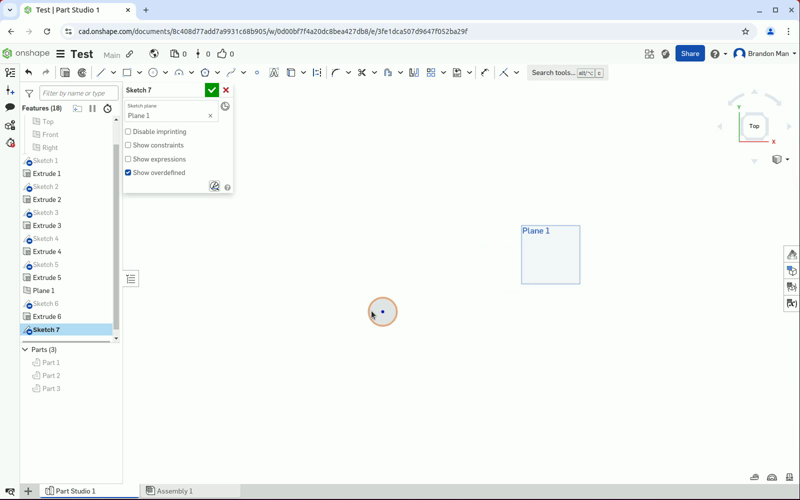
scroll(6)
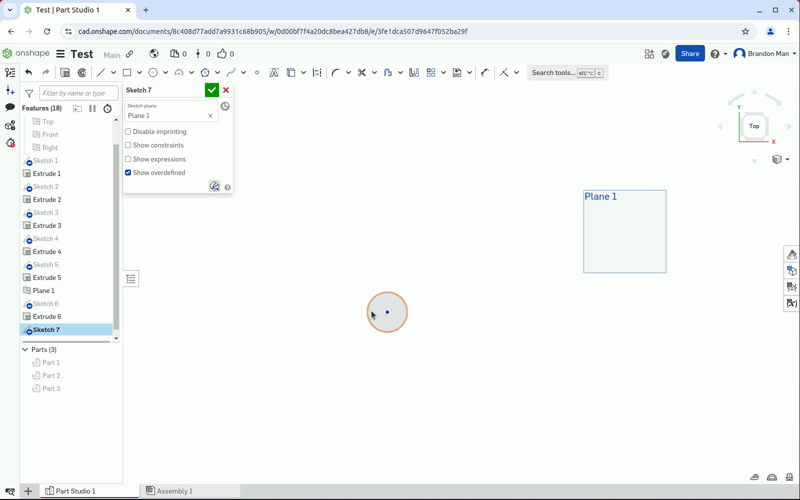
scroll(6)
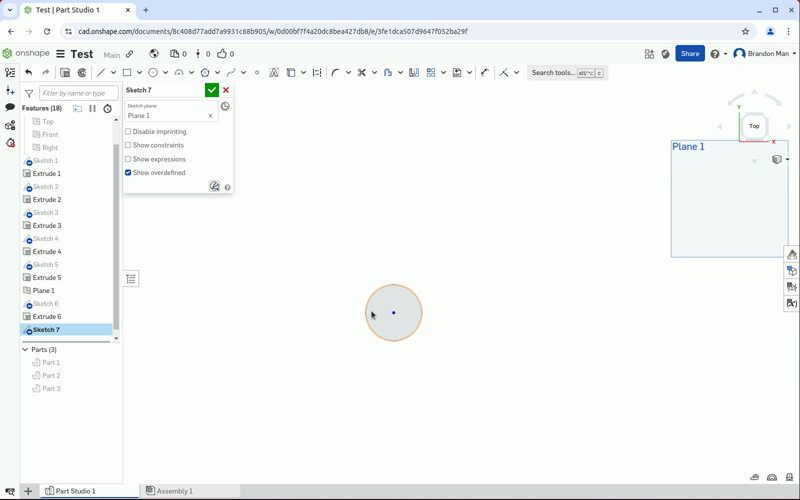
scroll(6)
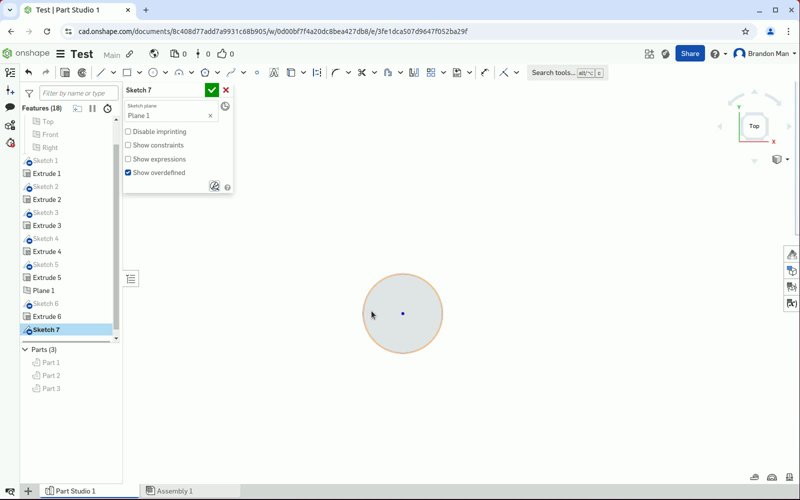
scroll(6)
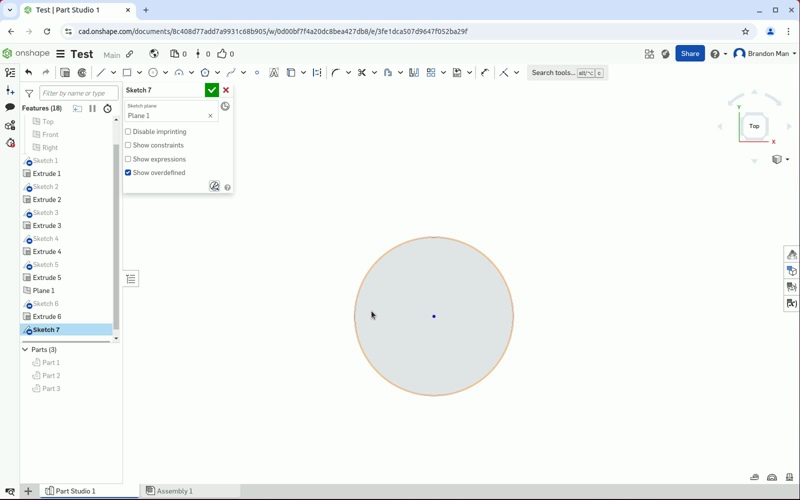
click(371, 310)
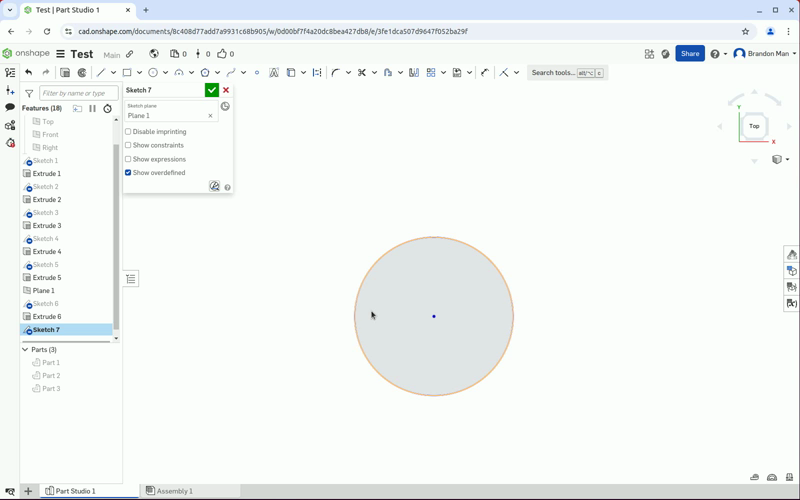
scroll(-6)
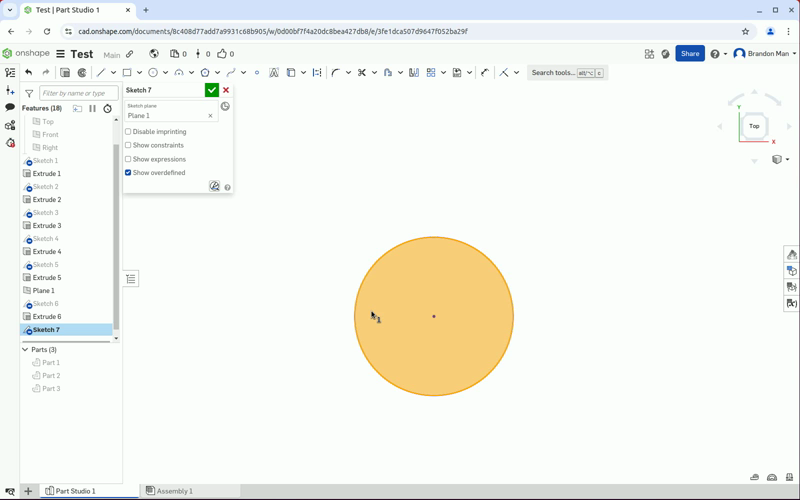
scroll(-6)
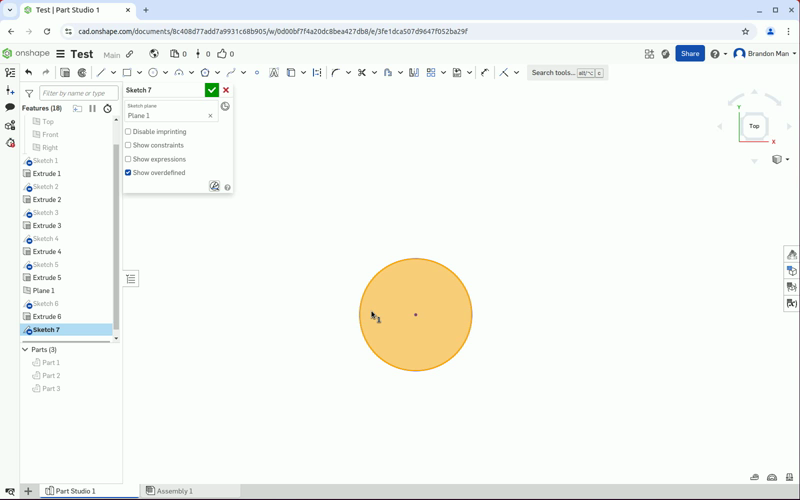
scroll(-6)
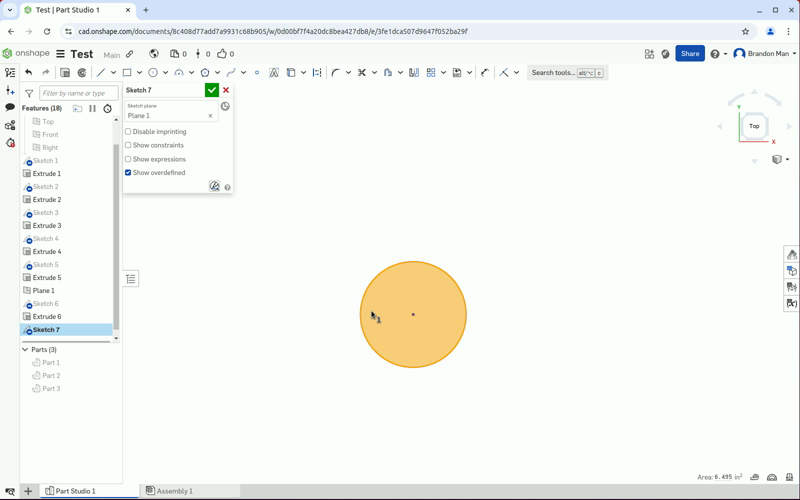
scroll(-6)
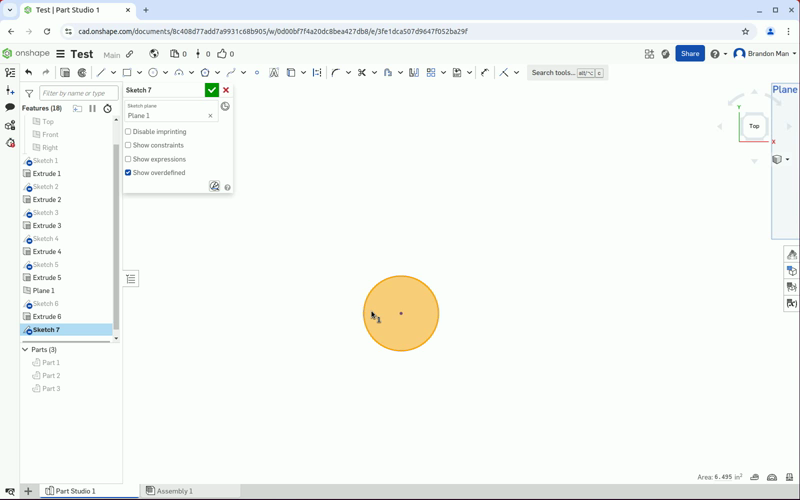
scroll(-6)
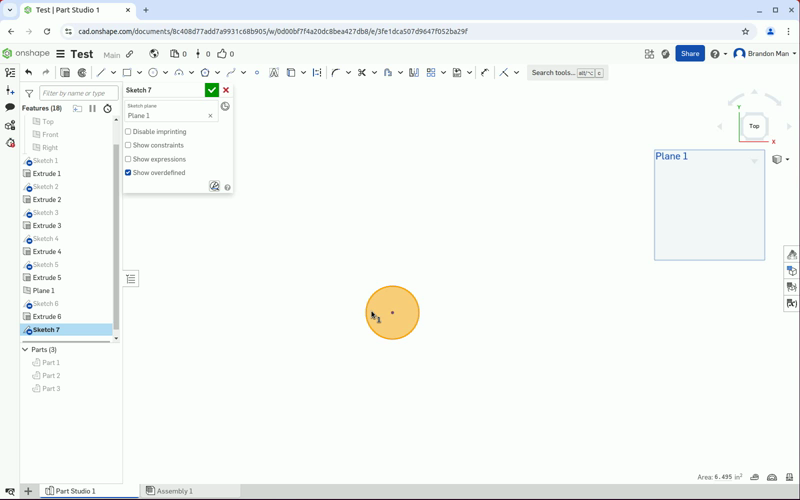
scroll(-6)
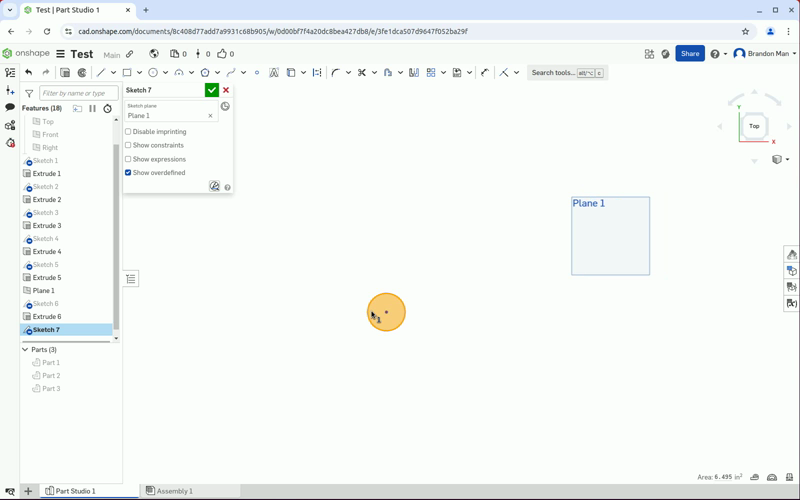
scroll(-6)
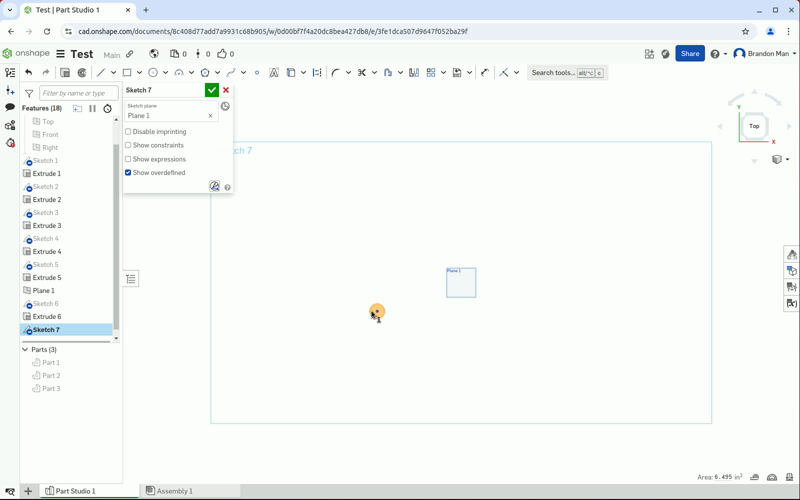
mouse_move(73, 352)
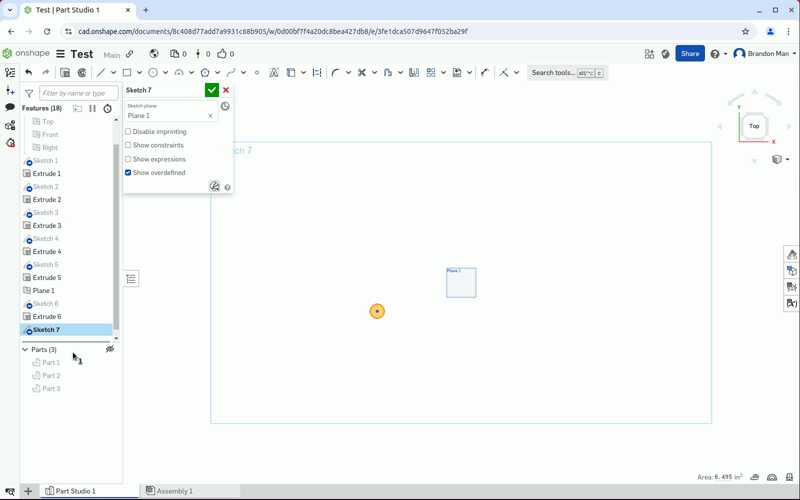
key(shift+y)
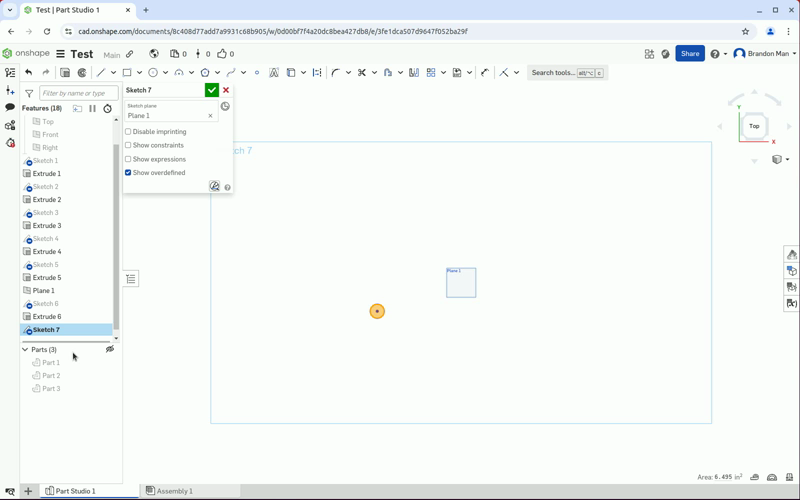
key(shift+e)
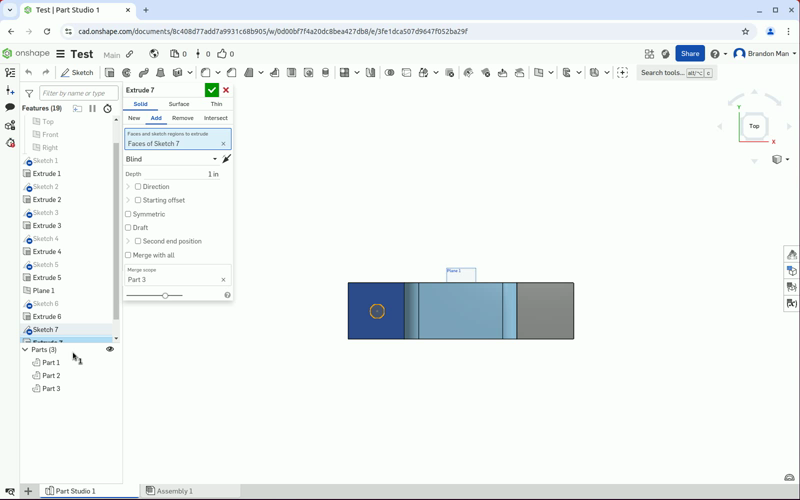
mouse_move(143, 106)
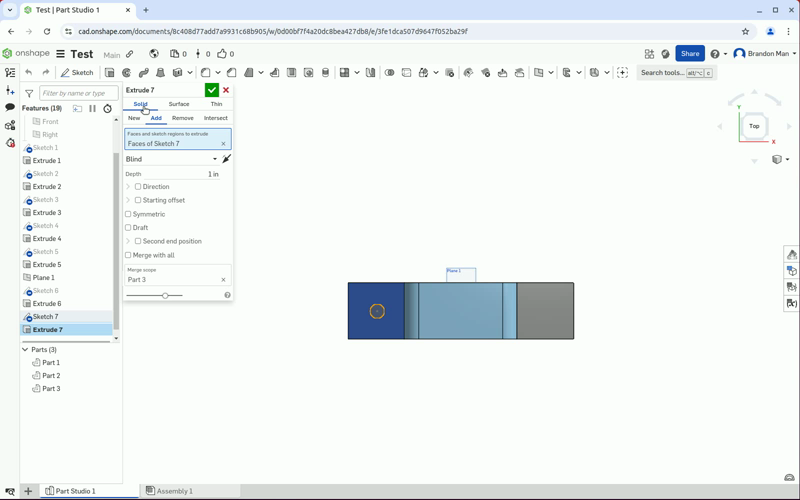
click(143, 106)
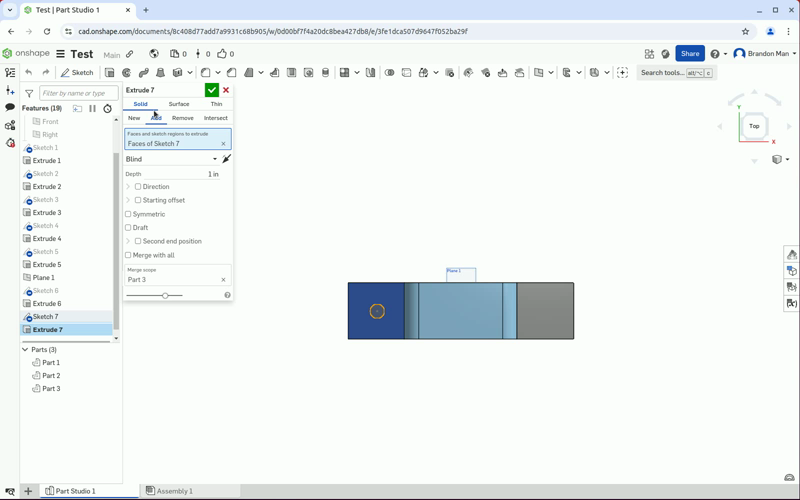
mouse_move(186, 120)
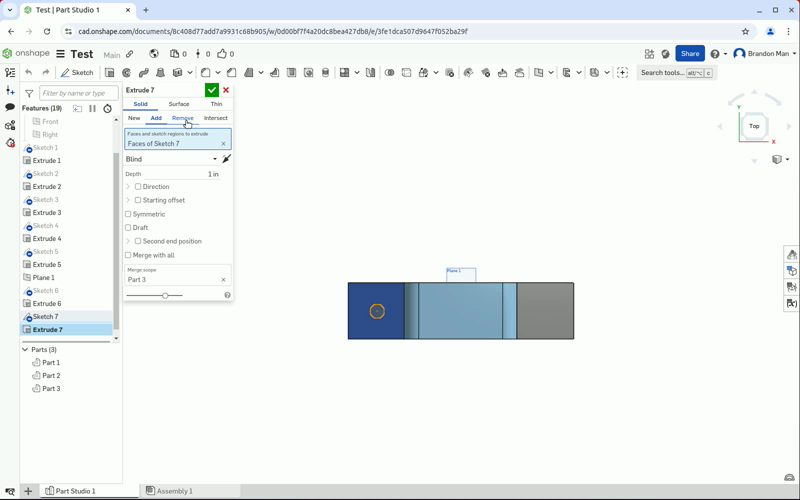
click(186, 120)
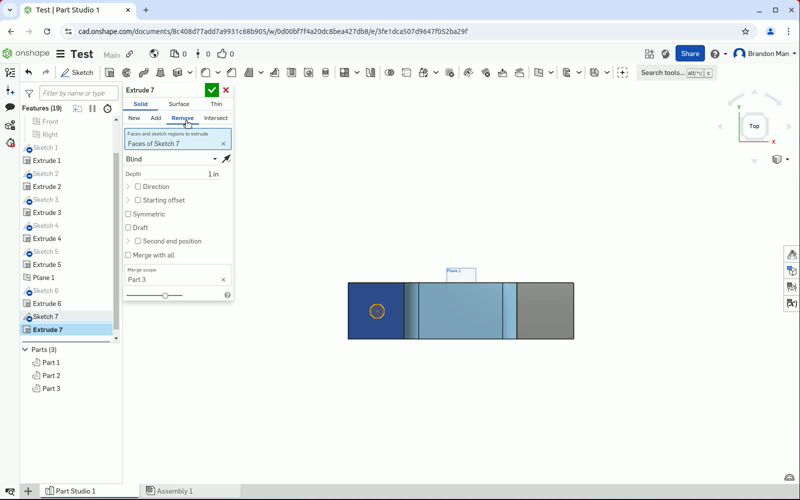
key(tab, 4)
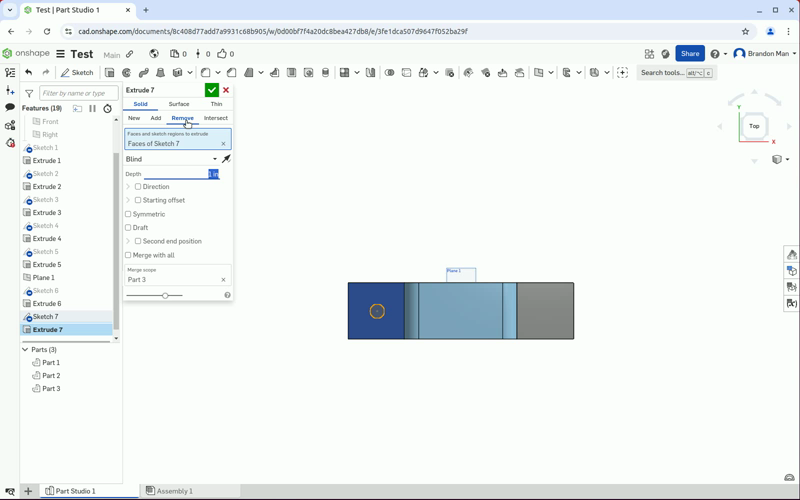
text(28.885)
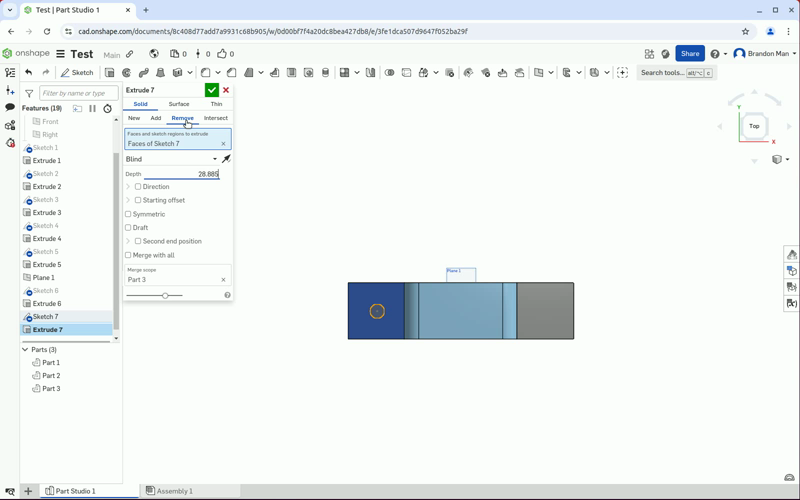
key(tab, 6)
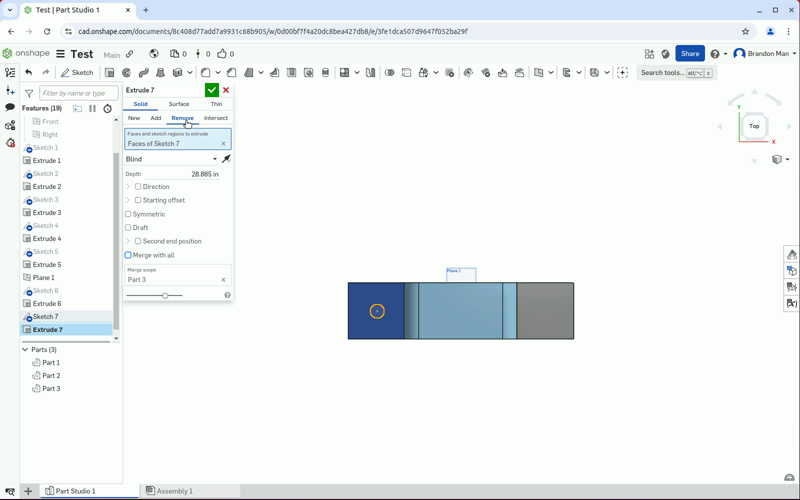
key(space)
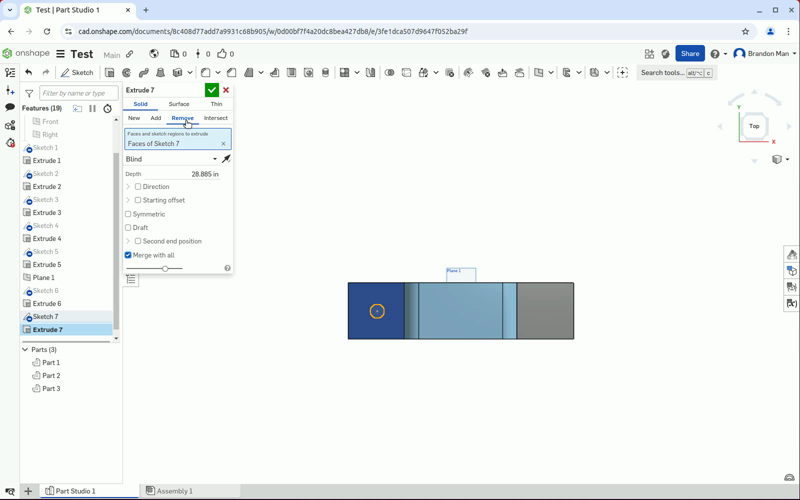
key(enter)
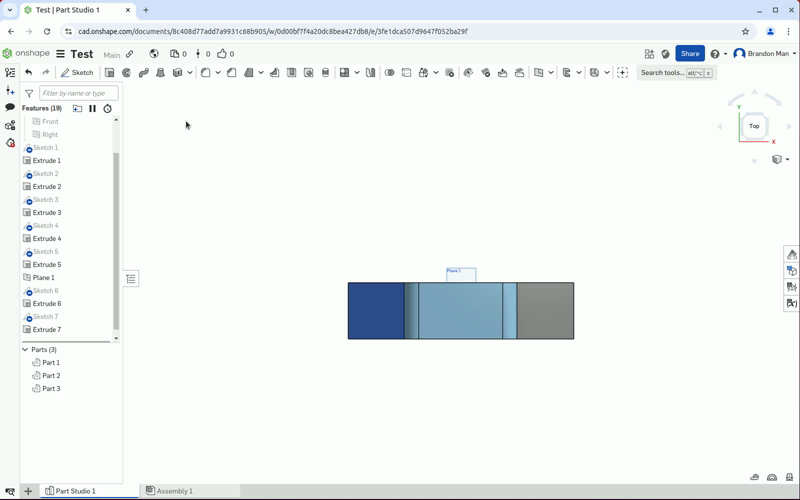
key(shift+h)
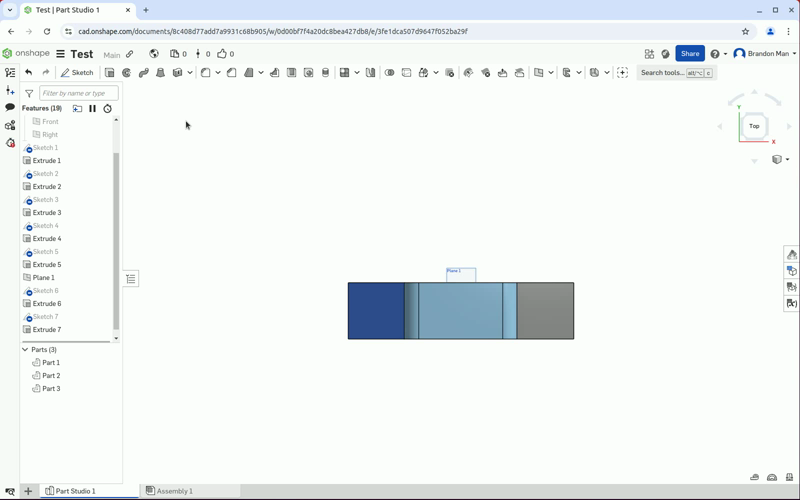
key(shift+h)
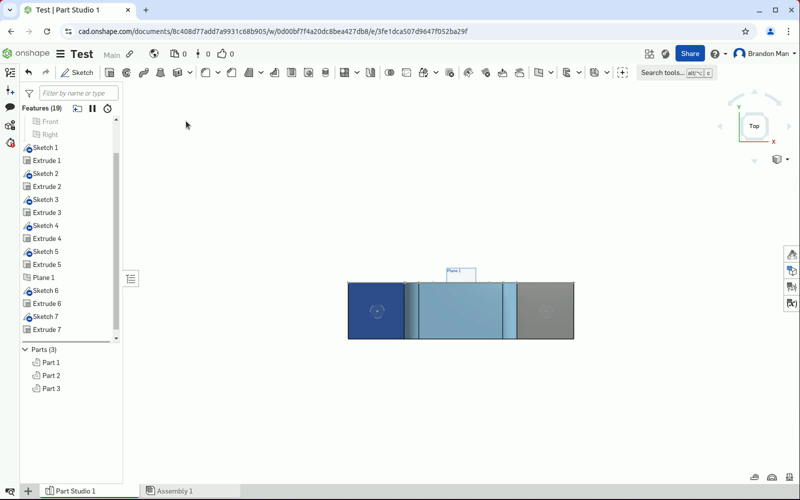
key(shift+7)
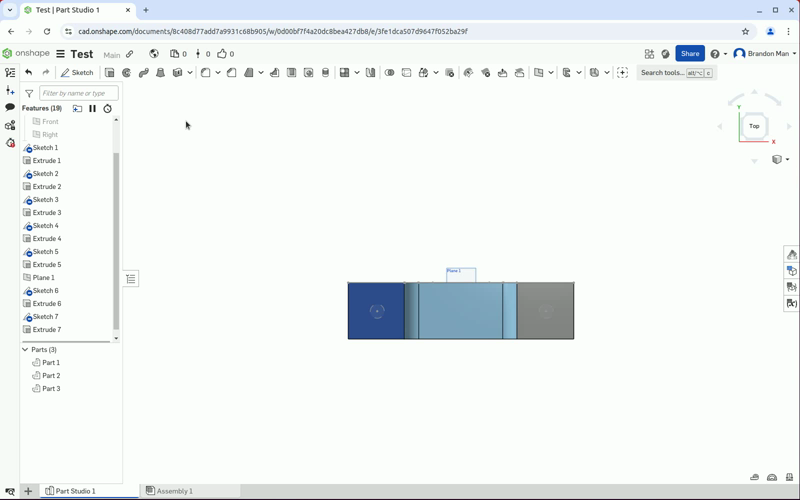
key(up, 3)
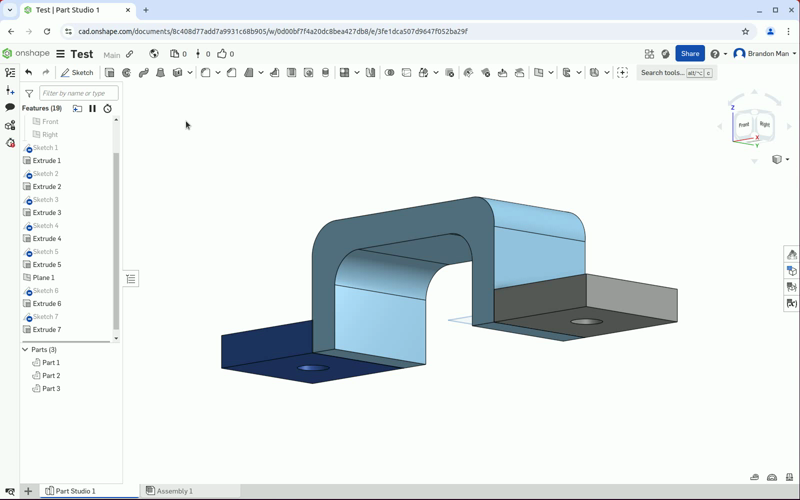
key(left, 3)
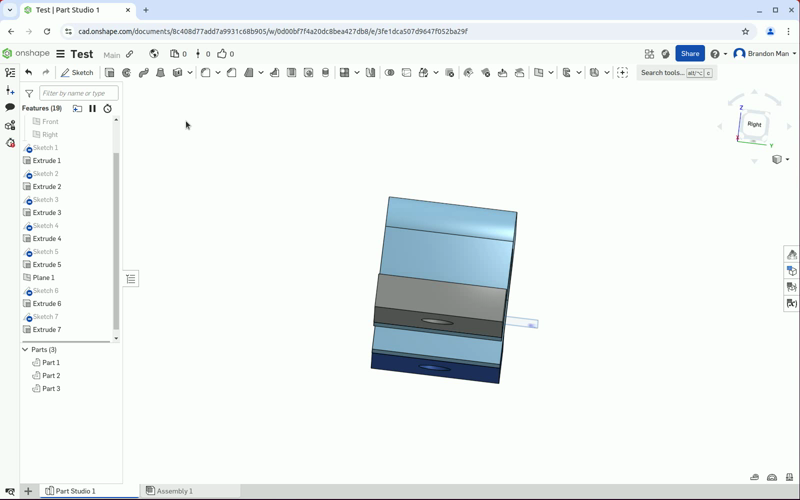
key(right, 3)
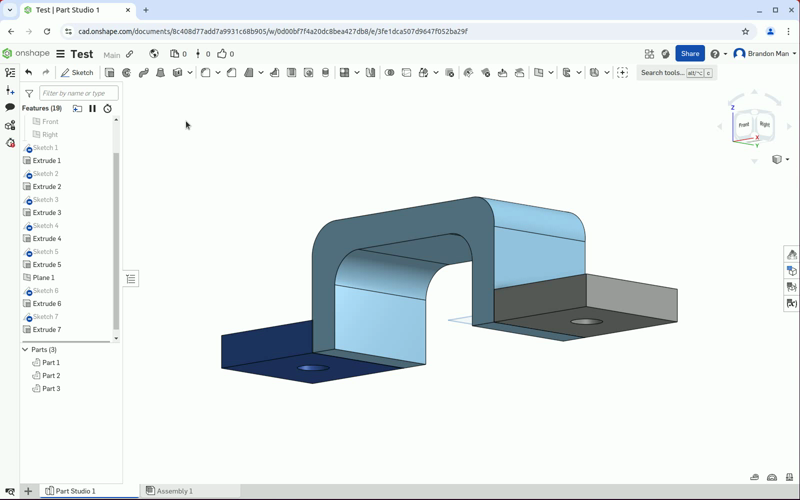
key(down, 3)
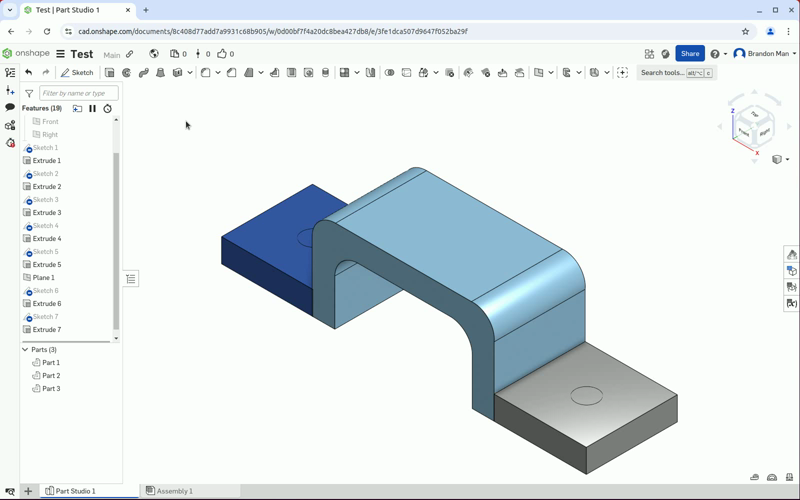
mouse_move(69, 150)
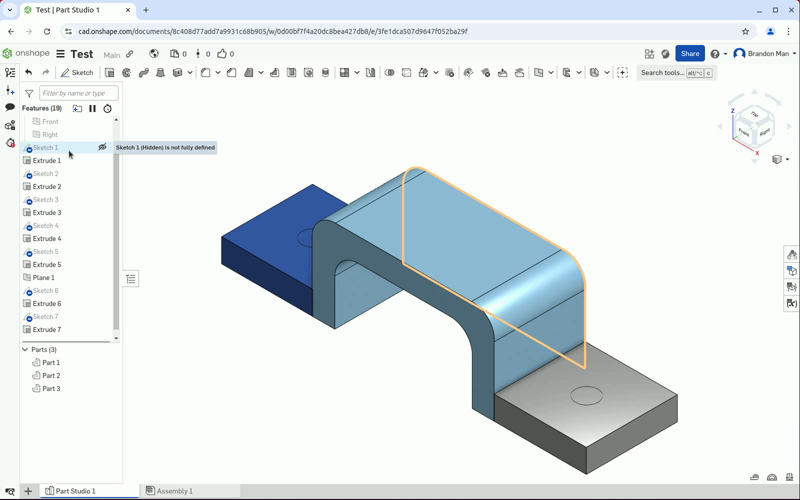
click(69, 150)